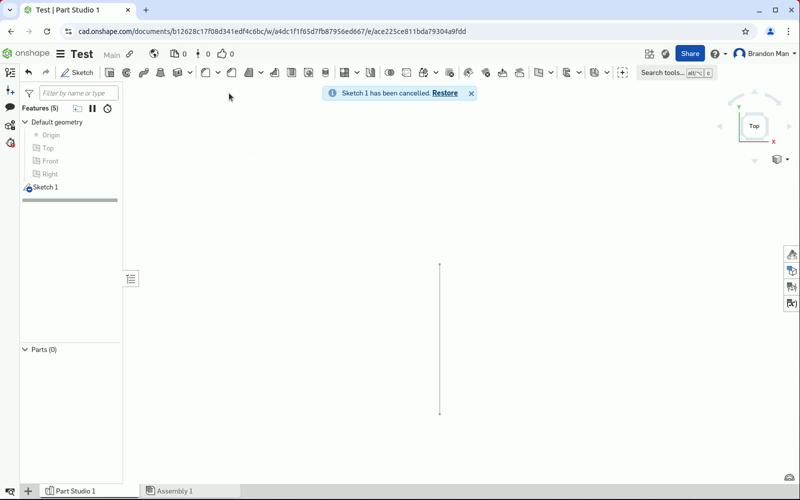
key(shift+h)
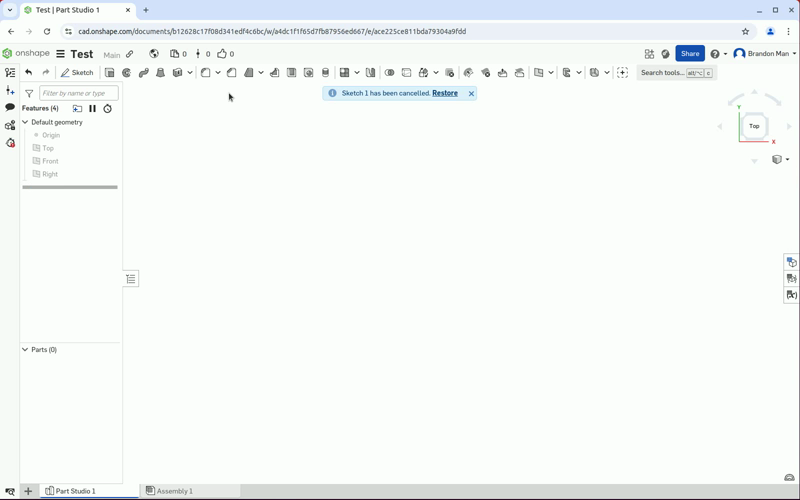
mouse_move(73, 352)
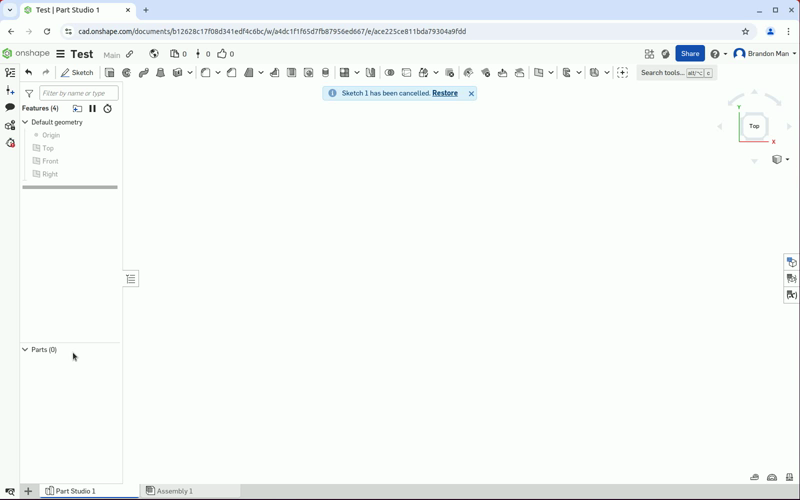
key(y)
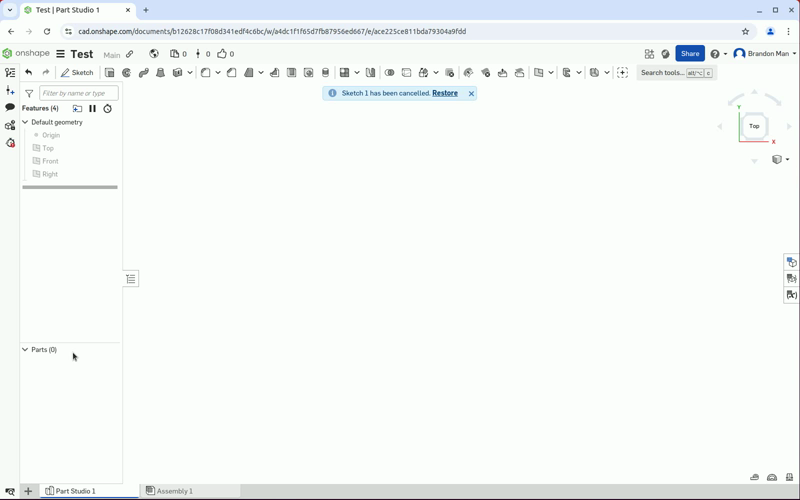
key(shift+p)
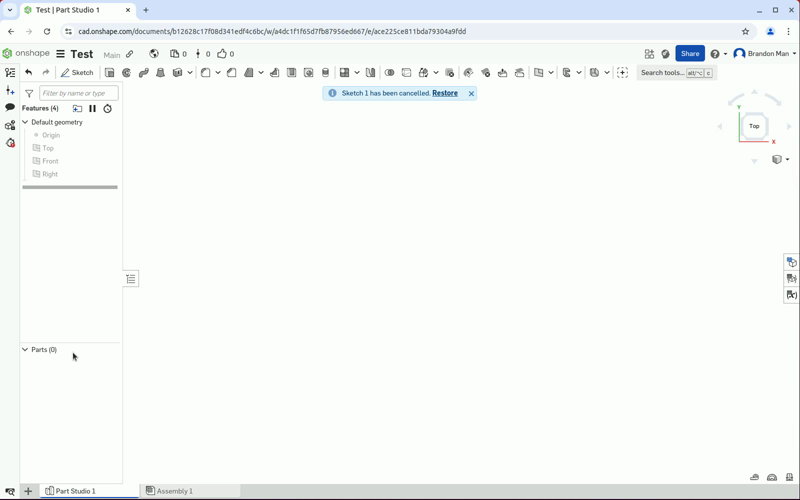
key(space)
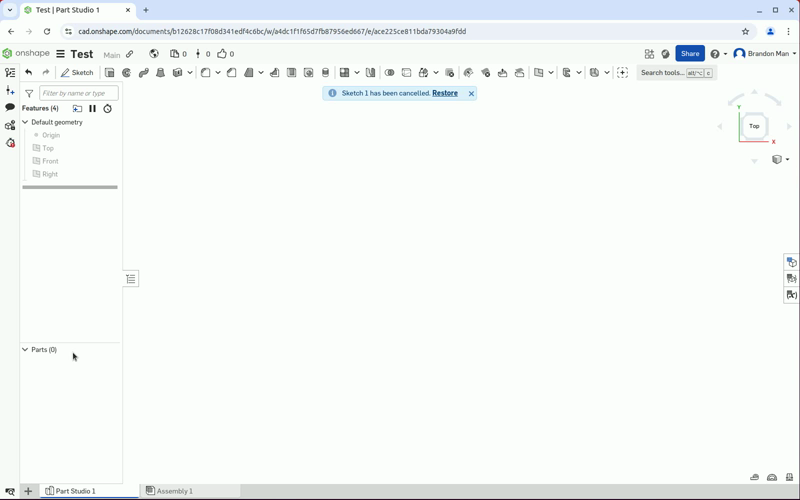
key_down(shift)
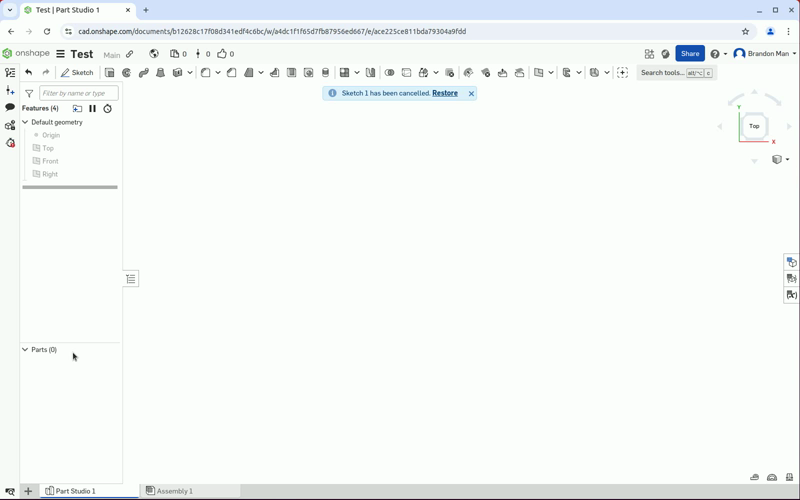
key(up)
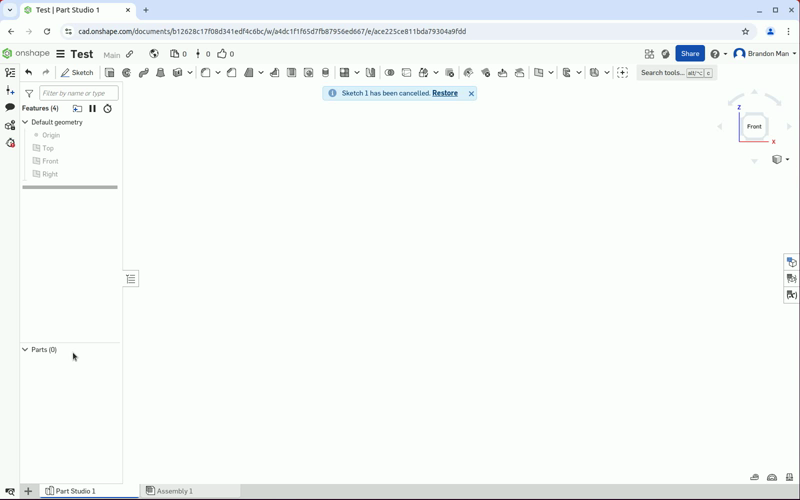
key_up(shift)
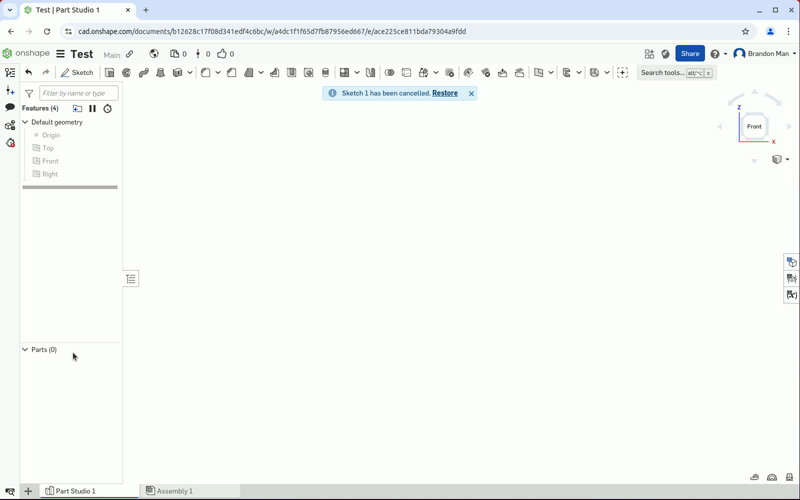
key(space)
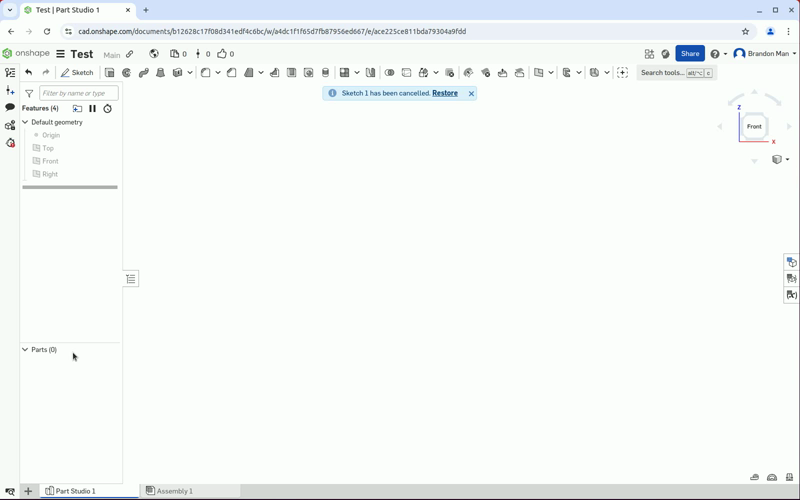
key_down(shift)
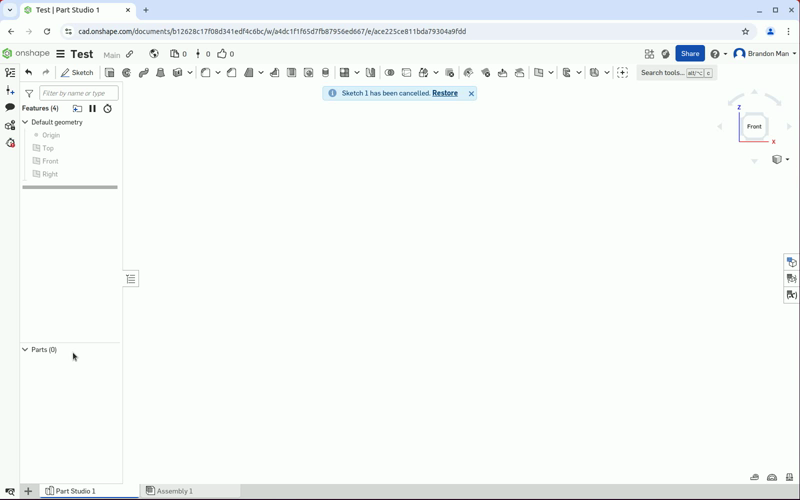
key(left)
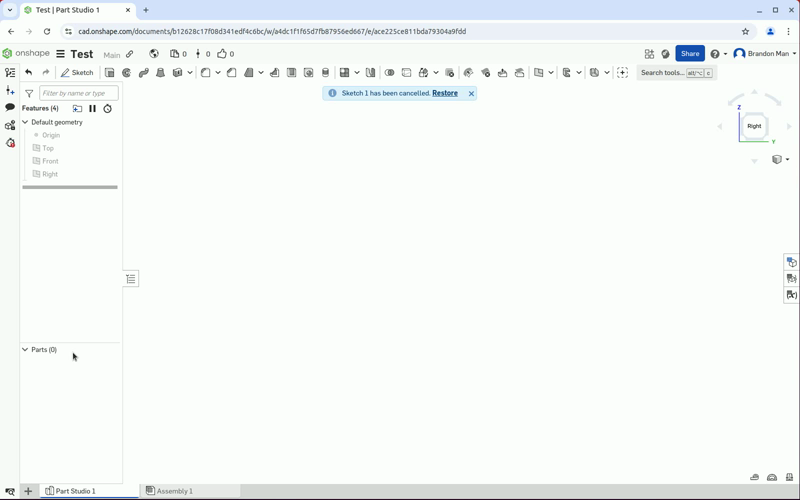
key_up(shift)
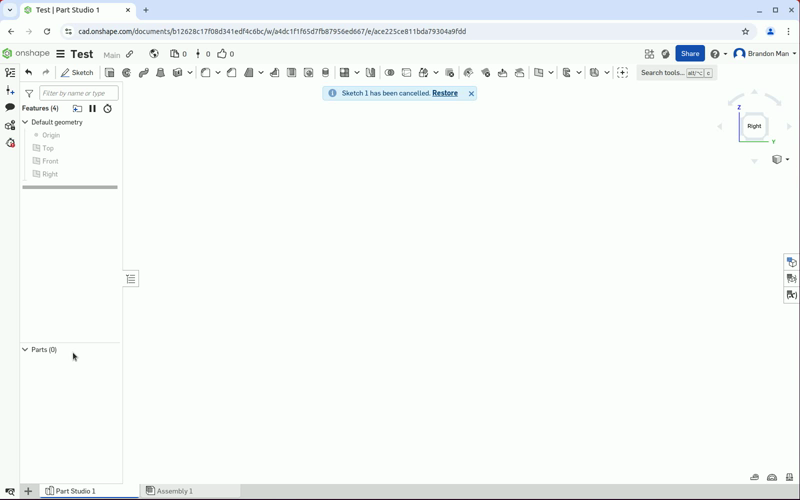
mouse_move(73, 352)
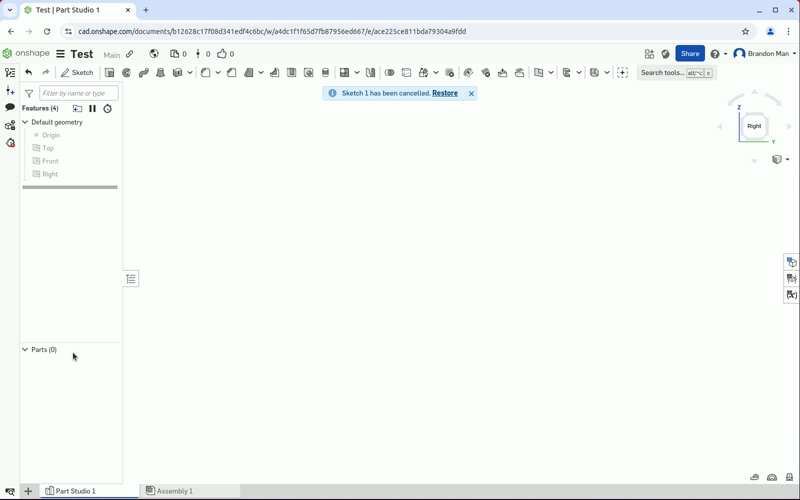
key(shift+y)
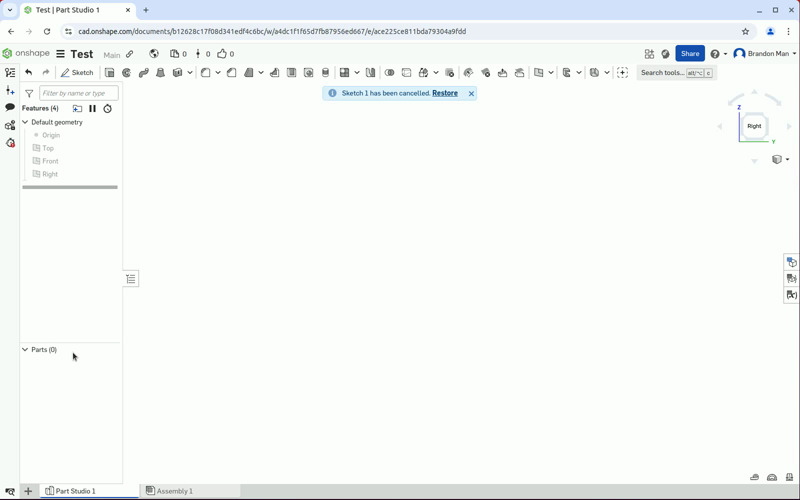
key(shift+s)
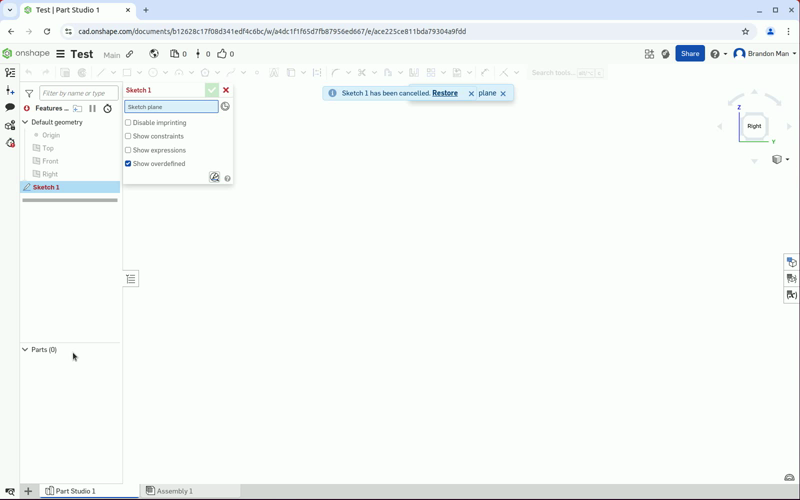
mouse_move(73, 176)
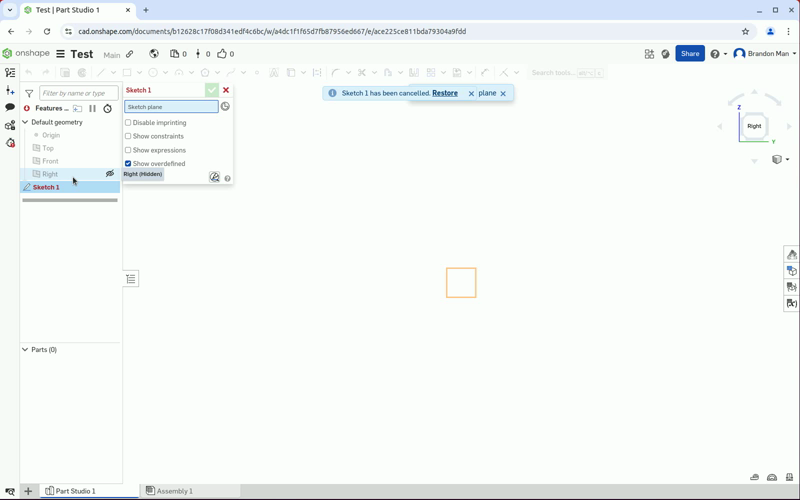
click(73, 176)
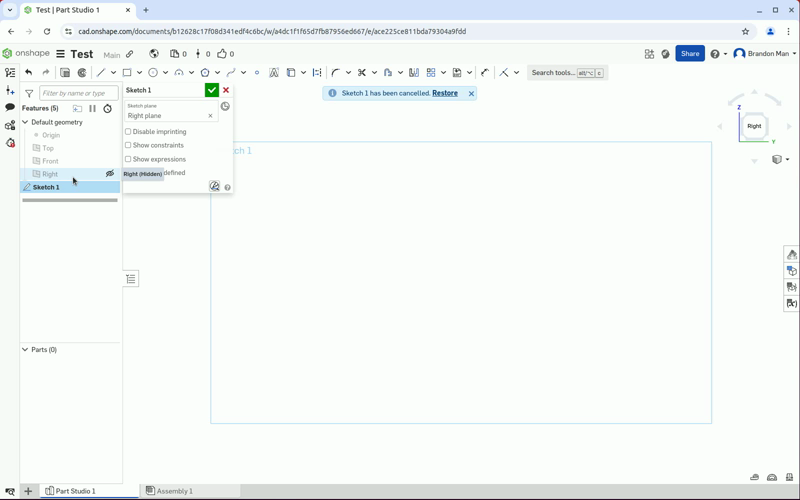
mouse_move(73, 352)
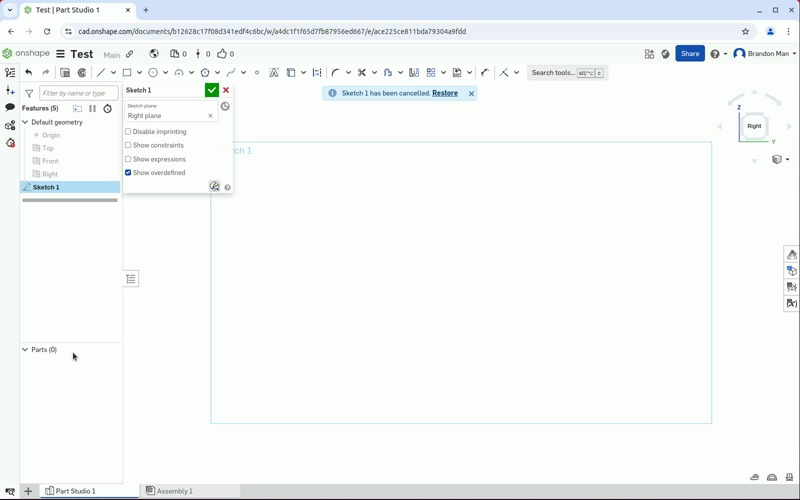
key(y)
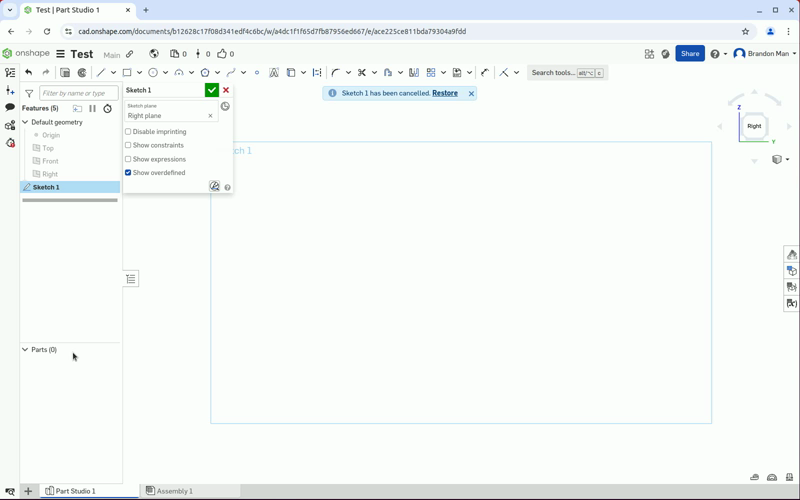
key(l)
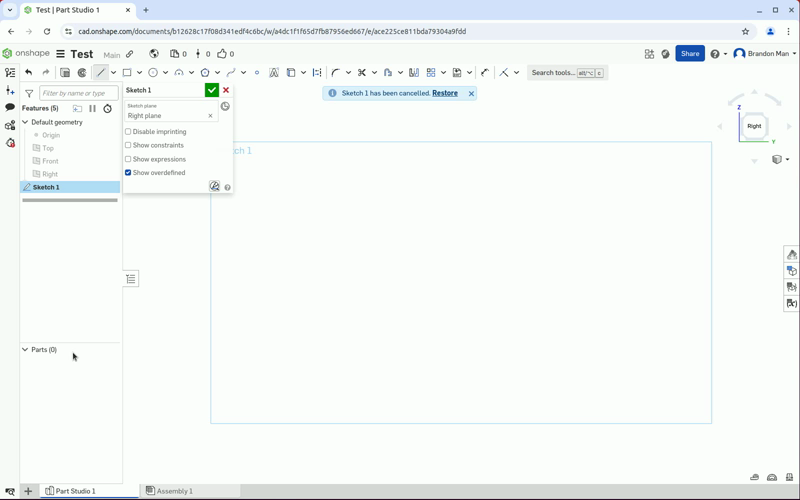
key_down(shift)
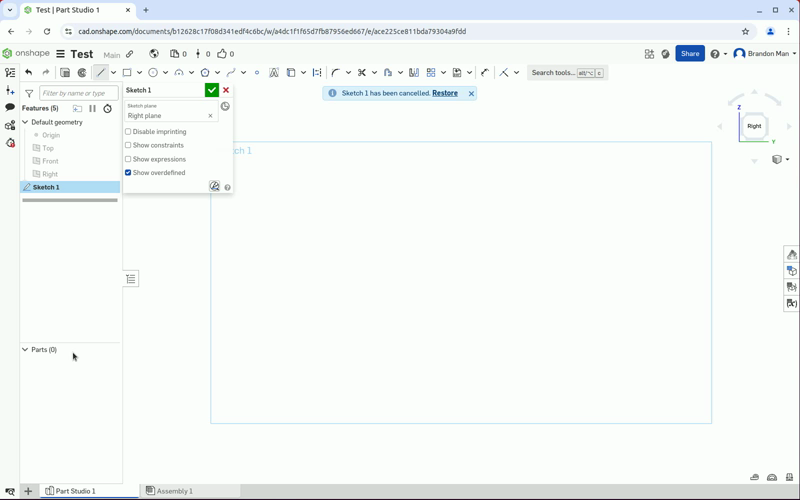
mouse_move(451, 282)
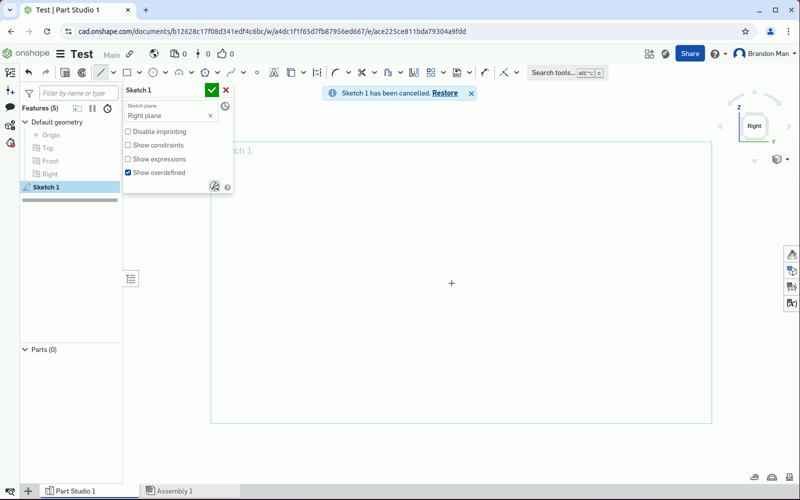
click(451, 282)
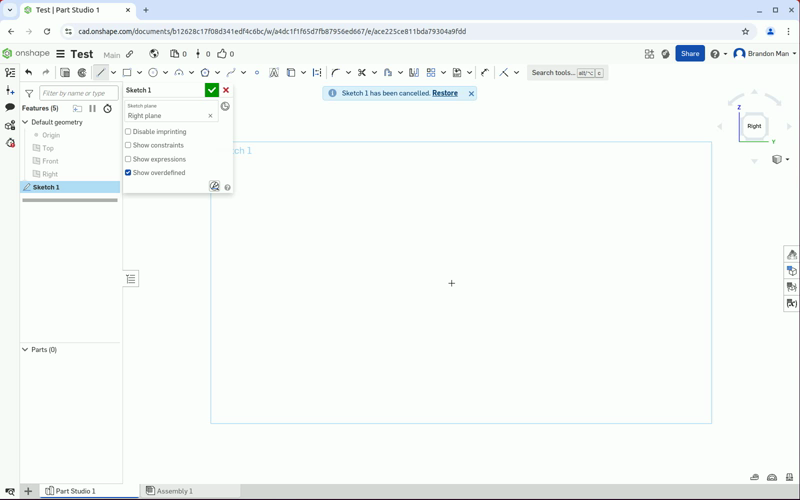
key_up(shift)
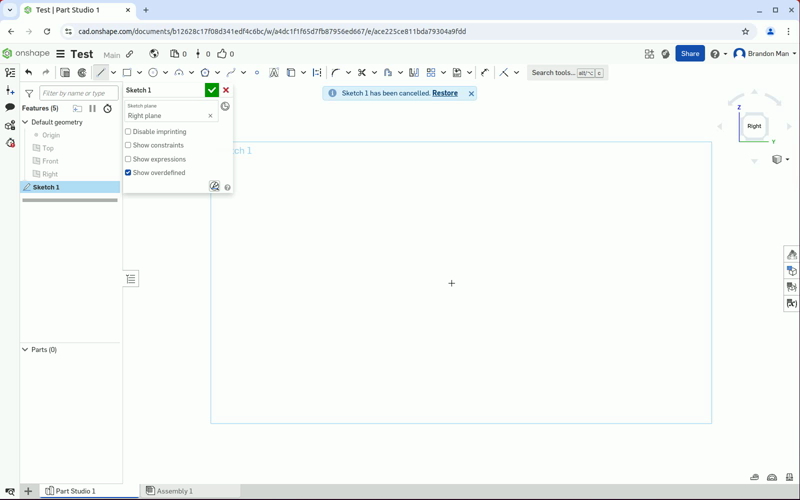
key_down(shift)
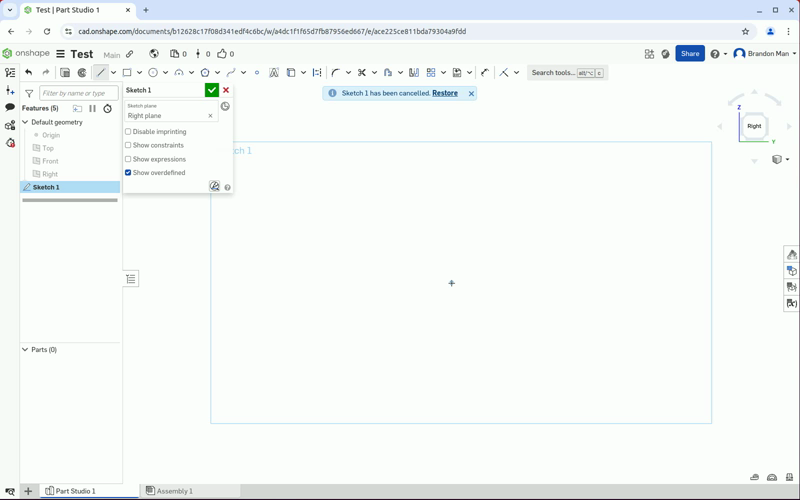
mouse_move(481, 282)
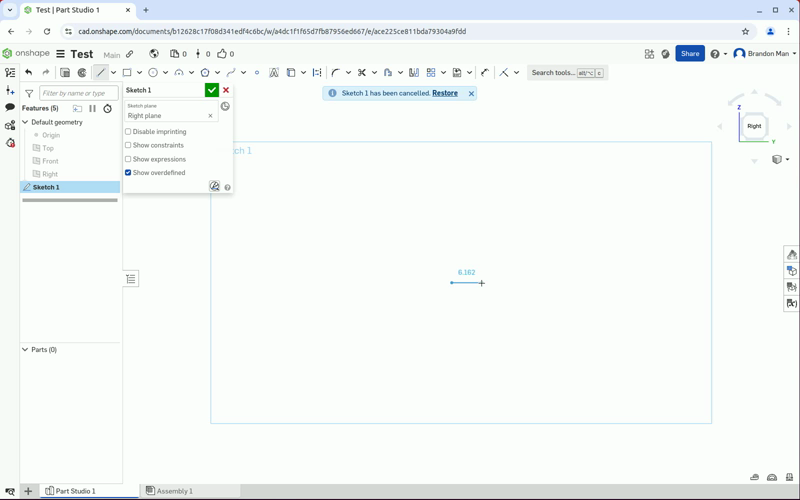
mouse_move(460, 282)
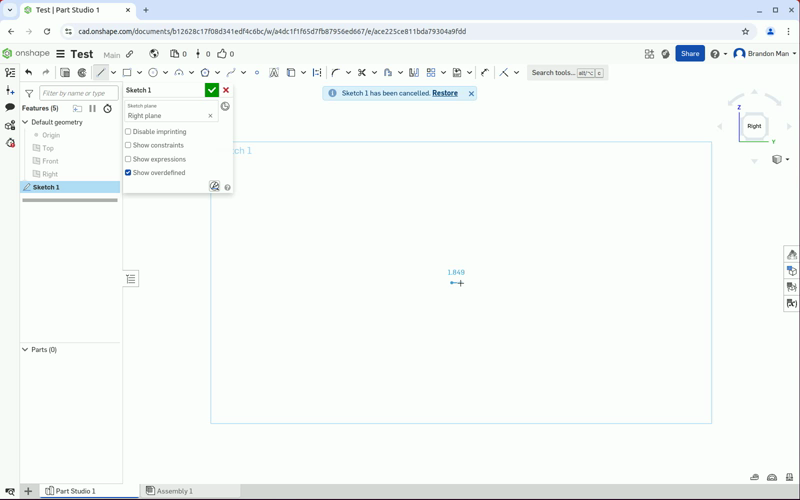
click(460, 282)
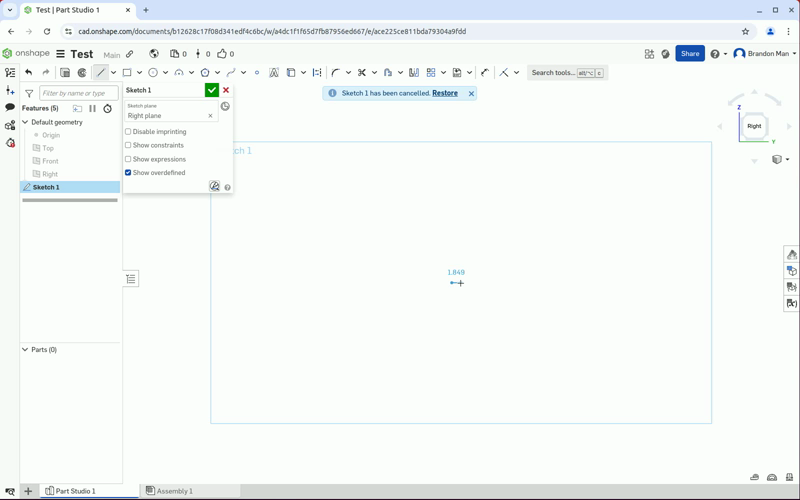
key_up(shift)
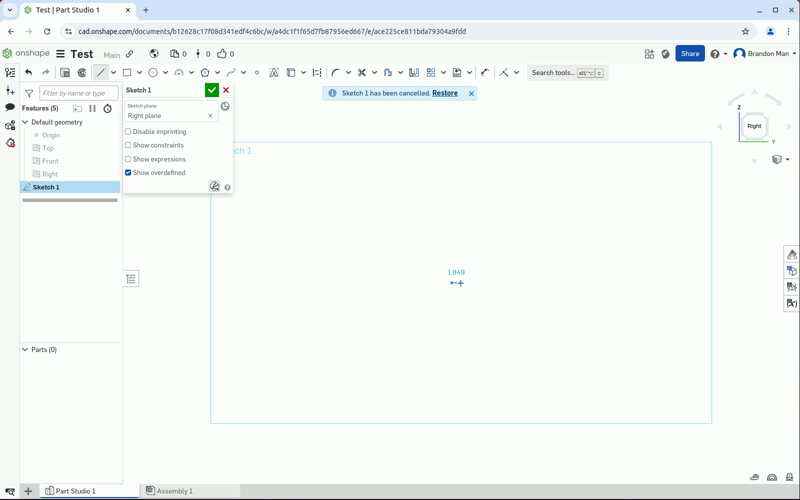
key_down(shift)
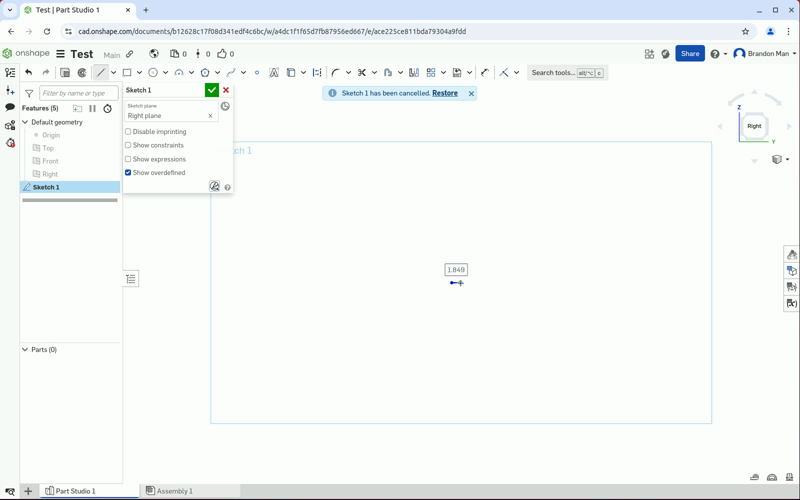
mouse_move(490, 282)
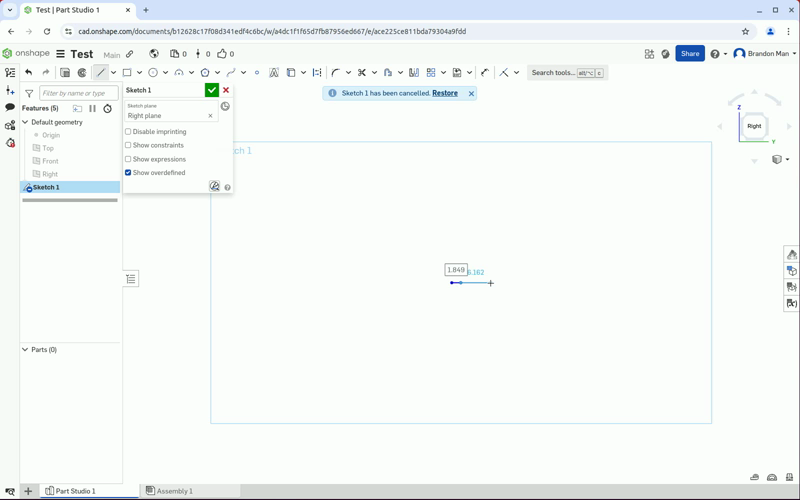
mouse_move(460, 227)
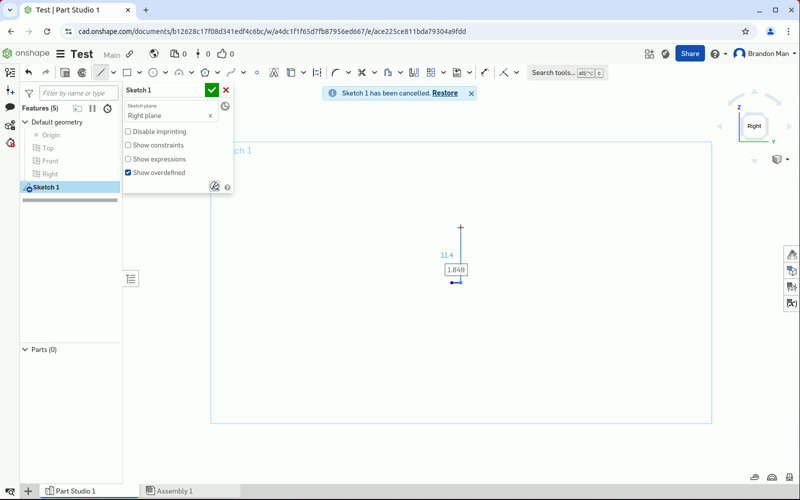
click(460, 227)
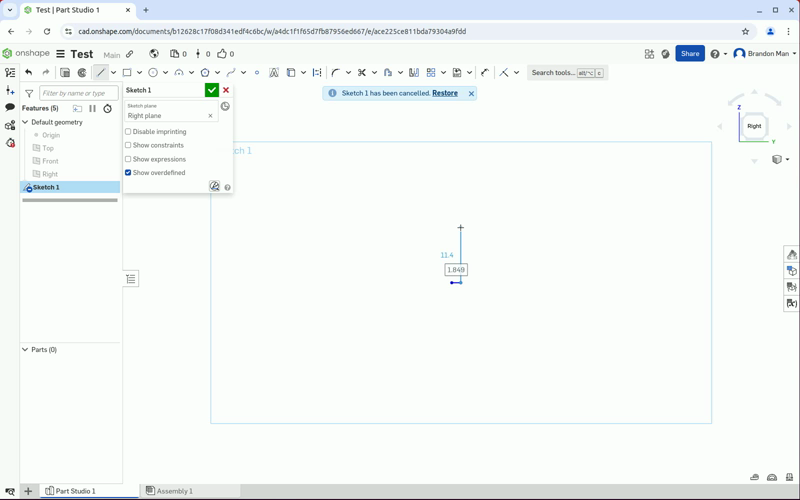
key_up(shift)
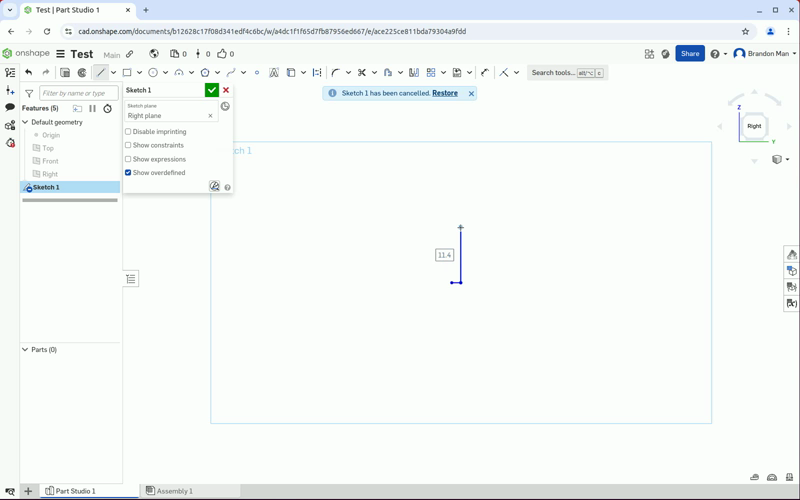
key_down(shift)
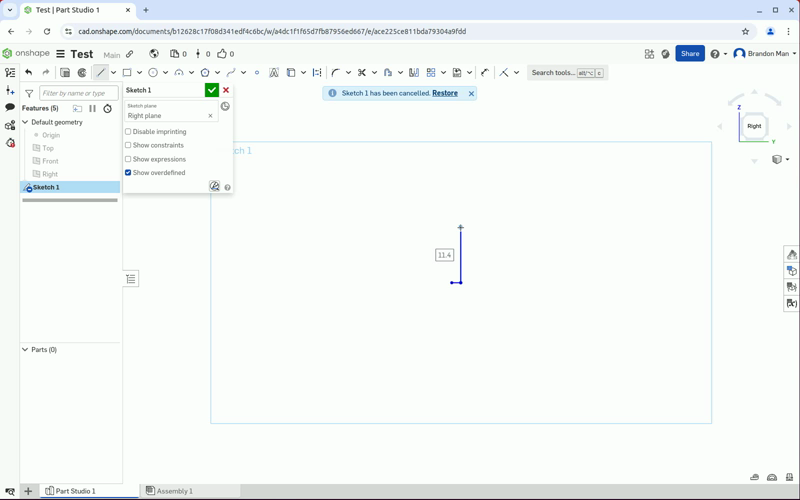
mouse_move(490, 227)
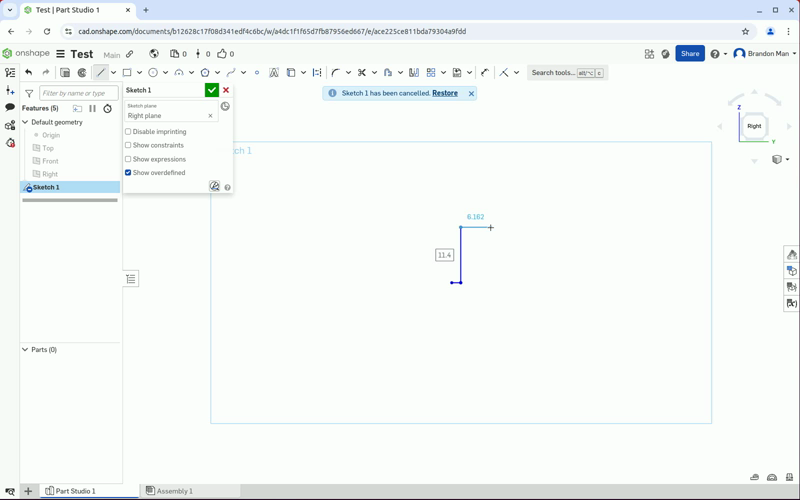
mouse_move(451, 227)
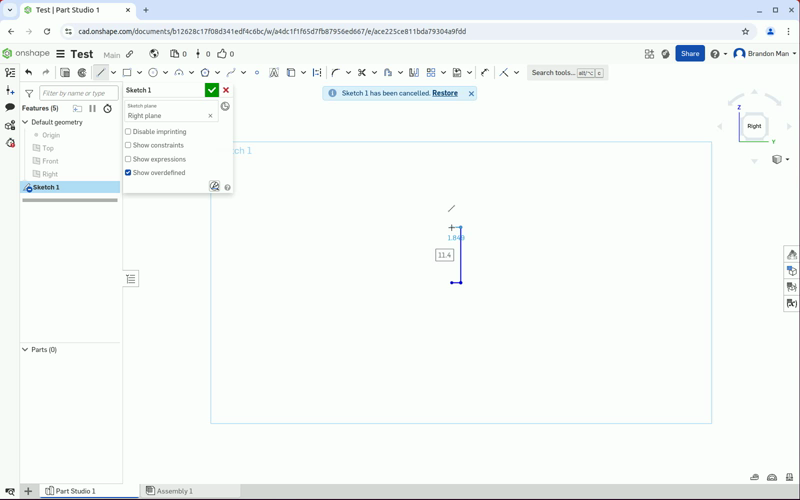
click(451, 227)
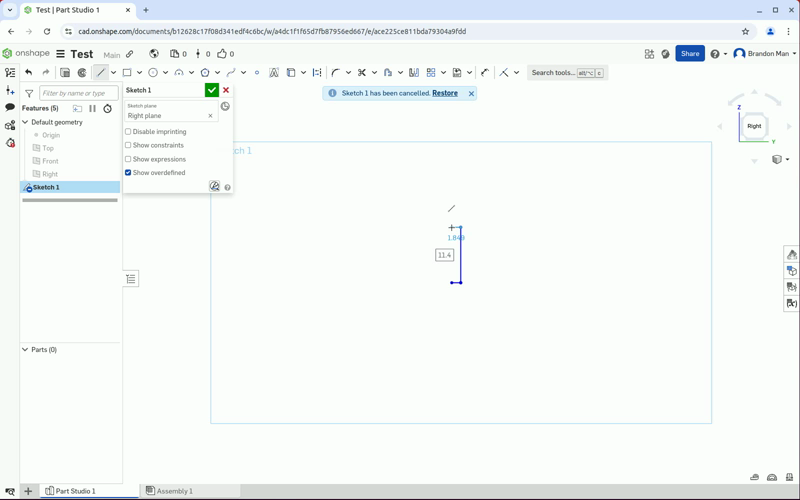
key_up(shift)
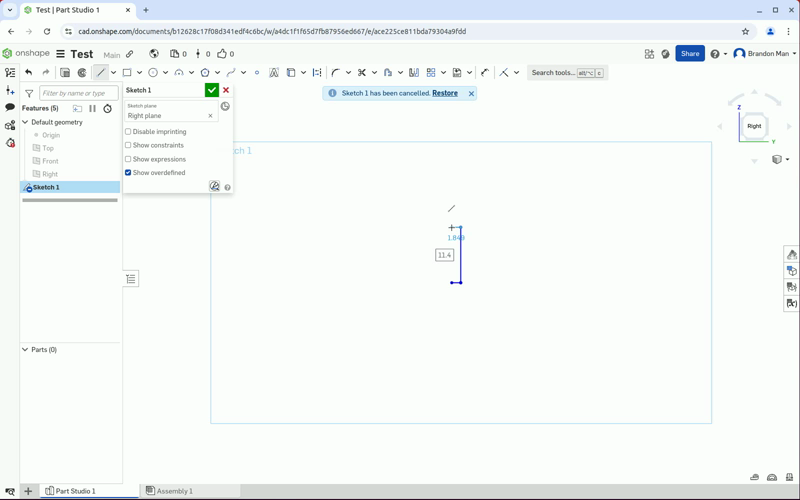
key_down(shift)
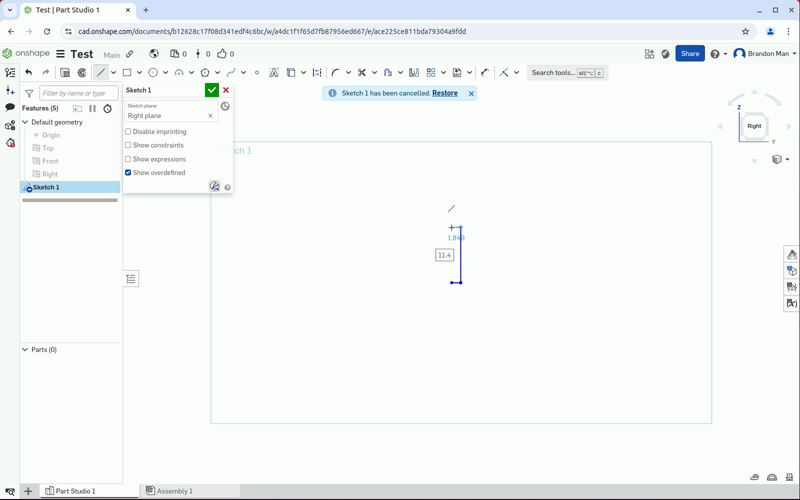
mouse_move(481, 227)
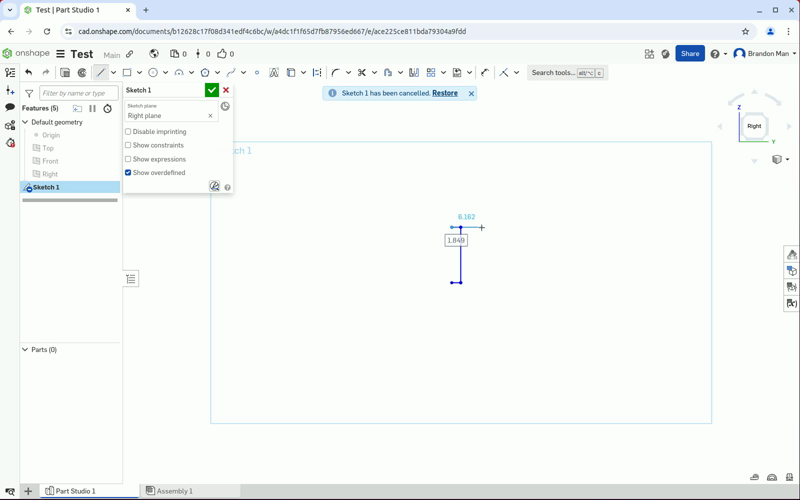
mouse_move(451, 235)
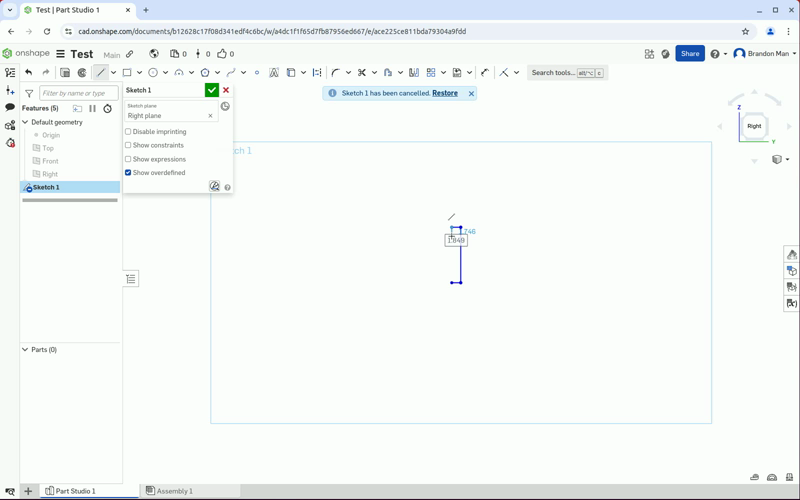
click(451, 235)
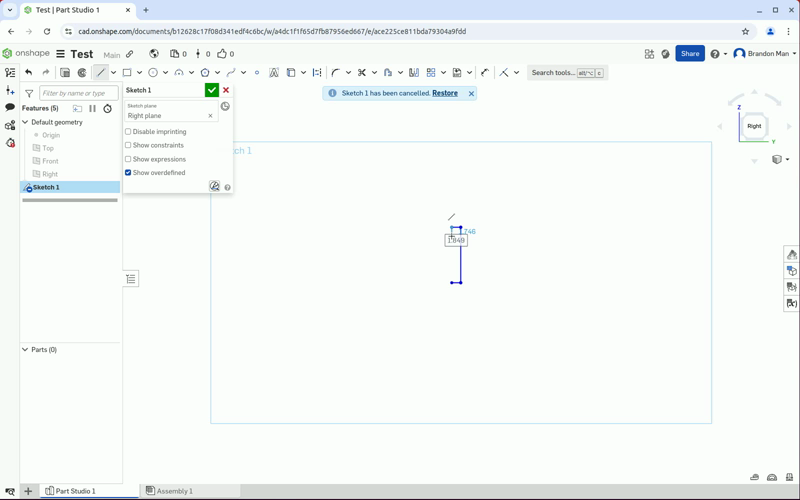
key_up(shift)
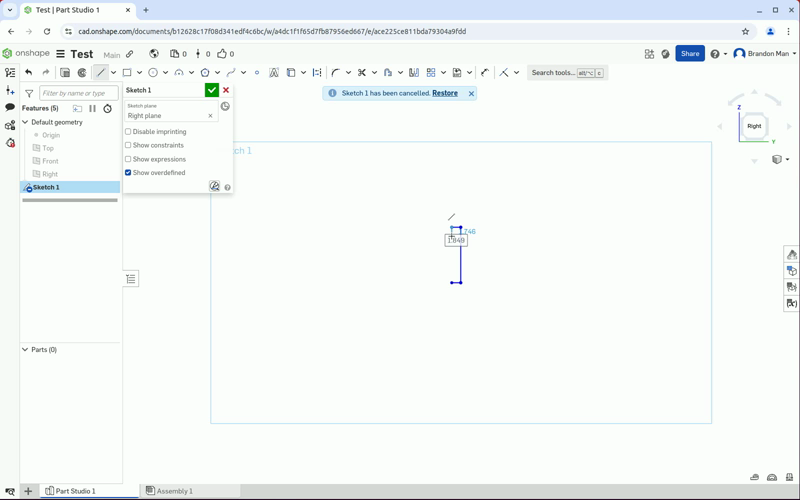
key_down(shift)
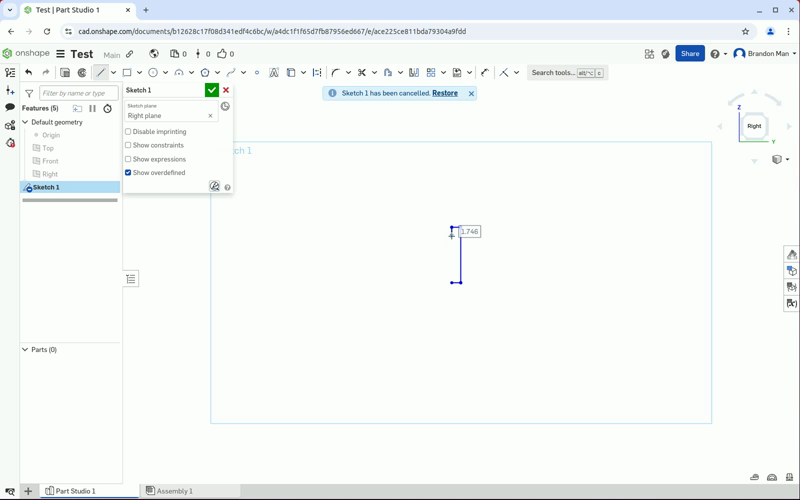
mouse_move(481, 235)
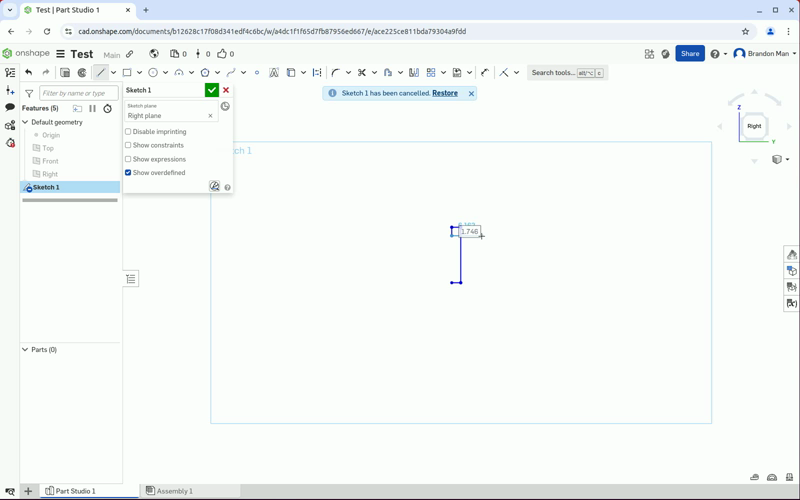
mouse_move(453, 235)
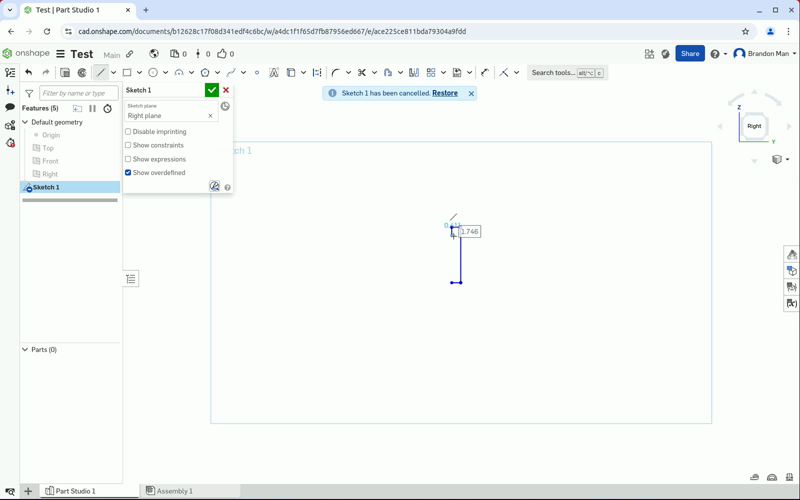
scroll(6)
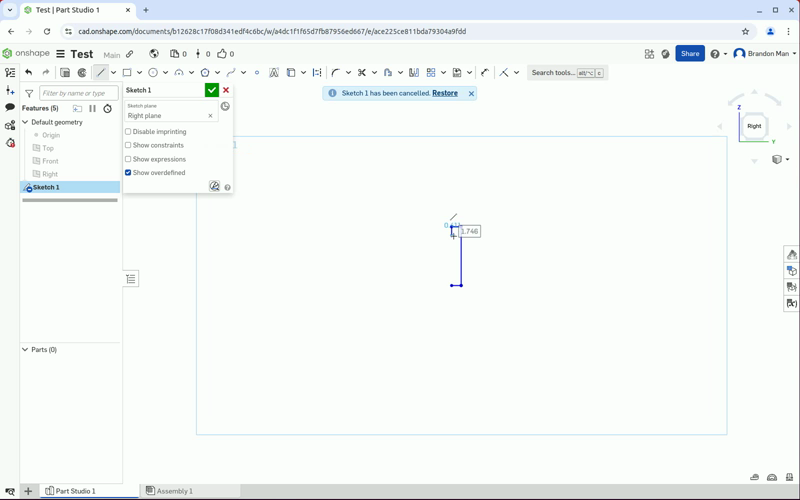
scroll(6)
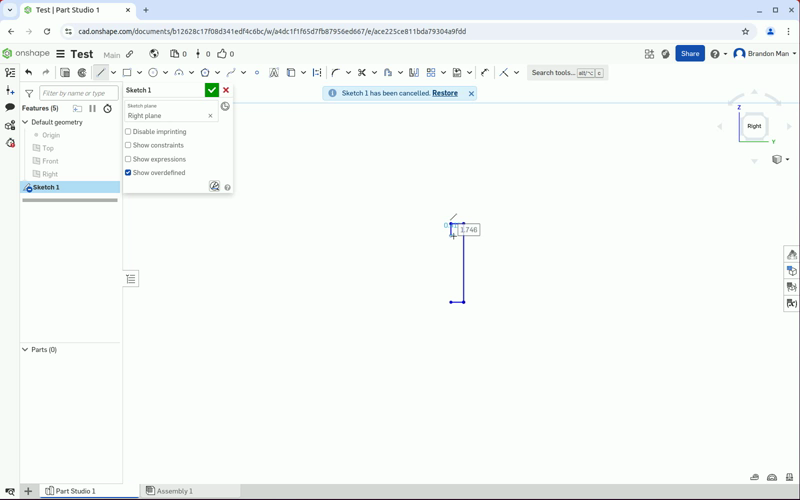
scroll(6)
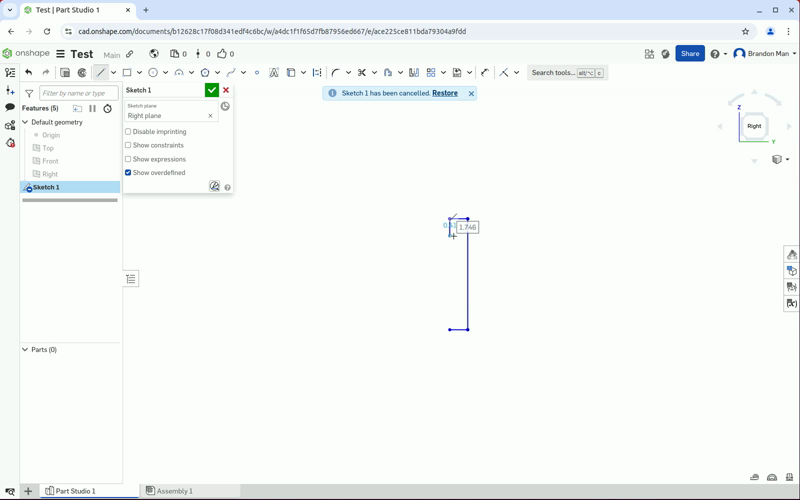
scroll(6)
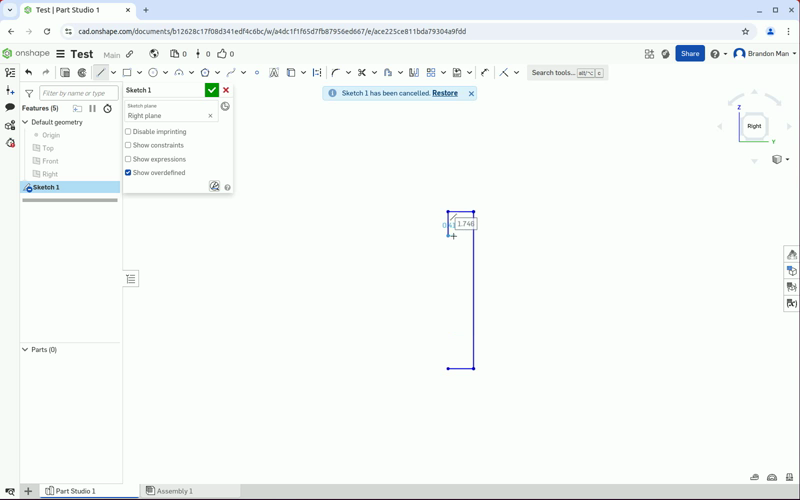
scroll(6)
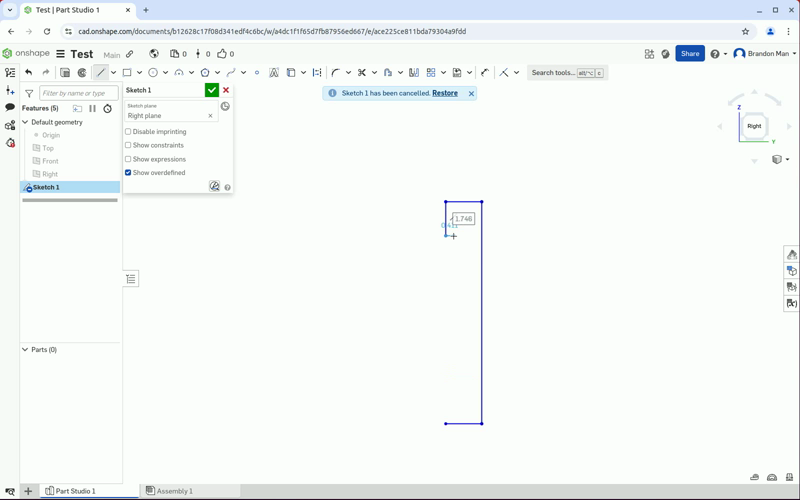
scroll(6)
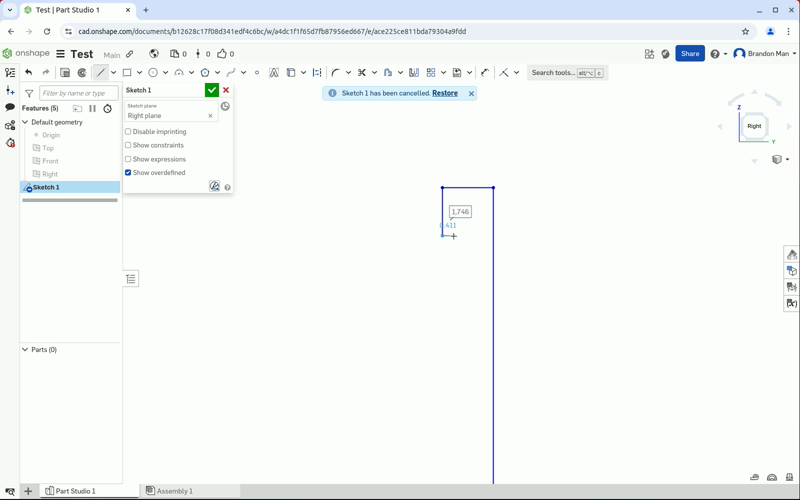
scroll(6)
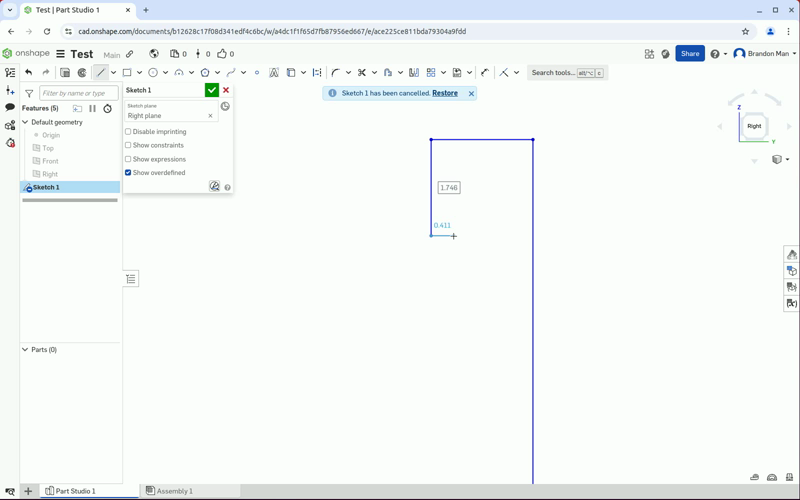
click(453, 235)
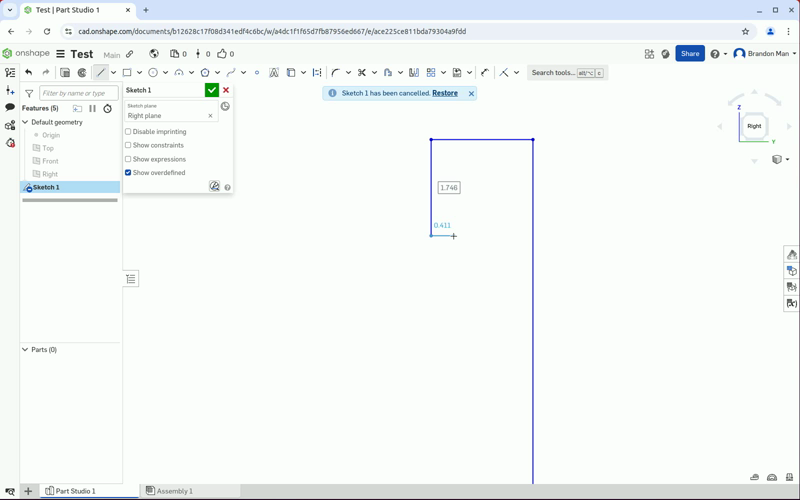
scroll(-6)
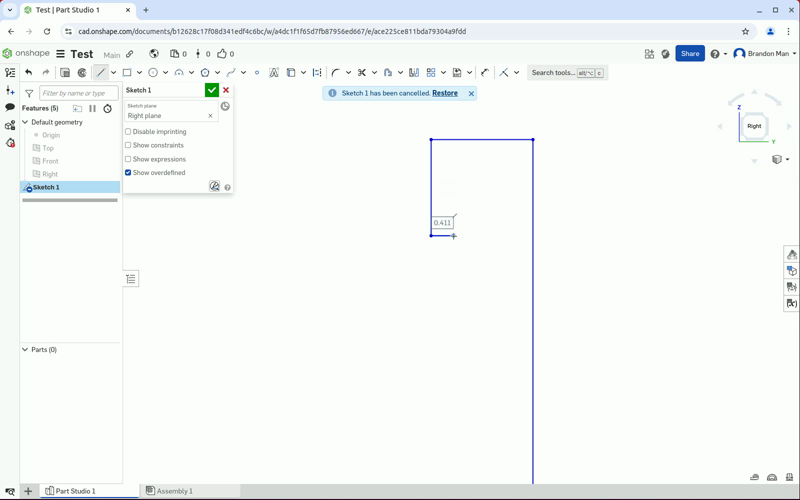
scroll(-6)
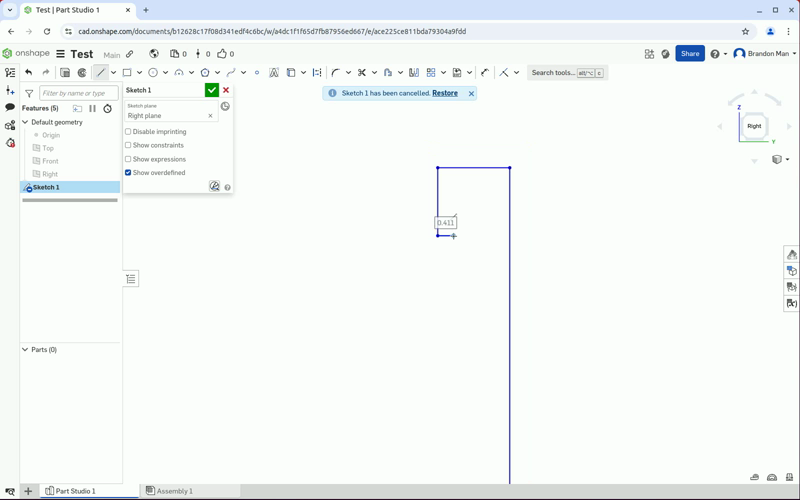
scroll(-6)
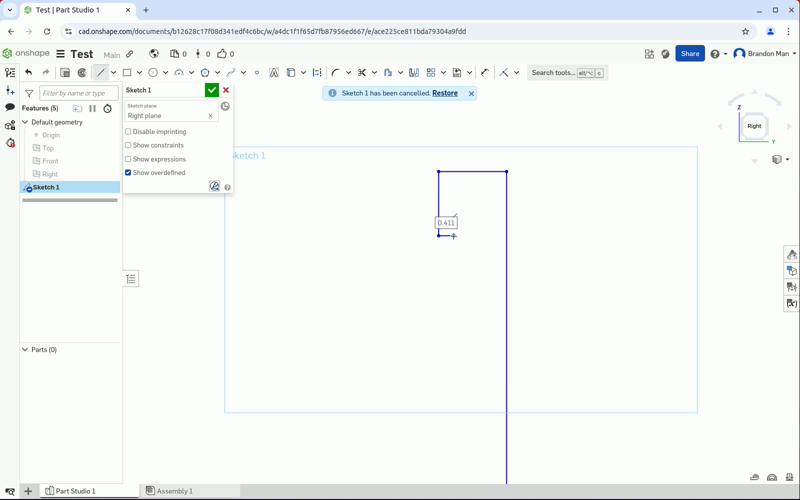
scroll(-6)
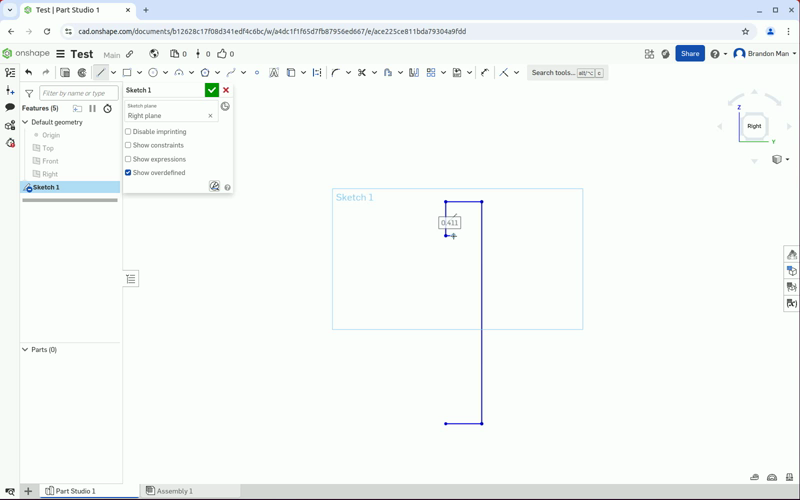
scroll(-6)
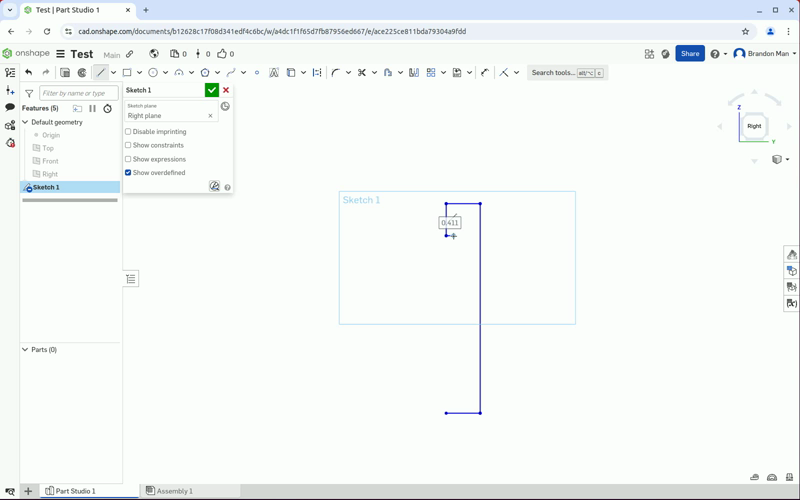
scroll(-6)
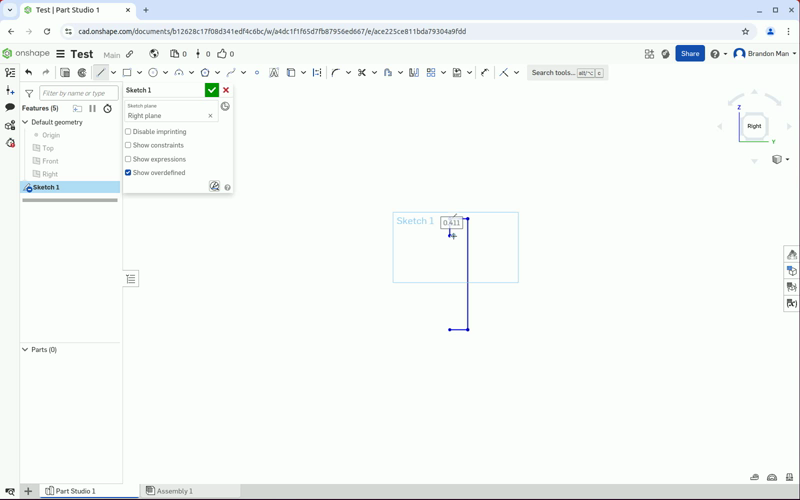
scroll(-6)
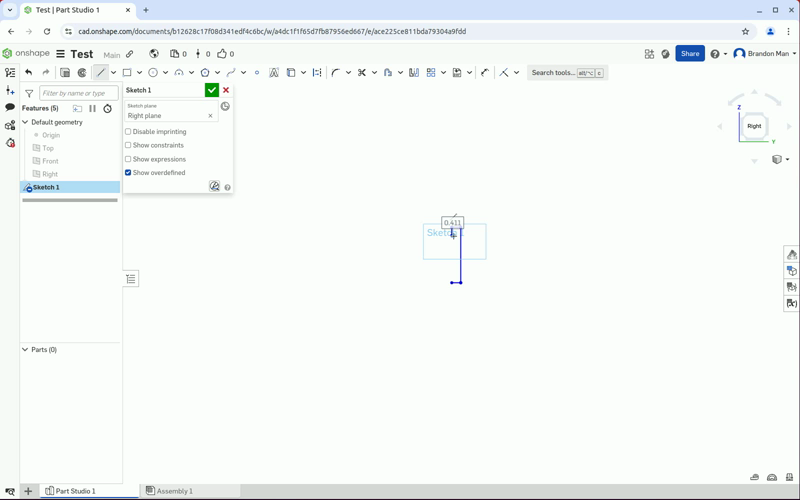
key_up(shift)
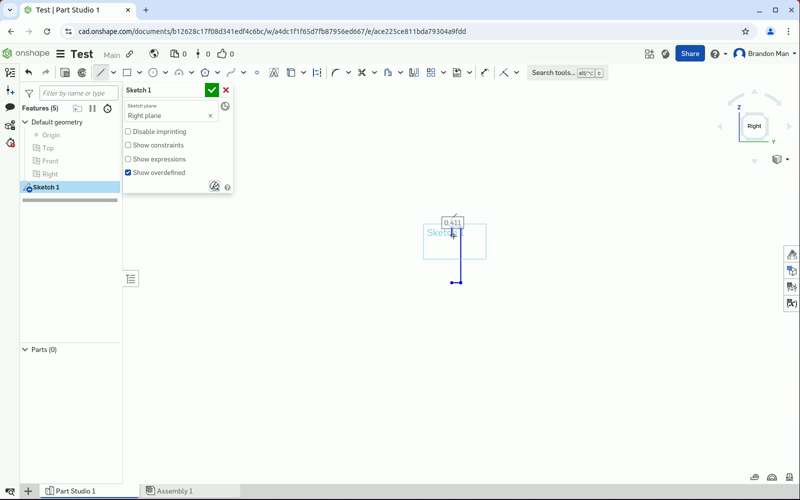
key_down(shift)
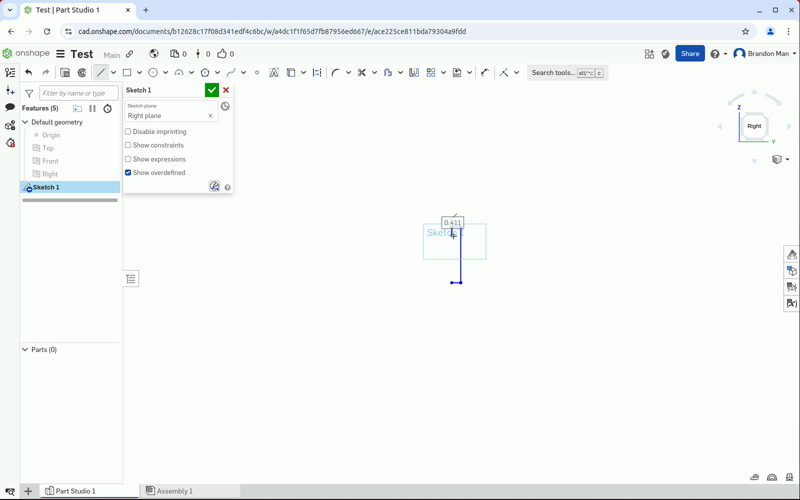
mouse_move(483, 235)
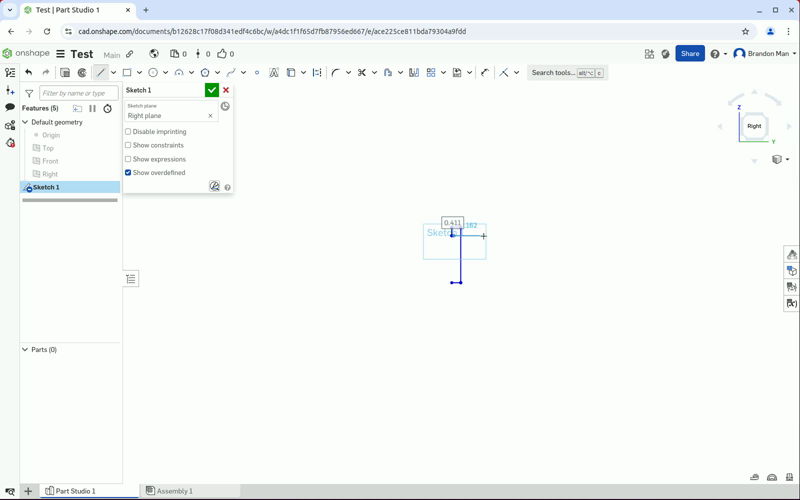
mouse_move(453, 239)
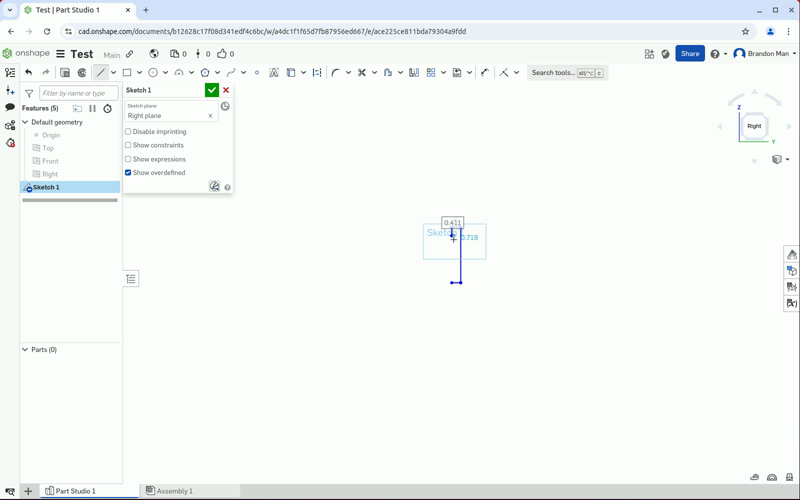
scroll(6)
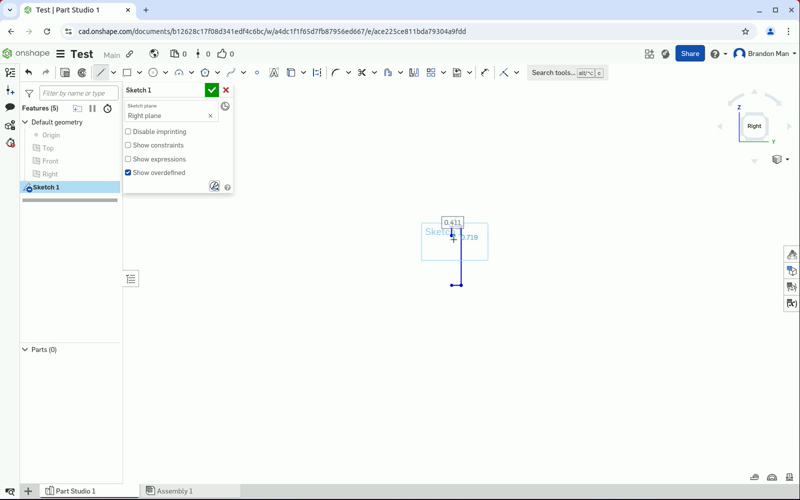
scroll(6)
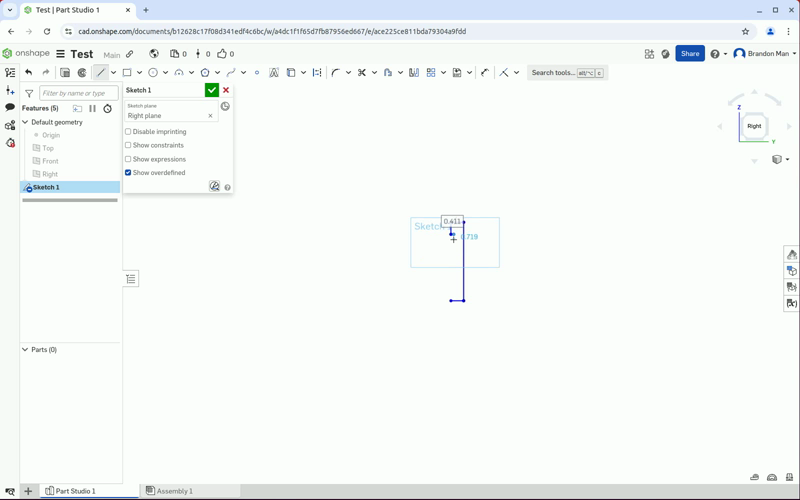
scroll(6)
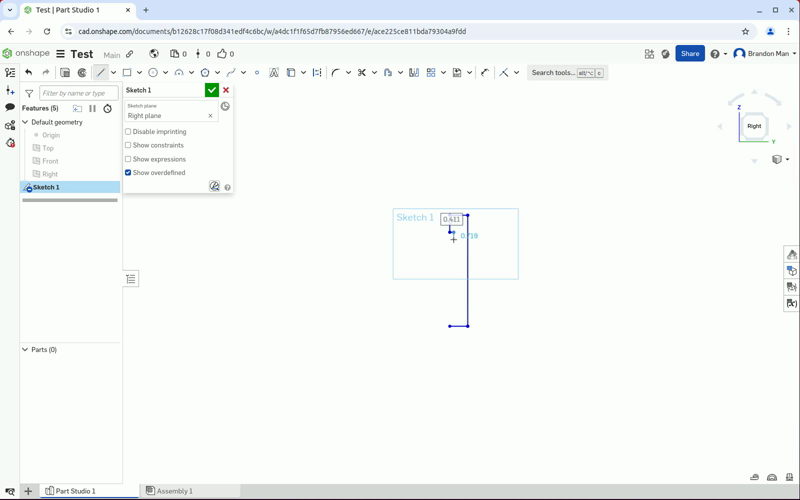
scroll(6)
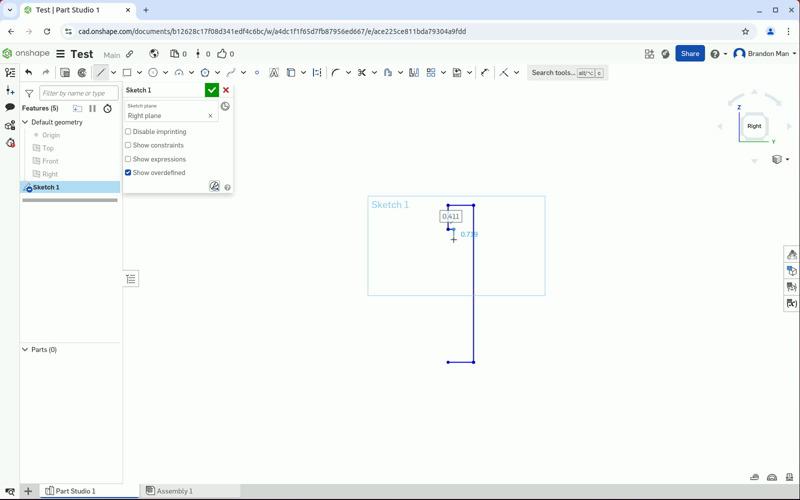
scroll(6)
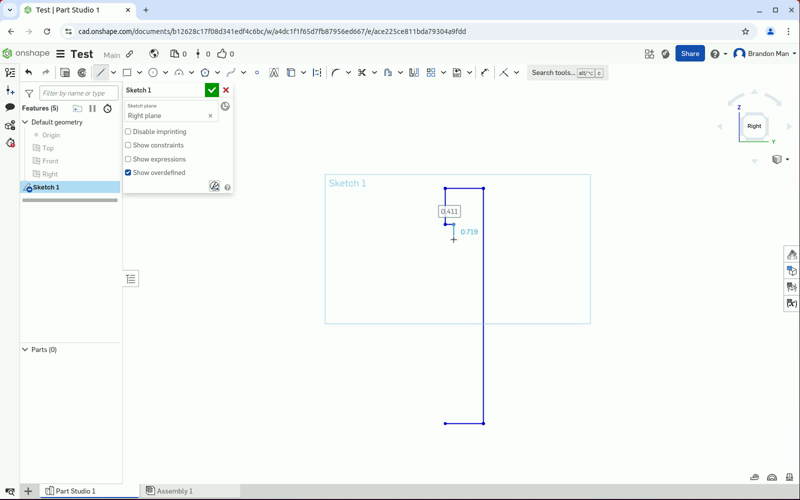
scroll(6)
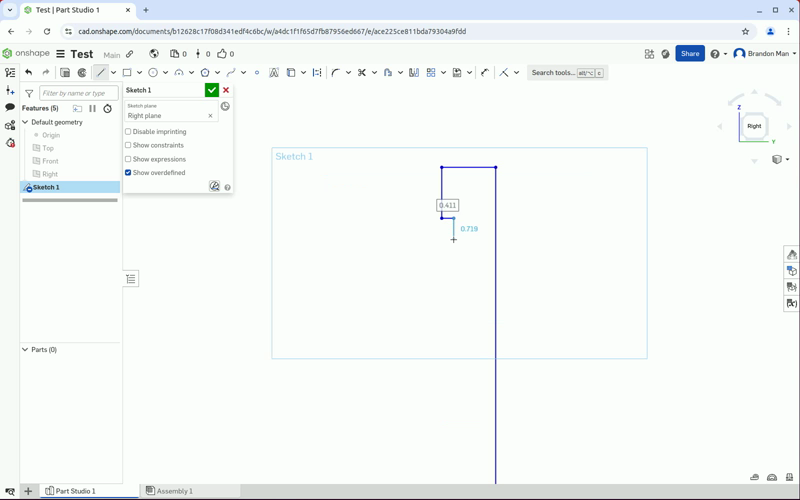
scroll(6)
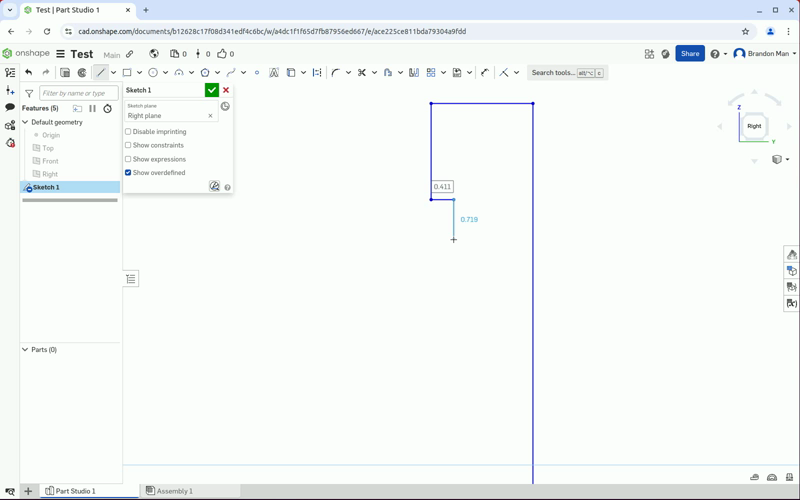
click(453, 239)
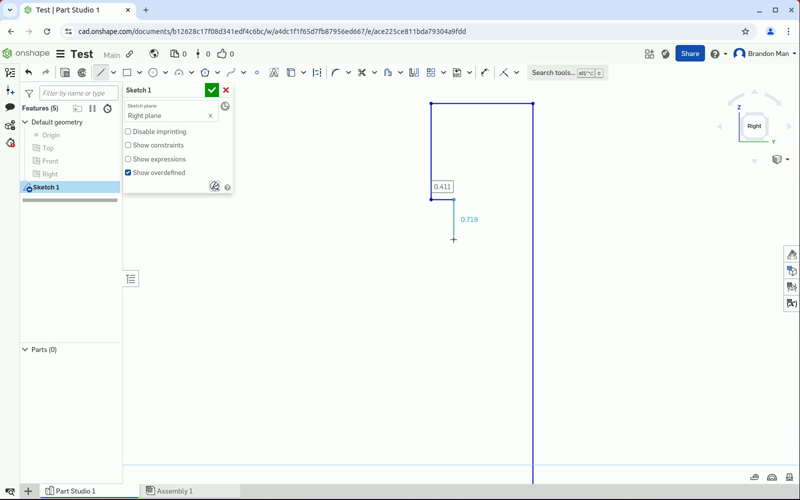
scroll(-6)
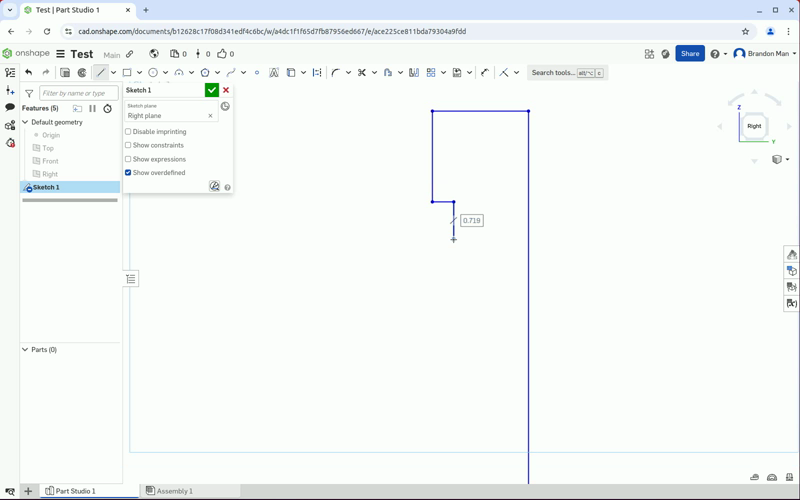
scroll(-6)
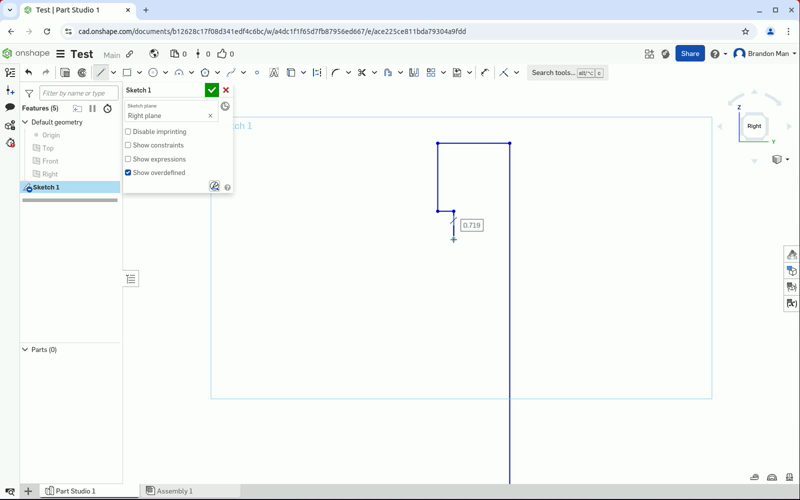
scroll(-6)
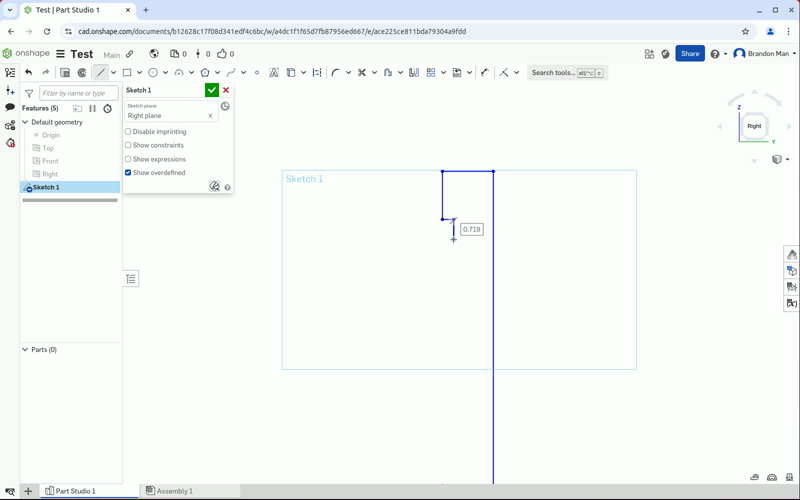
scroll(-6)
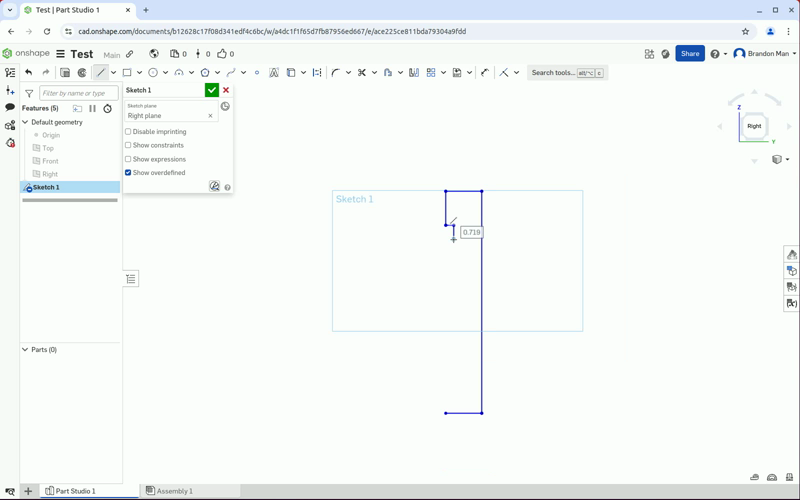
scroll(-6)
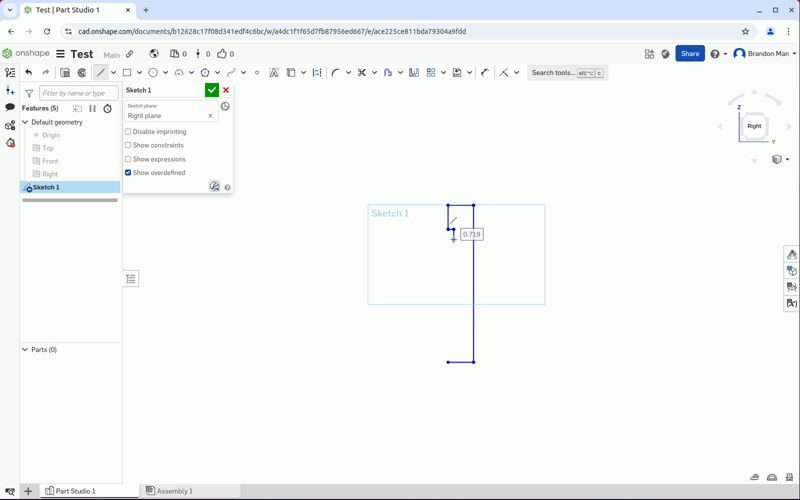
scroll(-6)
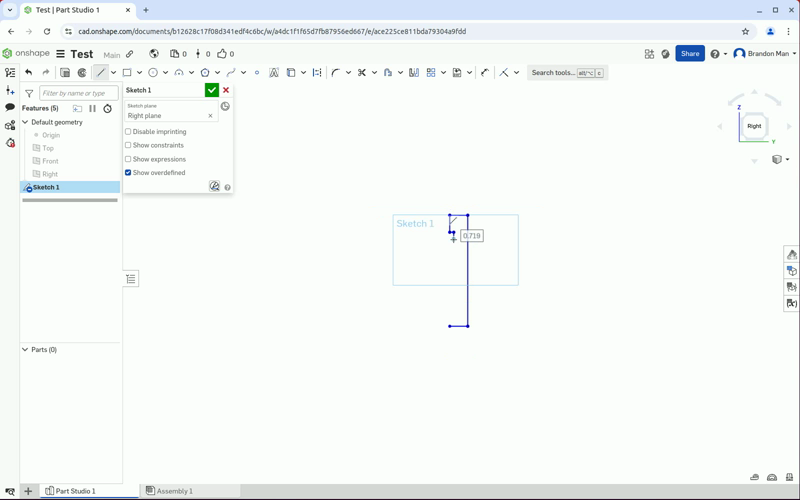
scroll(-6)
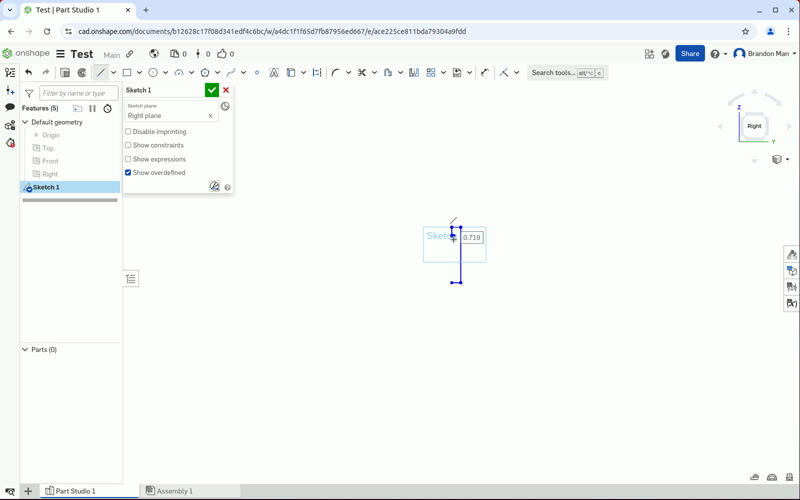
key_up(shift)
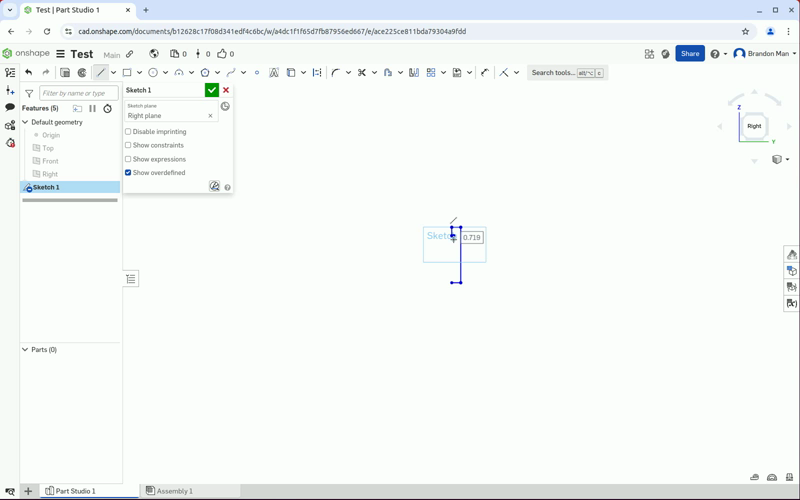
key_down(shift)
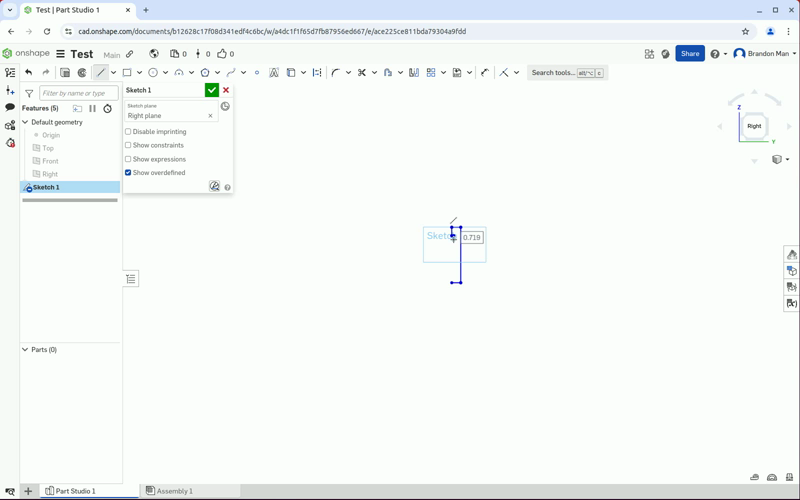
mouse_move(483, 239)
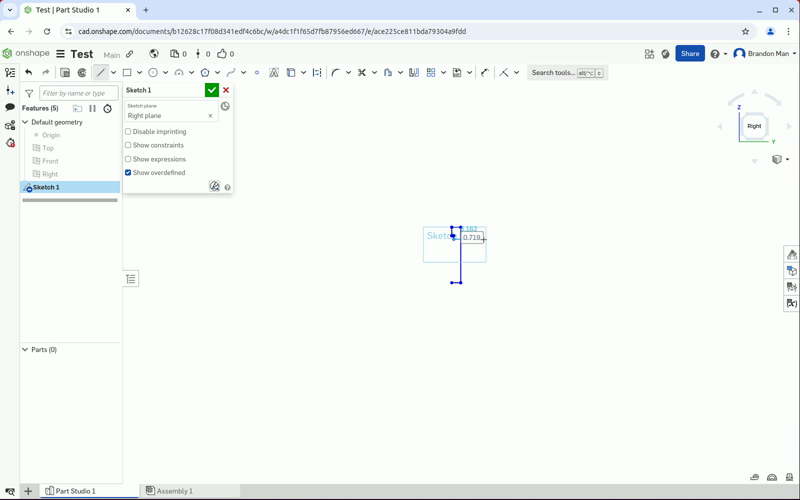
mouse_move(451, 239)
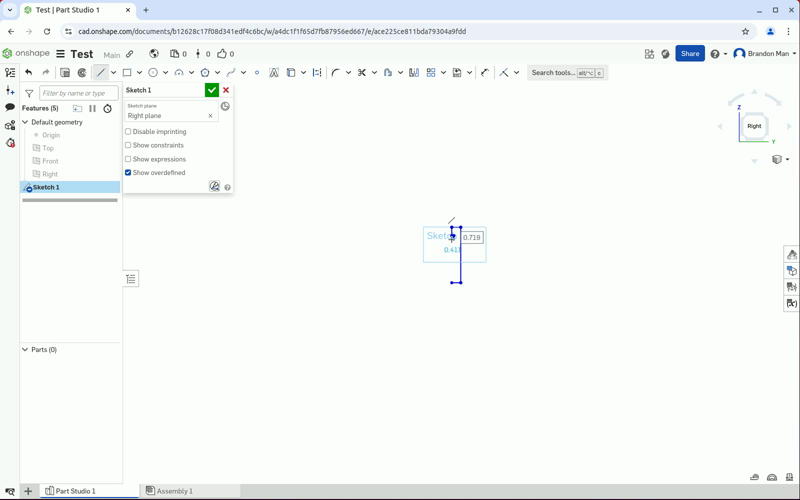
scroll(6)
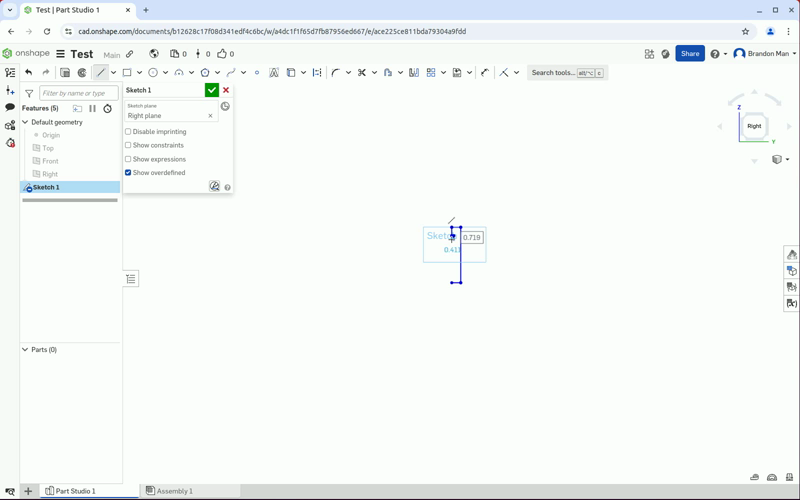
scroll(6)
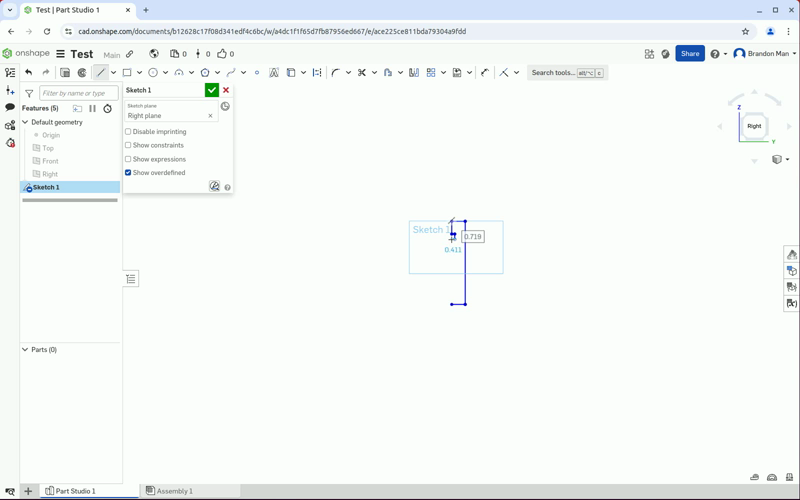
scroll(6)
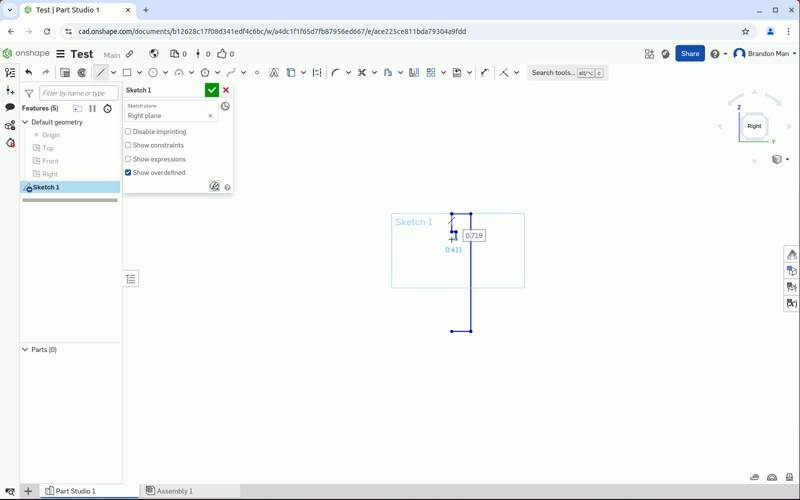
scroll(6)
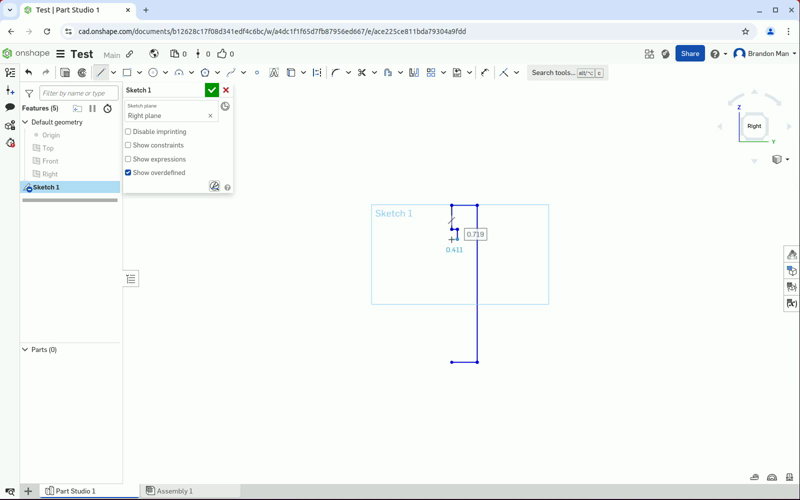
scroll(6)
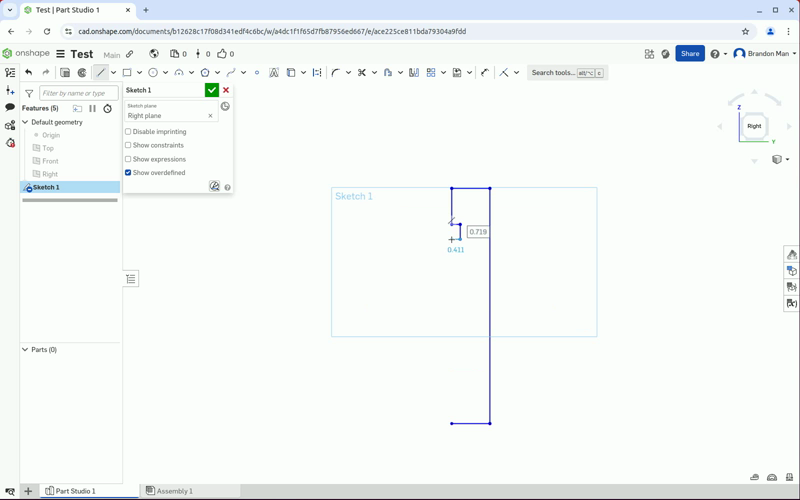
scroll(6)
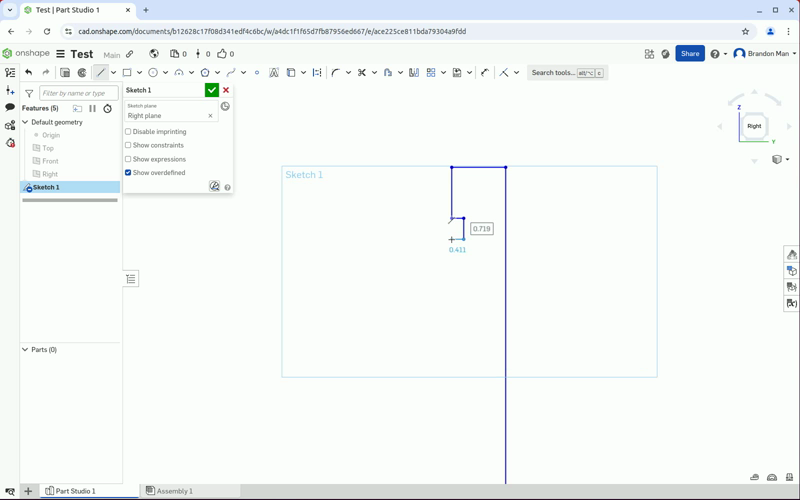
scroll(6)
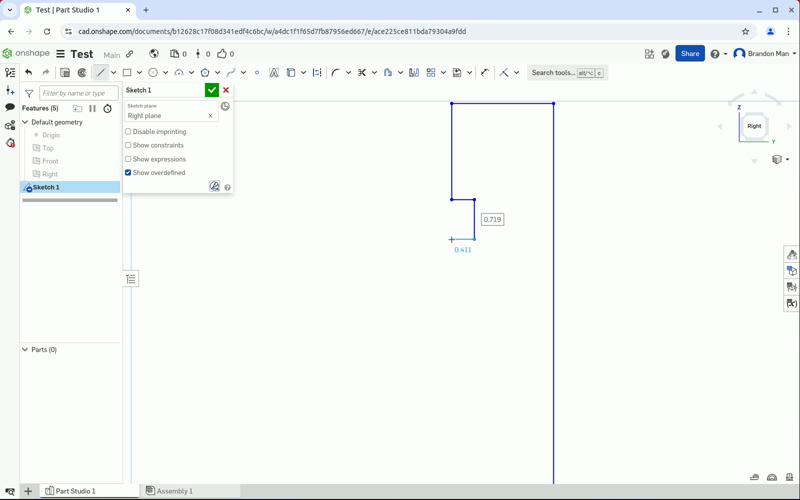
click(451, 239)
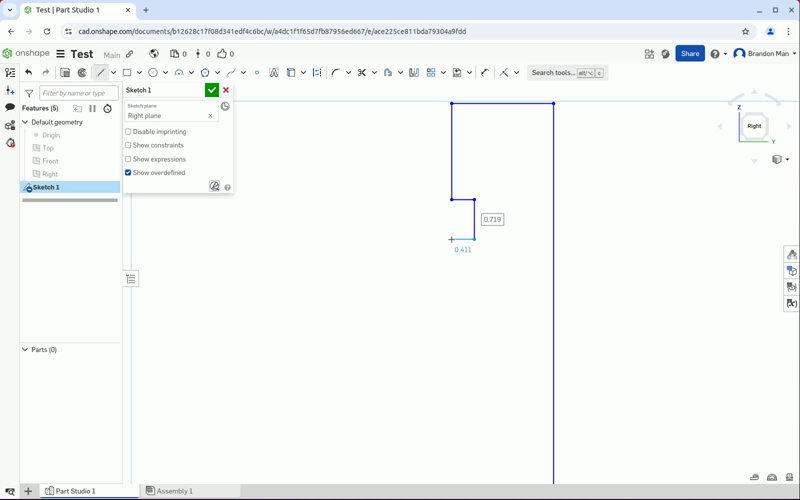
scroll(-6)
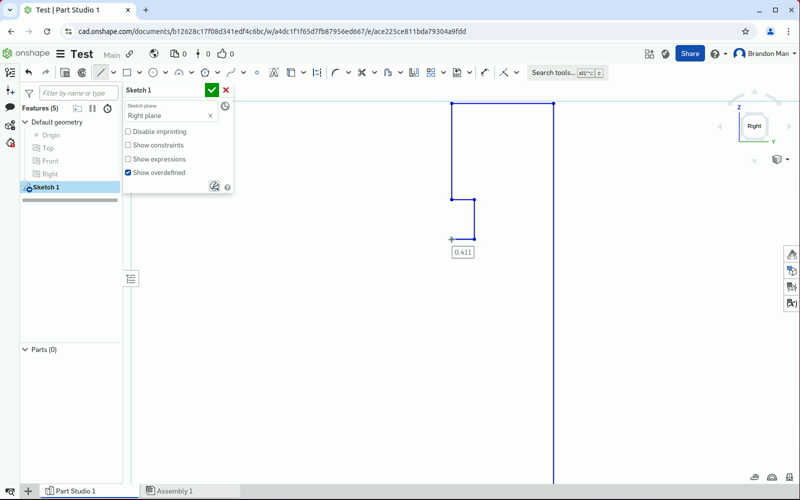
scroll(-6)
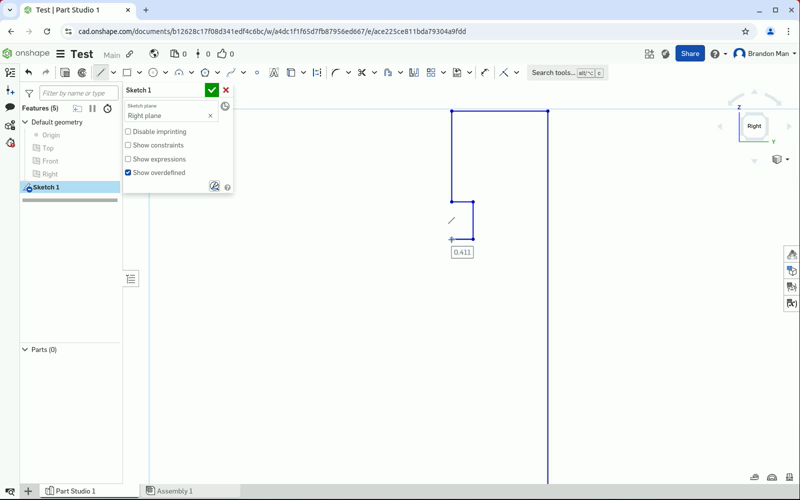
scroll(-6)
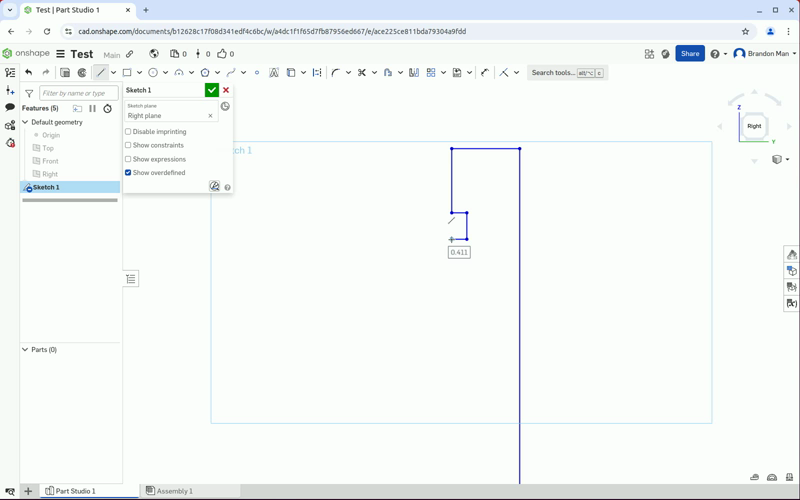
scroll(-6)
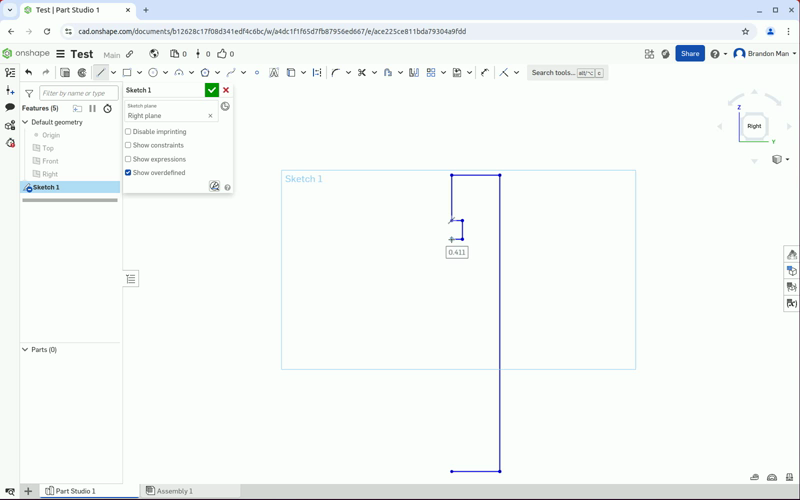
scroll(-6)
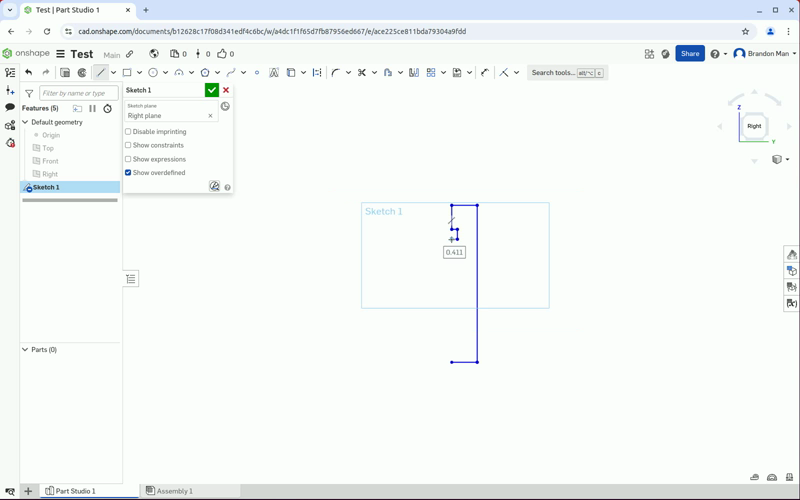
scroll(-6)
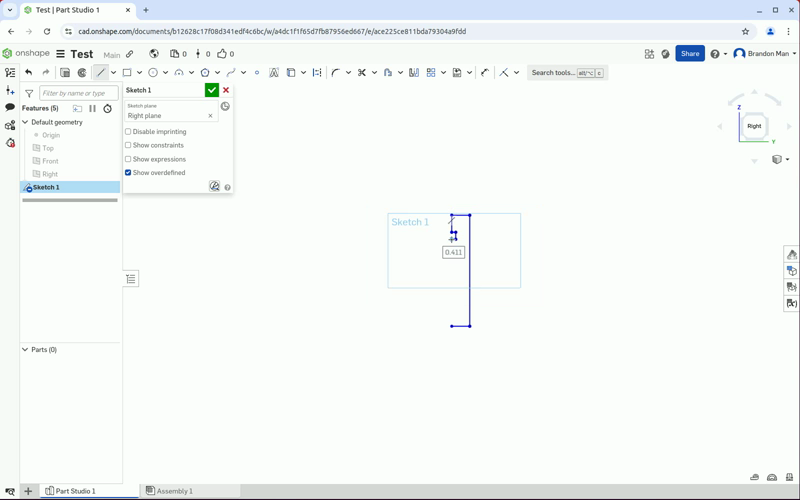
scroll(-6)
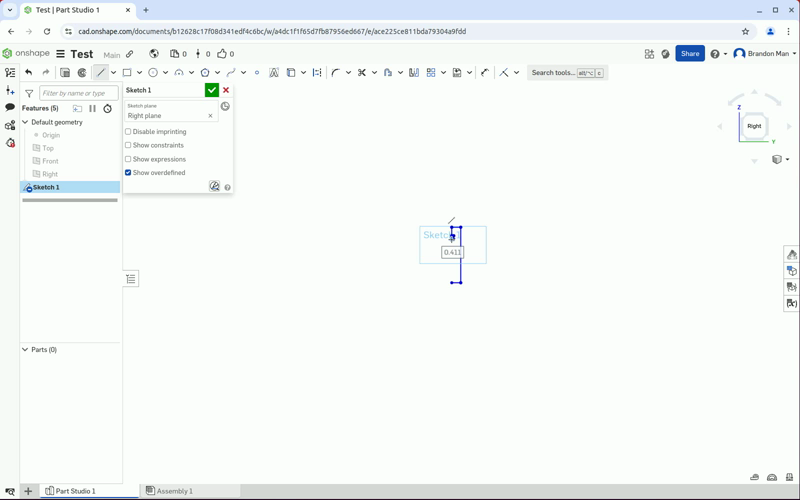
key_up(shift)
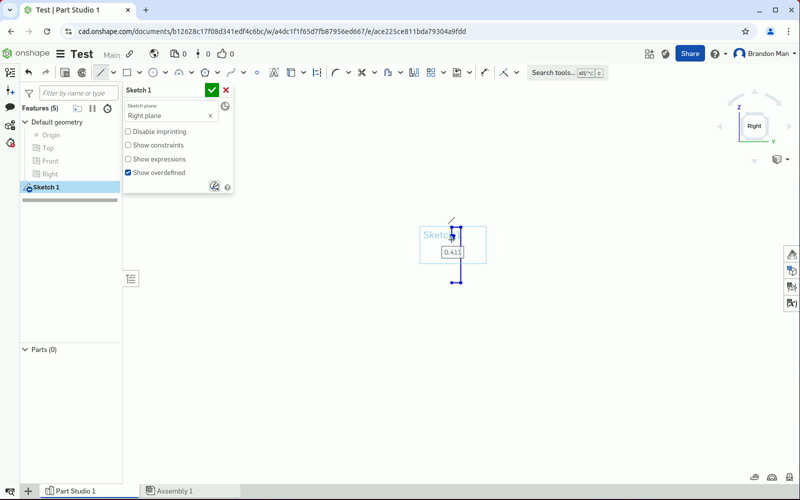
mouse_move(481, 239)
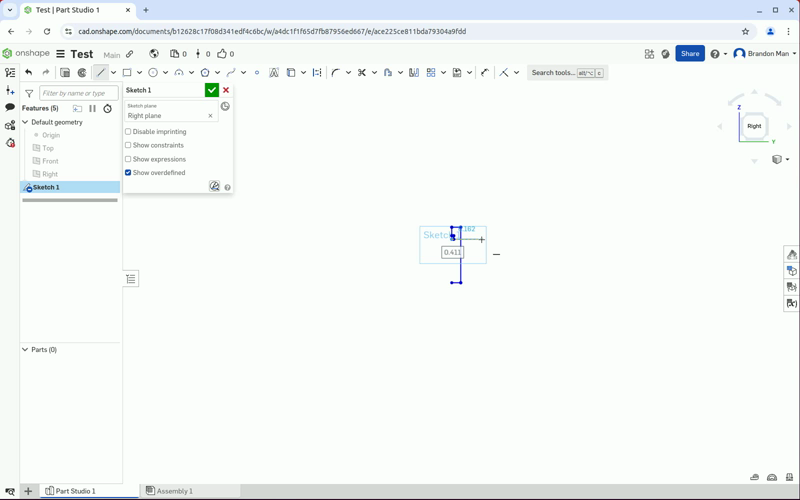
key_down(shift)
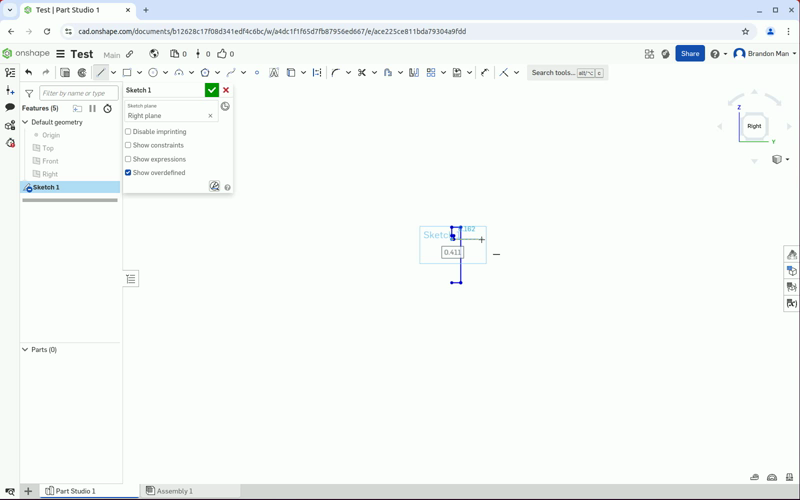
mouse_move(451, 282)
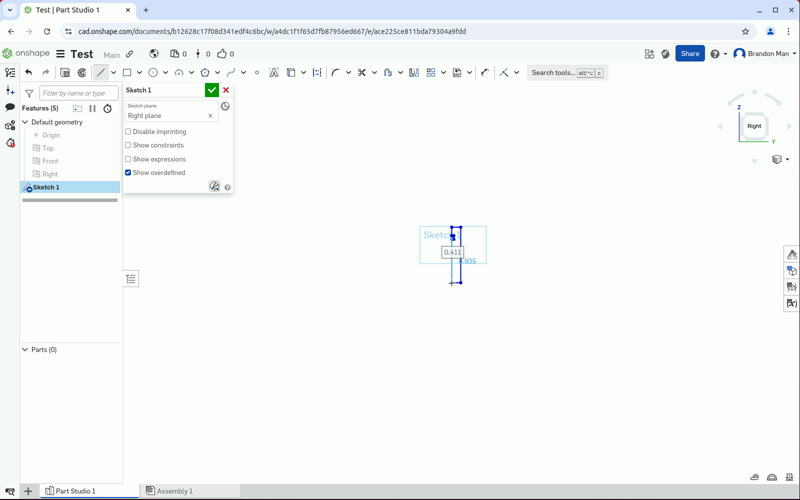
key_up(shift)
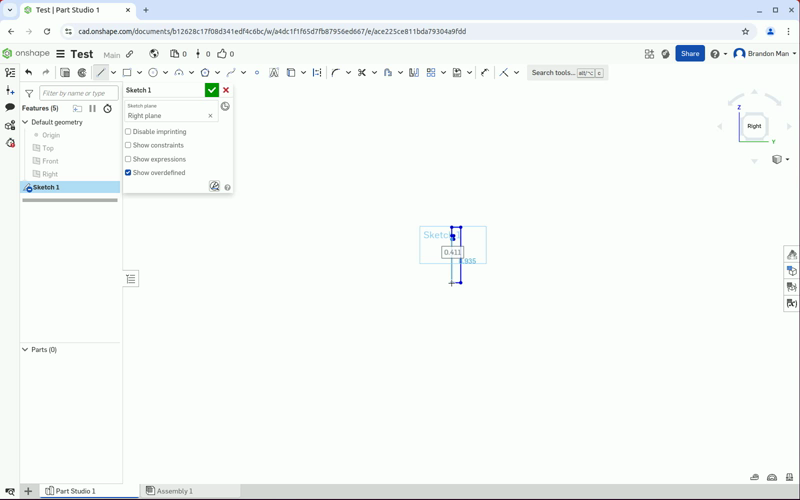
click(451, 282)
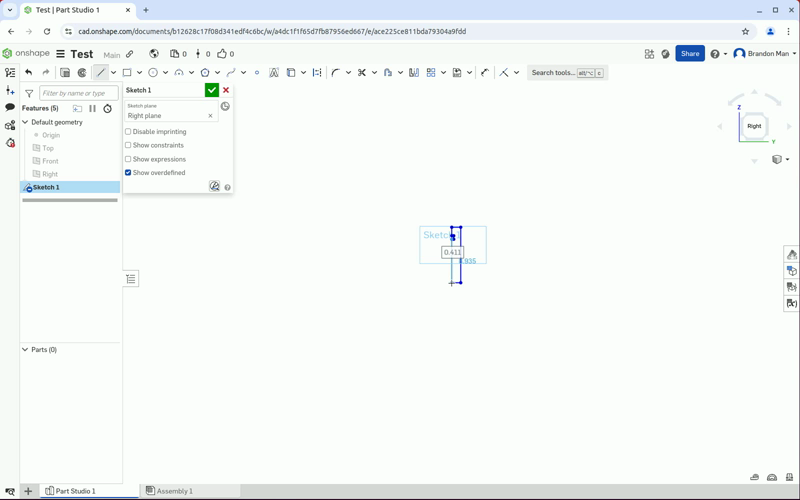
key(esc)
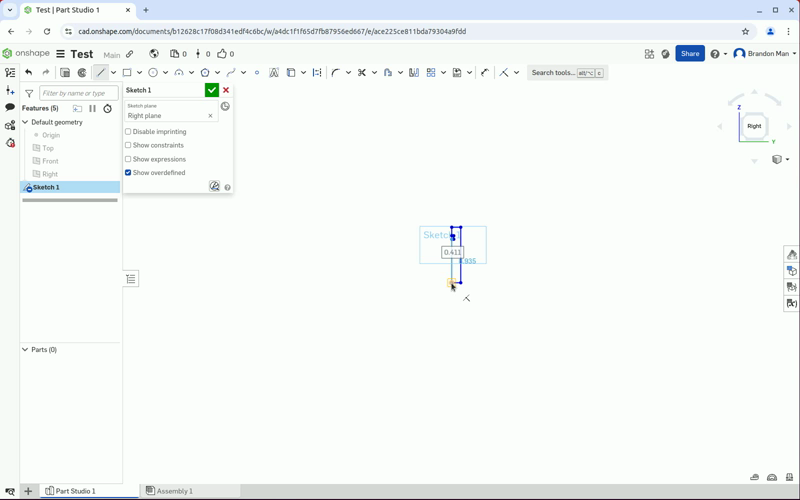
mouse_move(459, 241)
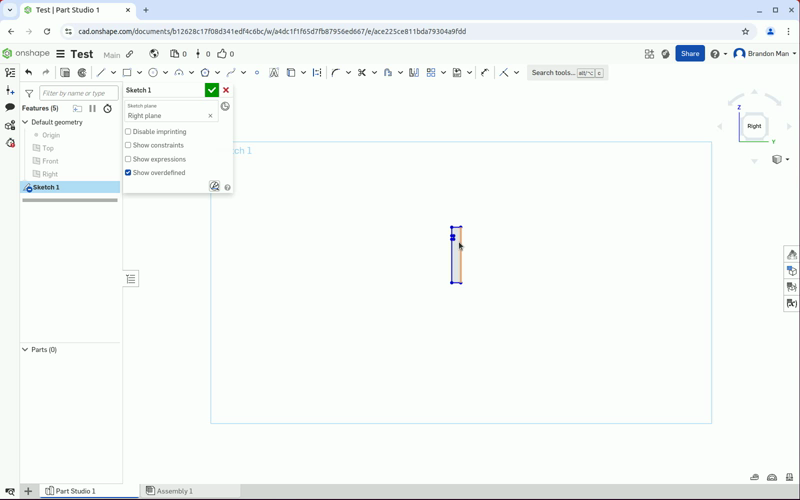
scroll(6)
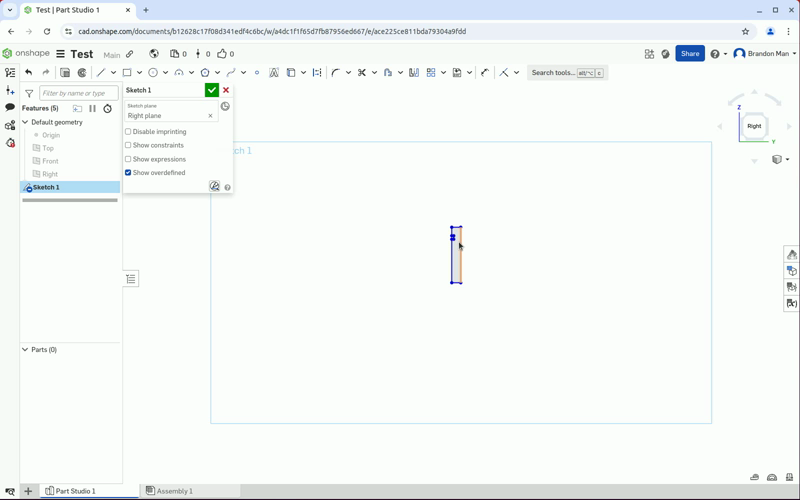
scroll(6)
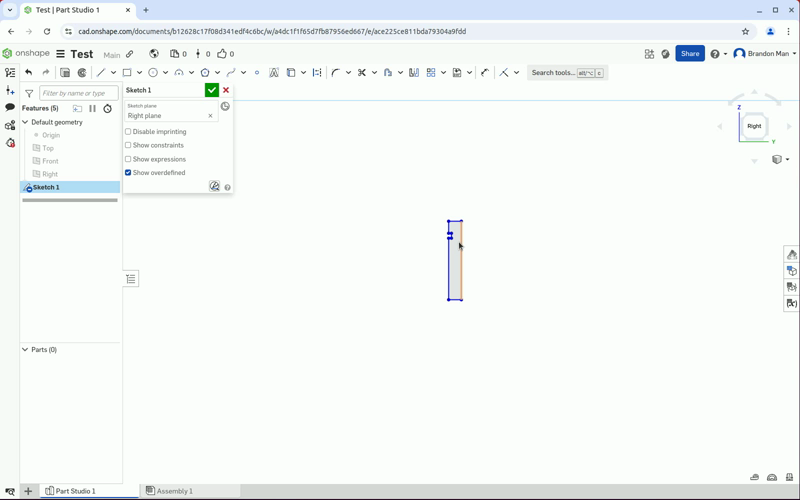
scroll(6)
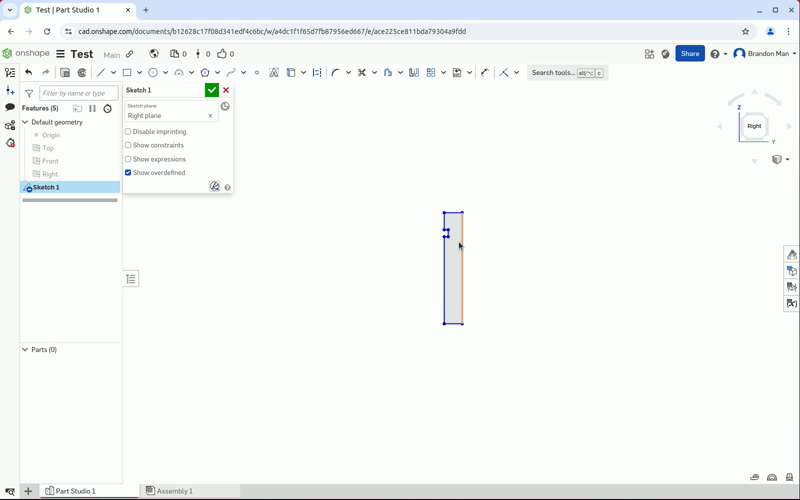
scroll(6)
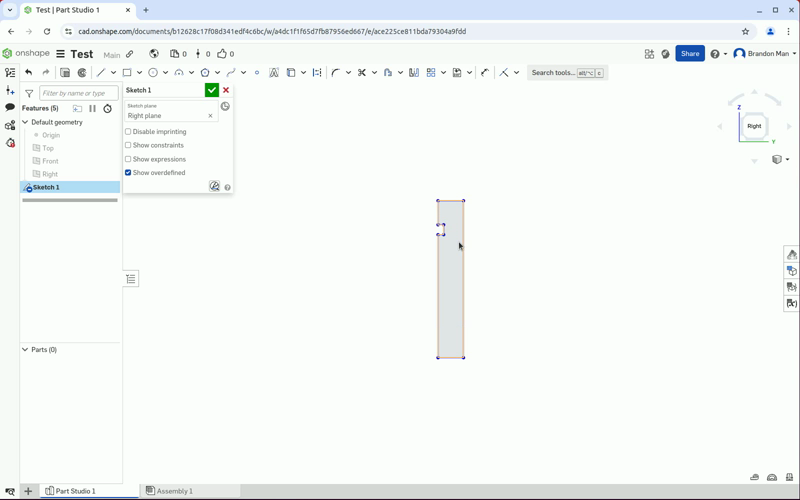
scroll(6)
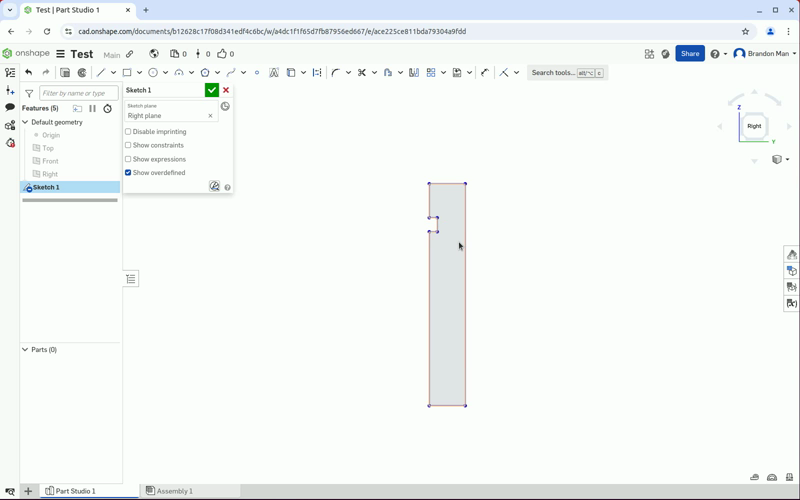
scroll(6)
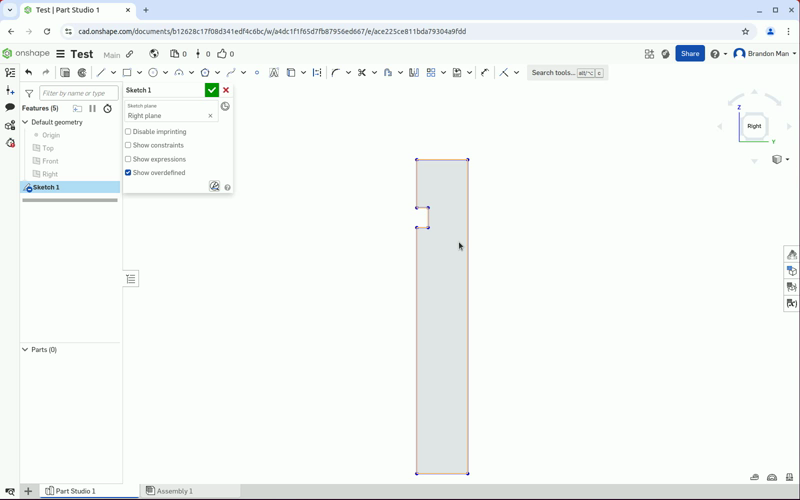
scroll(6)
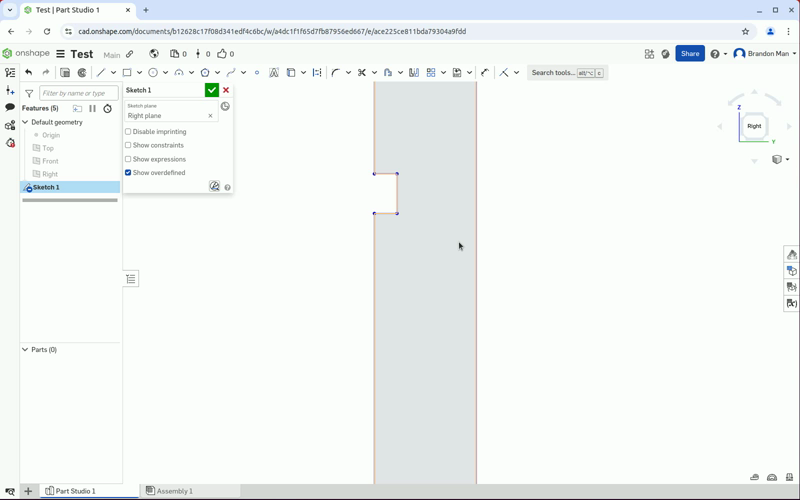
click(459, 241)
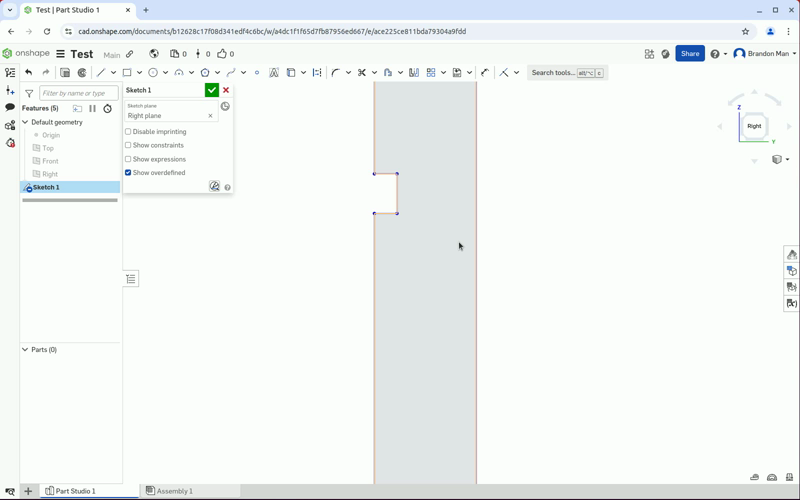
scroll(-6)
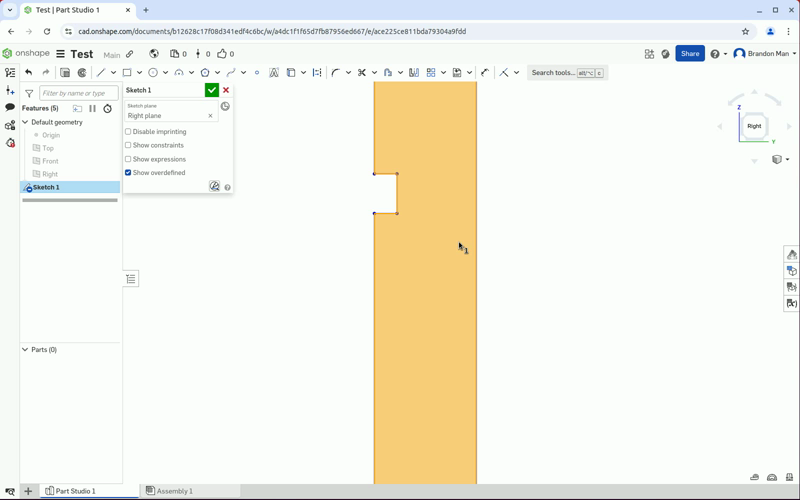
scroll(-6)
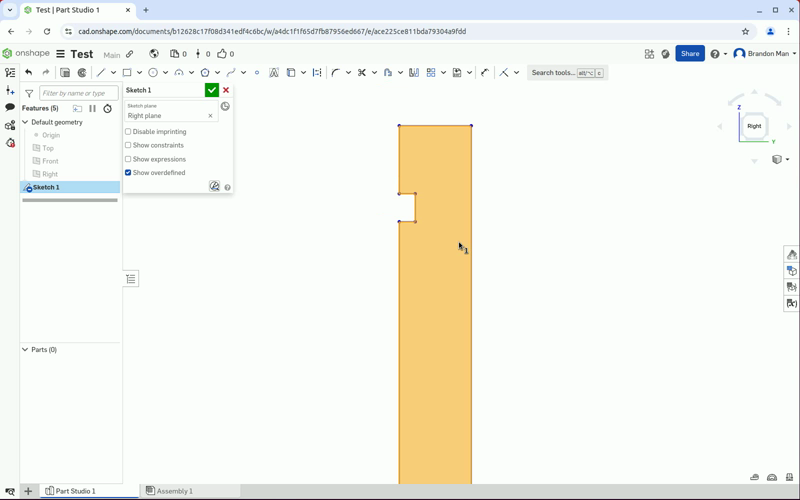
scroll(-6)
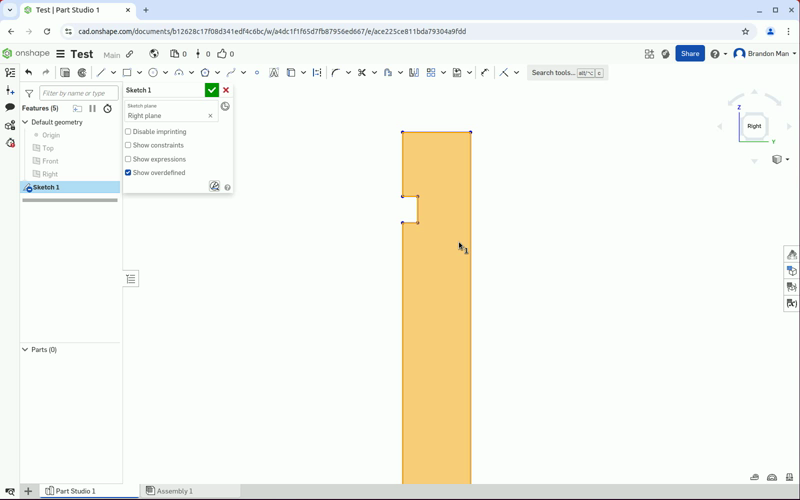
scroll(-6)
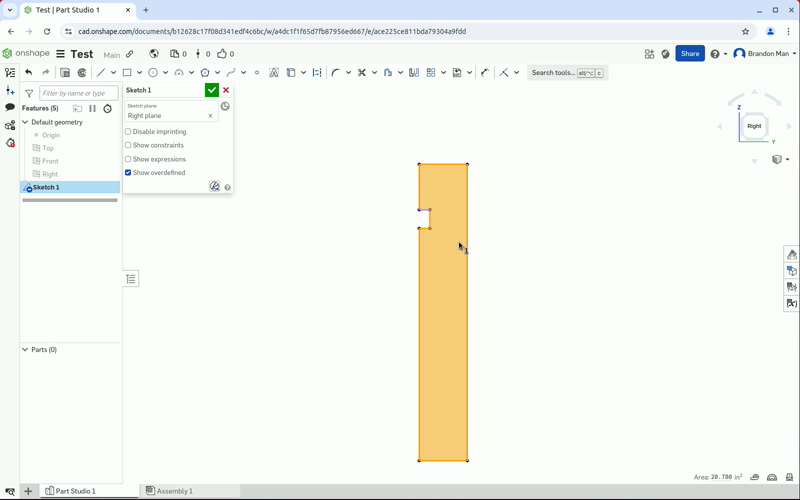
scroll(-6)
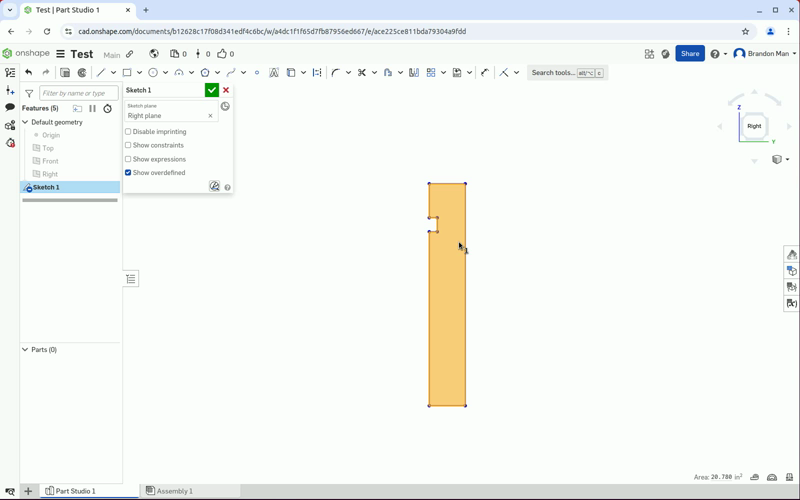
scroll(-6)
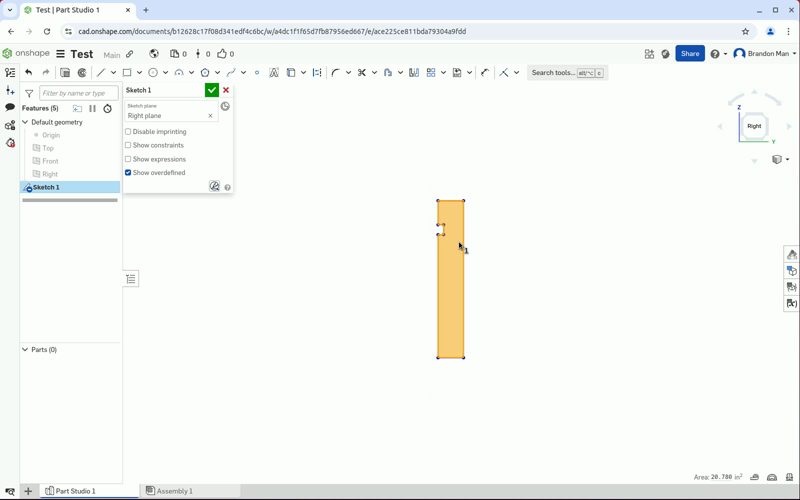
scroll(-6)
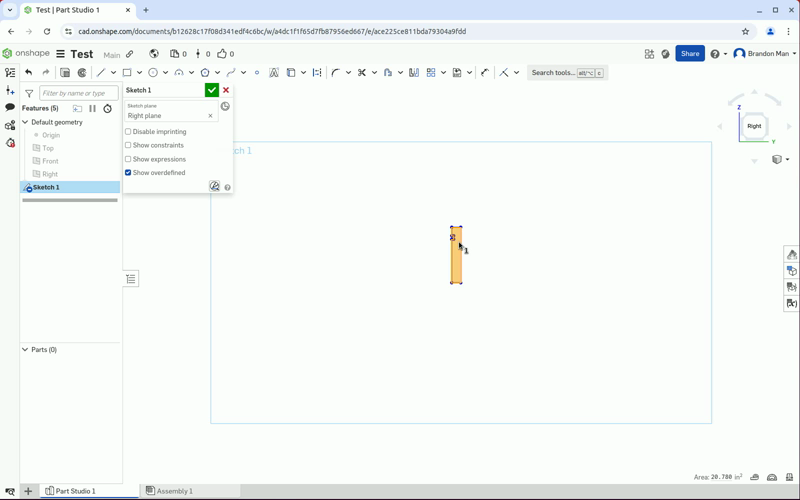
mouse_move(73, 352)
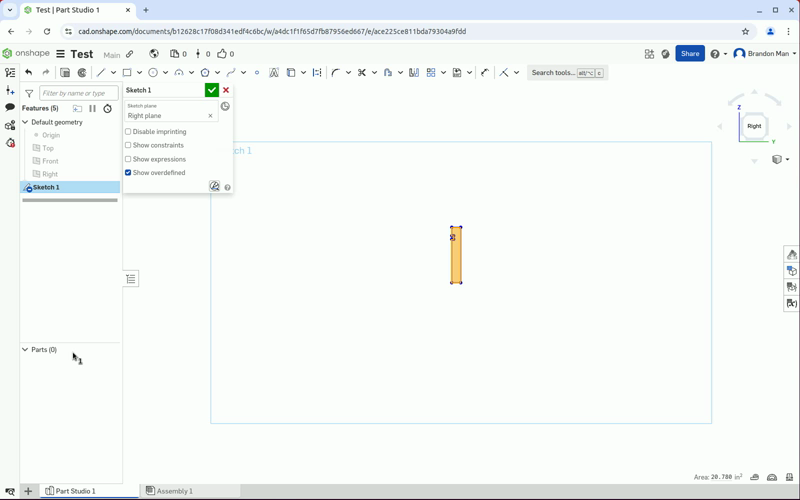
key(shift+y)
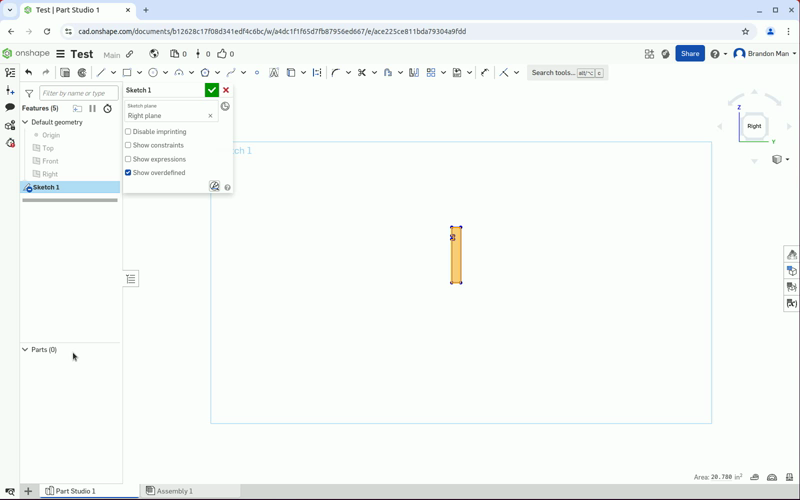
key(shift+e)
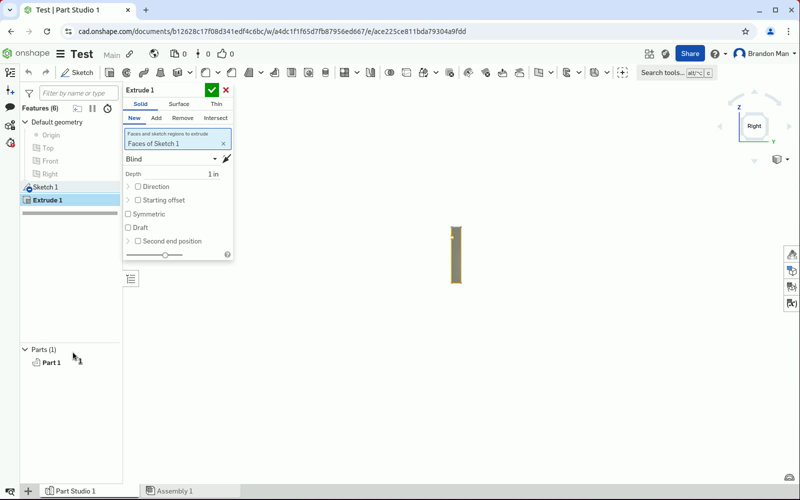
mouse_move(143, 106)
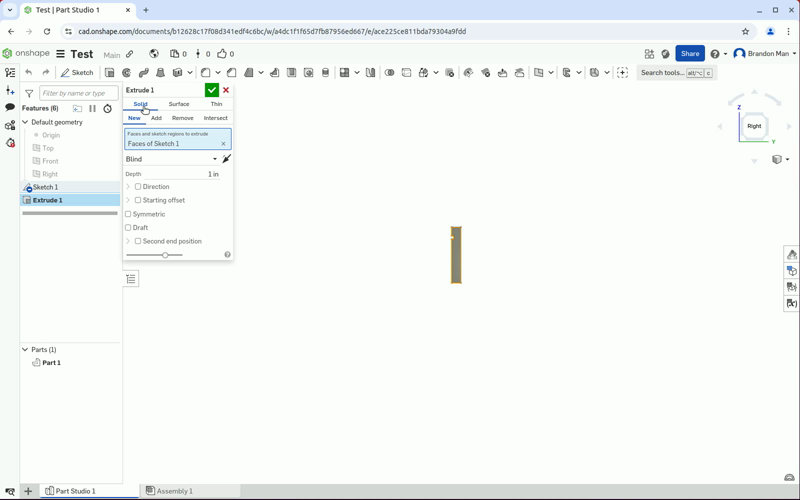
click(143, 106)
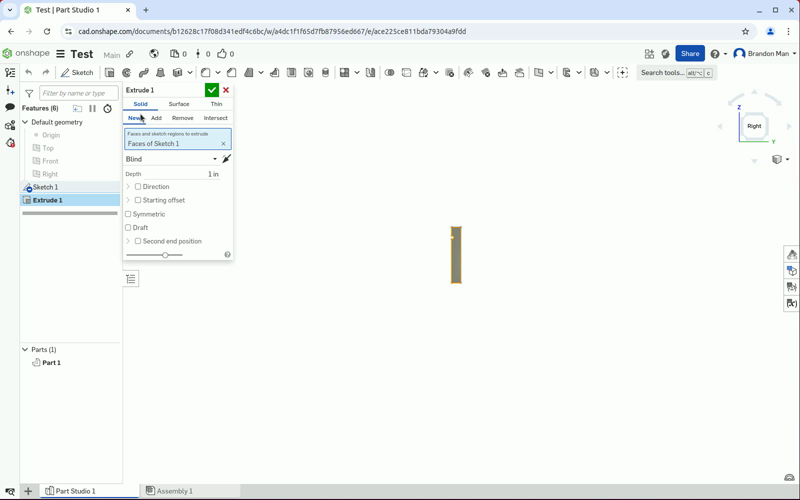
mouse_move(137, 120)
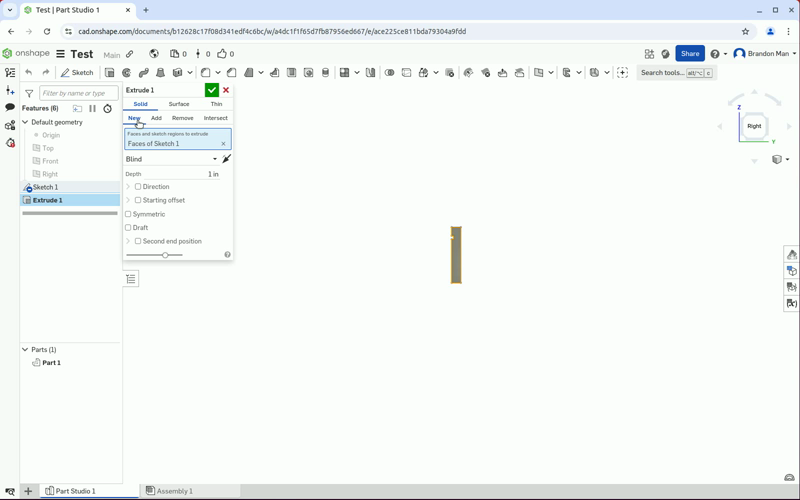
click(137, 120)
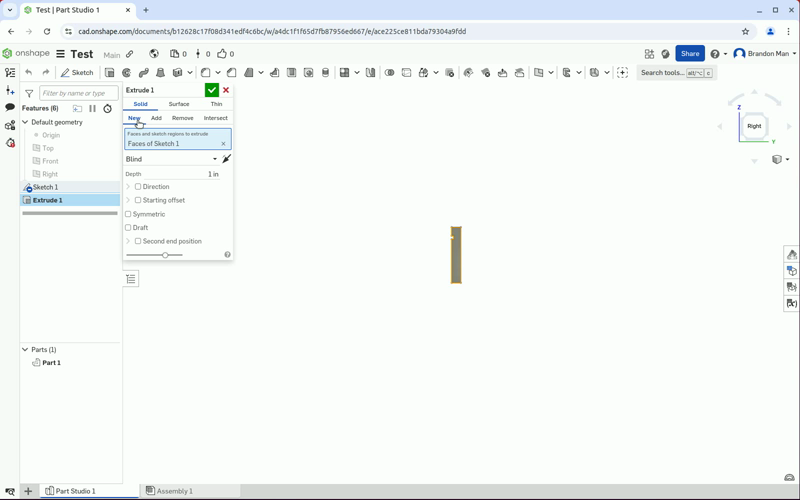
key(tab, 4)
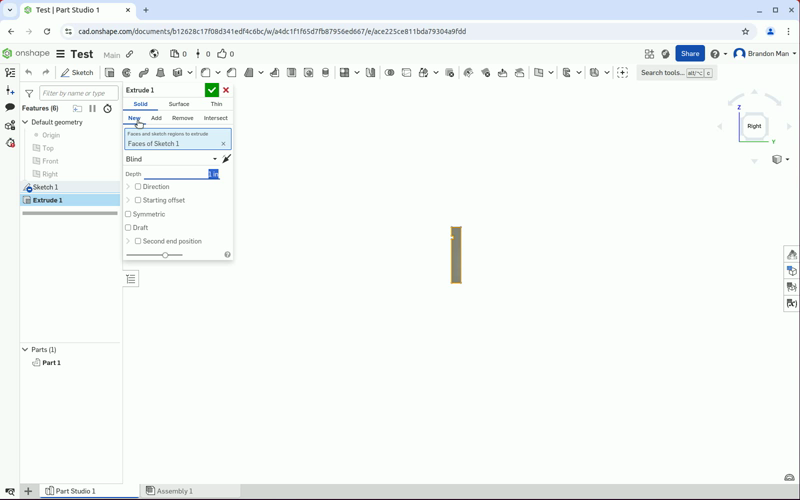
text(23.108)
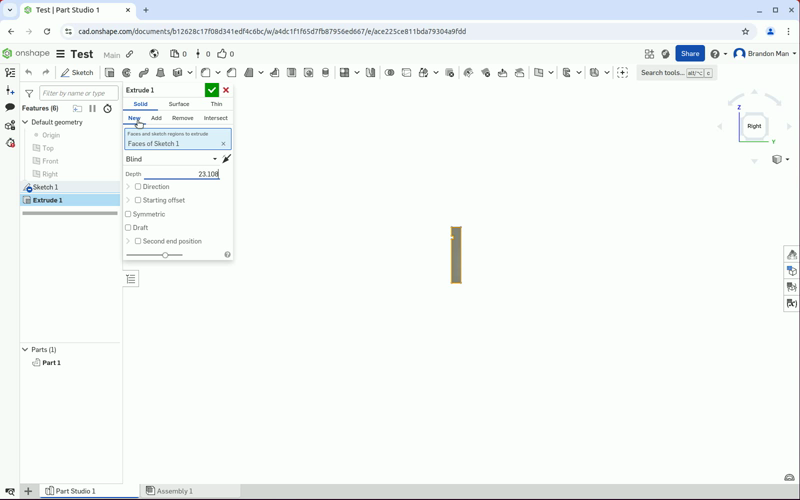
key(enter)
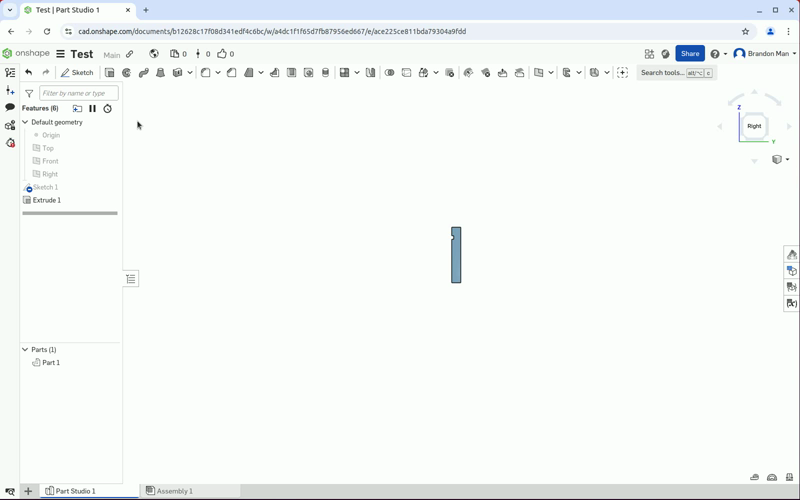
key(shift+h)
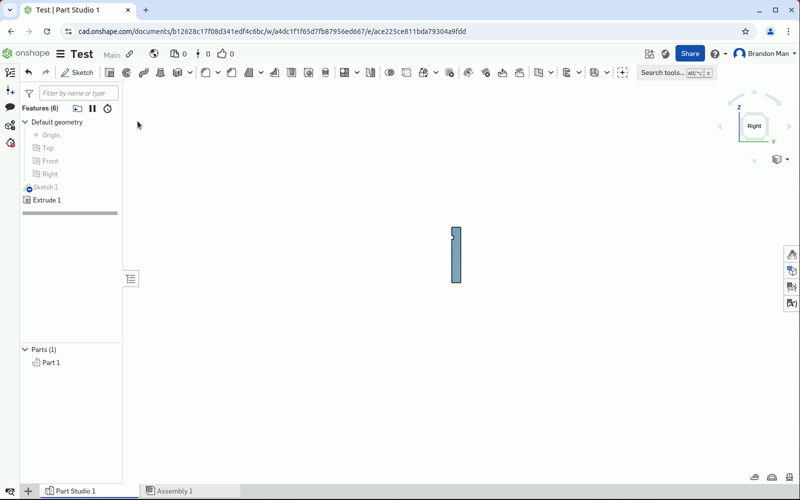
key(shift+h)
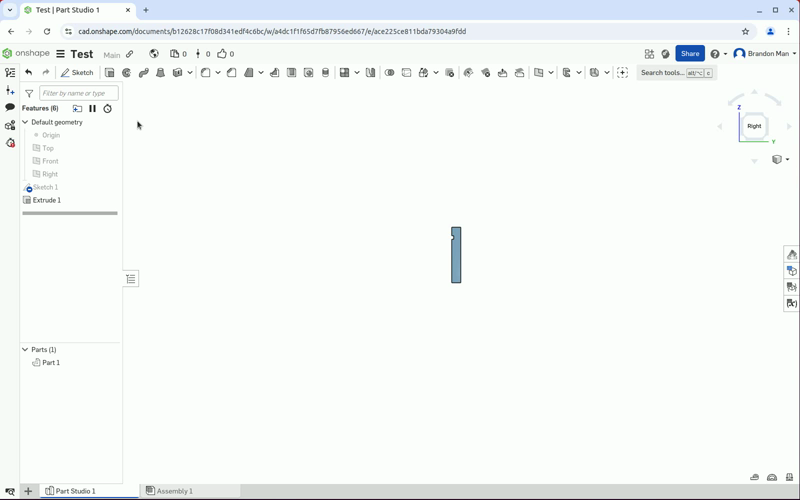
mouse_move(73, 189)
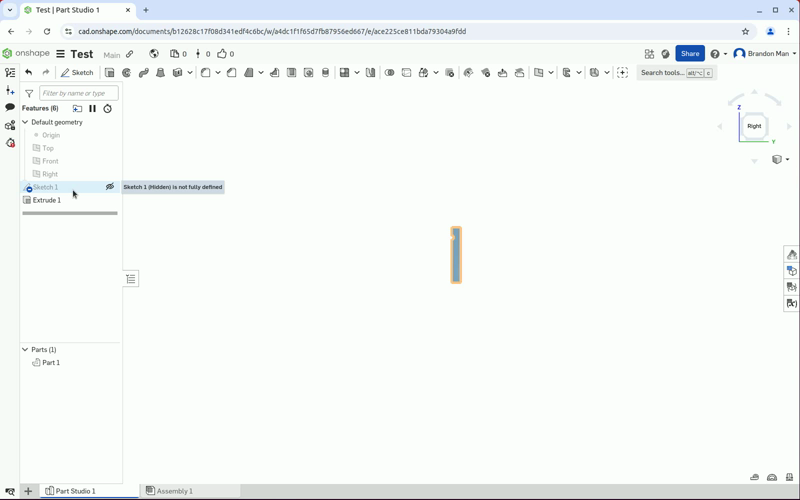
click(73, 189)
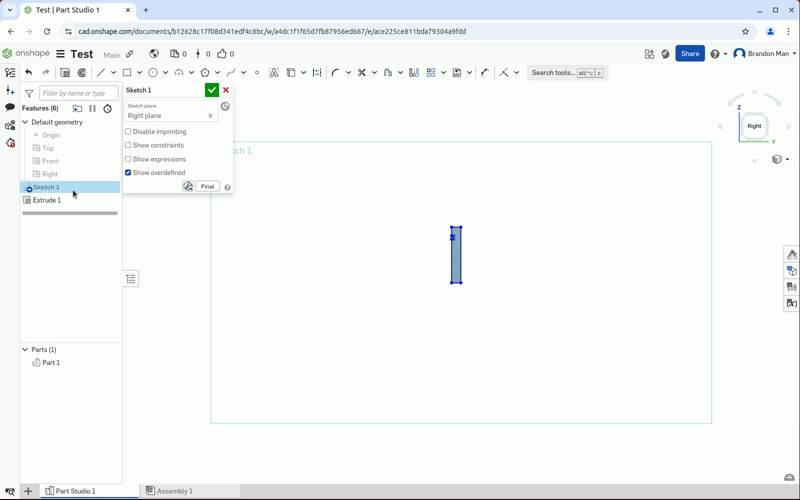
mouse_move(229, 92)
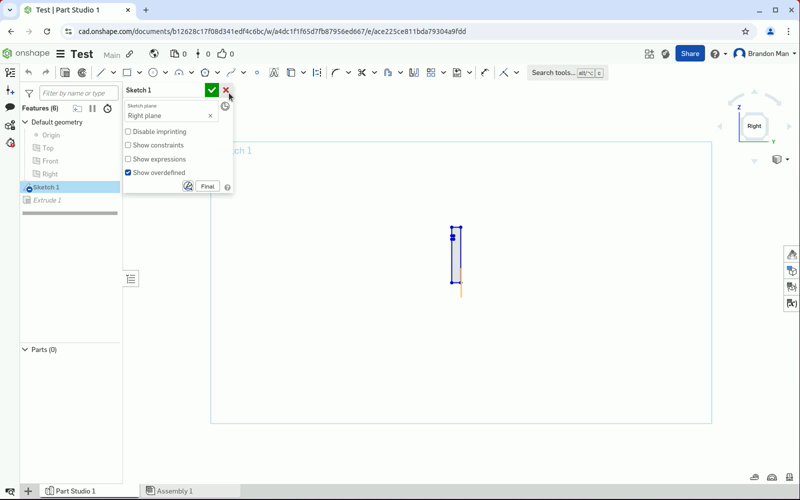
click(229, 92)
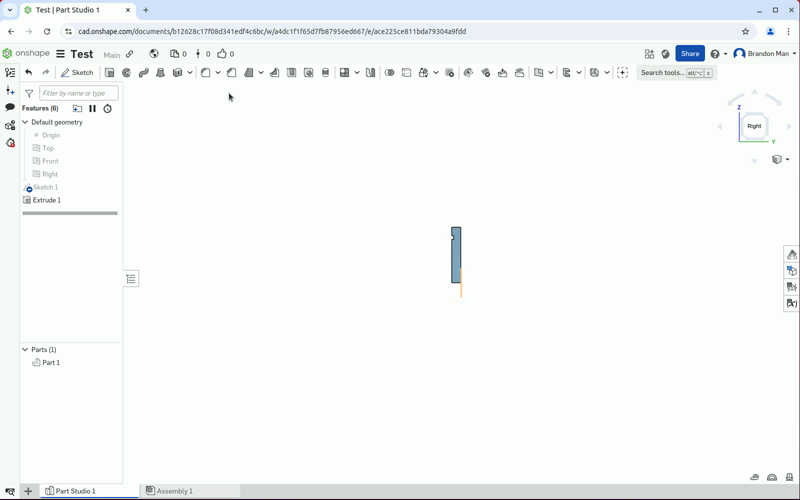
mouse_move(73, 352)
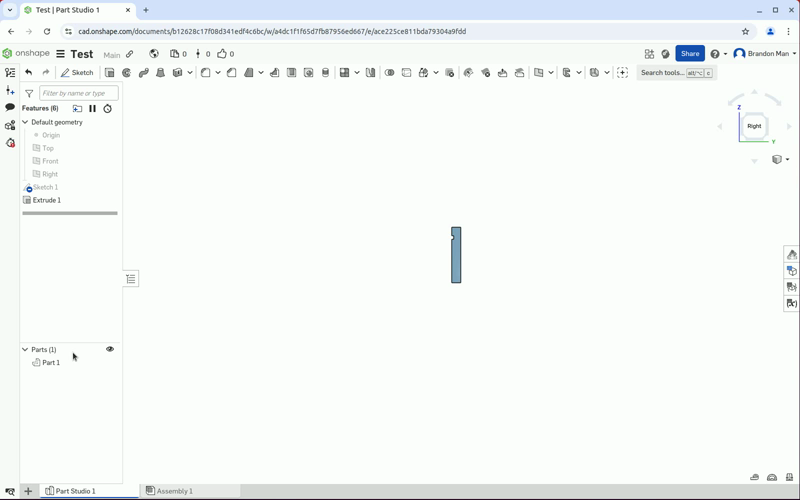
key(y)
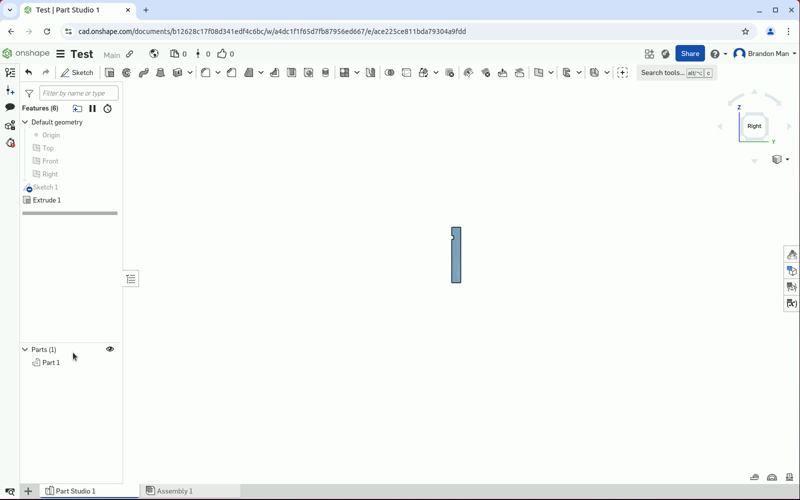
key(shift+p)
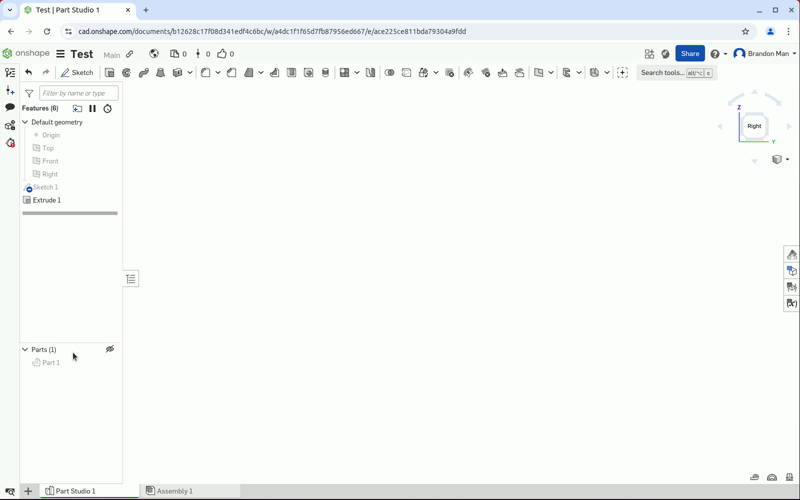
key(space)
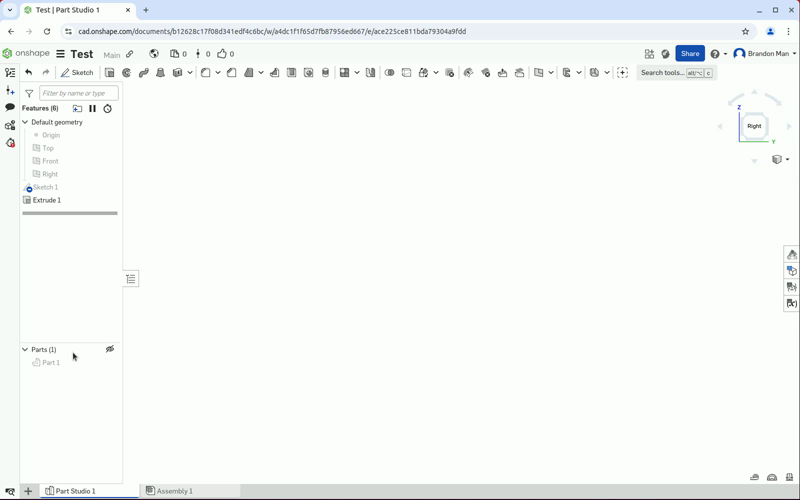
key_down(shift)
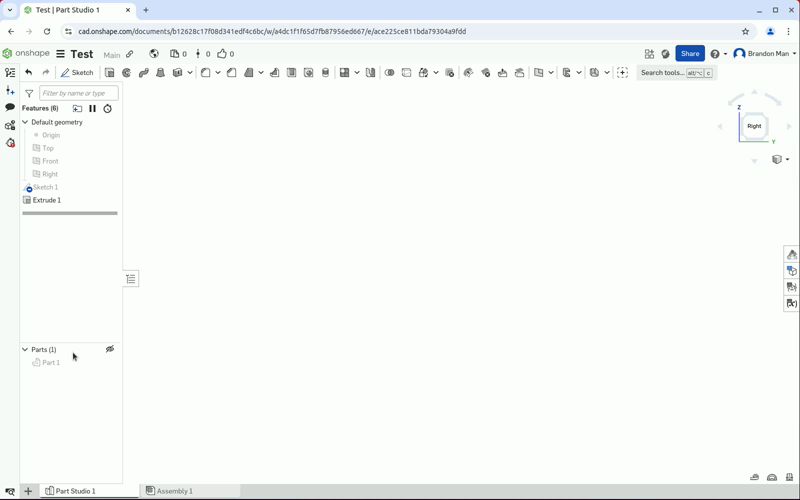
key(right)
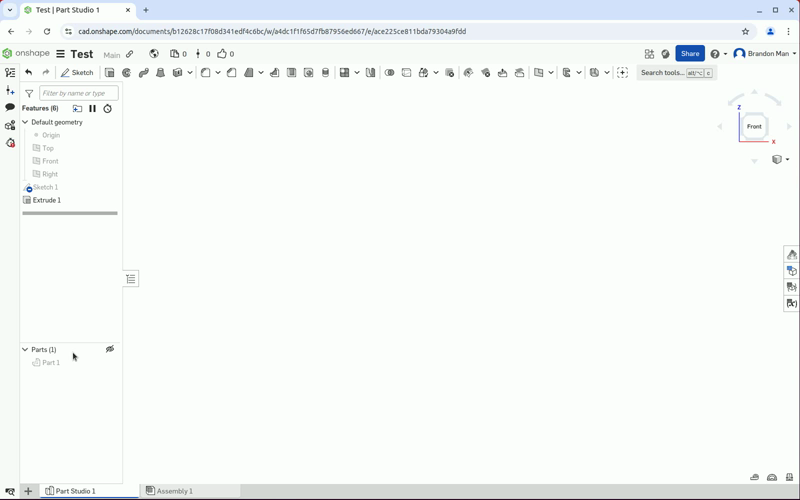
key_up(shift)
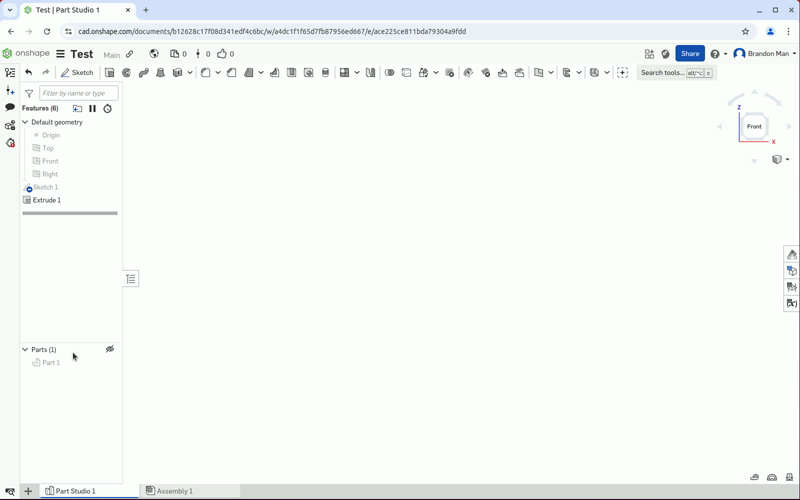
mouse_move(73, 352)
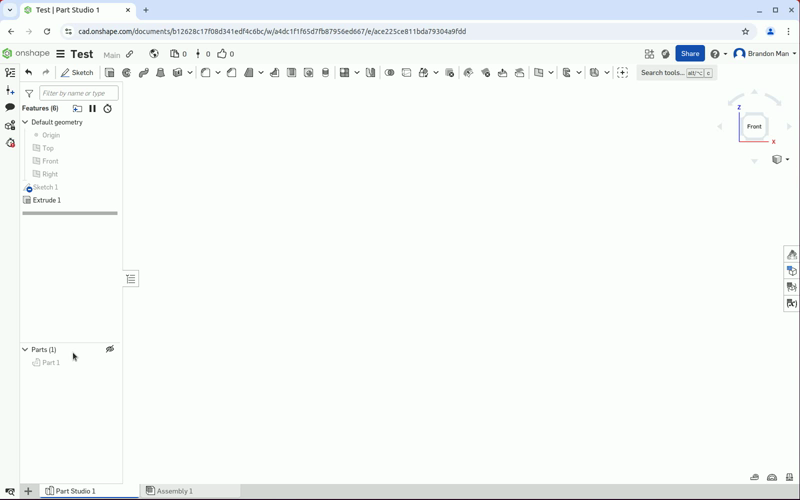
key(shift+y)
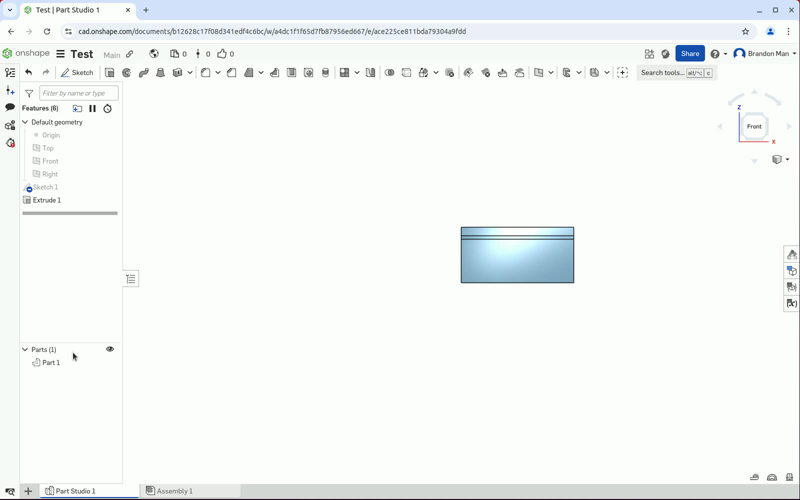
mouse_move(541, 75)
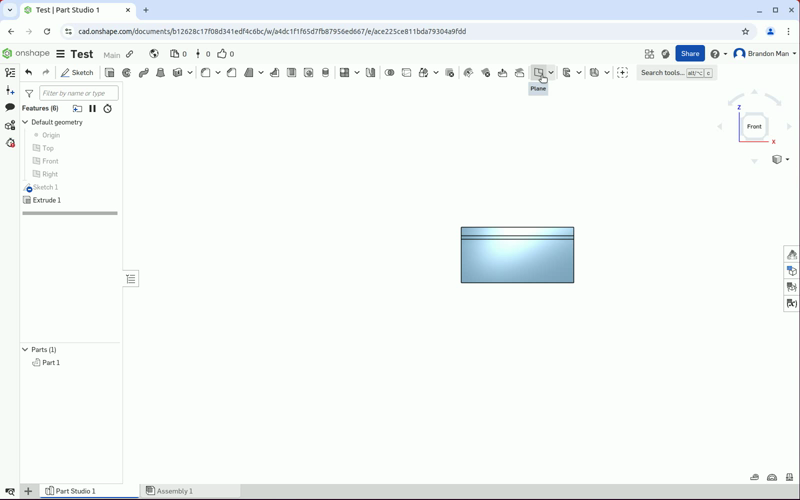
click(541, 75)
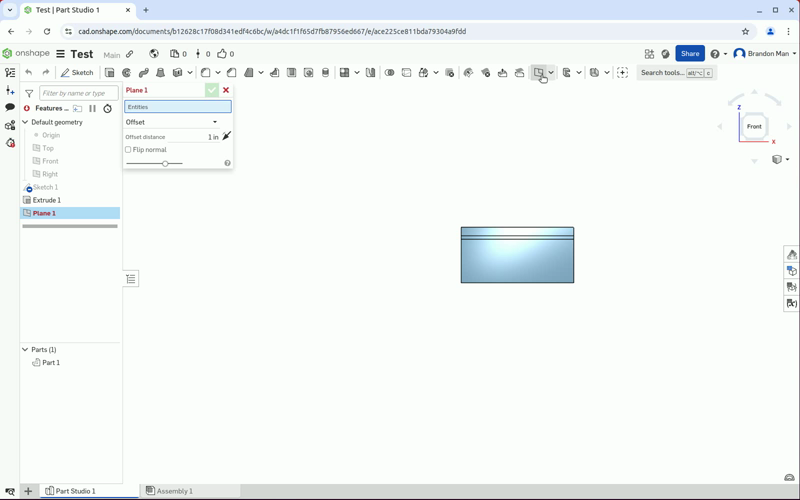
mouse_move(73, 163)
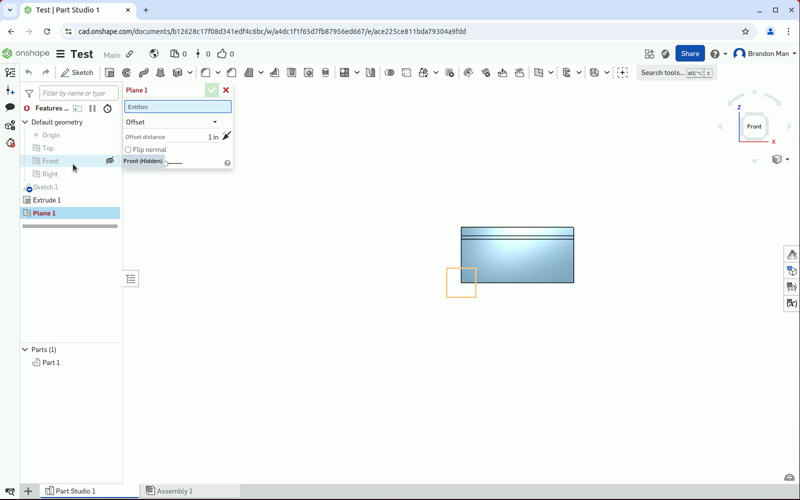
click(73, 163)
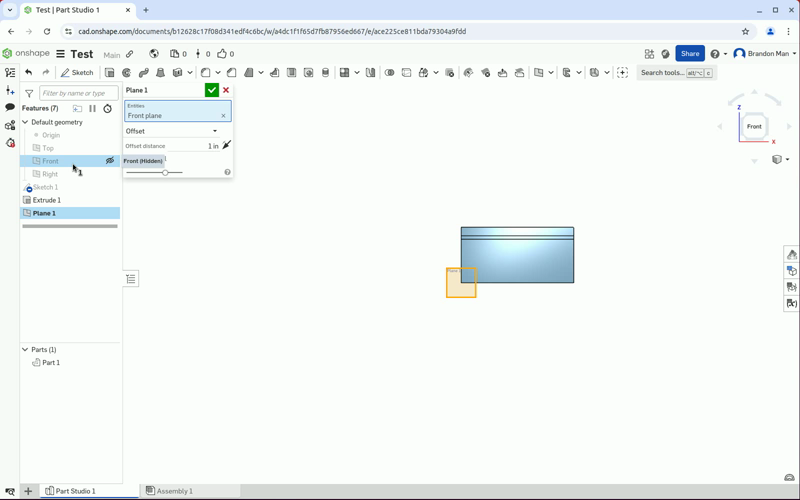
key(tab, 2)
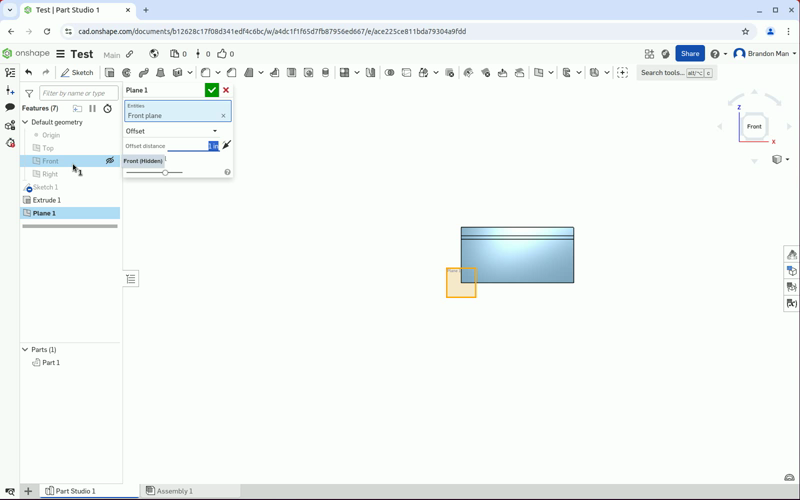
text(1.91)
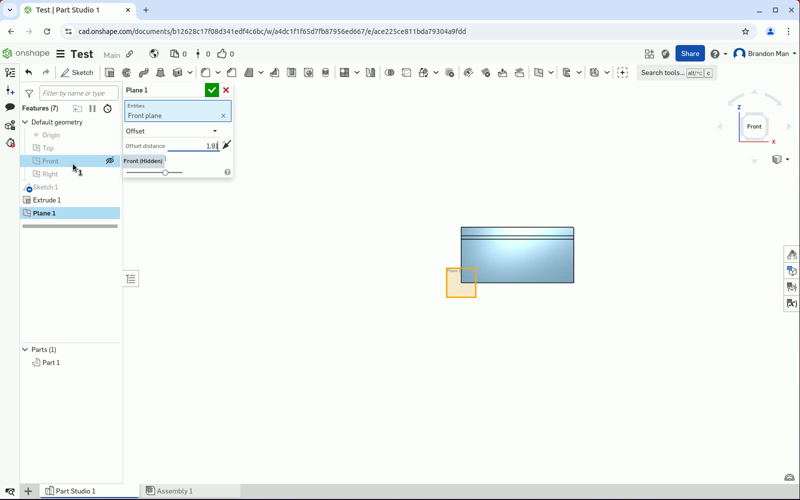
key(enter, 2)
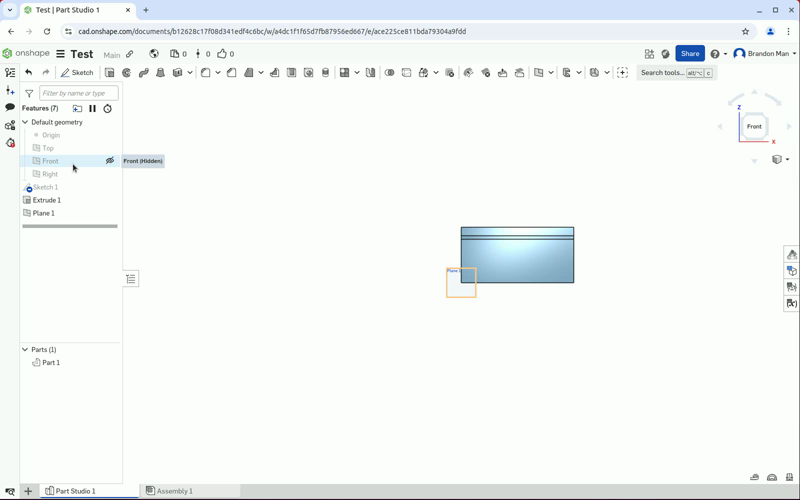
key(shift+s)
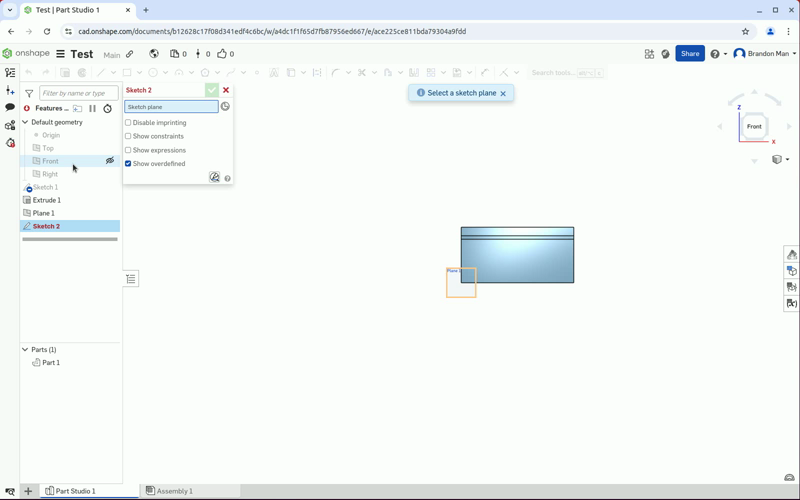
mouse_move(73, 215)
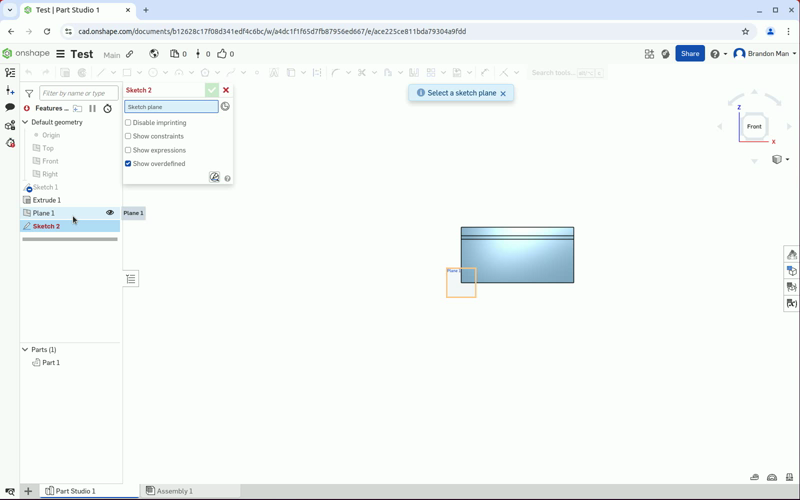
click(73, 215)
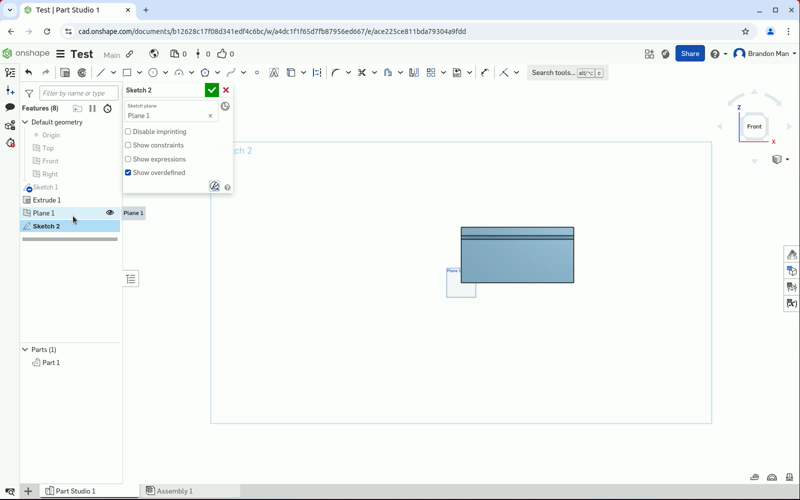
mouse_move(73, 352)
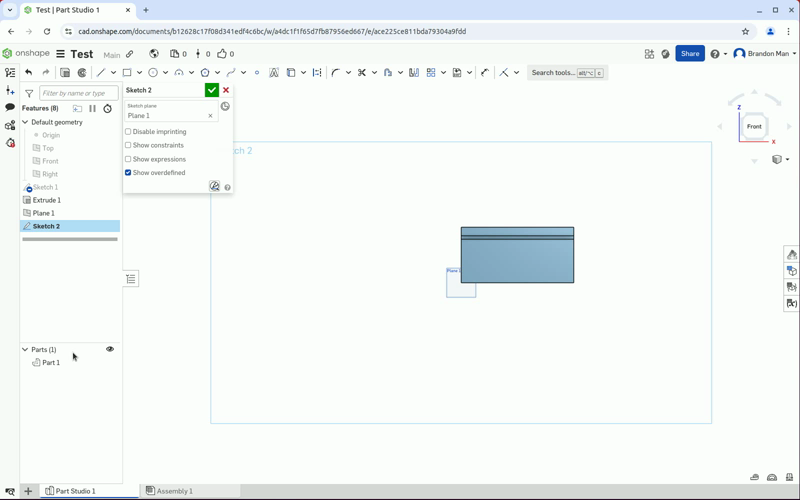
key(y)
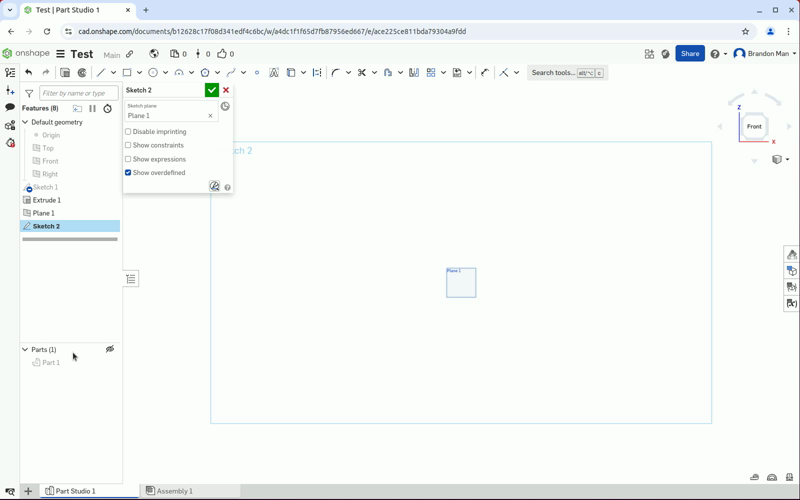
key(l)
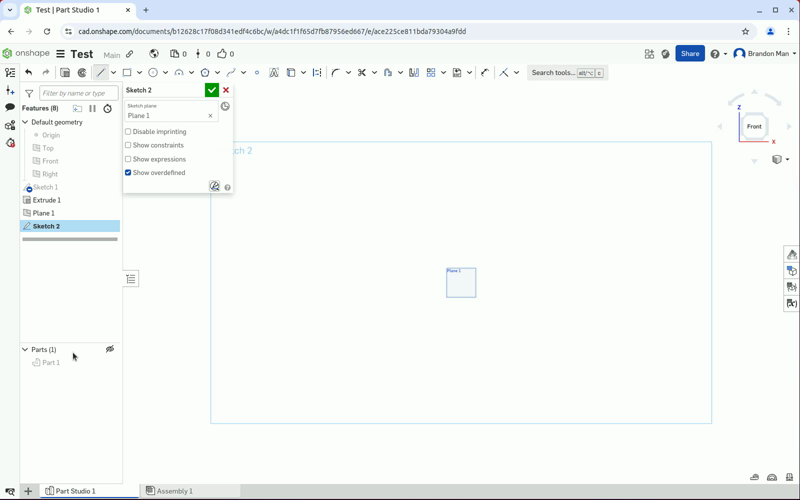
key_down(shift)
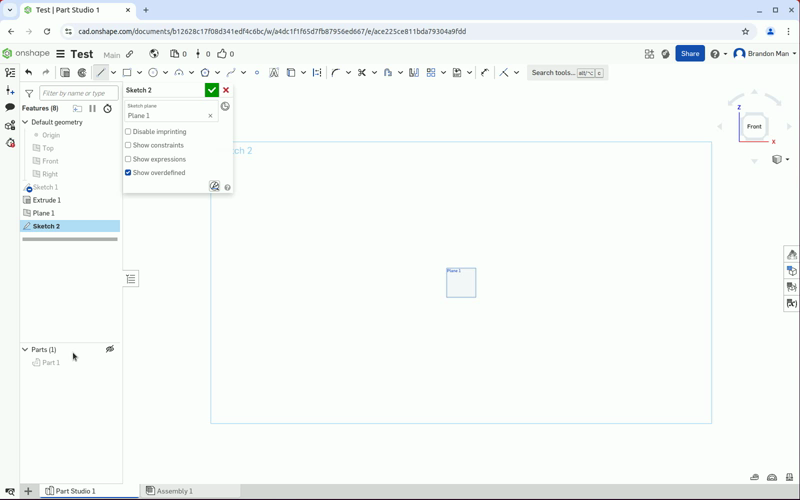
mouse_move(564, 239)
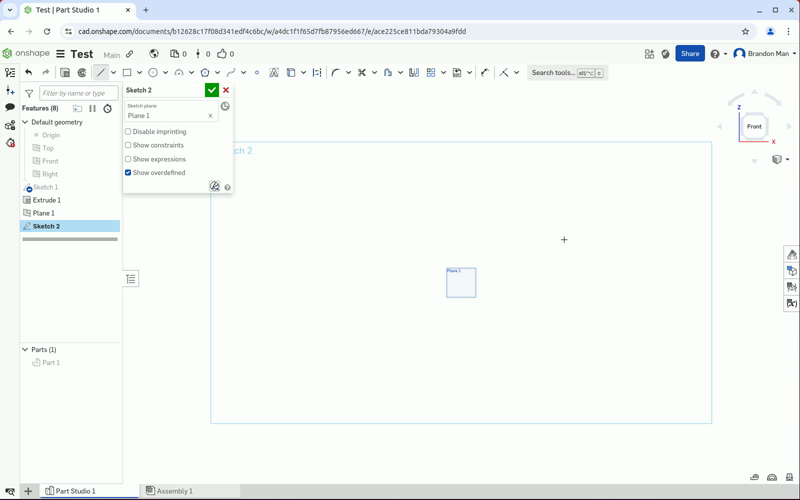
click(564, 239)
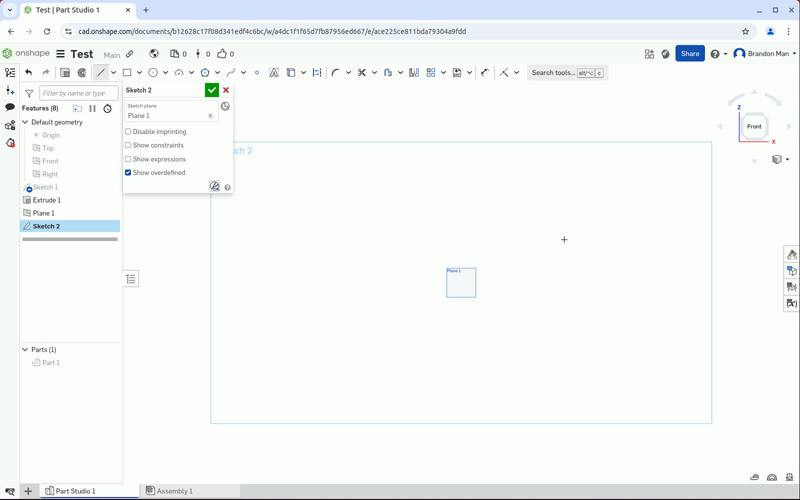
key_up(shift)
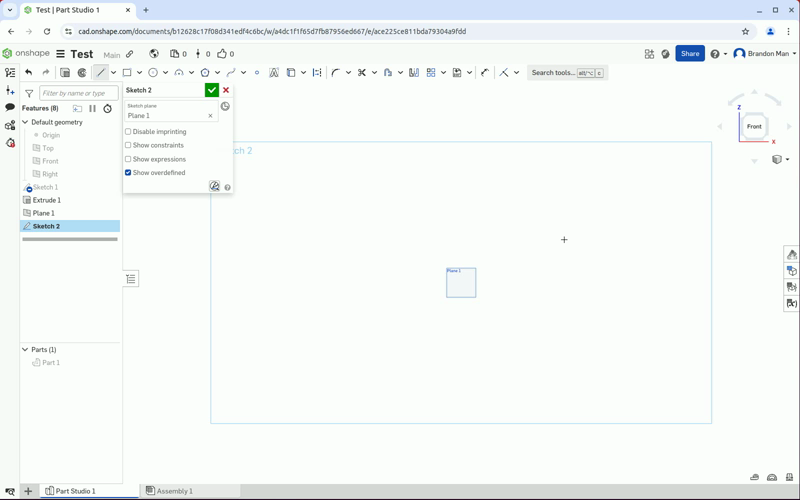
key_down(shift)
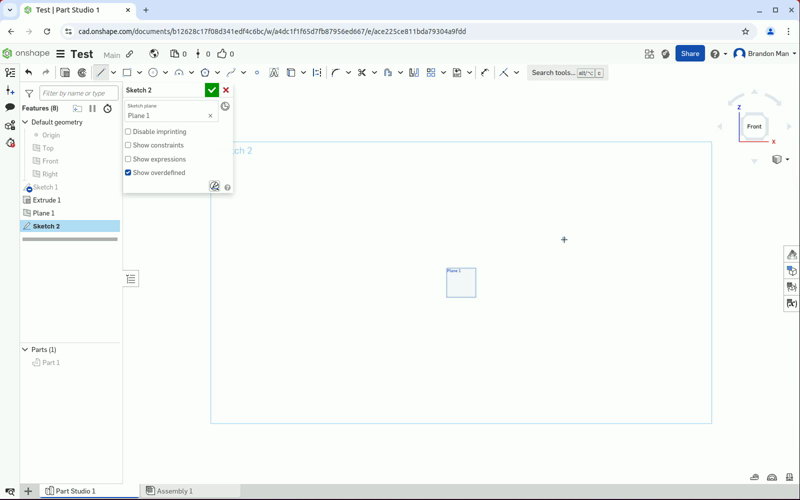
mouse_move(589, 239)
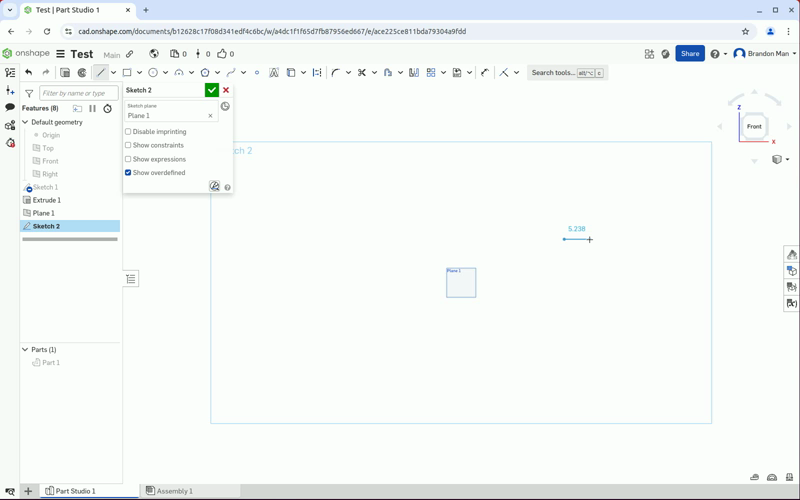
mouse_move(574, 239)
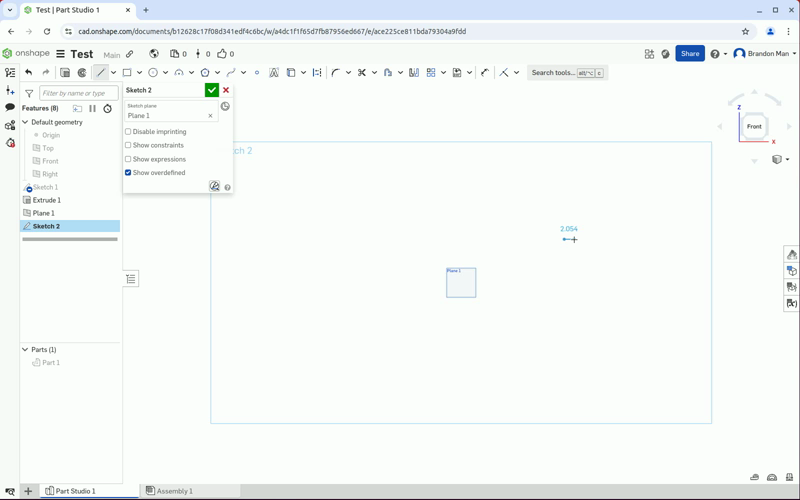
click(574, 239)
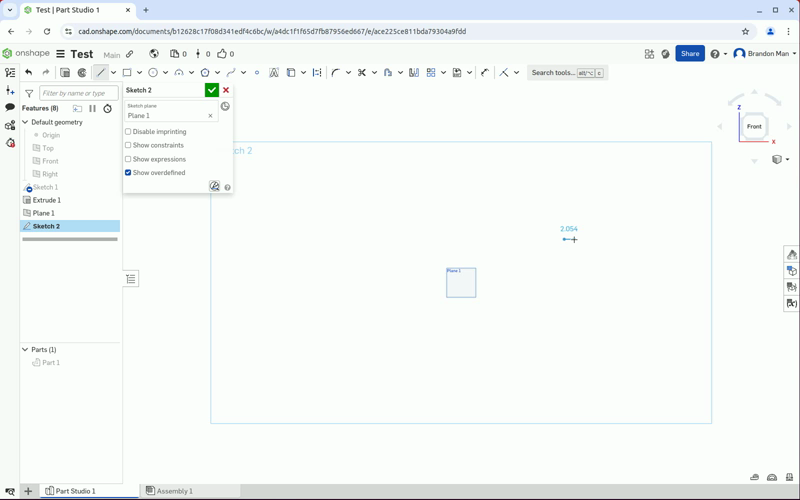
key_up(shift)
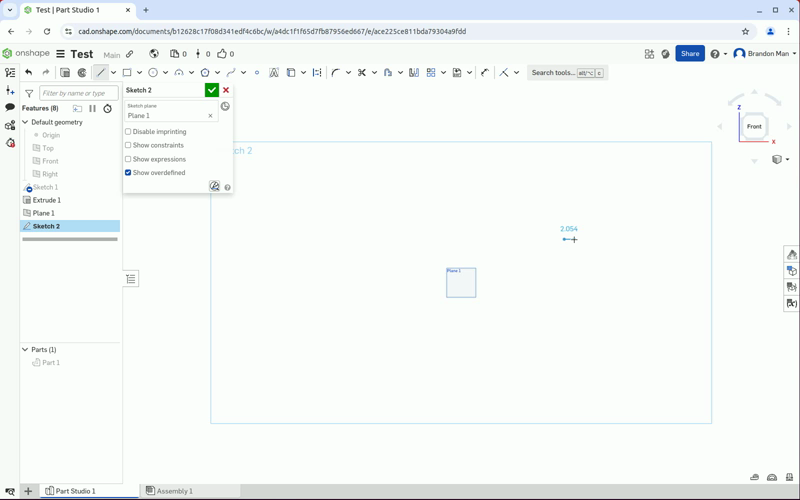
key_down(shift)
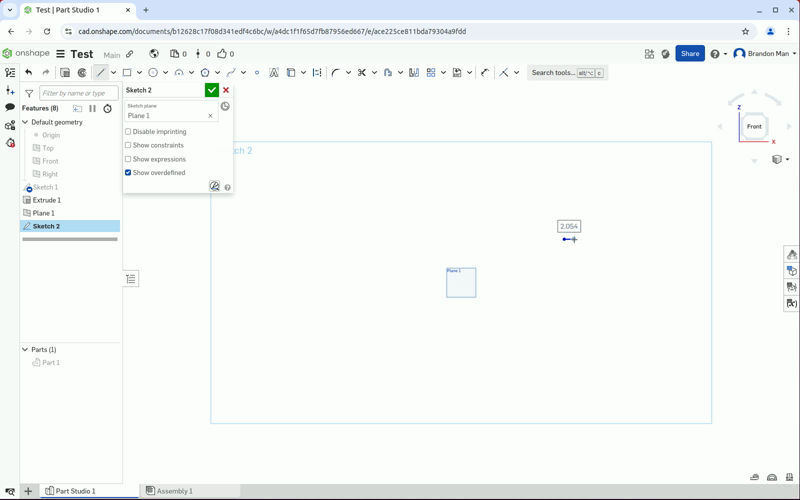
mouse_move(589, 239)
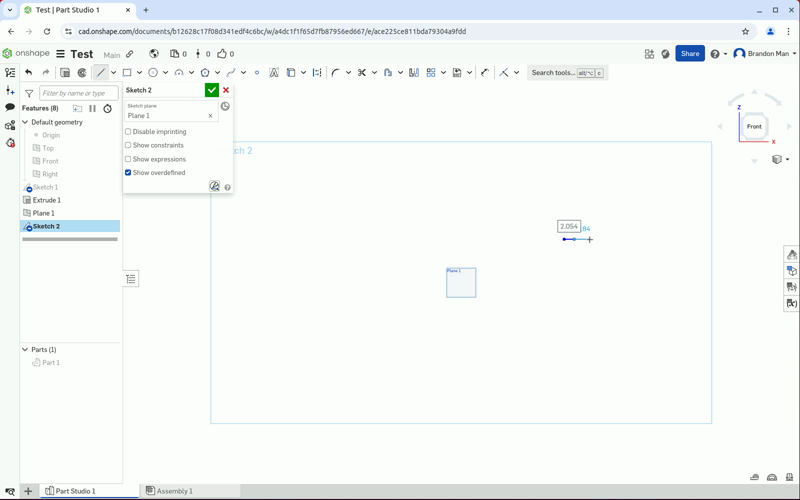
mouse_move(574, 226)
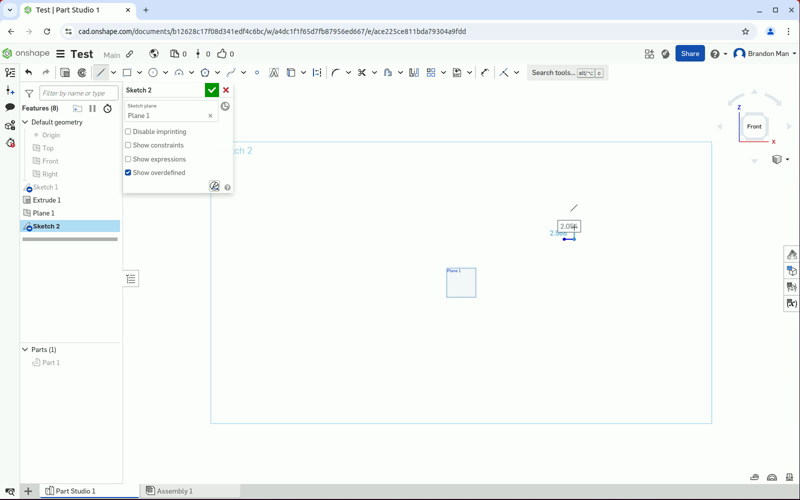
click(574, 226)
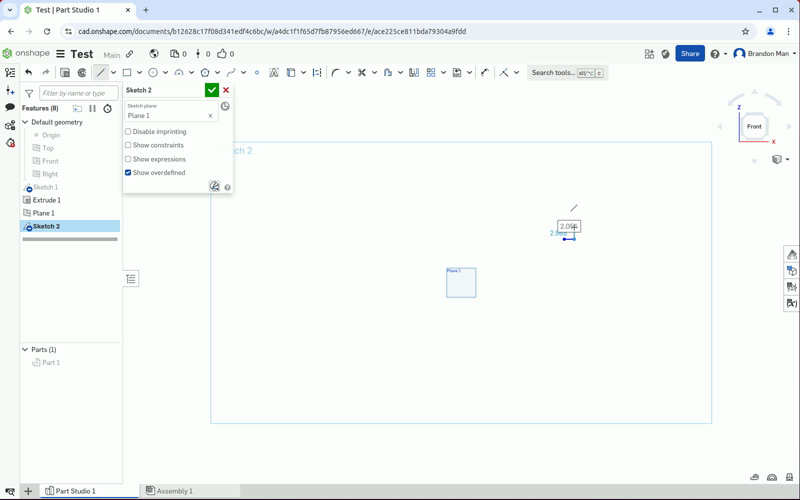
key_up(shift)
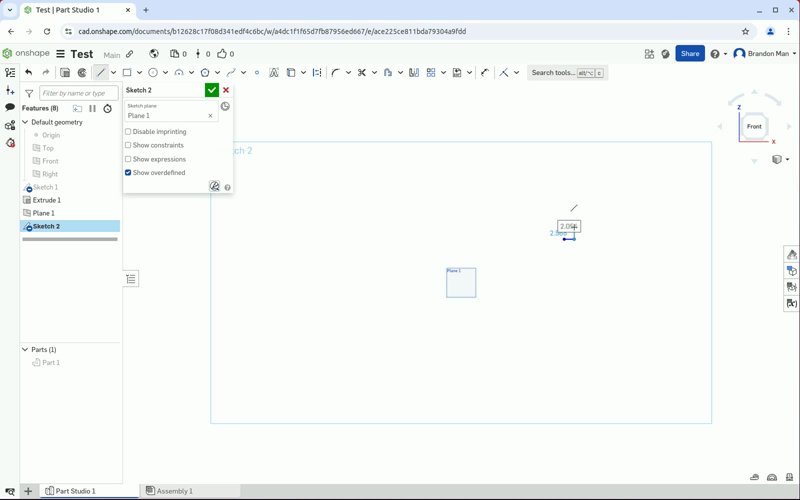
key_down(shift)
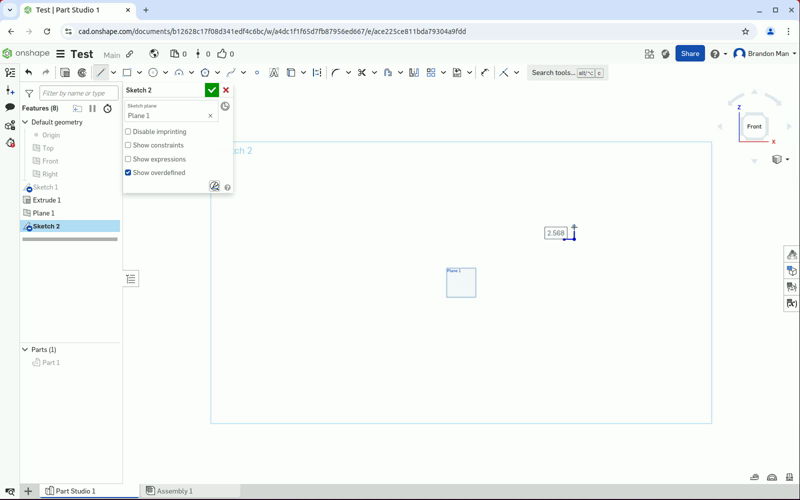
mouse_move(589, 226)
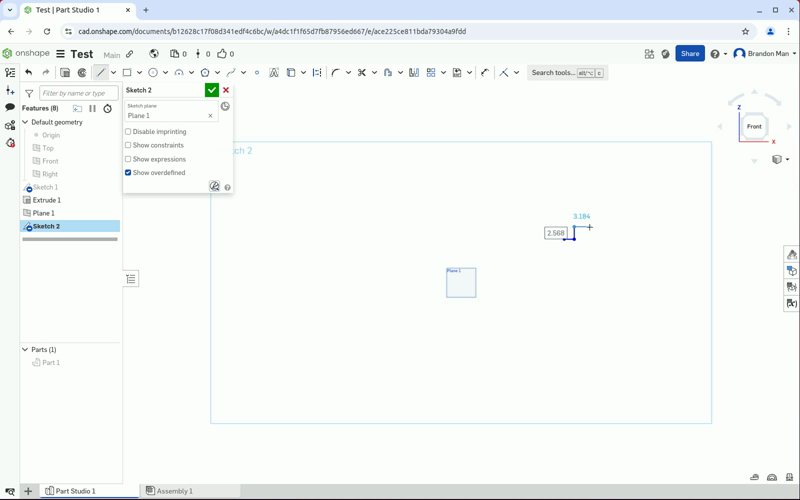
mouse_move(564, 226)
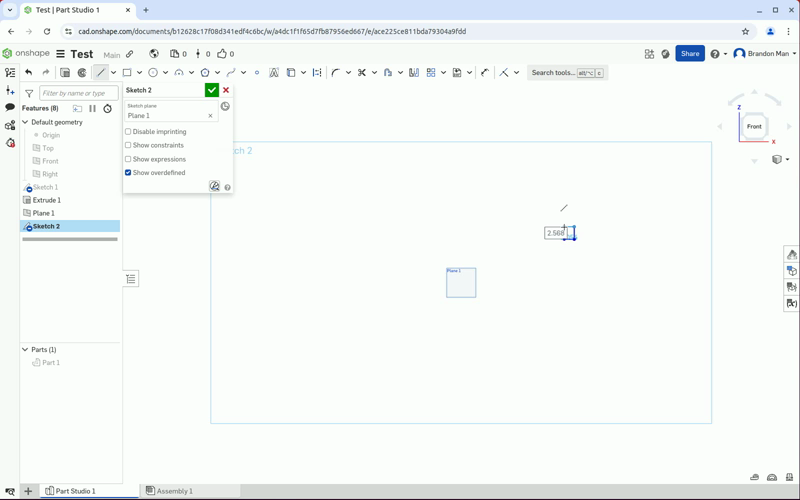
click(564, 226)
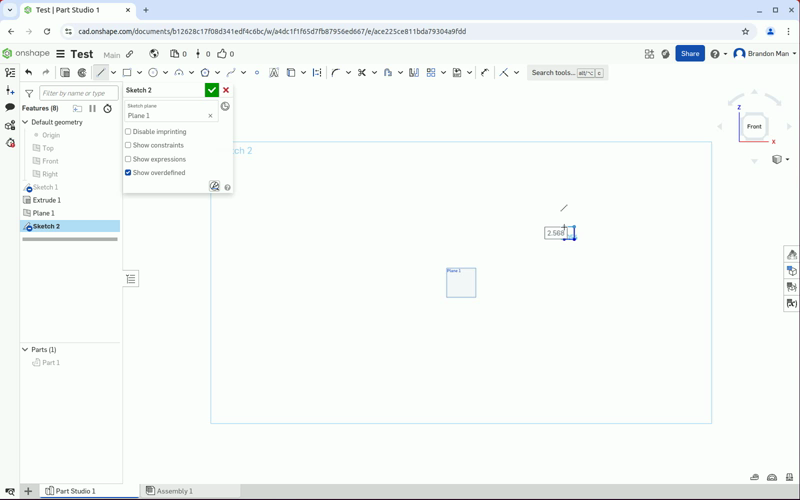
key_up(shift)
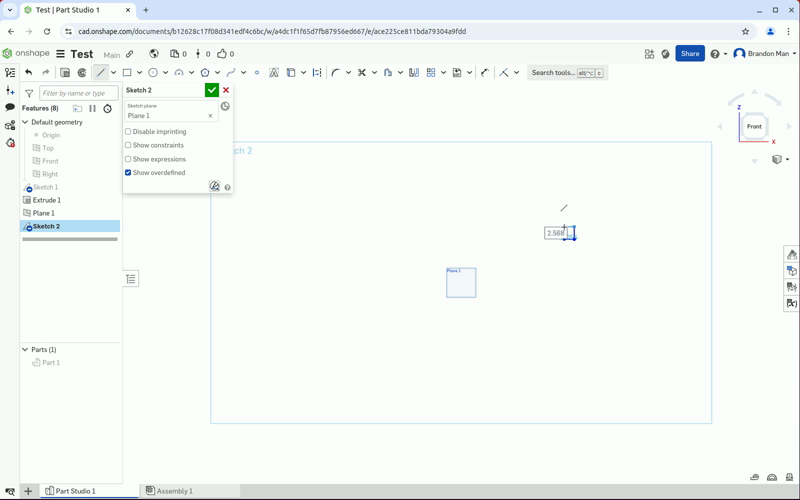
mouse_move(589, 226)
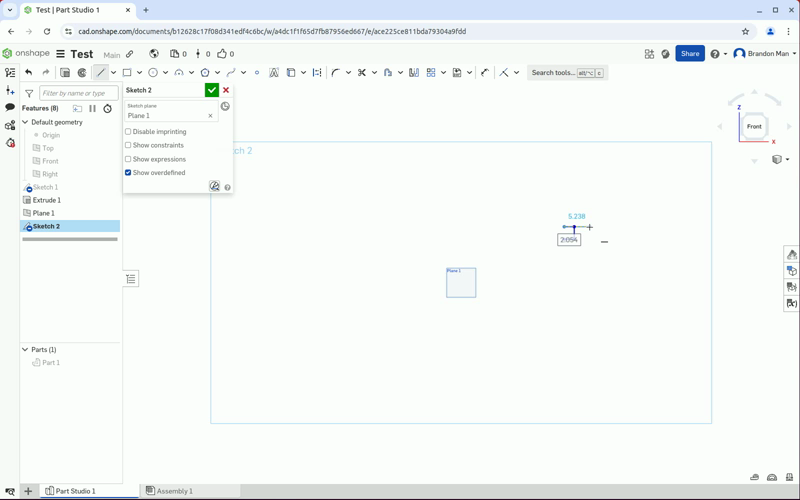
key_down(shift)
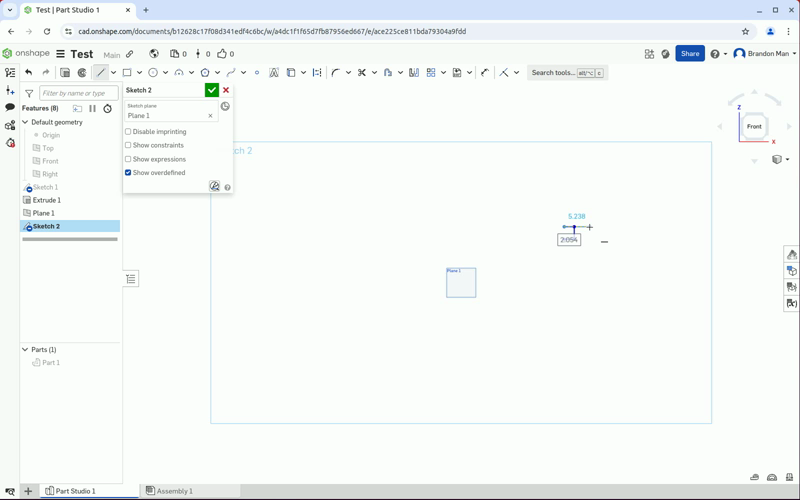
mouse_move(564, 239)
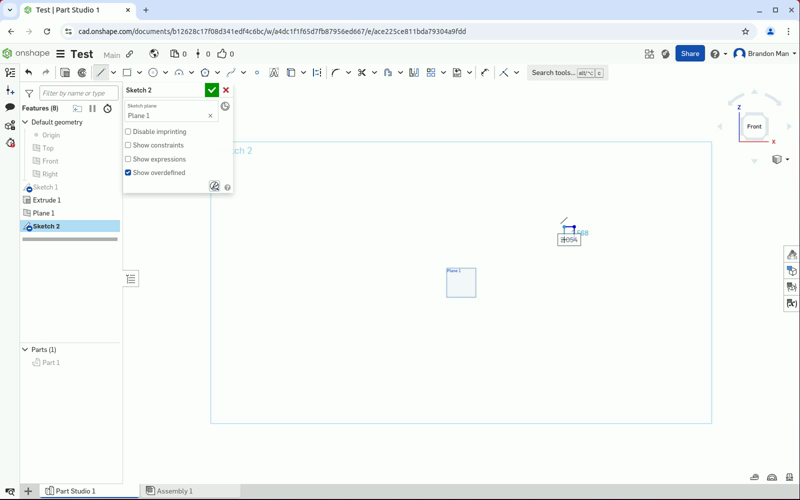
key_up(shift)
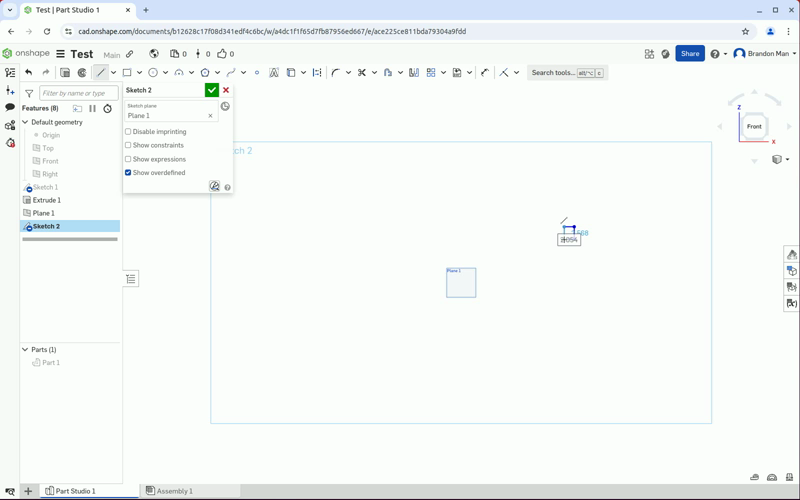
click(564, 239)
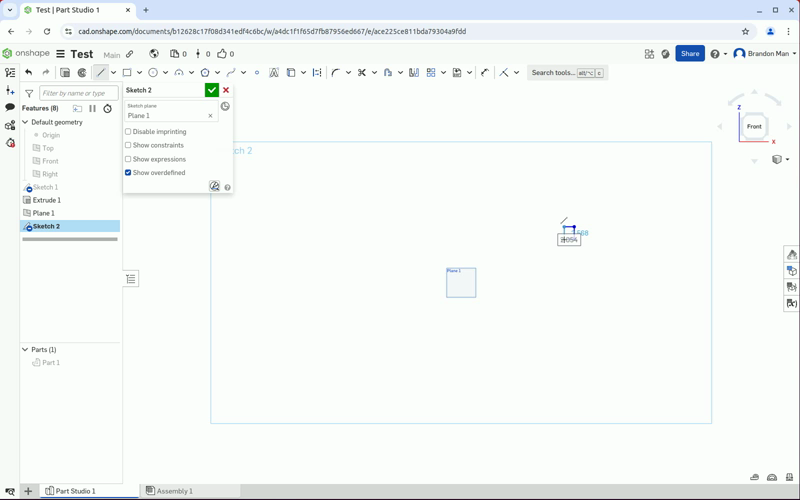
key(esc)
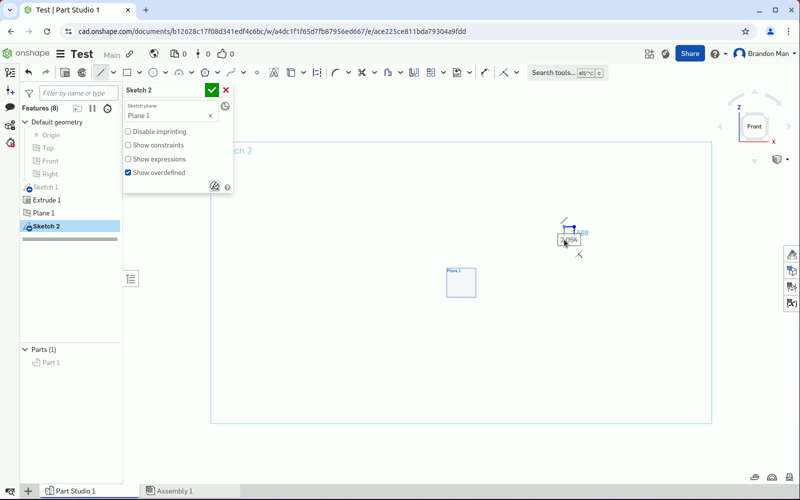
mouse_move(566, 228)
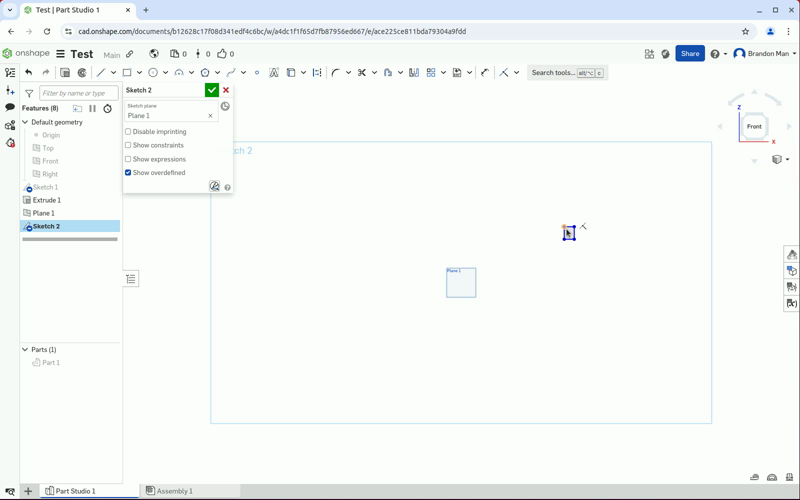
scroll(6)
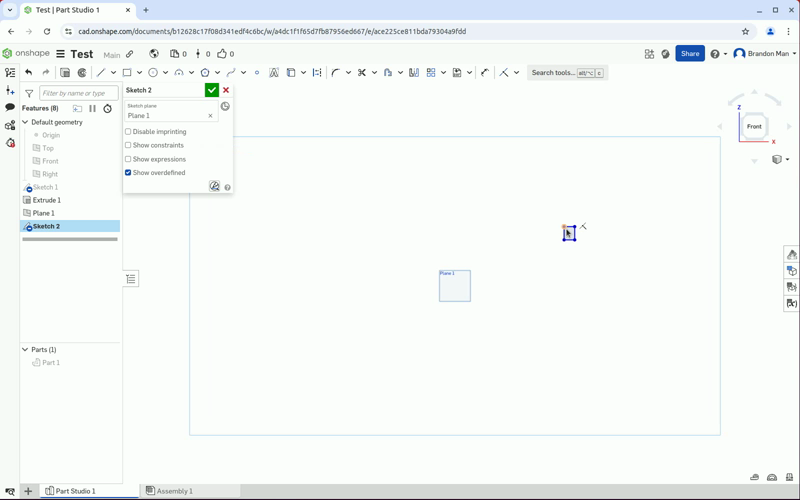
scroll(6)
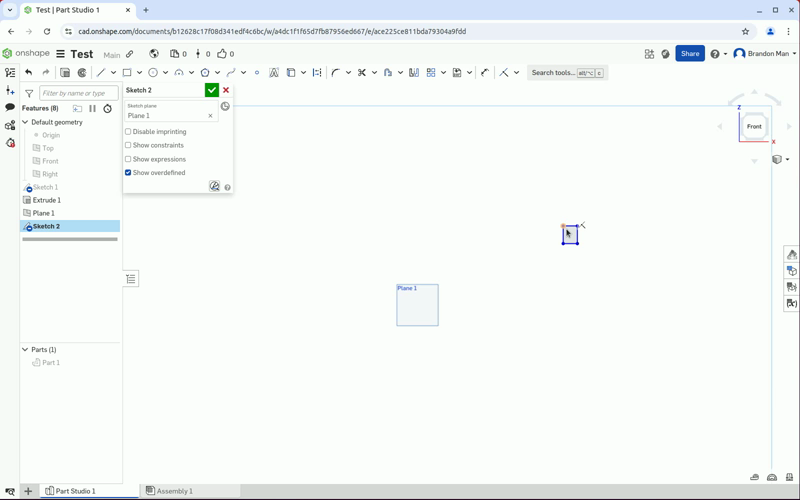
scroll(6)
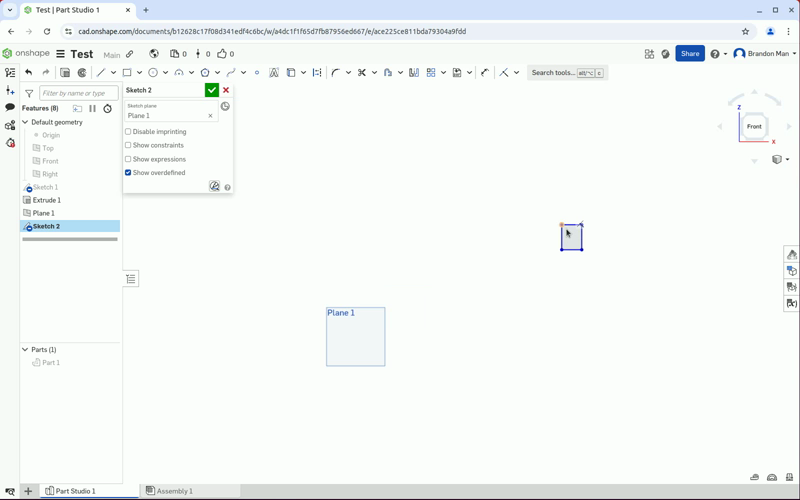
scroll(6)
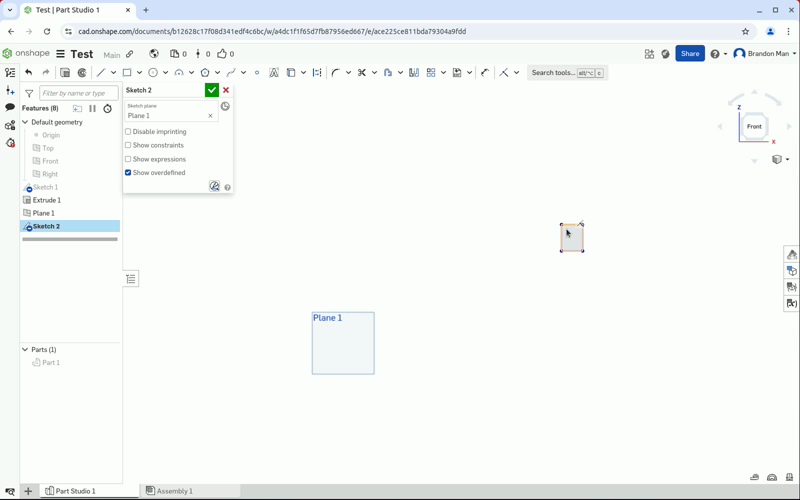
scroll(6)
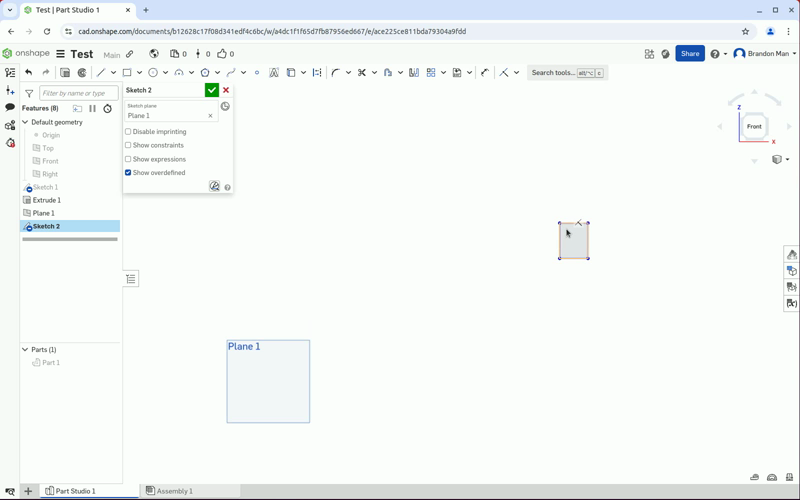
scroll(6)
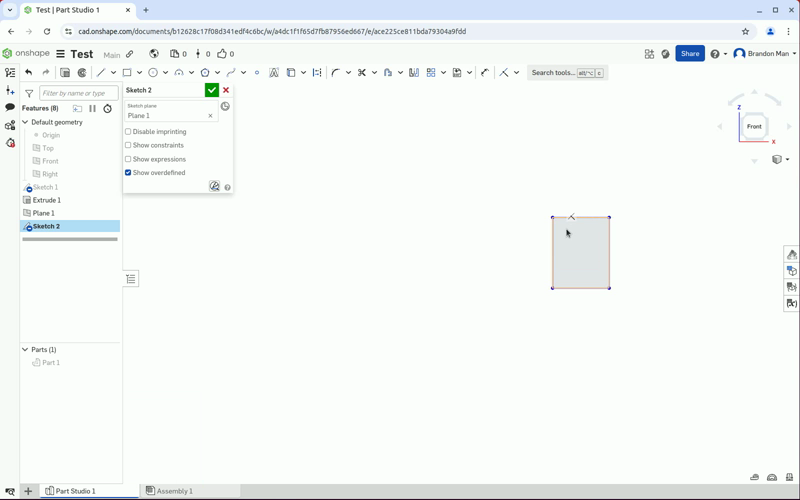
scroll(6)
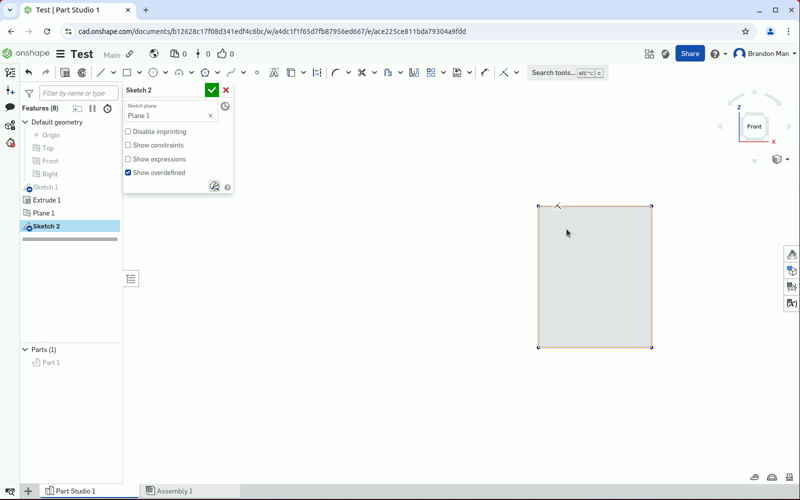
click(566, 228)
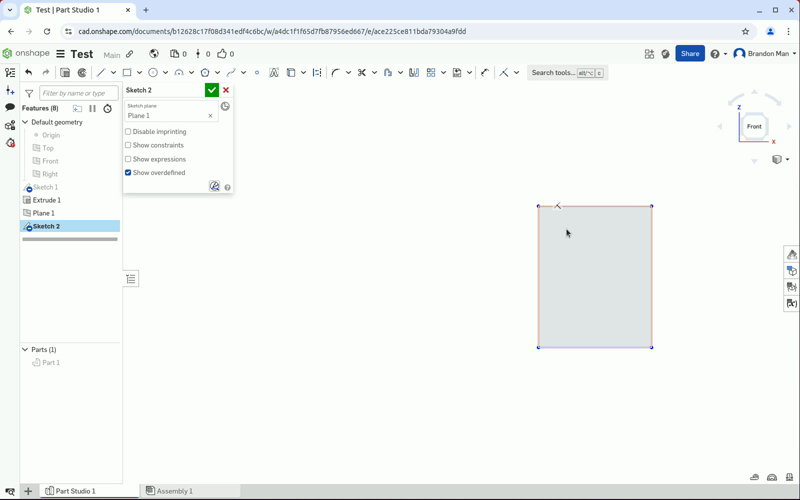
scroll(-6)
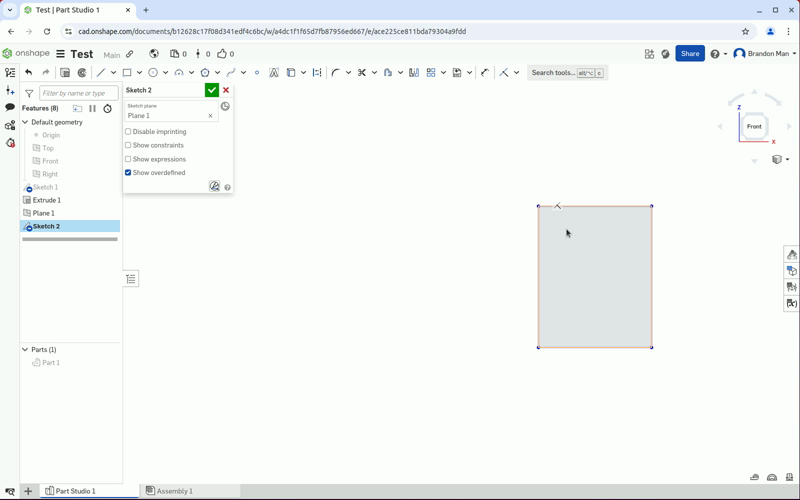
scroll(-6)
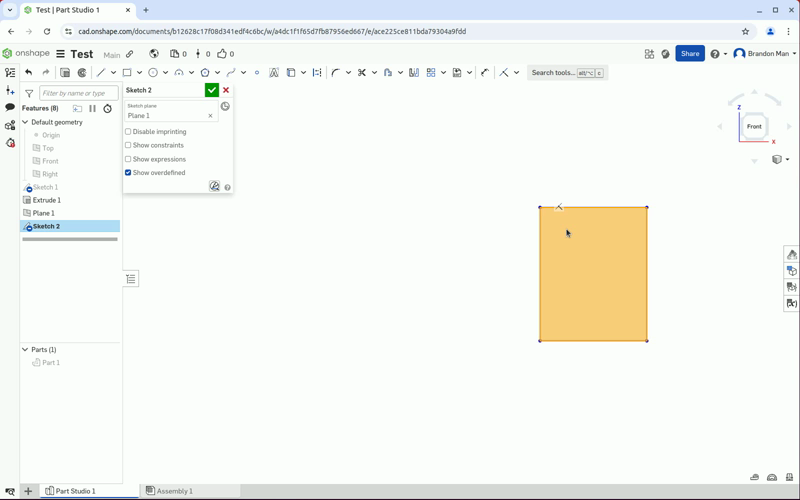
scroll(-6)
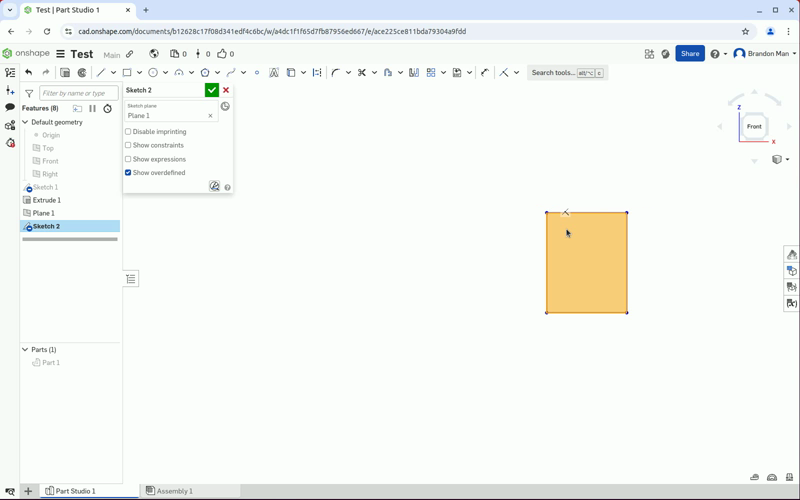
scroll(-6)
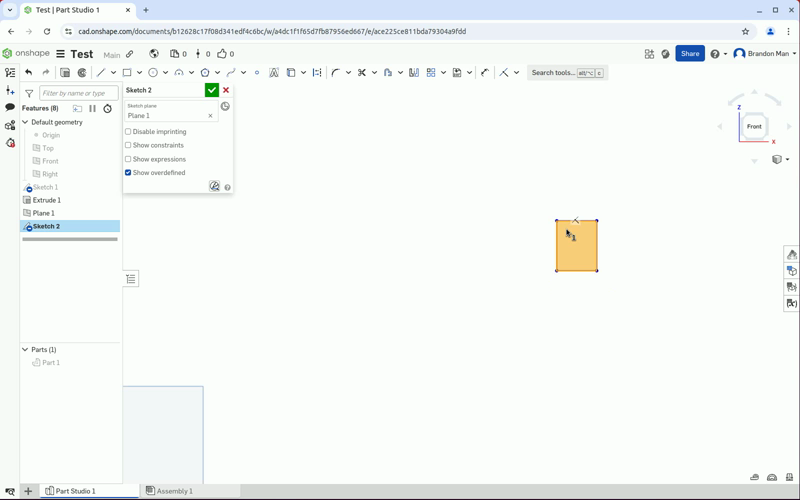
scroll(-6)
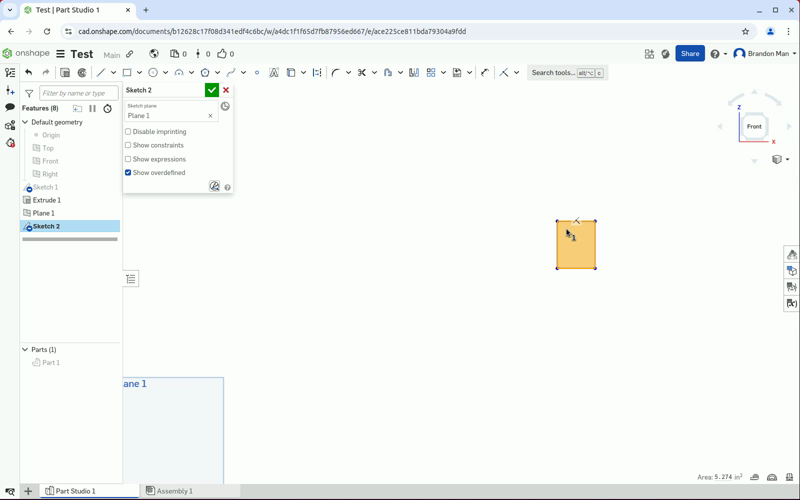
scroll(-6)
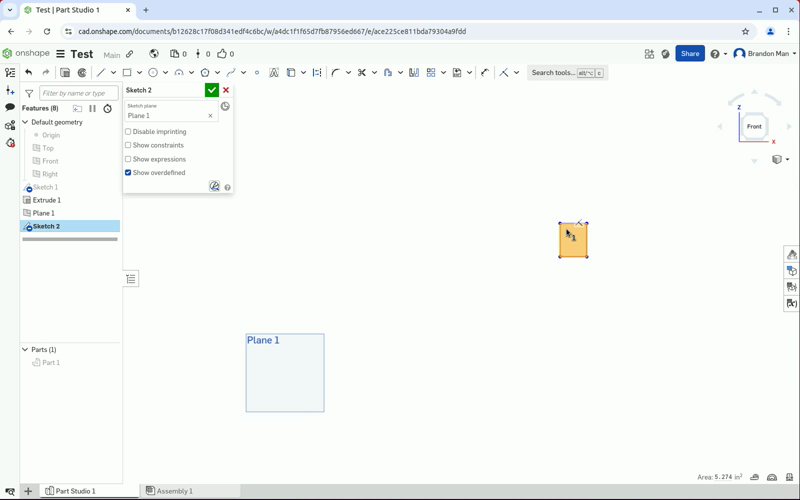
scroll(-6)
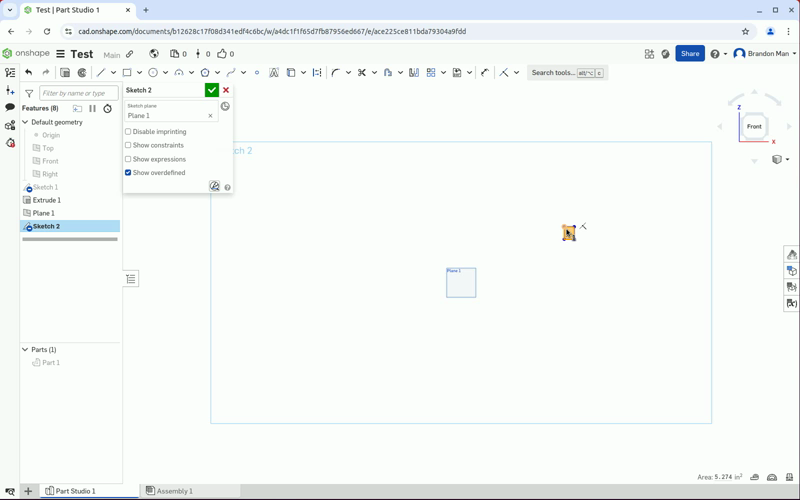
mouse_move(73, 352)
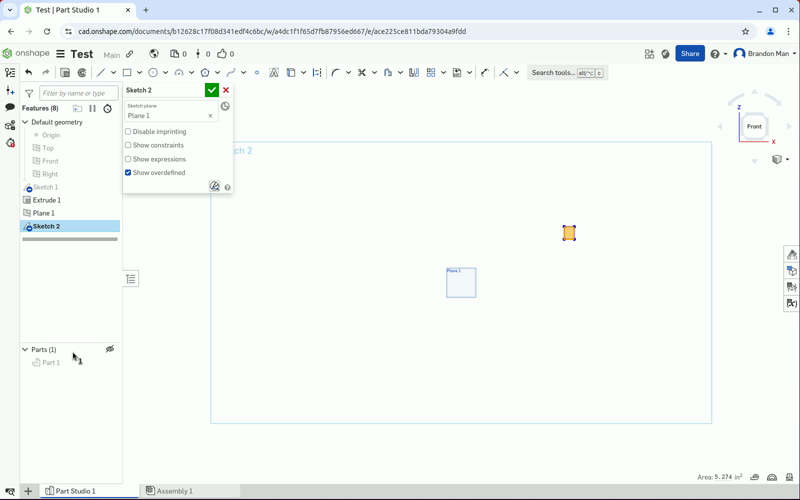
key(shift+y)
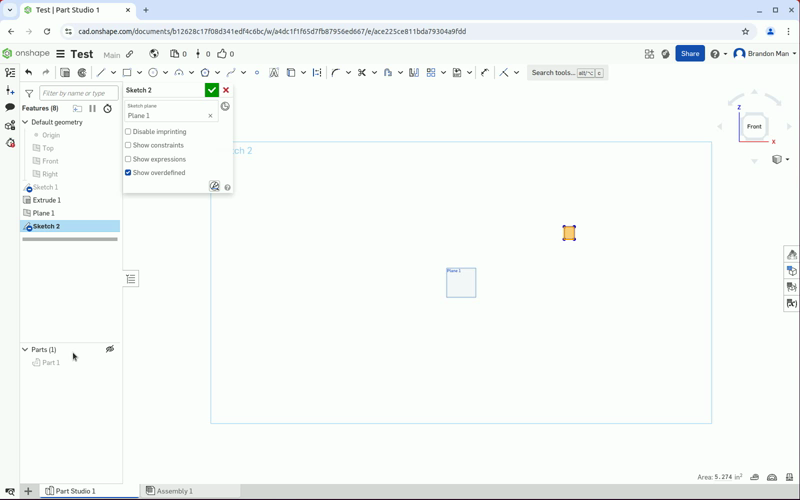
key(shift+e)
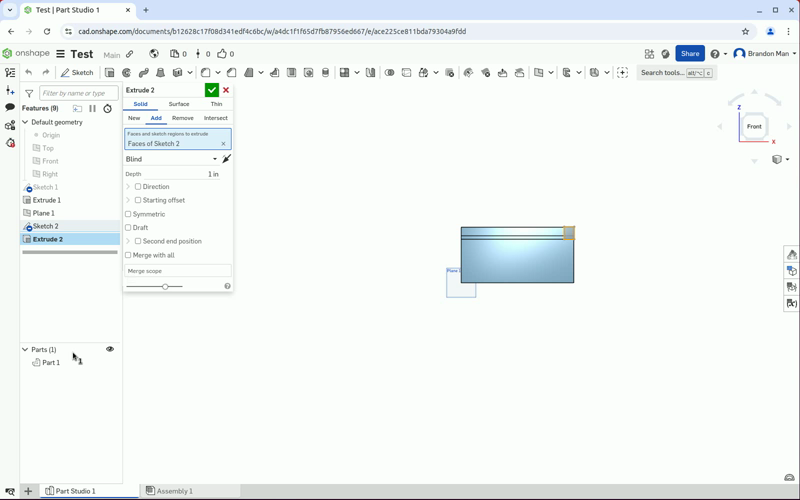
mouse_move(143, 106)
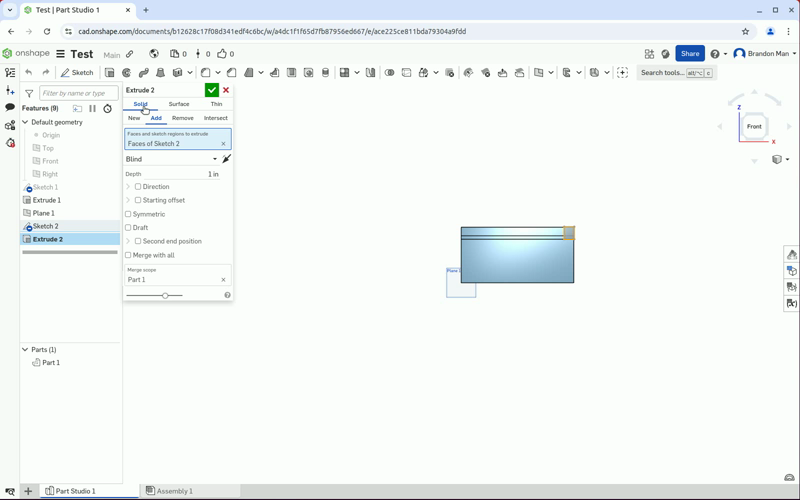
click(143, 106)
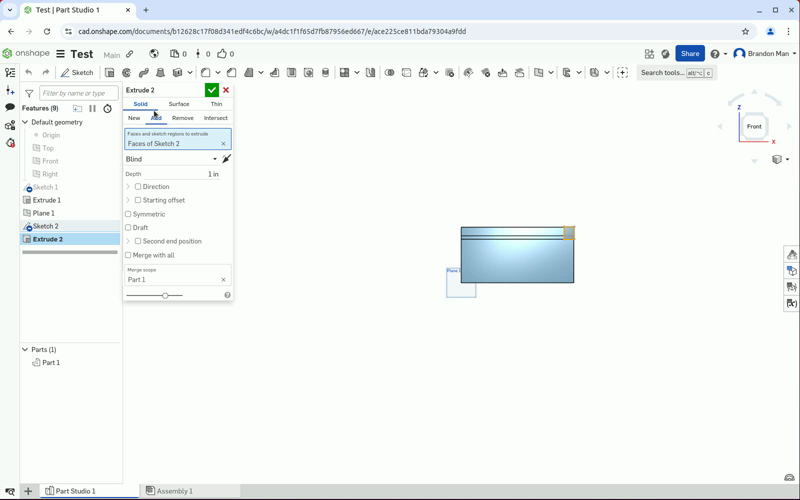
mouse_move(186, 120)
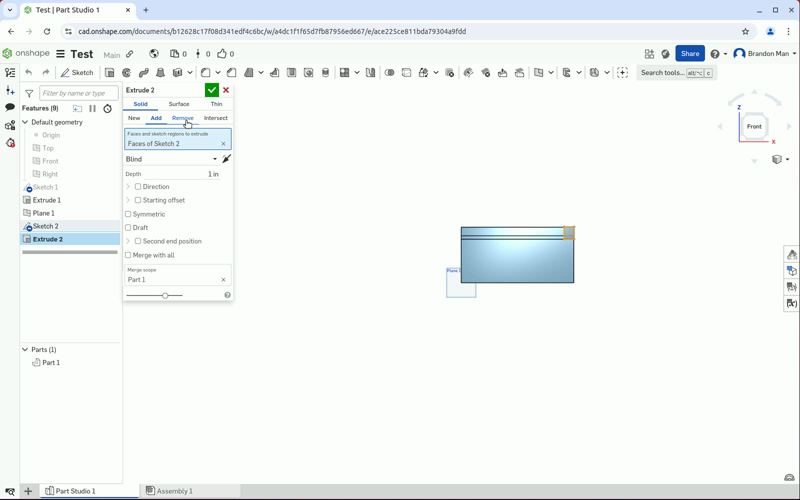
click(186, 120)
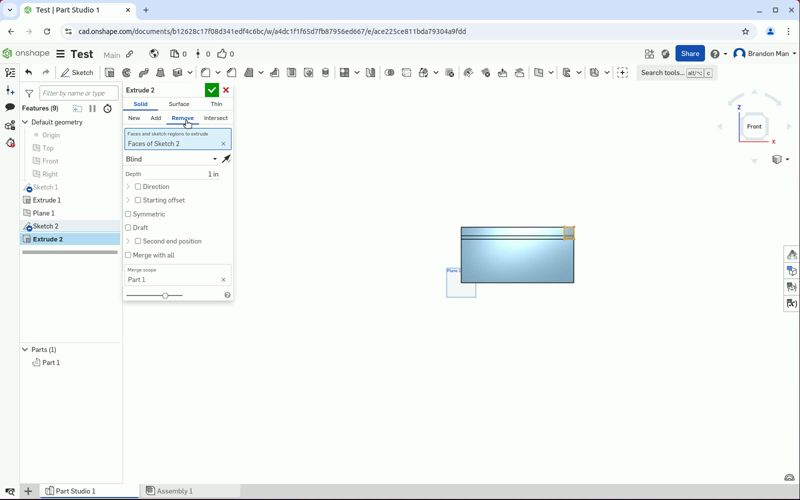
key(tab, 4)
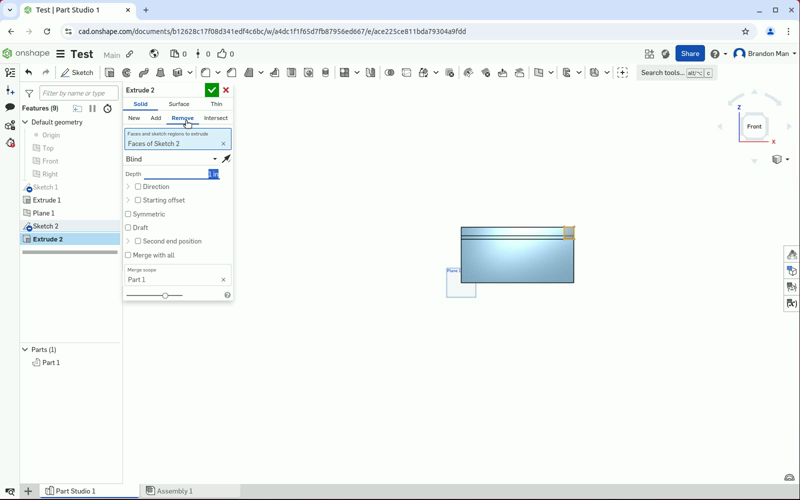
text(0.963)
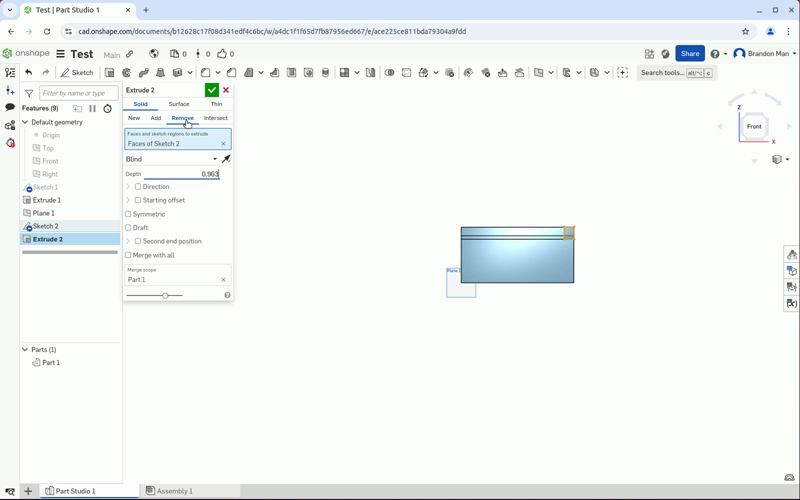
key(tab, 6)
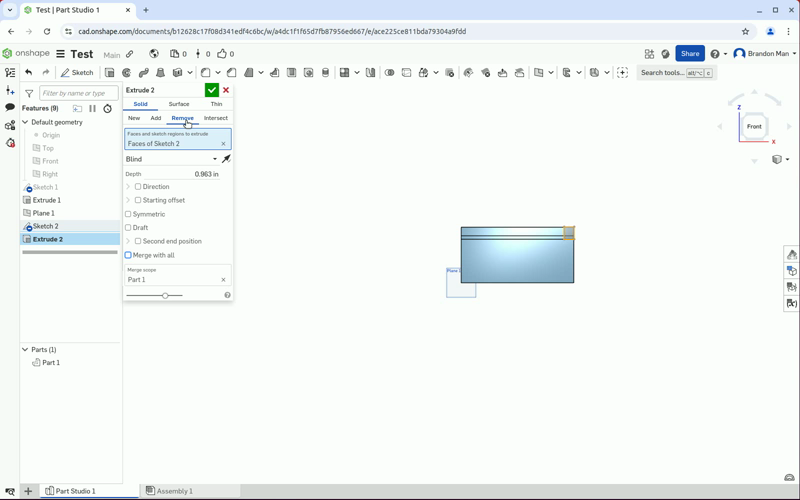
key(space)
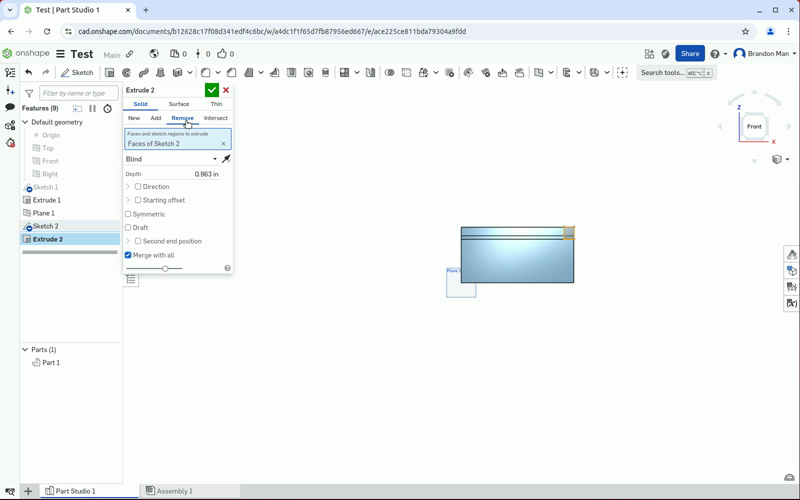
key(enter)
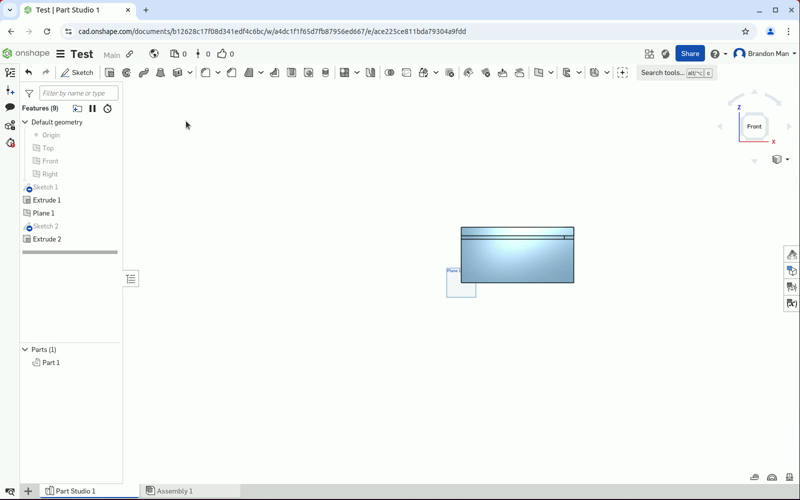
key(shift+h)
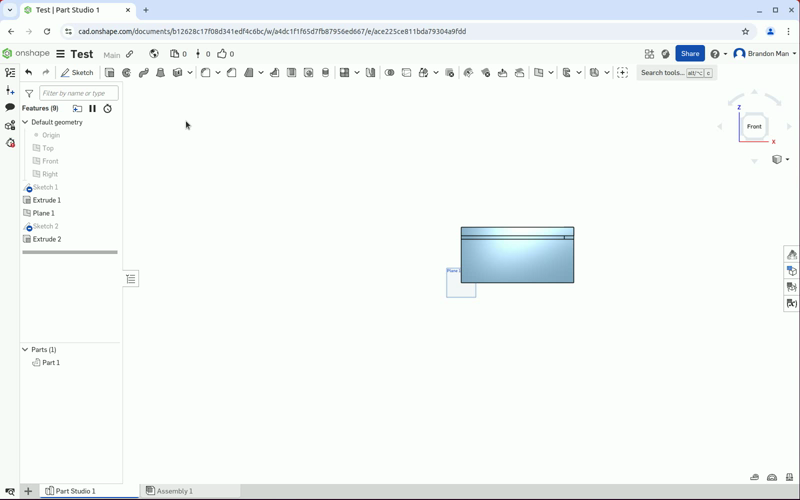
key(shift+h)
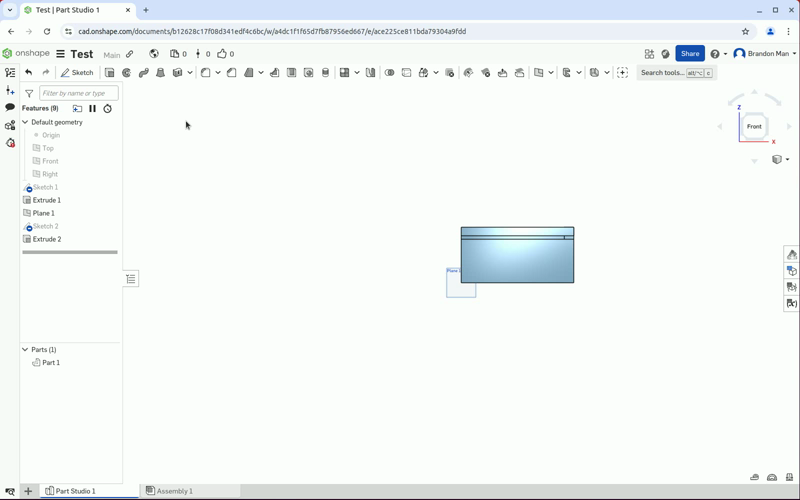
mouse_move(73, 189)
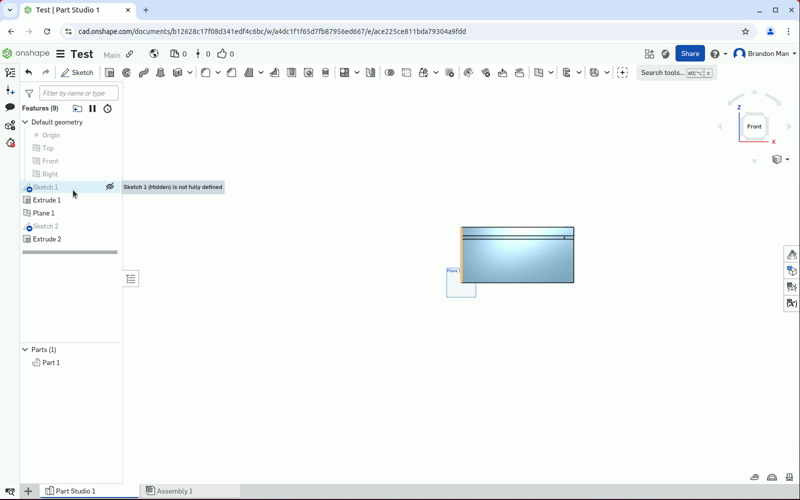
click(73, 189)
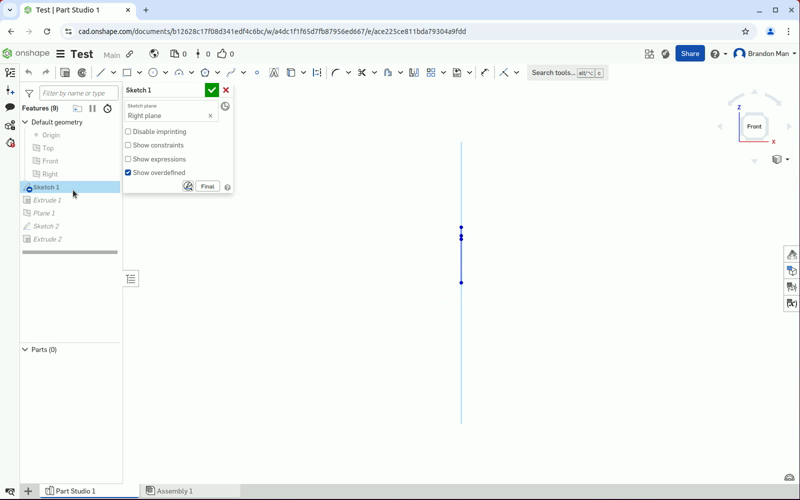
mouse_move(229, 92)
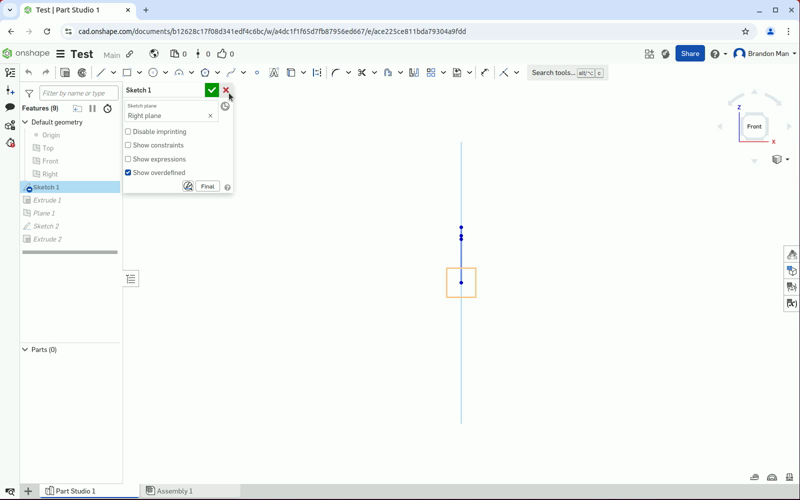
click(229, 92)
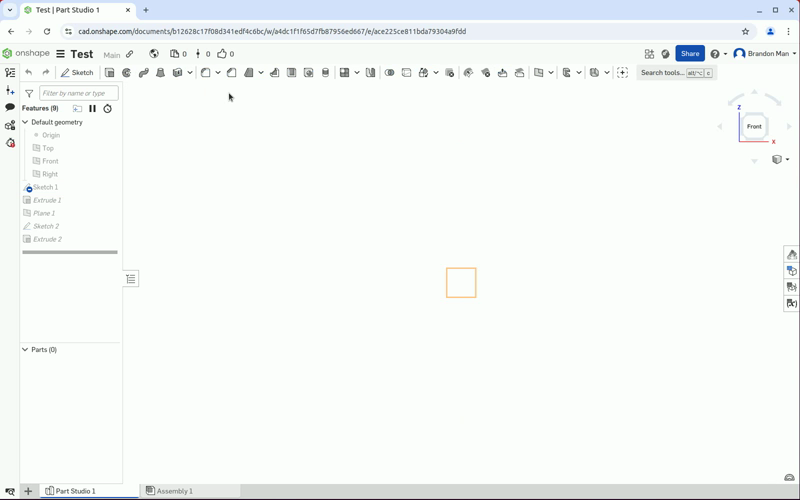
key(shift+s)
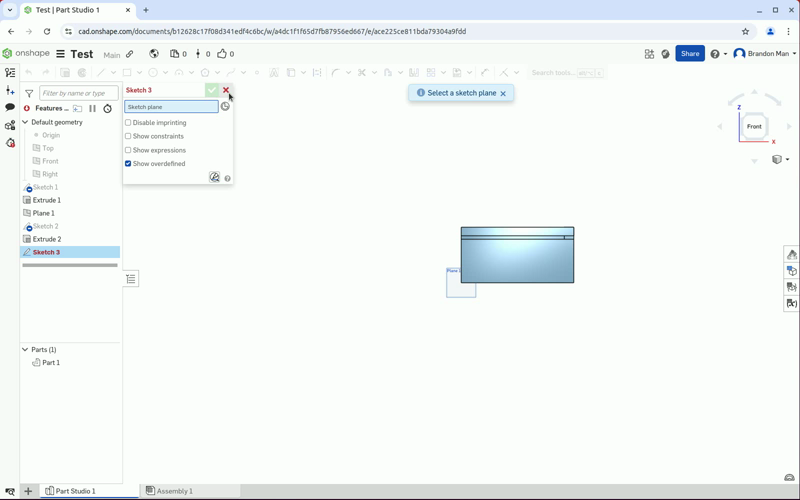
mouse_move(73, 215)
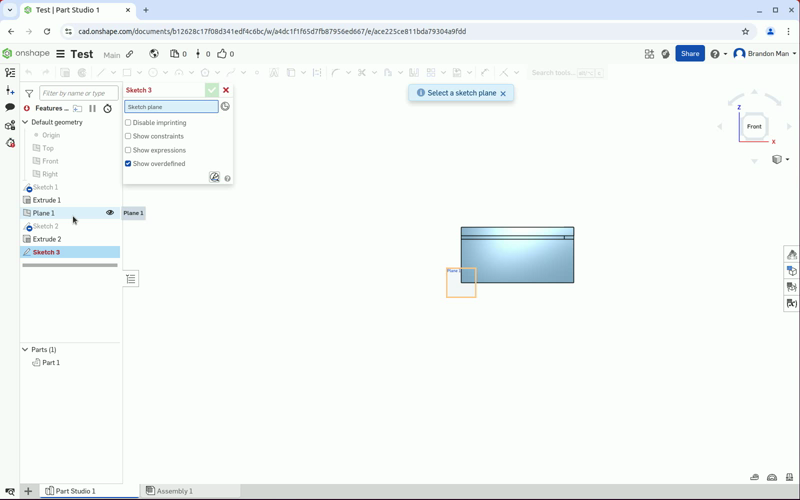
click(73, 215)
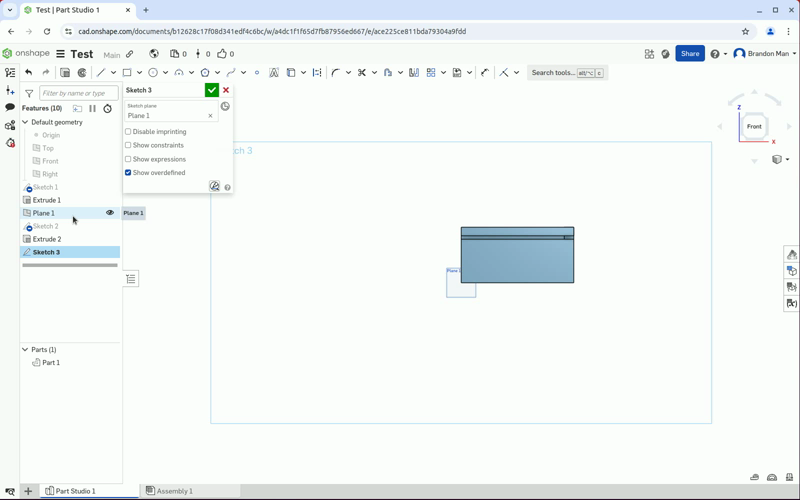
mouse_move(73, 352)
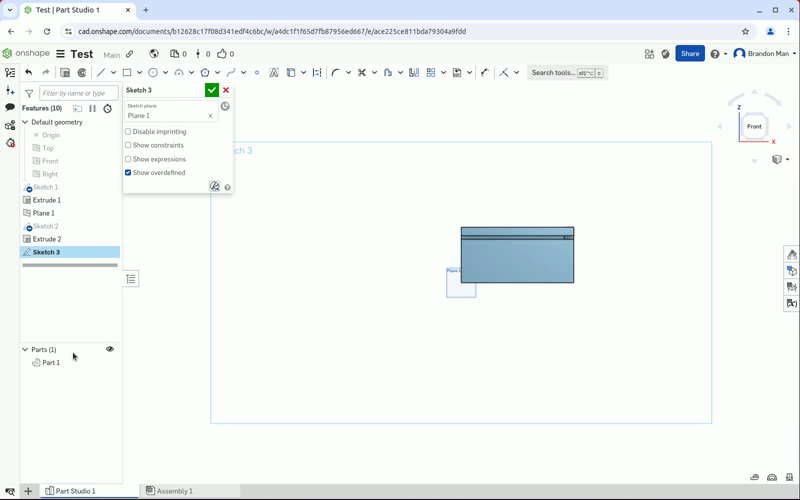
key(y)
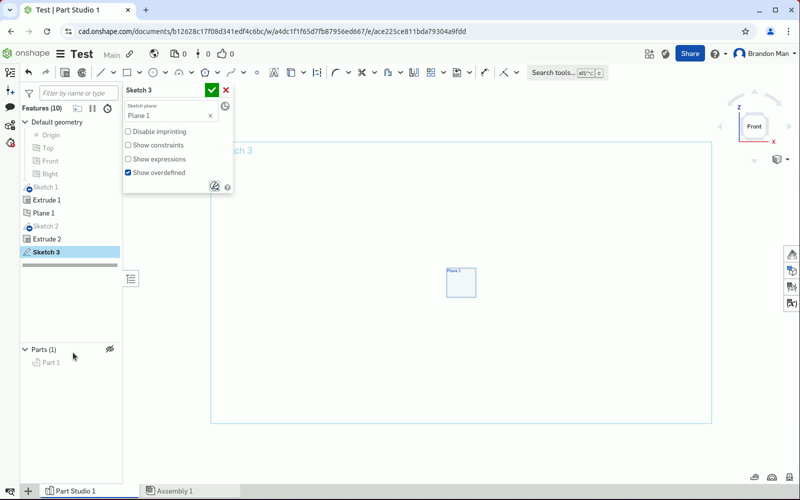
key(l)
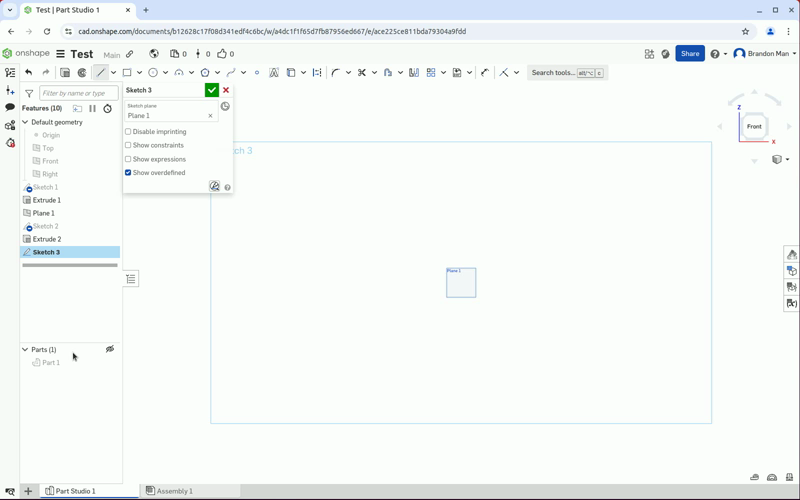
key_down(shift)
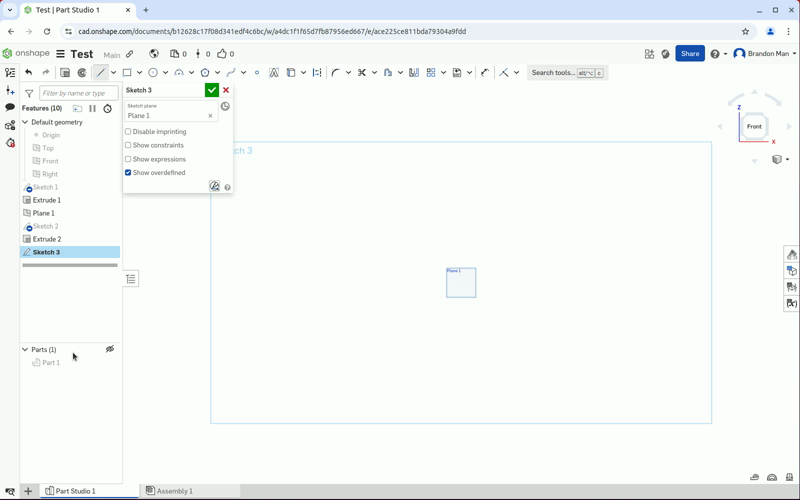
mouse_move(460, 239)
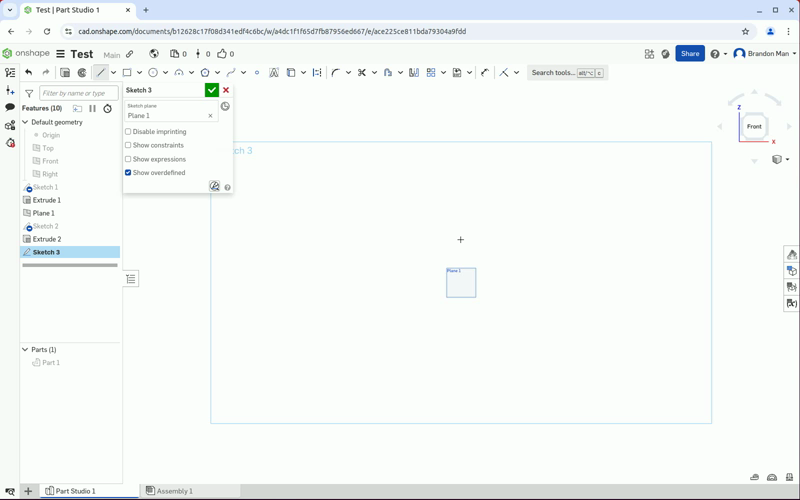
click(460, 239)
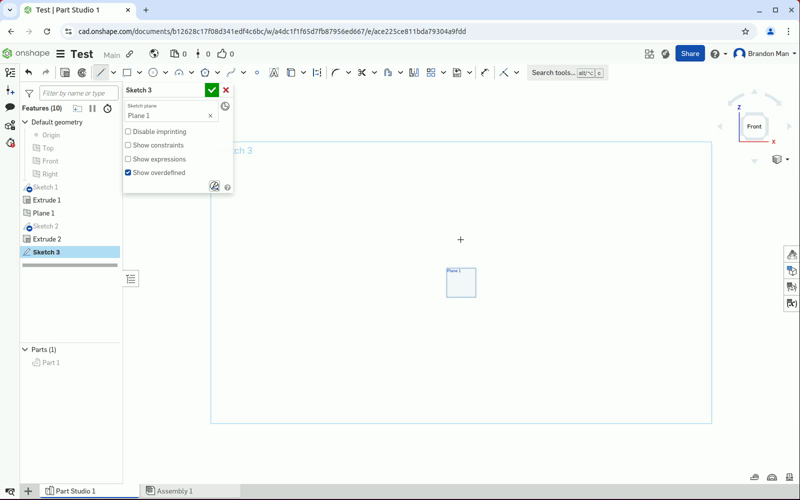
key_up(shift)
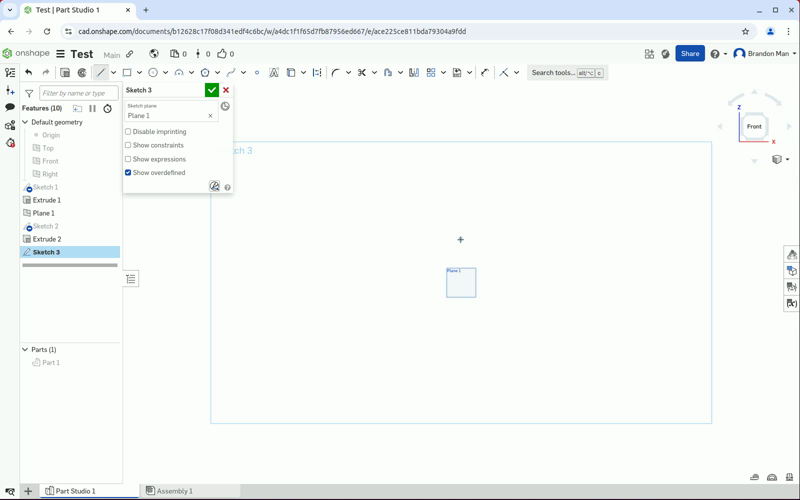
key_down(shift)
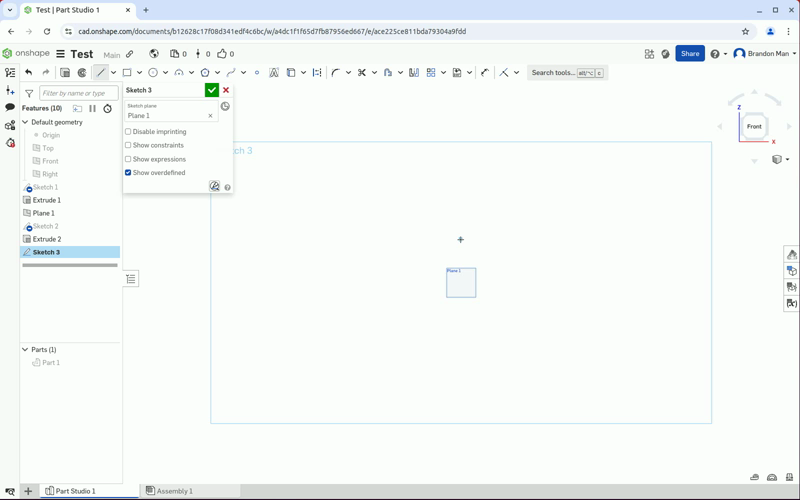
mouse_move(490, 239)
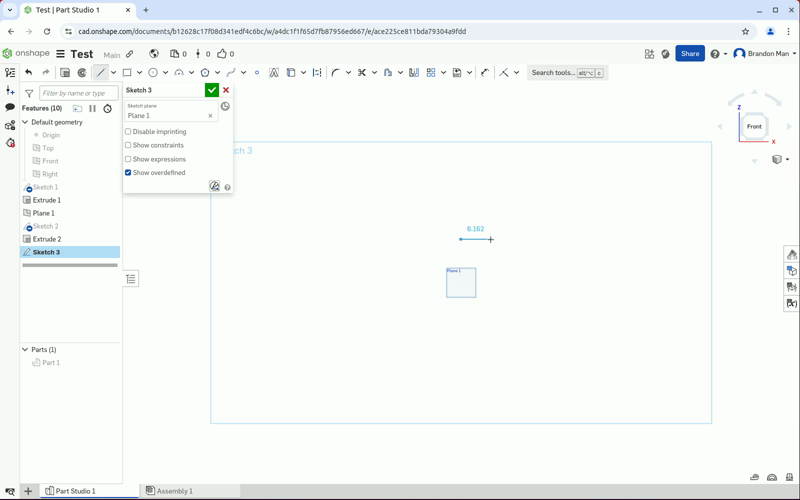
mouse_move(470, 239)
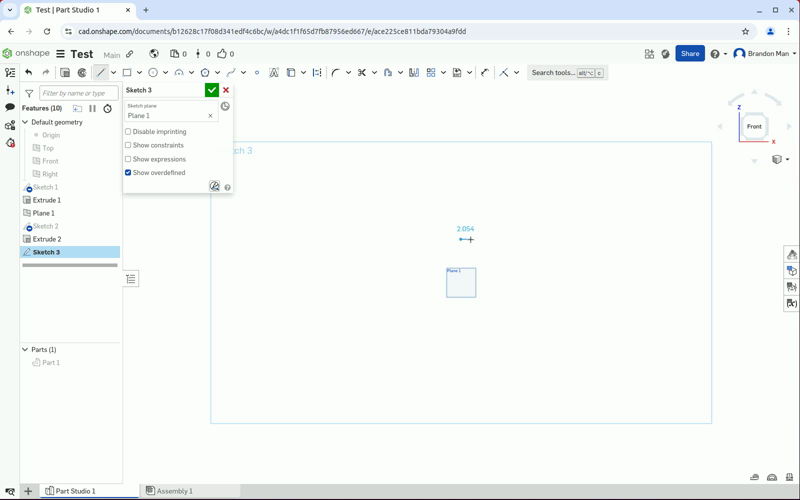
click(470, 239)
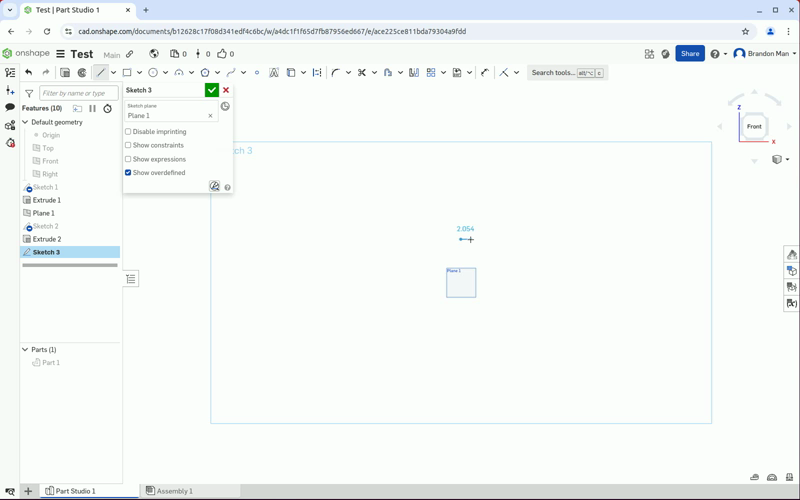
key_up(shift)
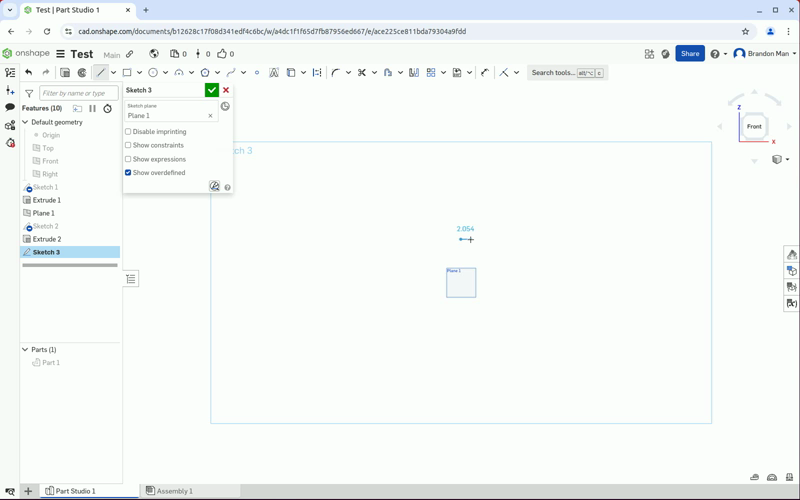
key_down(shift)
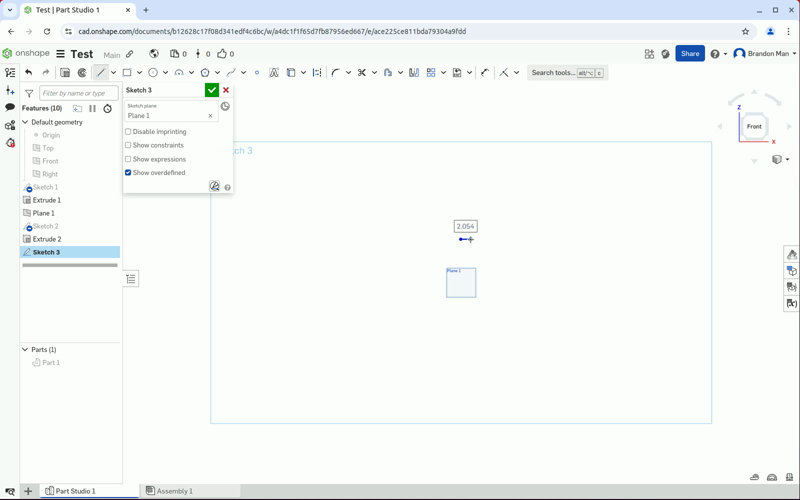
mouse_move(501, 239)
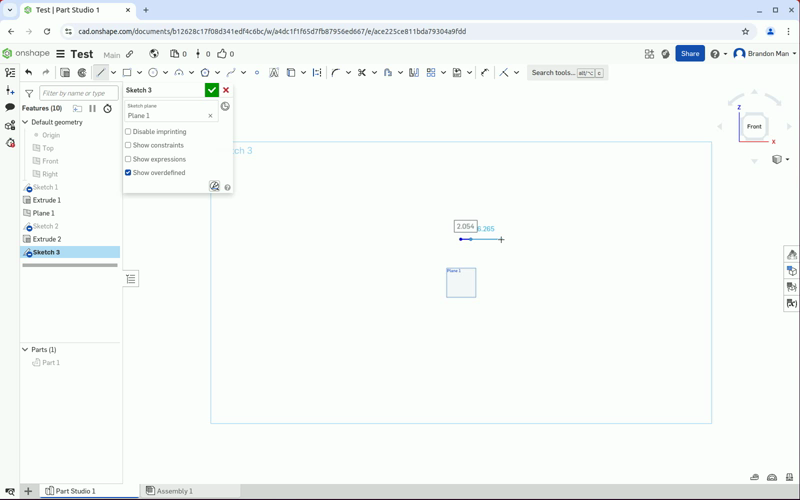
mouse_move(470, 226)
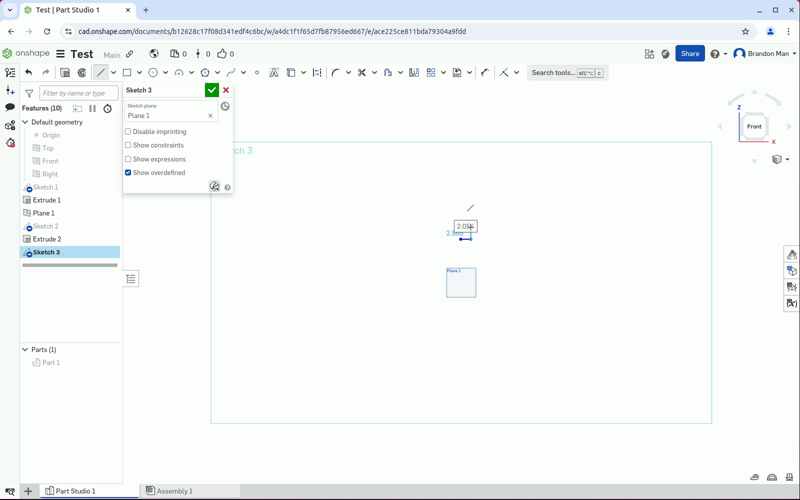
click(470, 226)
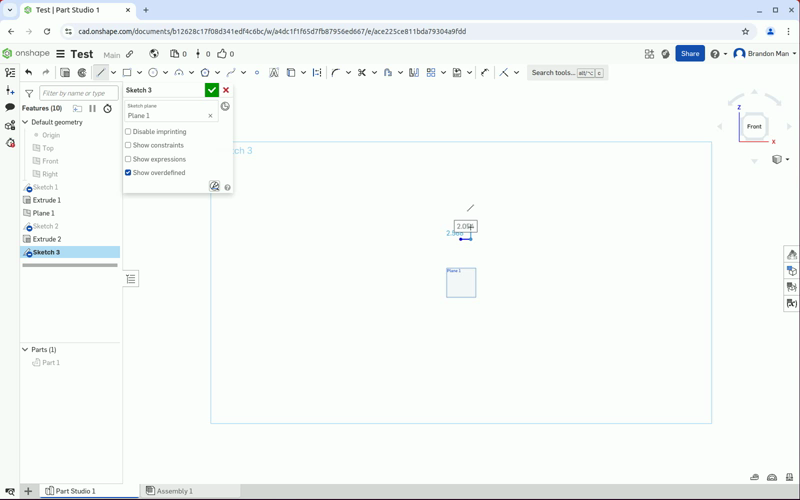
key_up(shift)
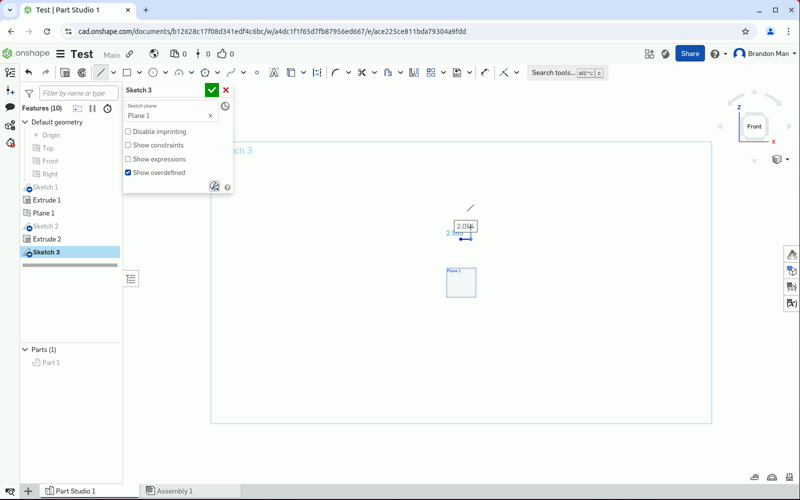
key_down(shift)
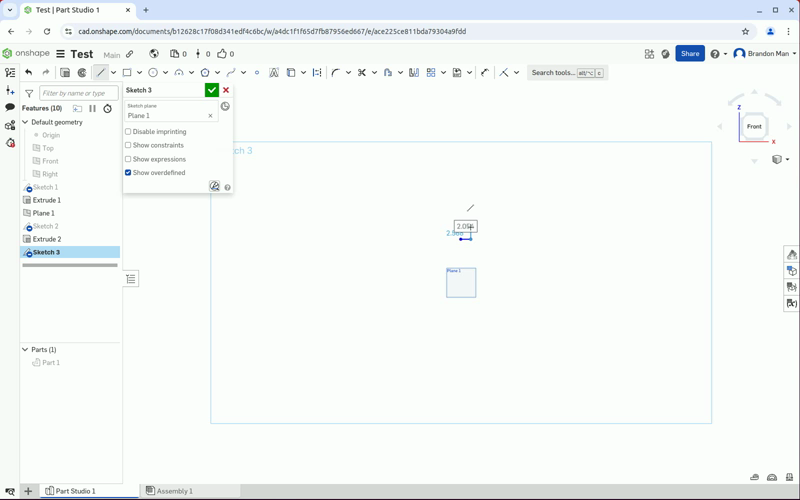
mouse_move(501, 226)
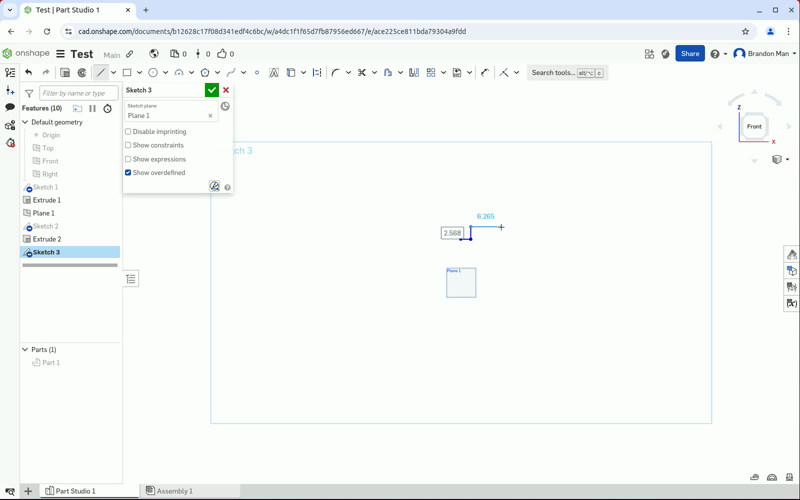
mouse_move(460, 226)
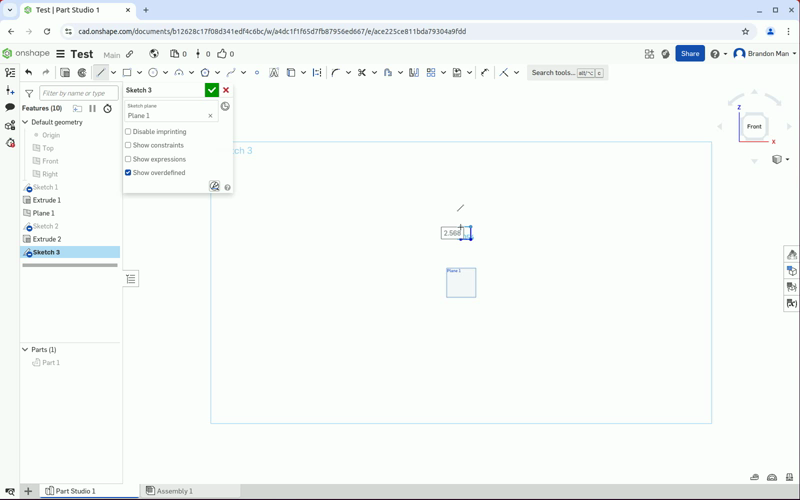
click(460, 226)
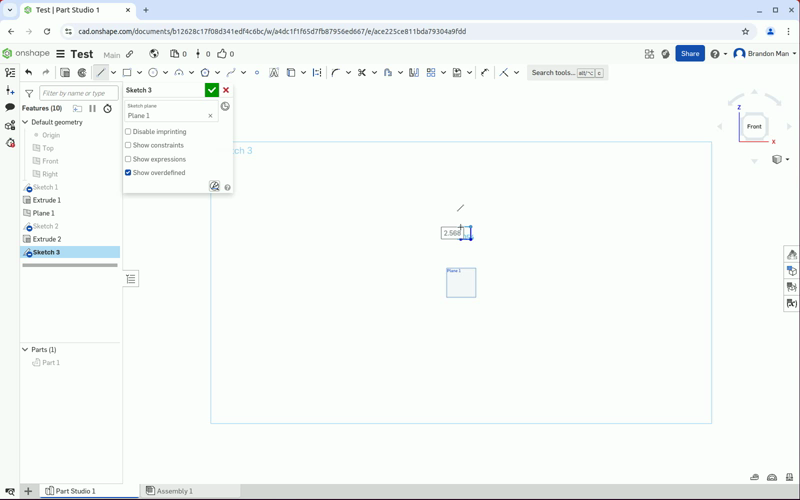
key_up(shift)
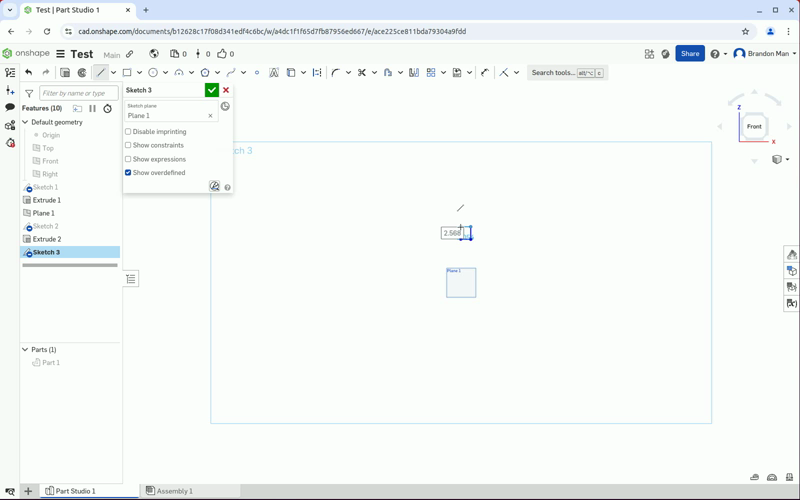
mouse_move(490, 226)
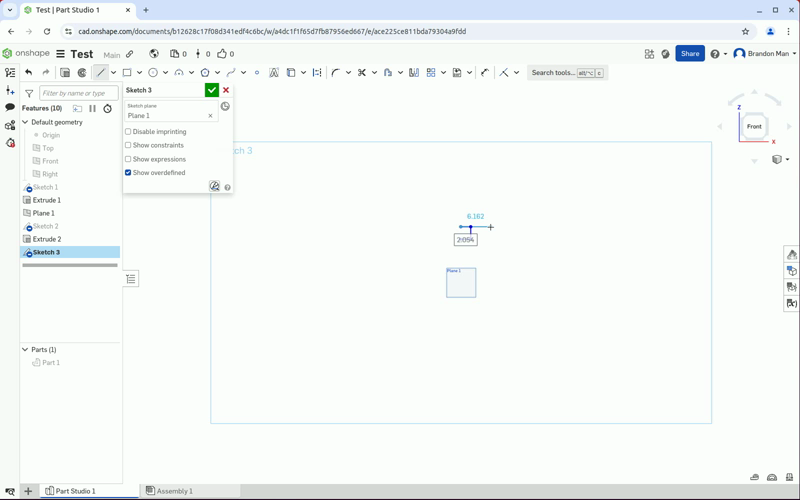
key_down(shift)
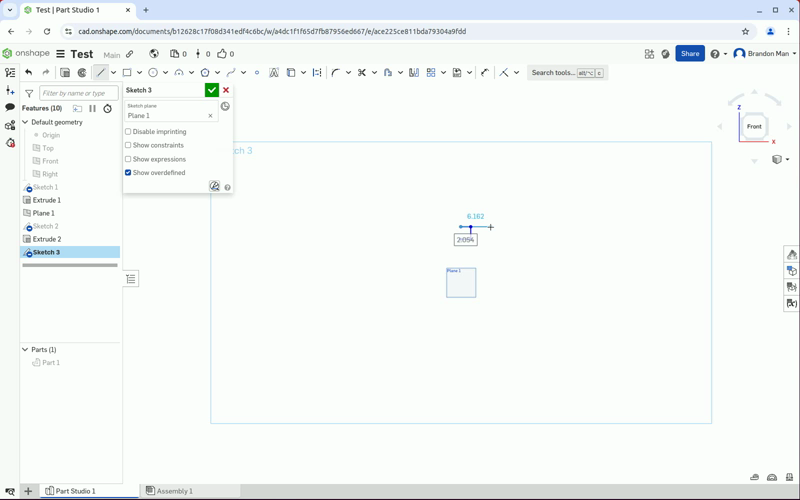
mouse_move(460, 239)
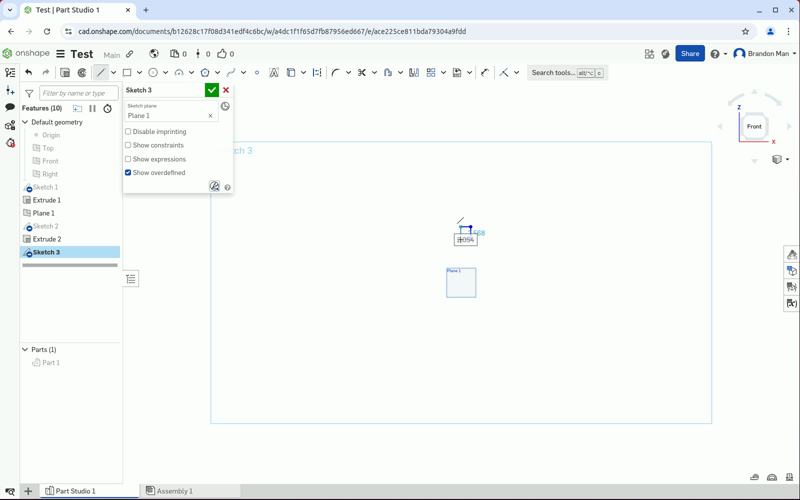
key_up(shift)
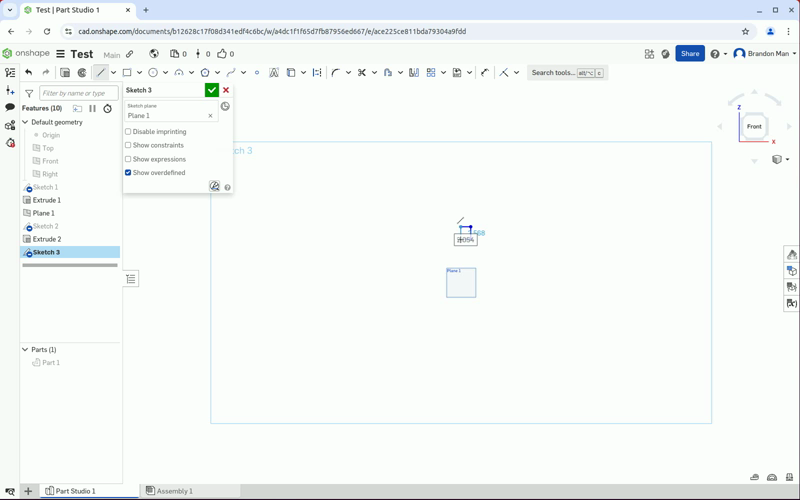
click(460, 239)
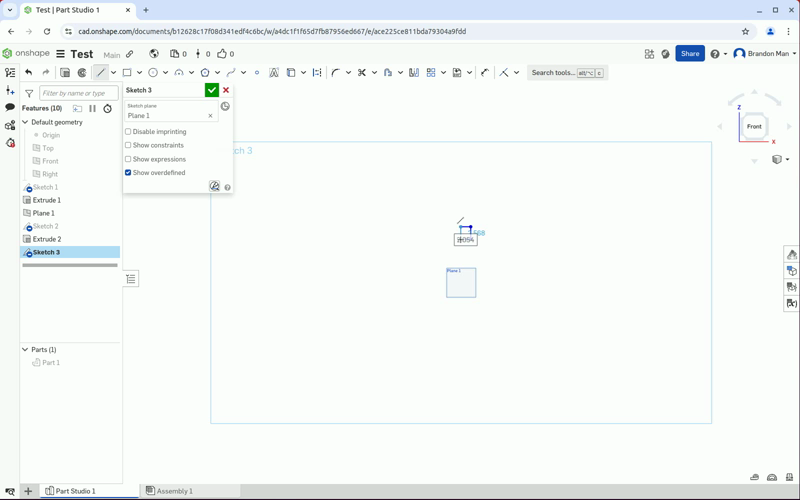
key(esc)
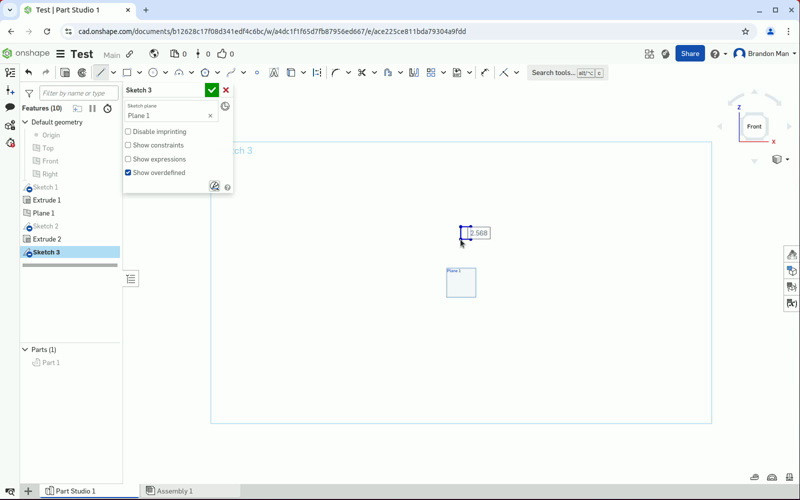
mouse_move(465, 231)
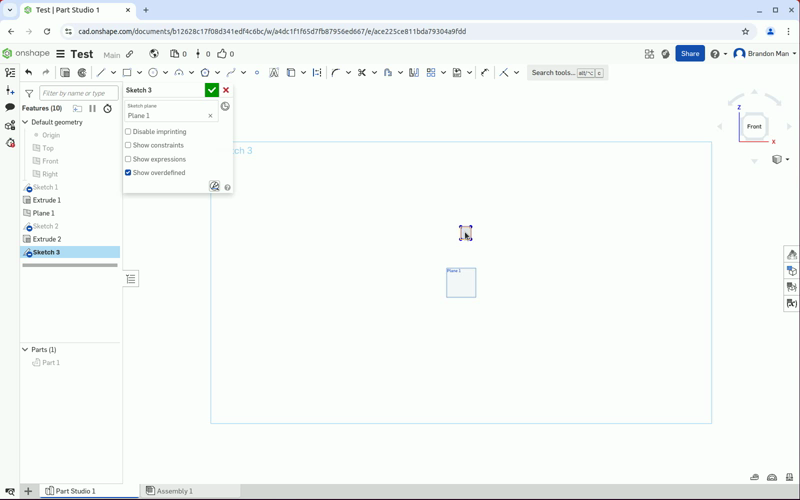
scroll(6)
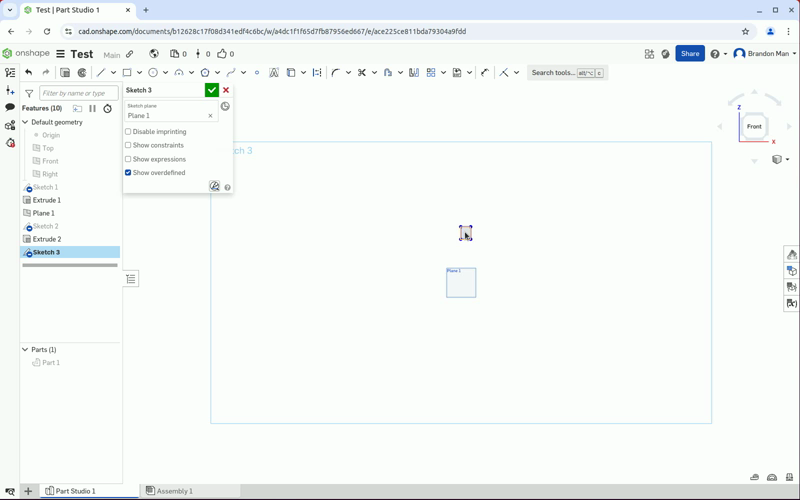
scroll(6)
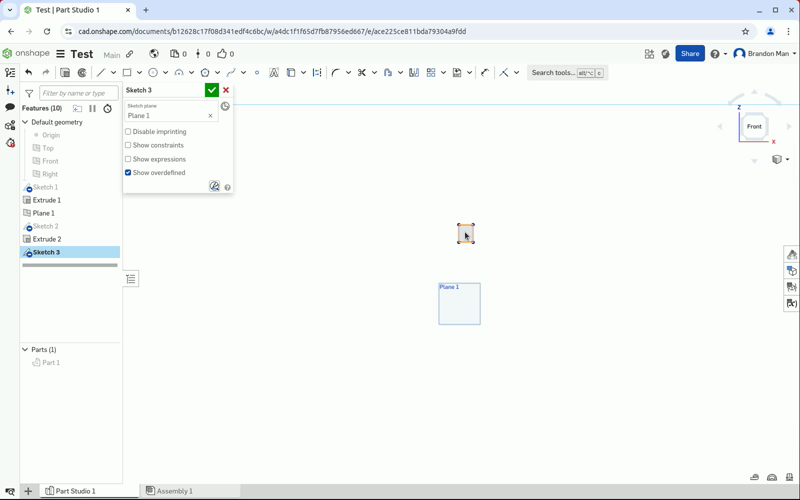
scroll(6)
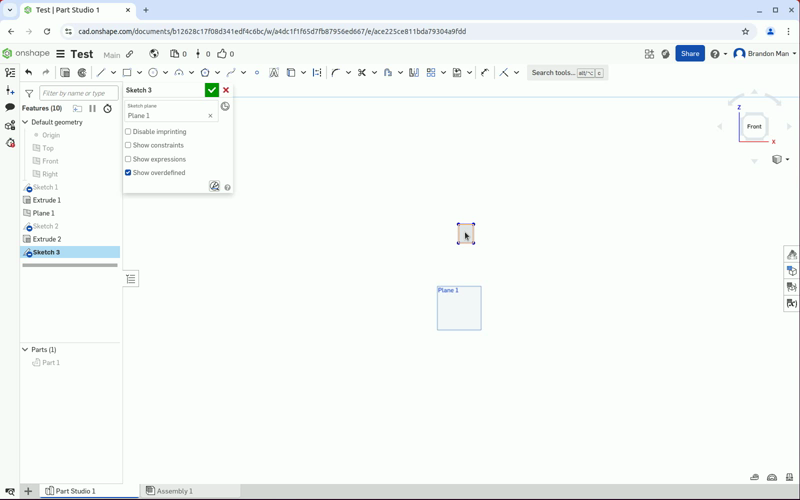
scroll(6)
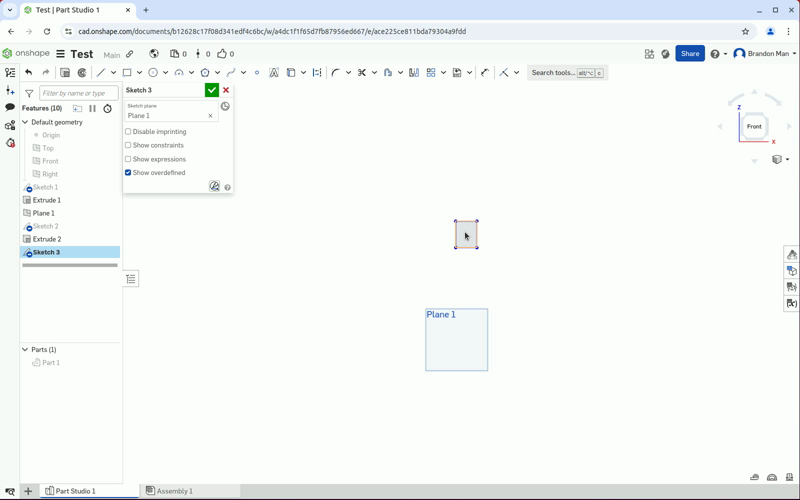
scroll(6)
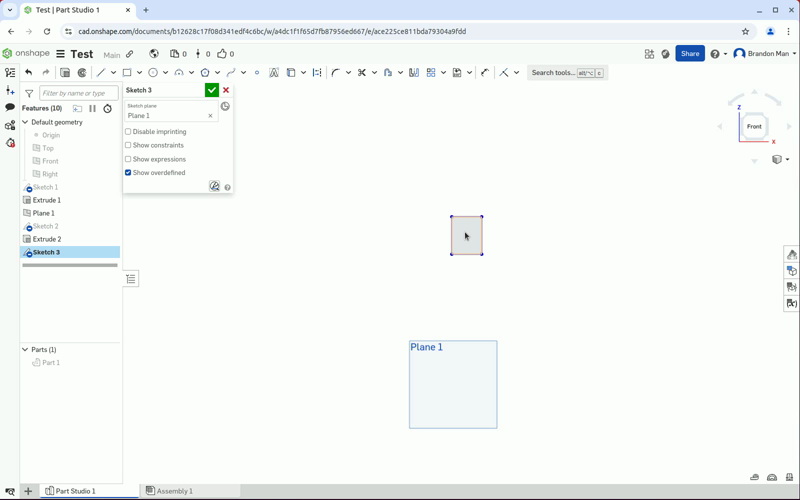
scroll(6)
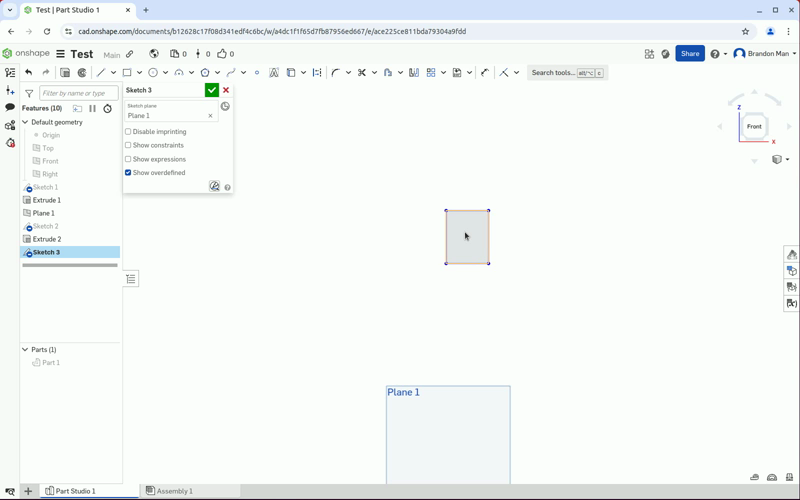
scroll(6)
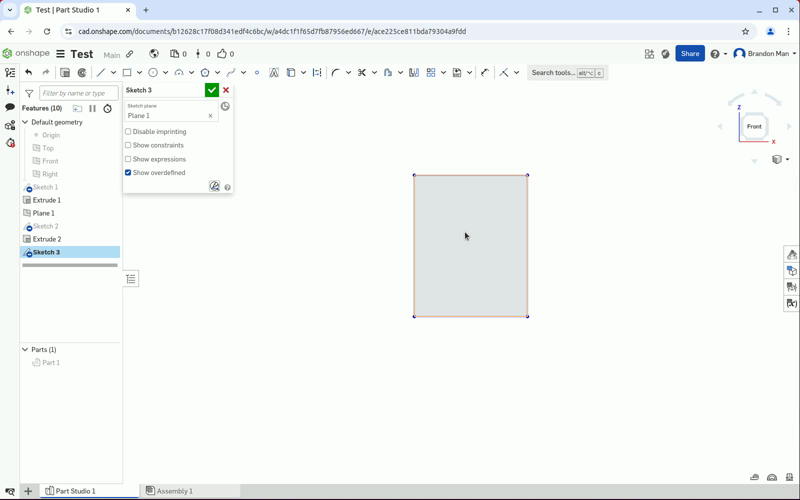
click(465, 231)
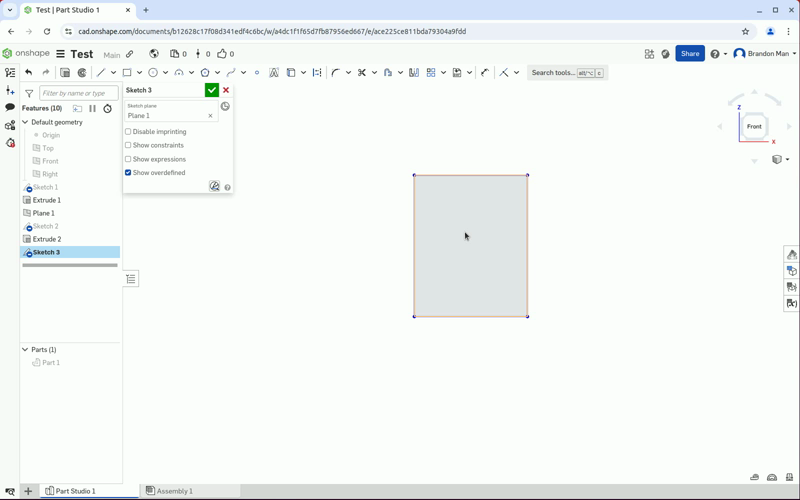
scroll(-6)
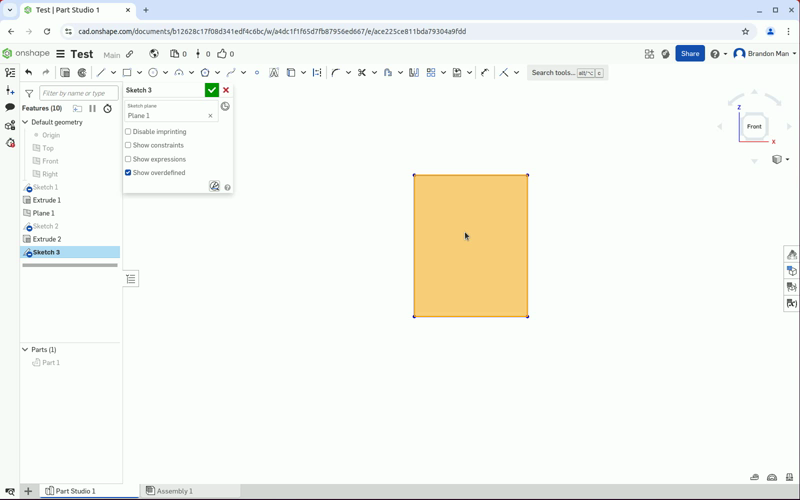
scroll(-6)
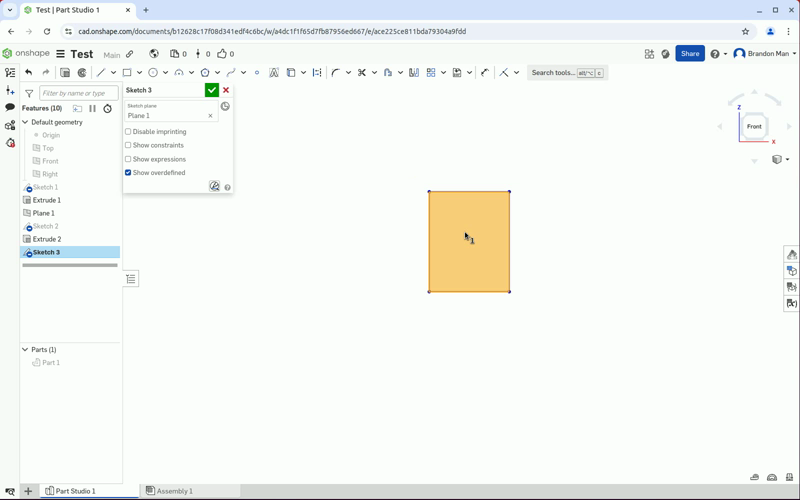
scroll(-6)
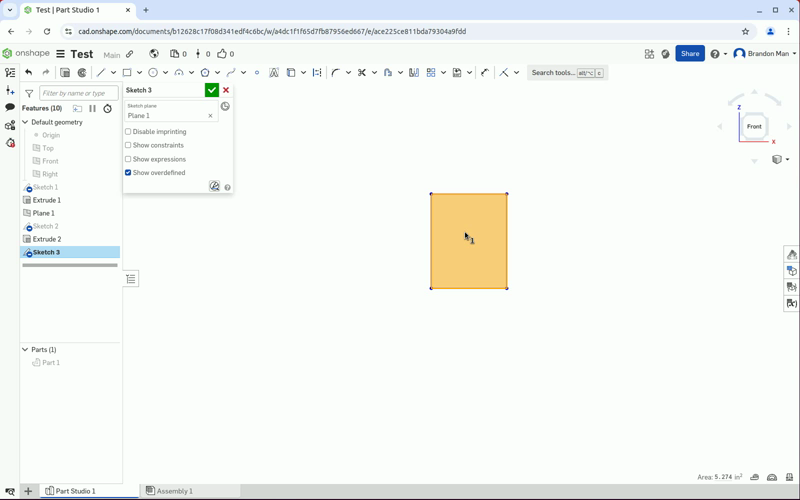
scroll(-6)
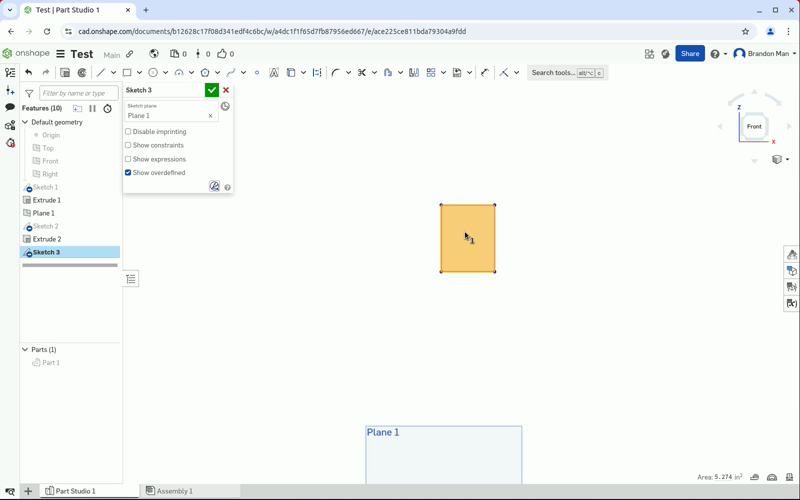
scroll(-6)
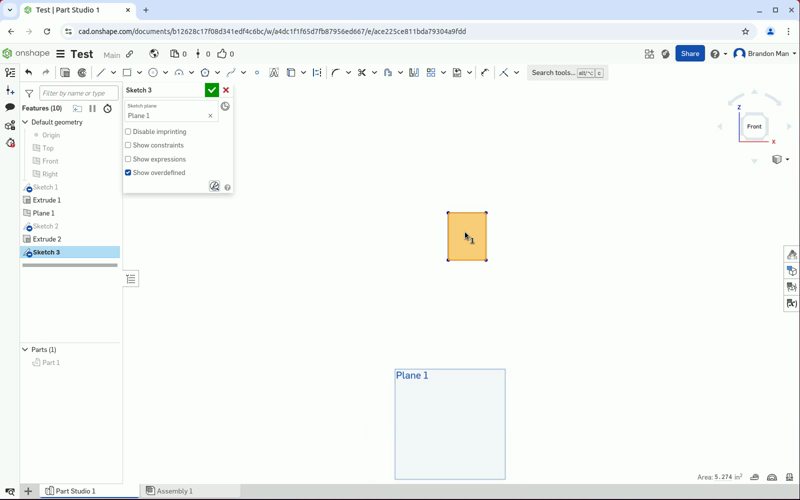
scroll(-6)
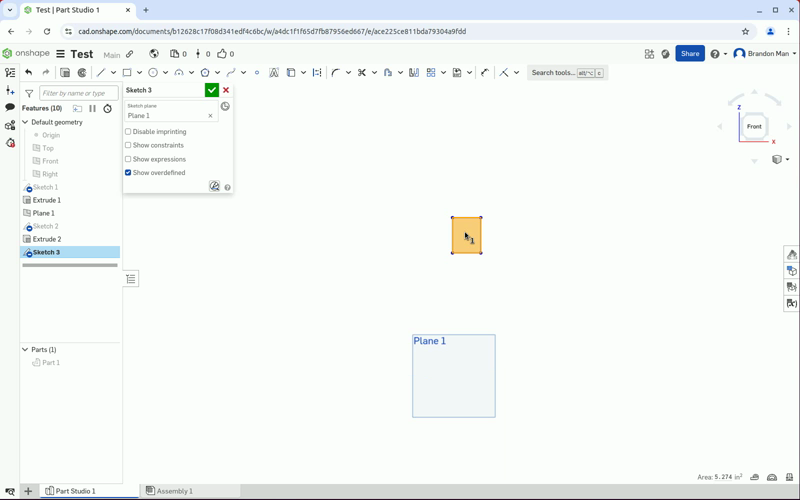
scroll(-6)
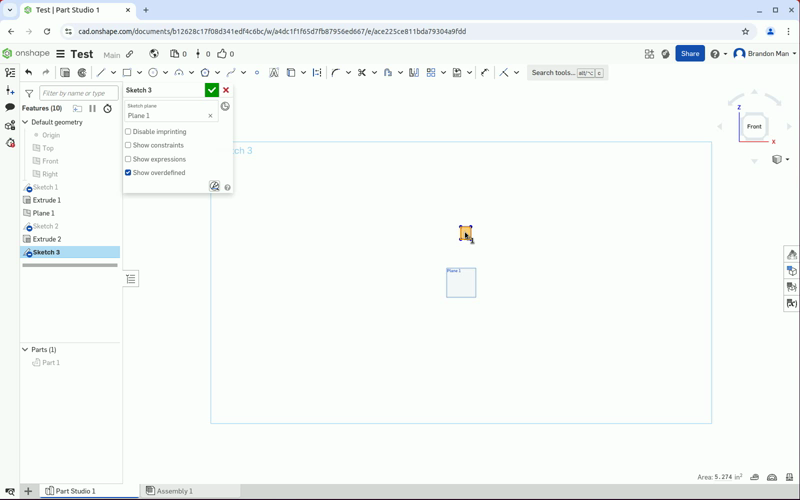
mouse_move(73, 352)
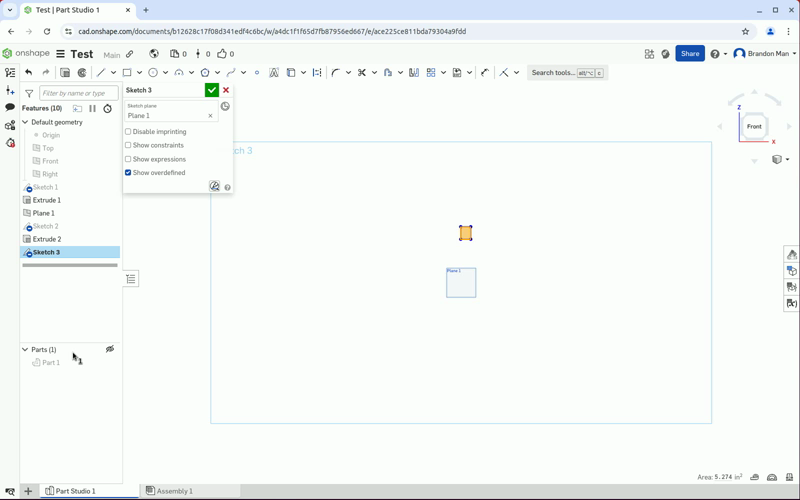
key(shift+y)
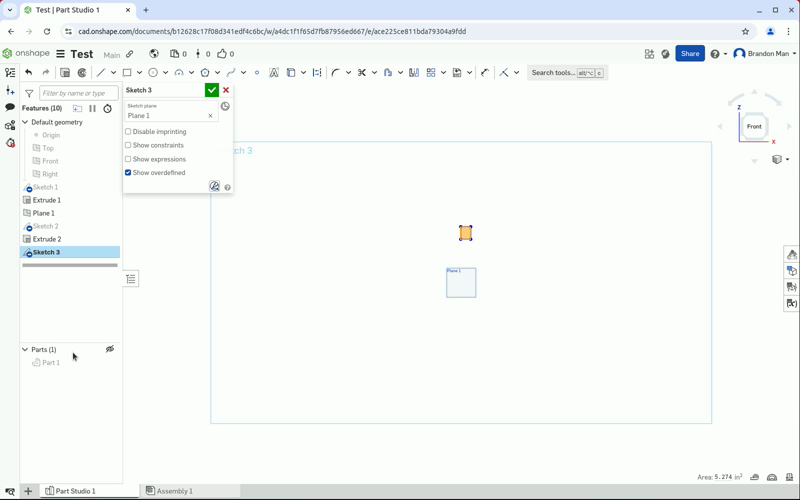
key(shift+e)
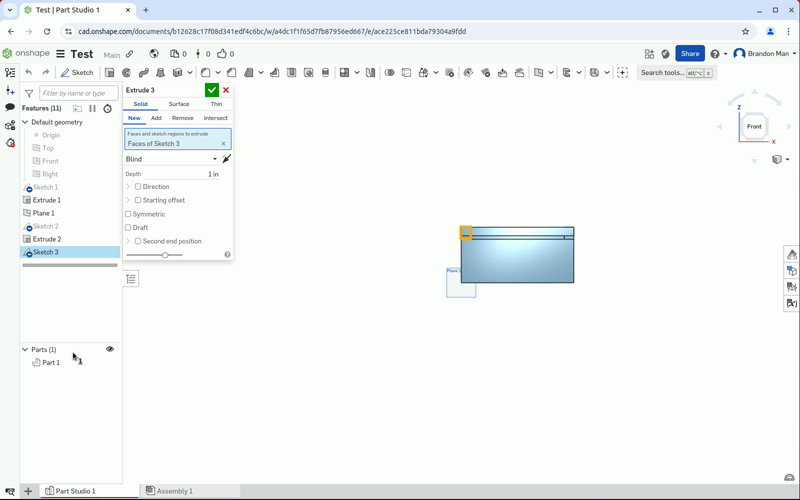
mouse_move(143, 106)
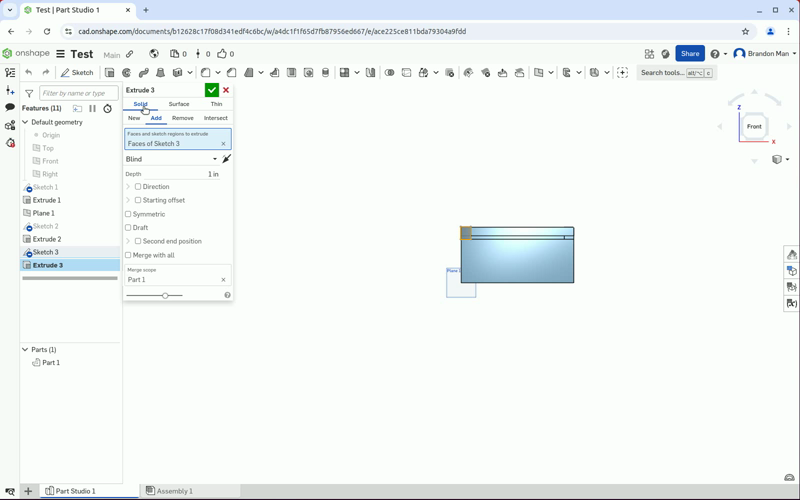
click(143, 106)
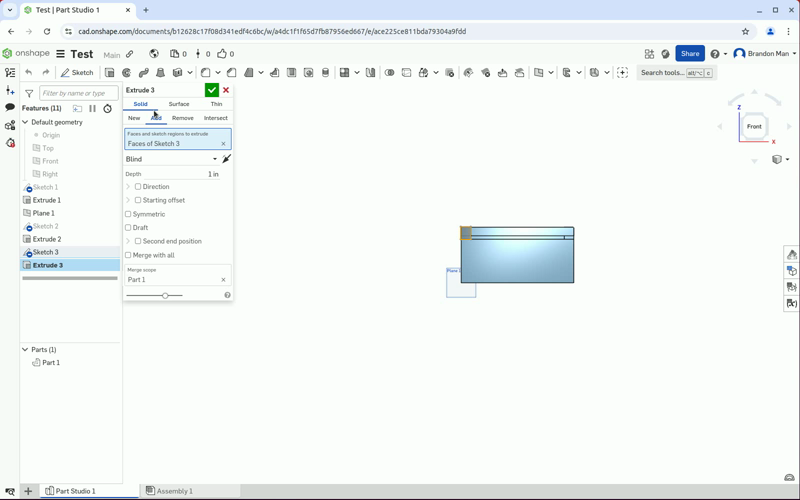
mouse_move(186, 120)
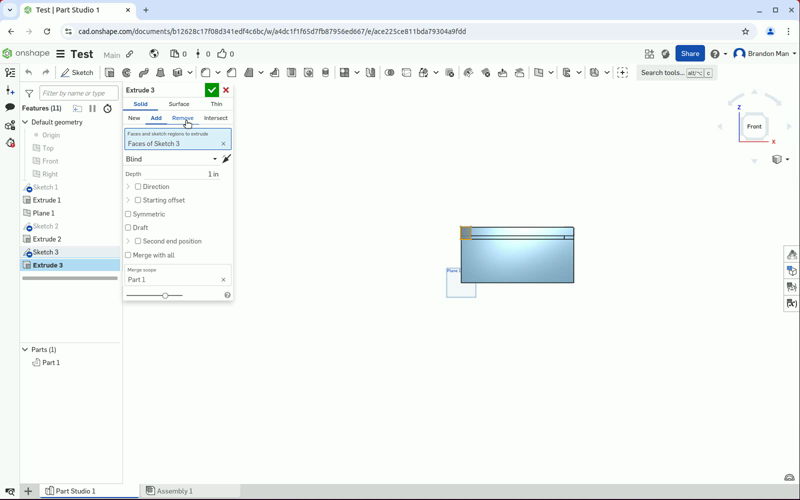
click(186, 120)
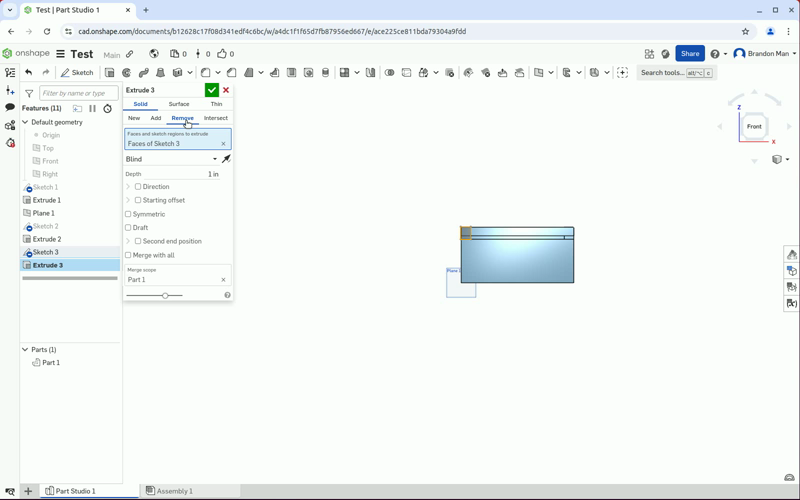
key(tab, 4)
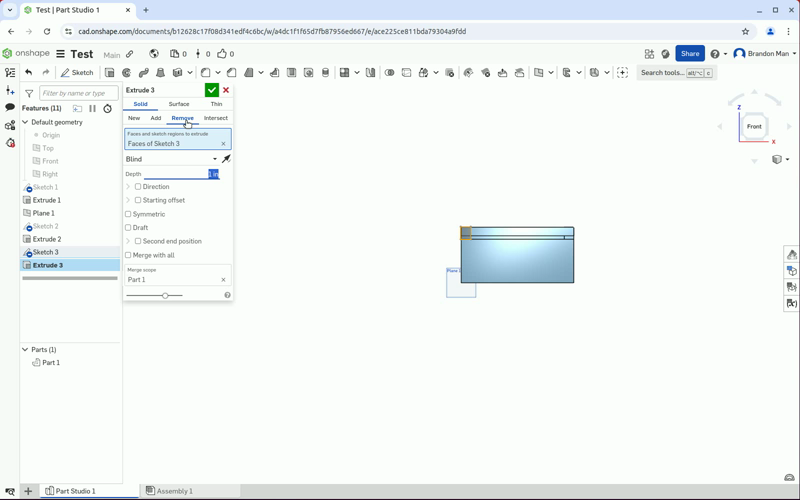
text(0.963)
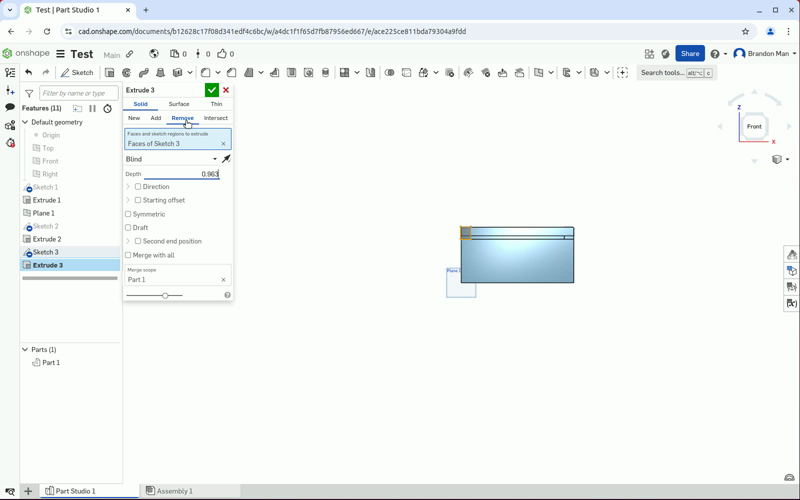
key(tab, 6)
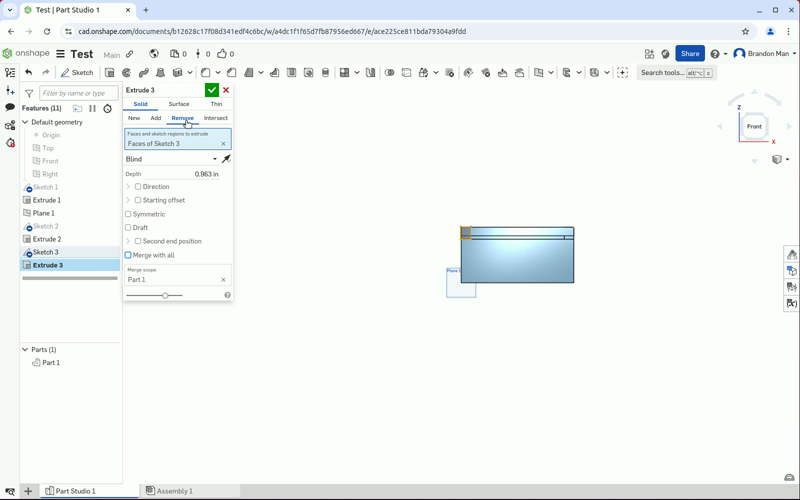
key(space)
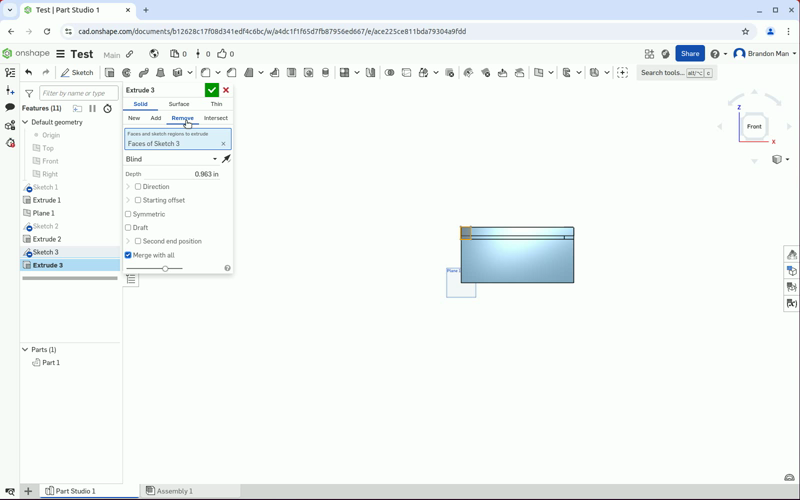
key(enter)
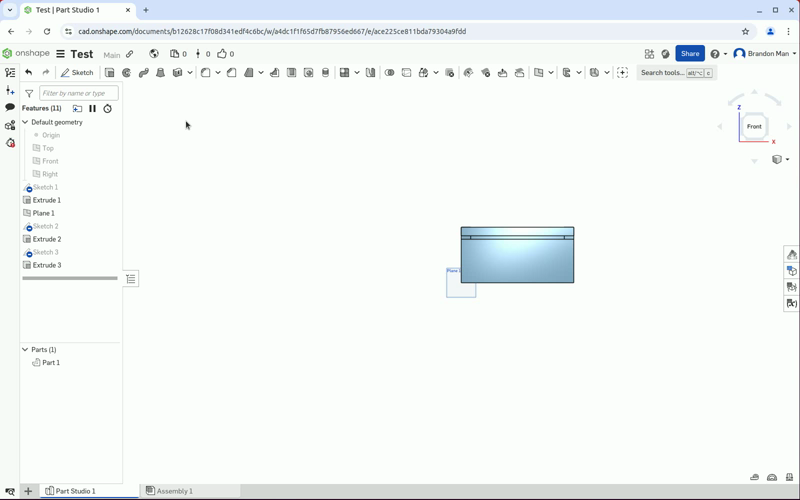
key(shift+h)
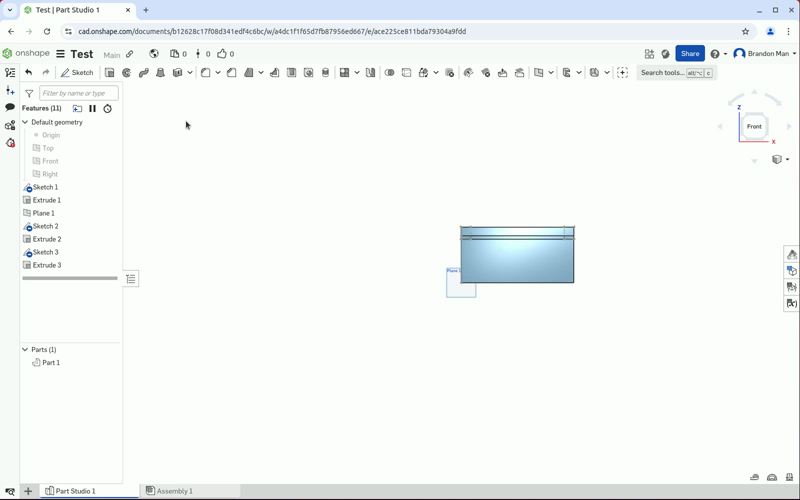
key(shift+h)
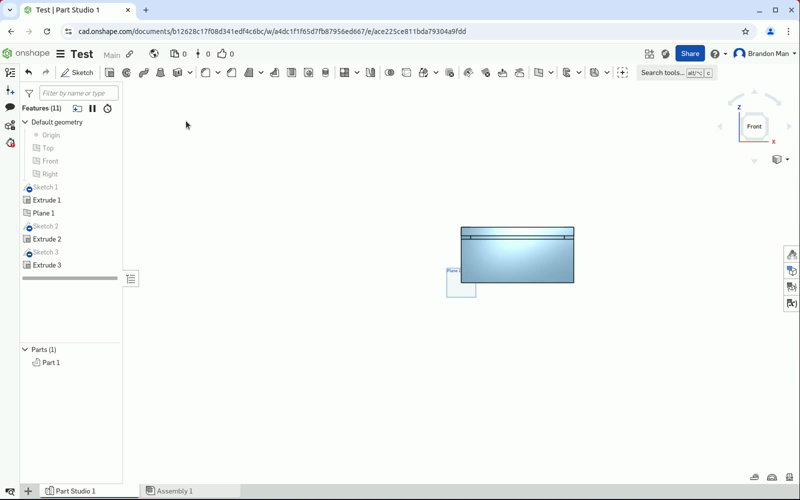
mouse_move(73, 189)
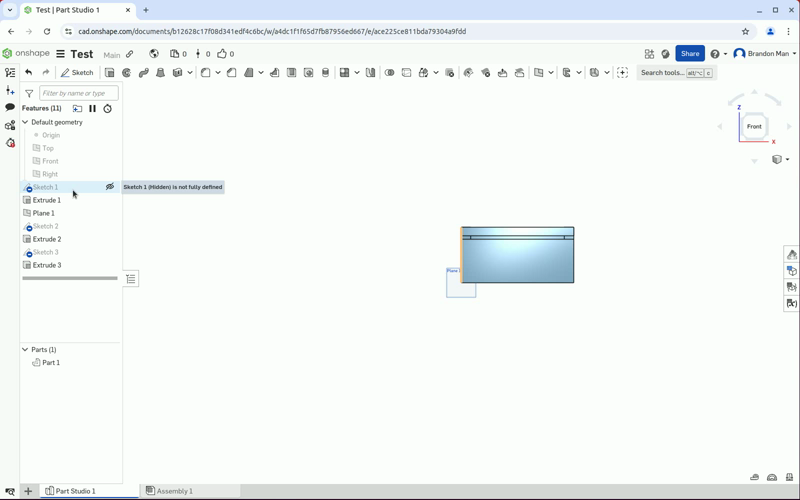
click(73, 189)
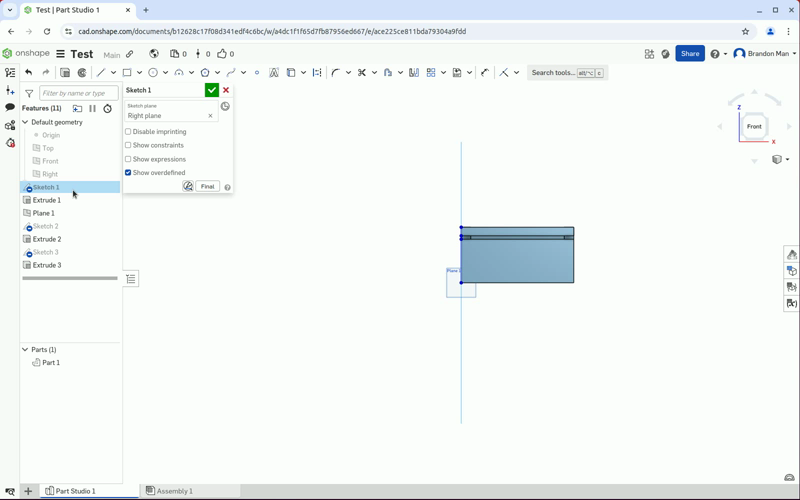
mouse_move(229, 92)
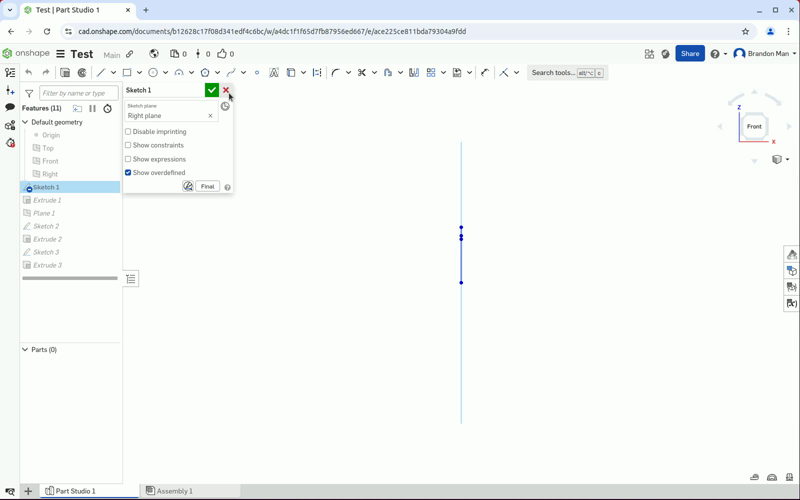
click(229, 92)
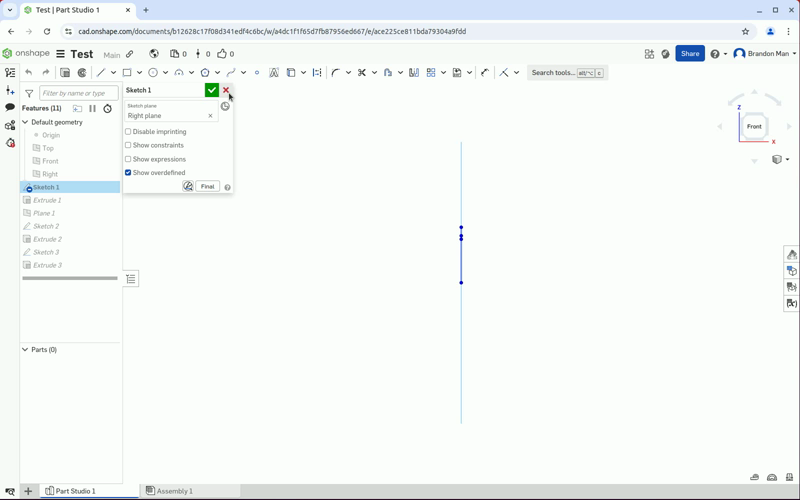
key(shift+s)
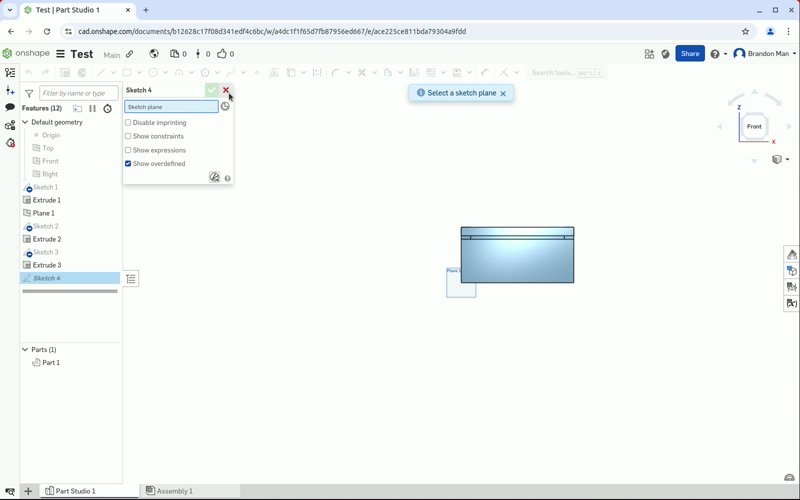
mouse_move(73, 215)
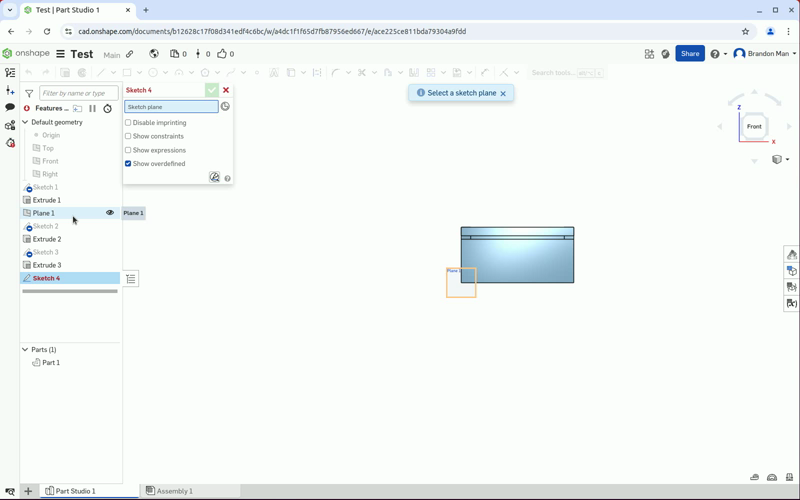
click(73, 215)
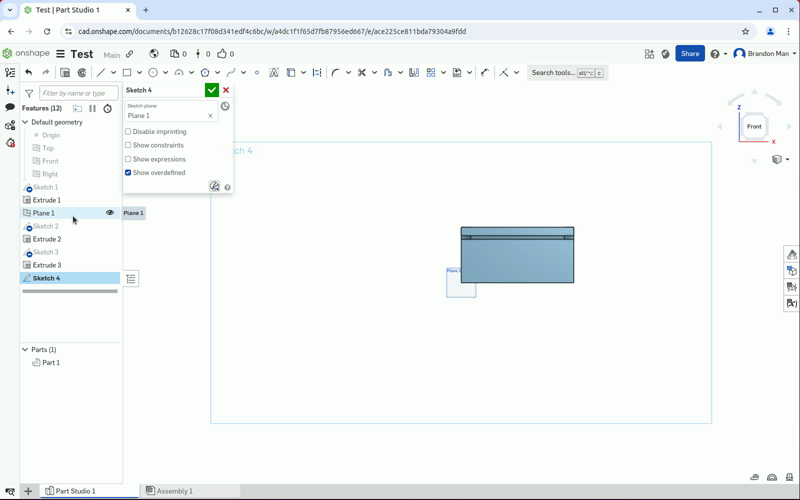
mouse_move(73, 352)
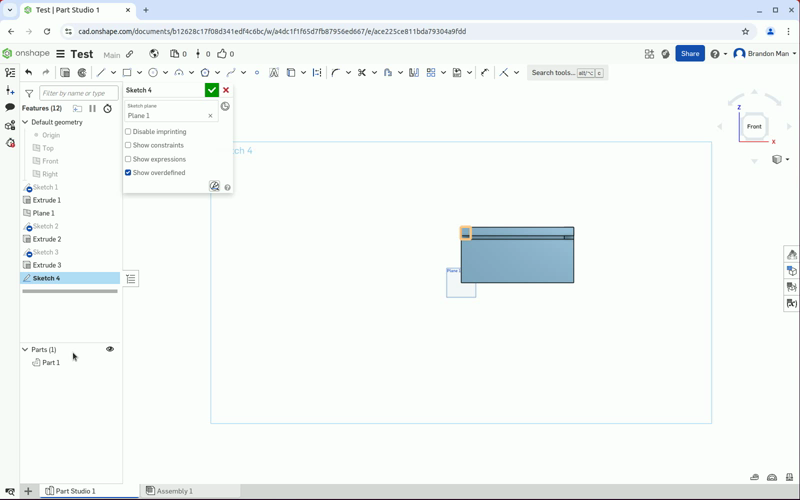
key(y)
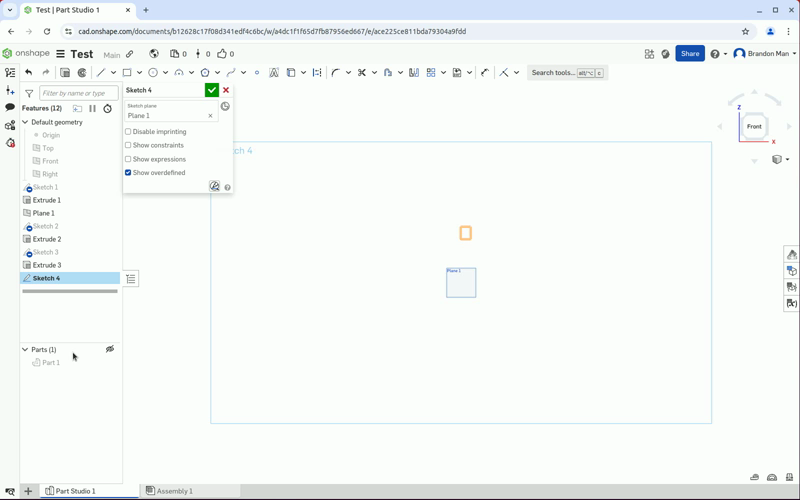
key(l)
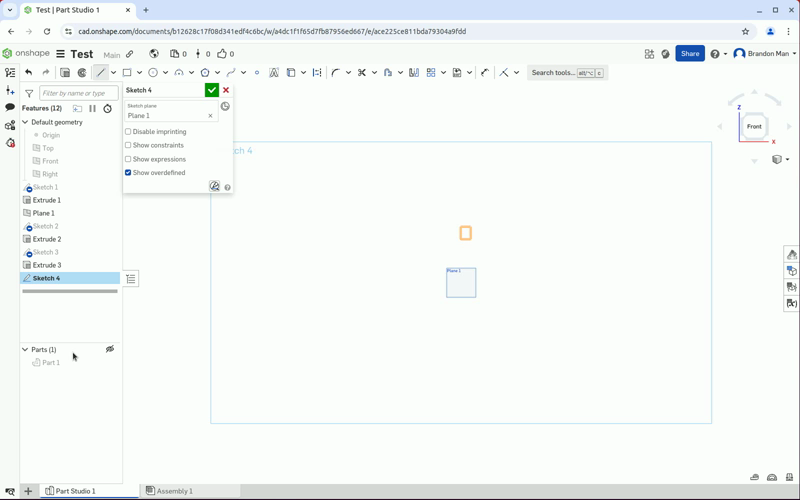
key_down(shift)
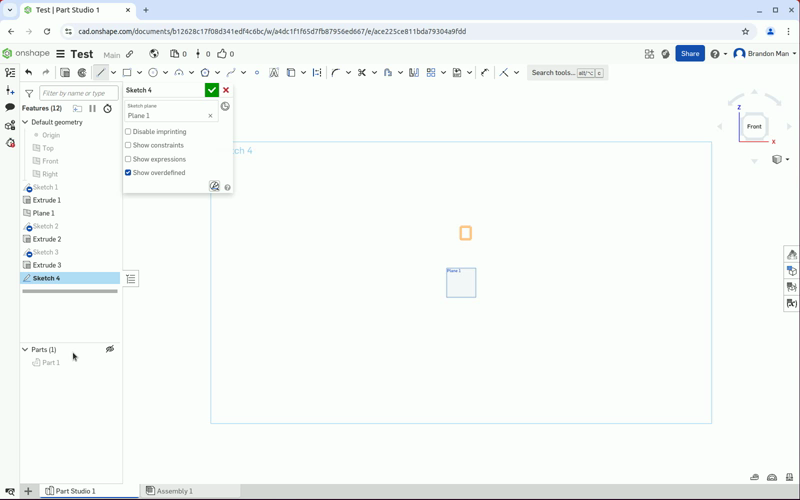
mouse_move(564, 282)
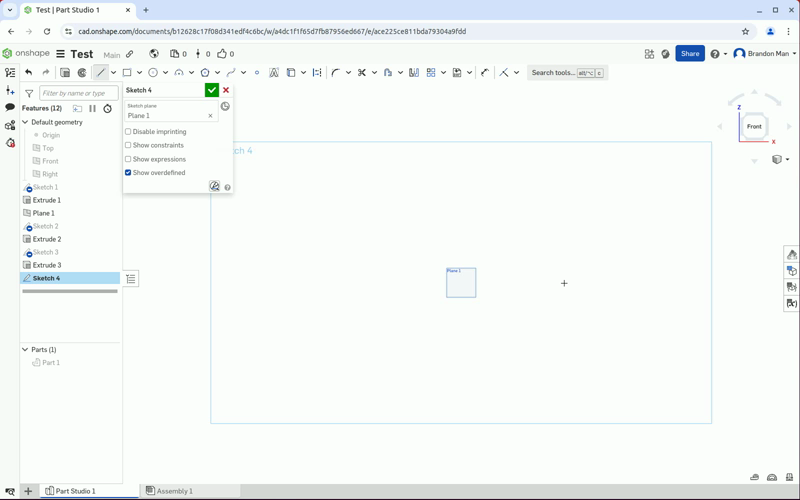
click(564, 282)
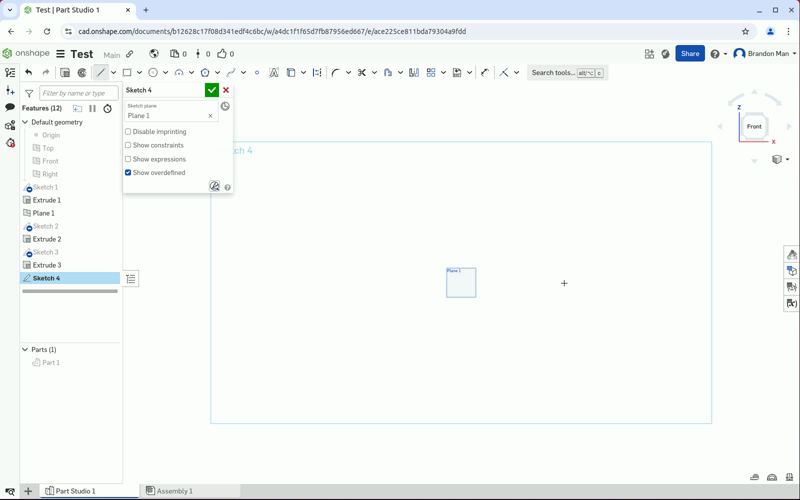
key_up(shift)
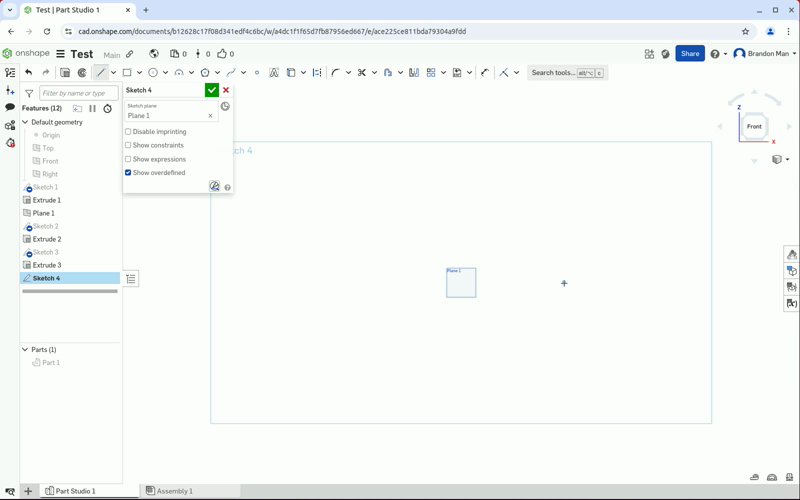
key_down(shift)
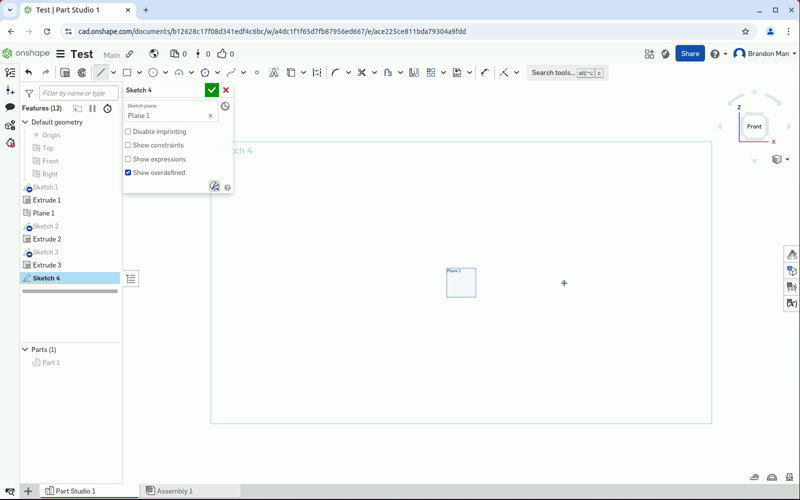
mouse_move(589, 282)
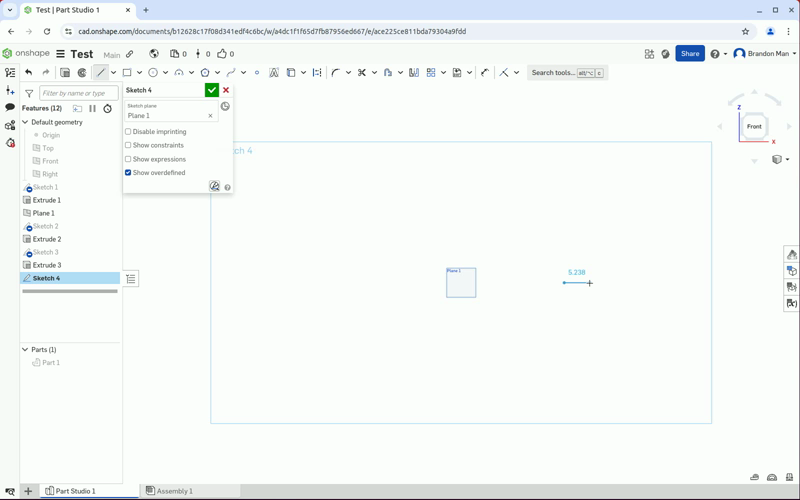
mouse_move(573, 282)
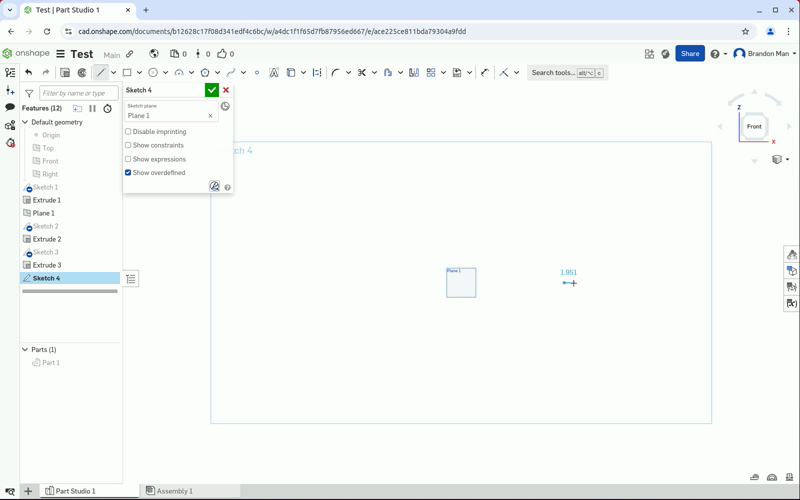
click(573, 282)
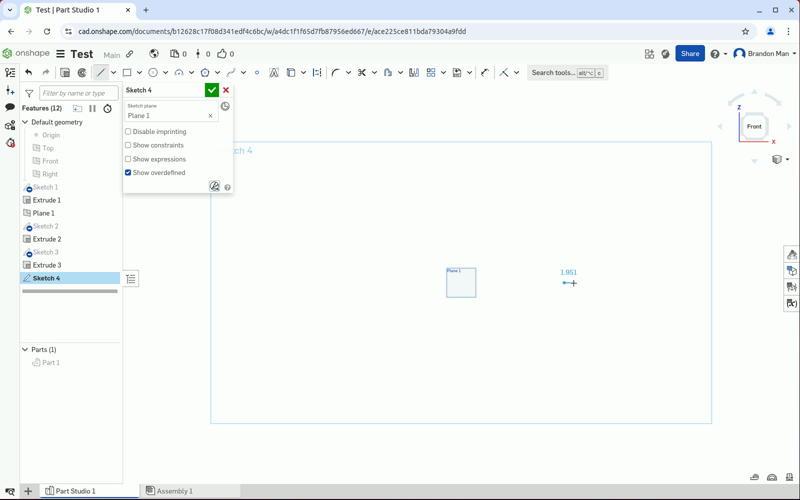
key_up(shift)
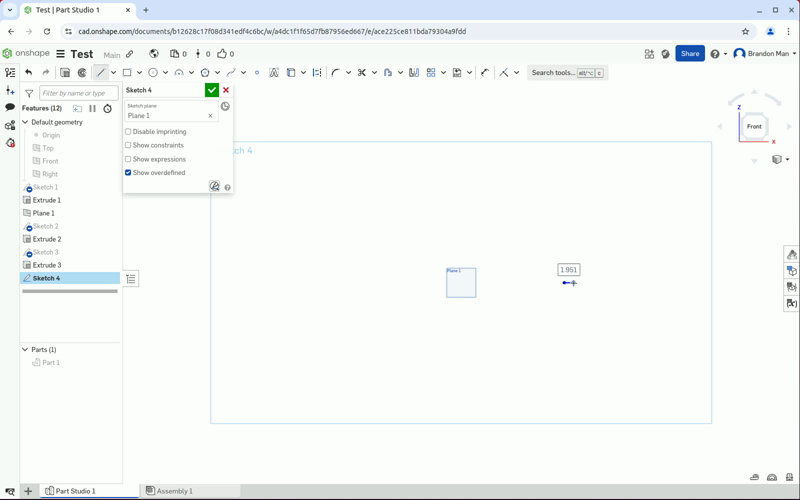
key_down(shift)
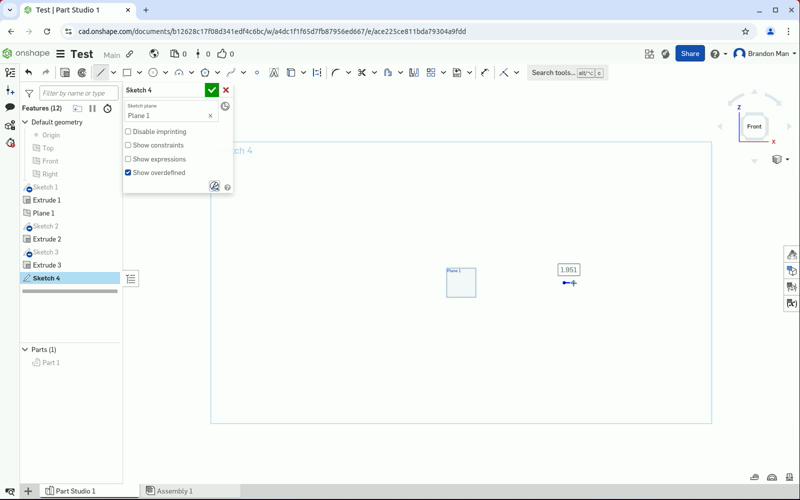
mouse_move(589, 282)
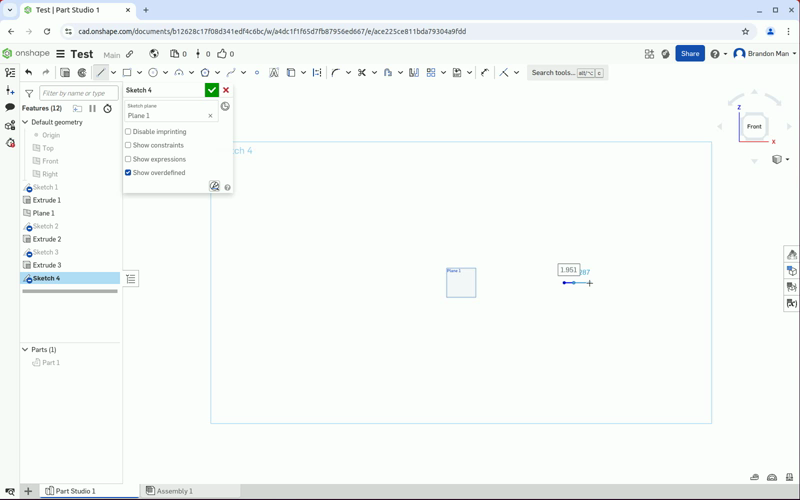
mouse_move(573, 238)
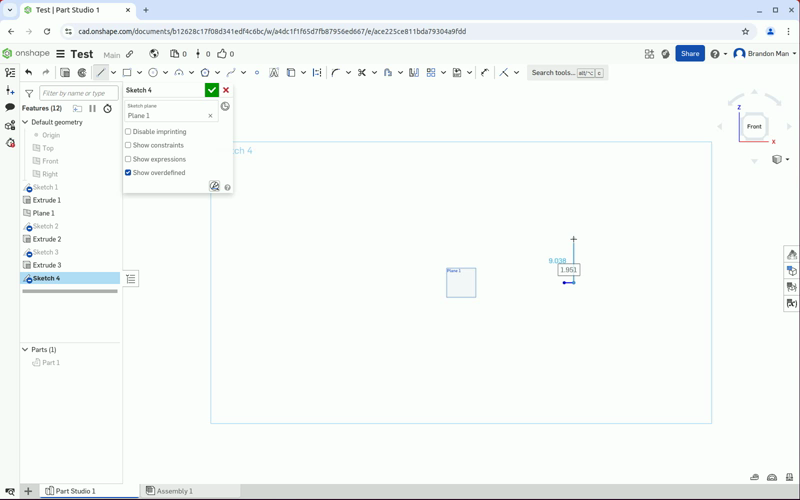
click(573, 238)
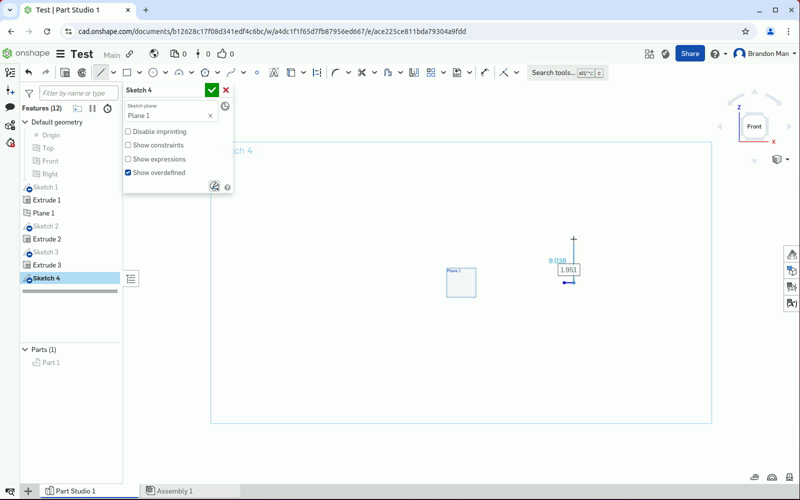
key_up(shift)
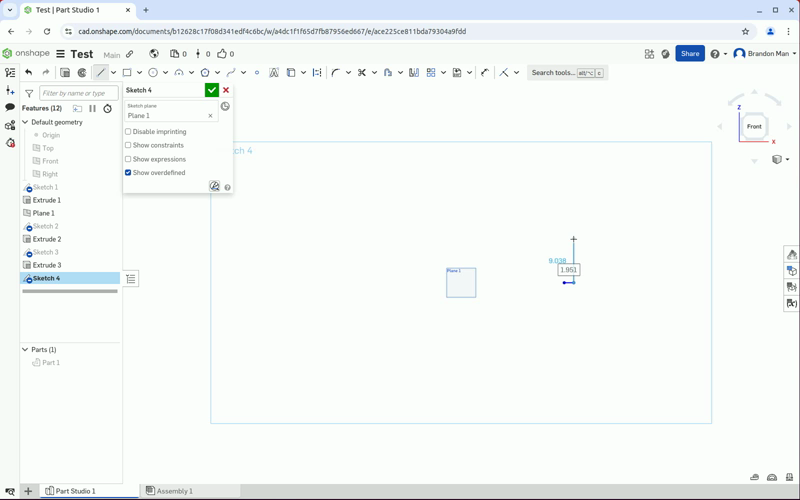
key_down(shift)
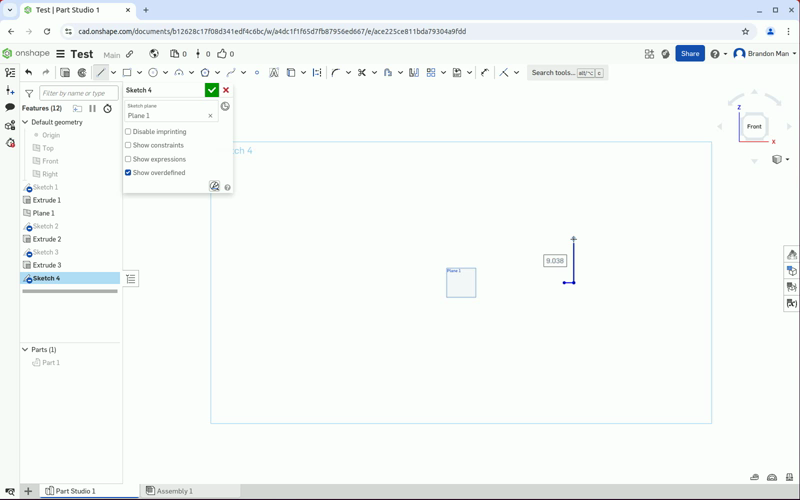
mouse_move(589, 238)
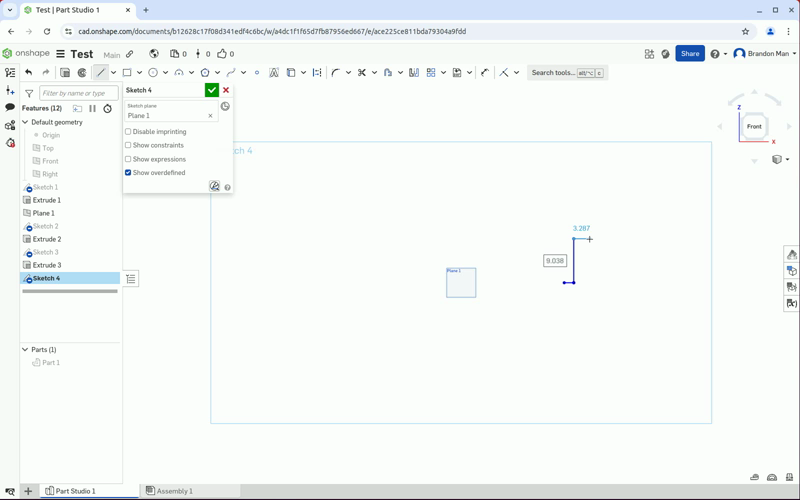
mouse_move(564, 238)
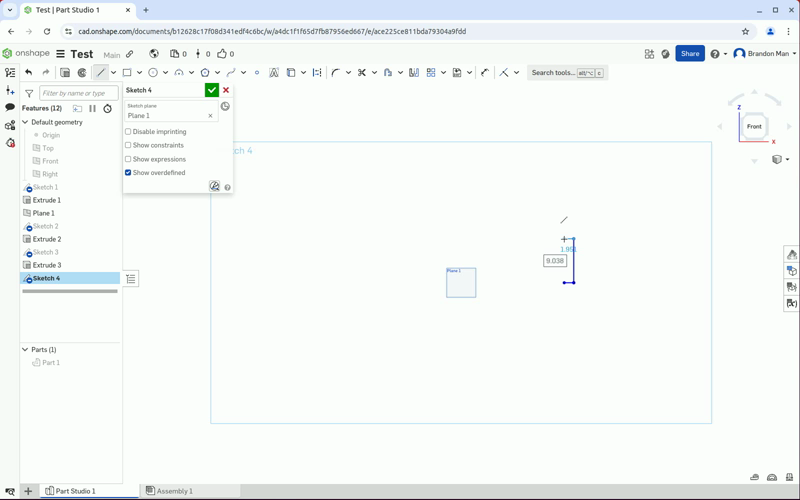
click(564, 238)
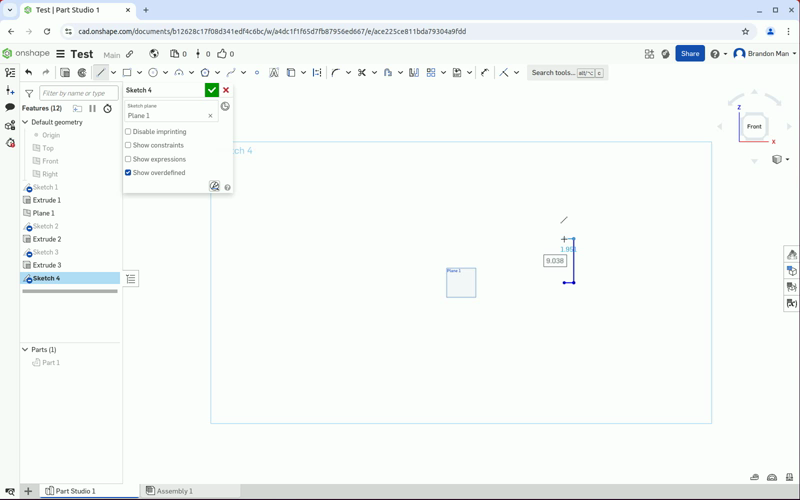
key_up(shift)
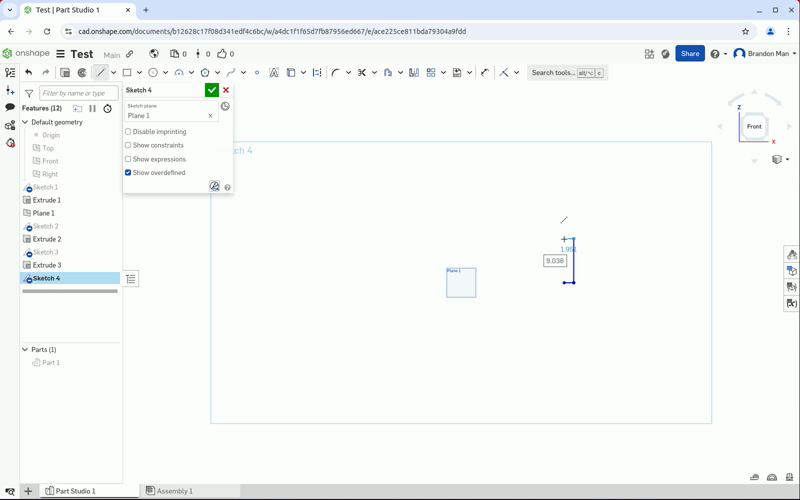
mouse_move(589, 238)
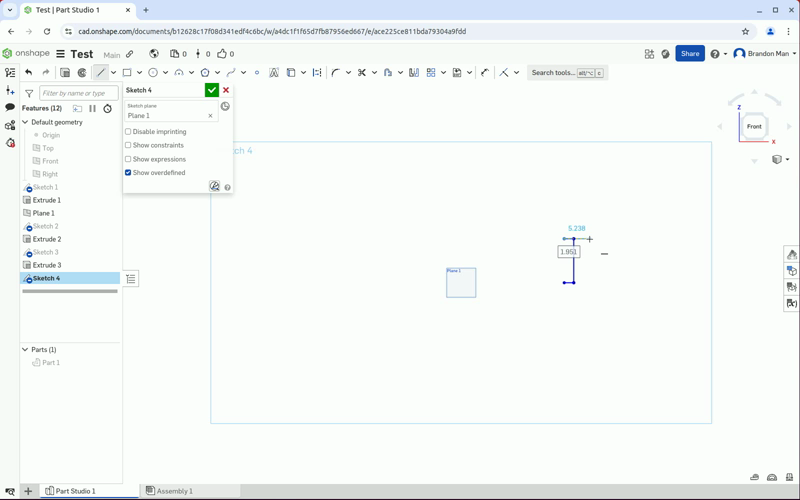
key_down(shift)
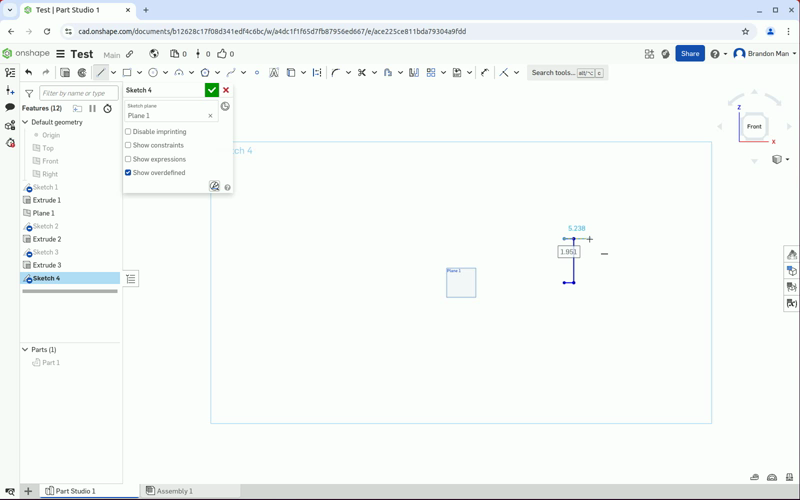
mouse_move(564, 282)
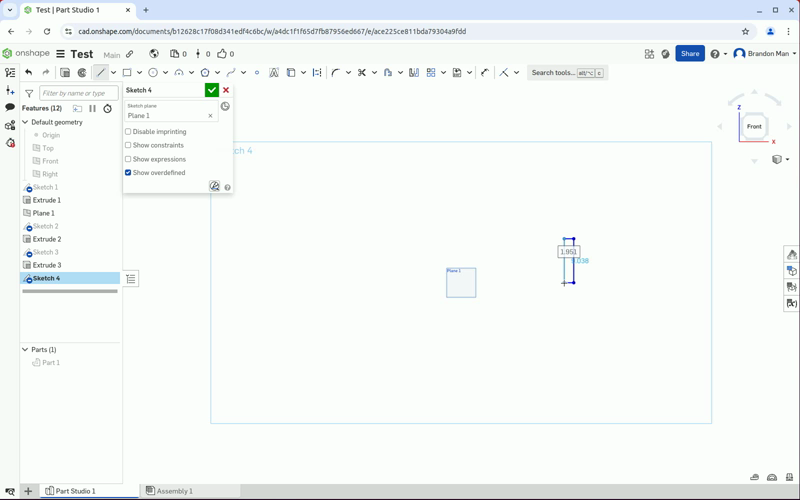
key_up(shift)
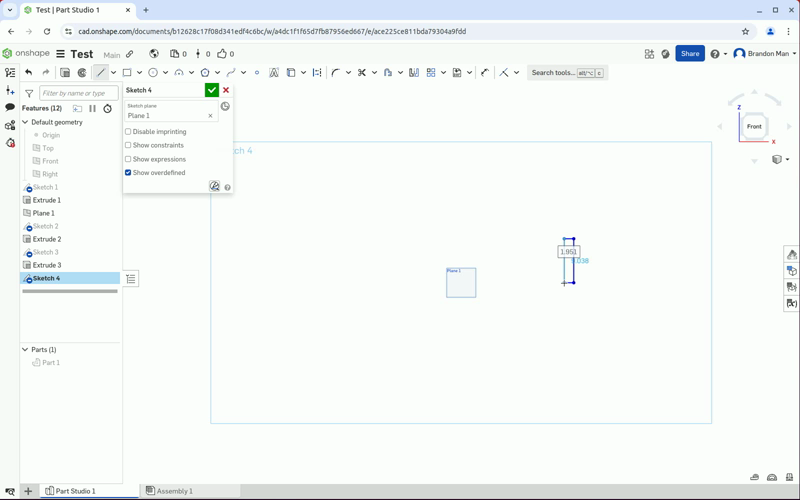
click(564, 282)
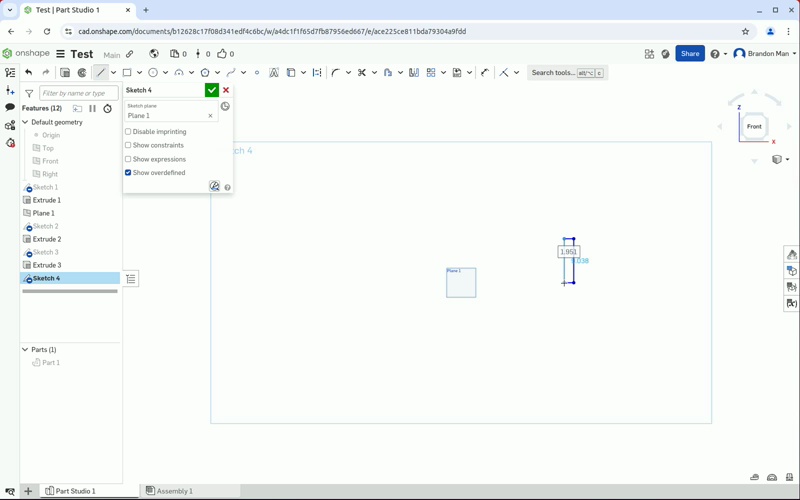
key(esc)
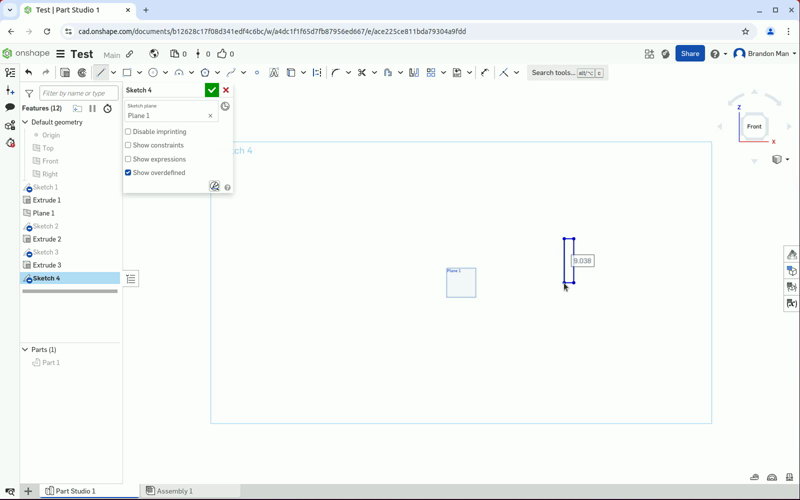
mouse_move(570, 248)
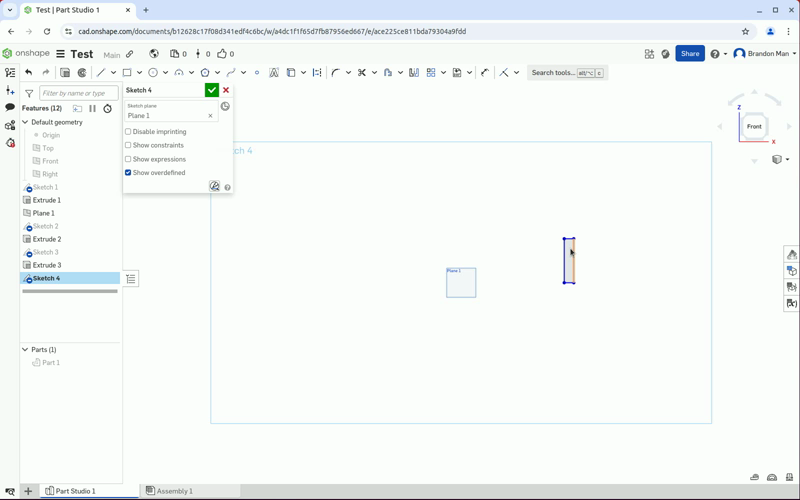
scroll(6)
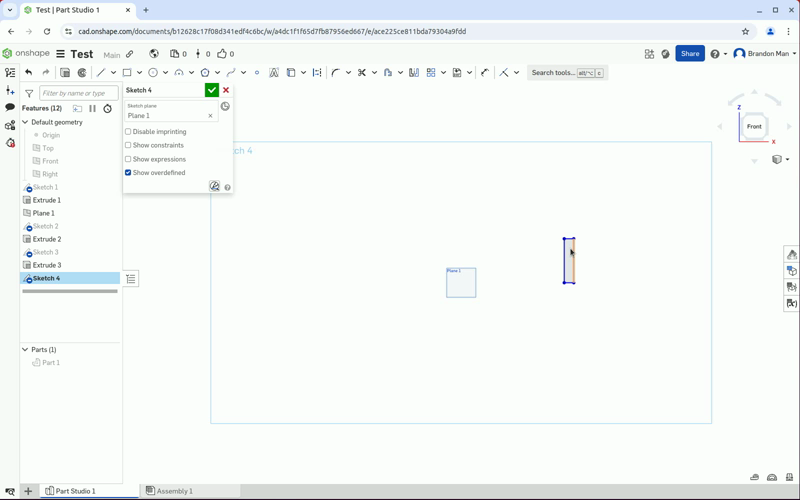
scroll(6)
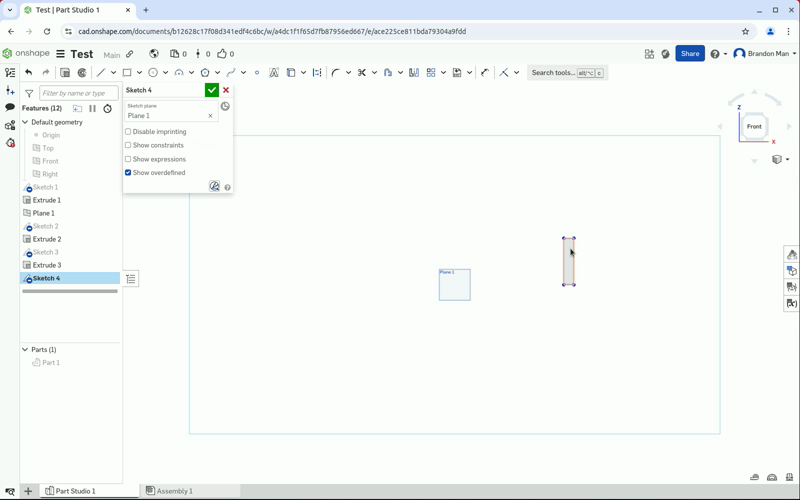
scroll(6)
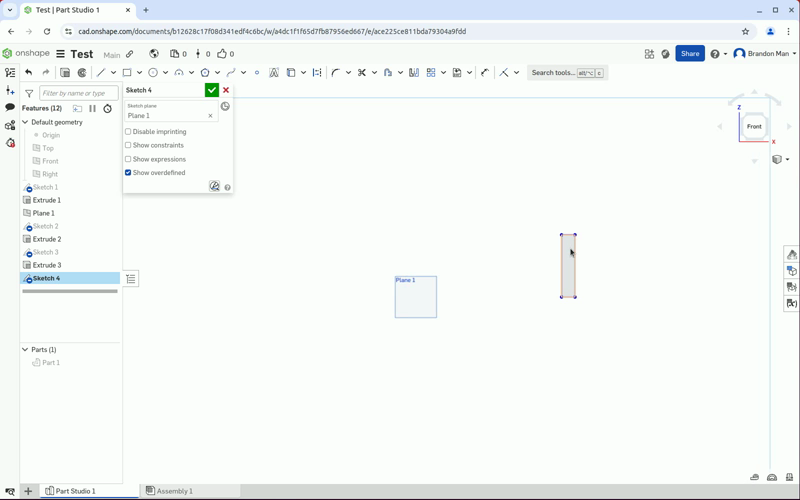
scroll(6)
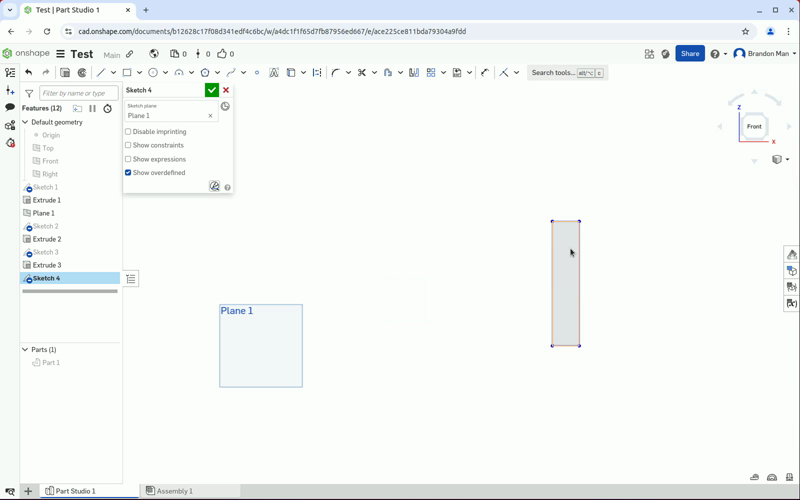
scroll(6)
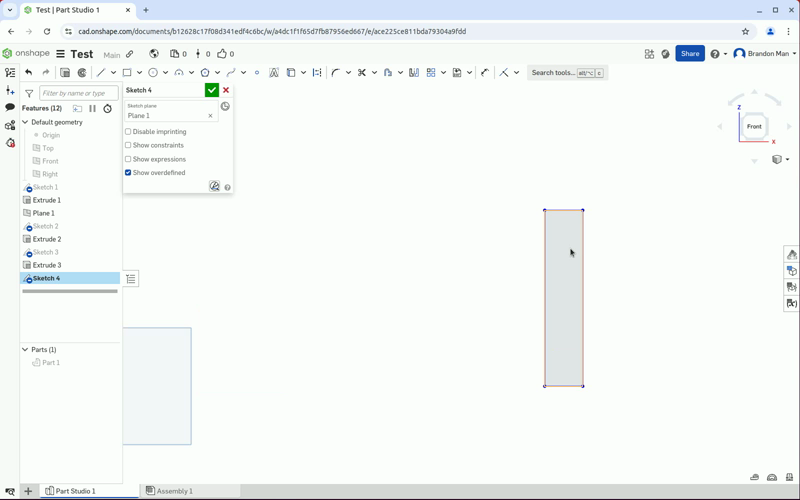
scroll(6)
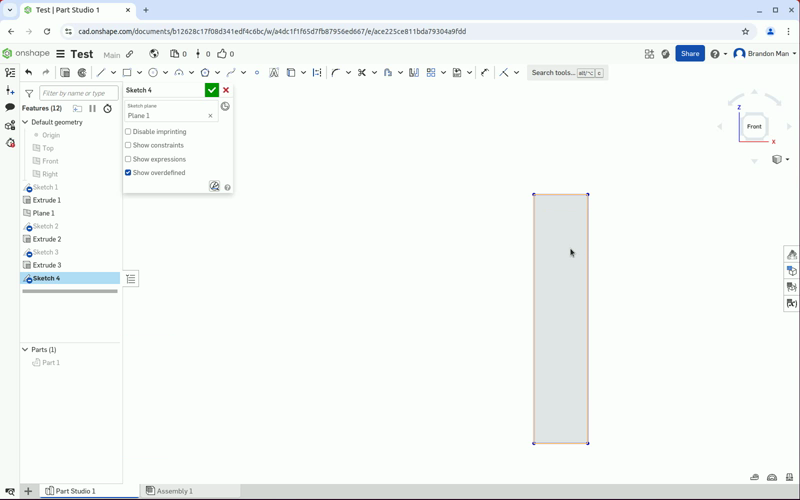
scroll(6)
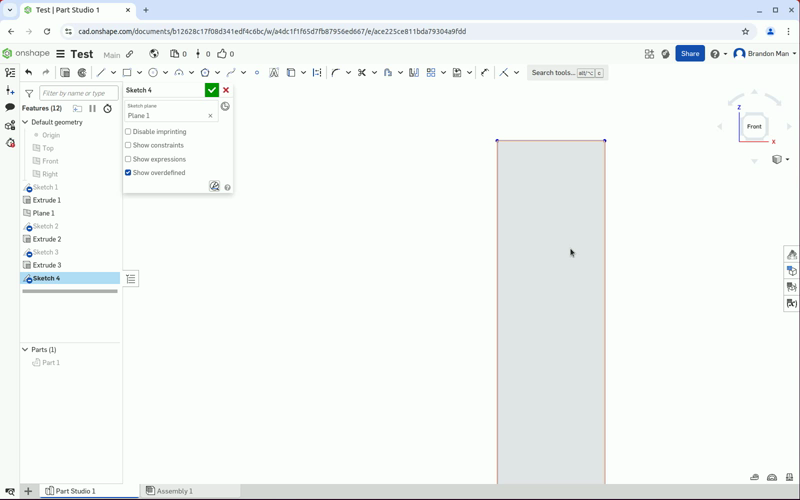
click(570, 248)
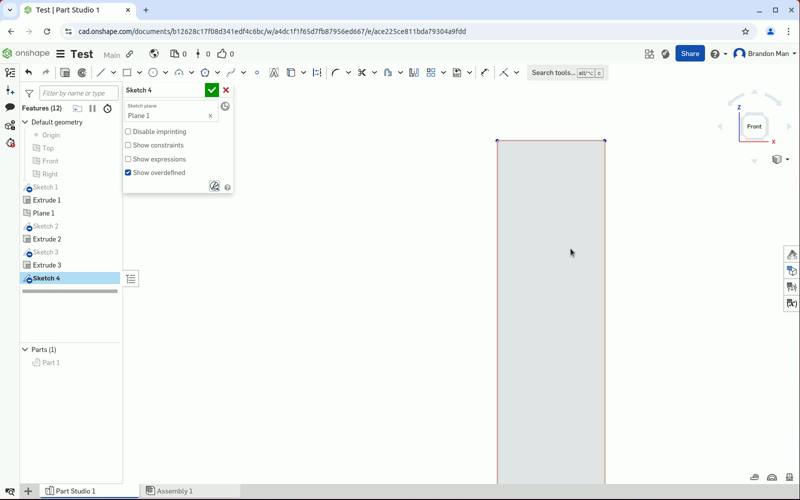
scroll(-6)
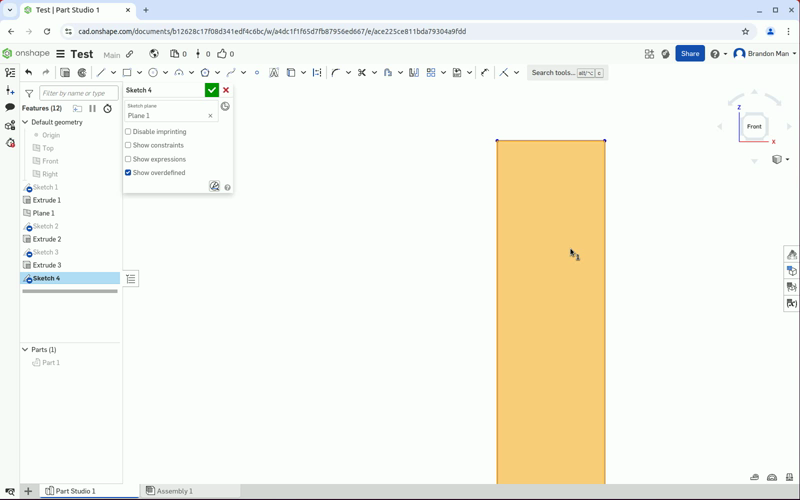
scroll(-6)
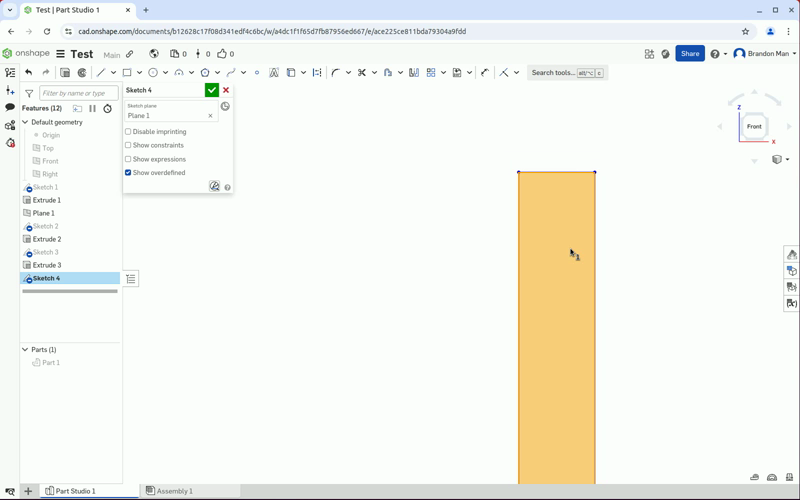
scroll(-6)
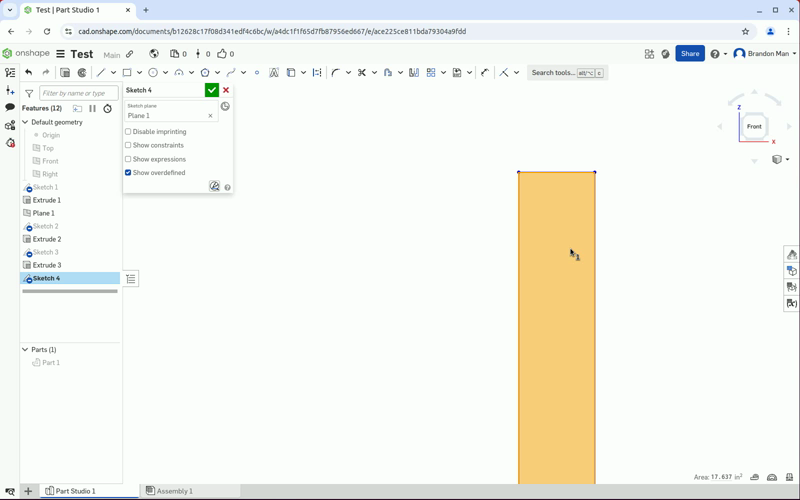
scroll(-6)
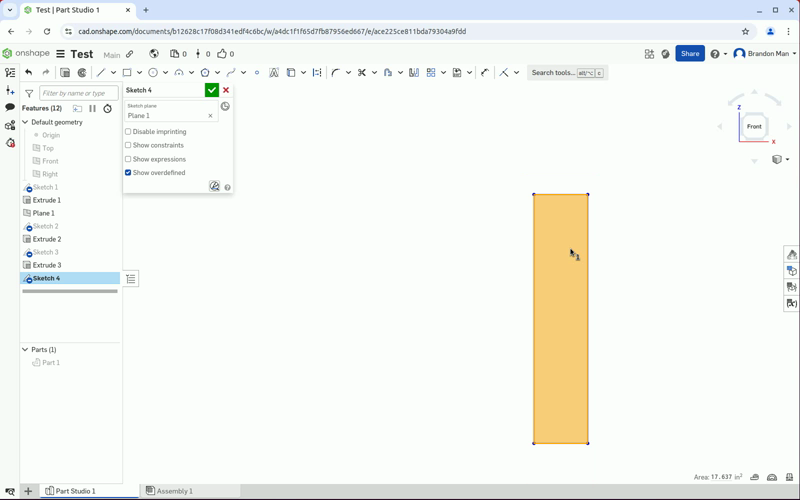
scroll(-6)
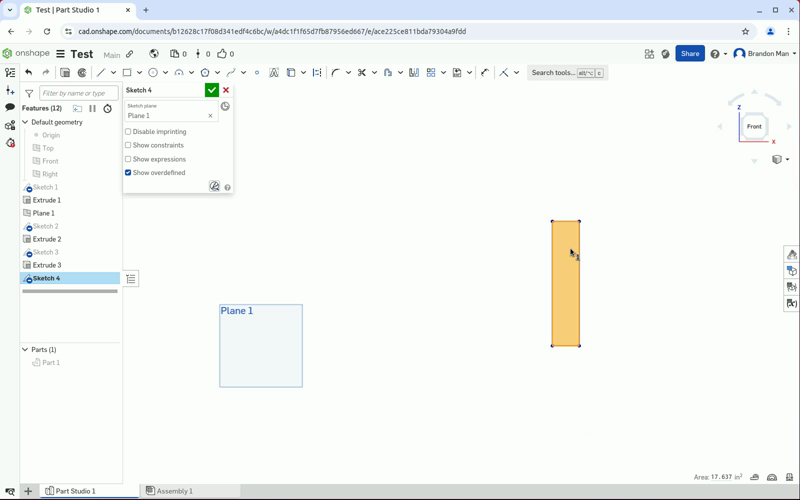
scroll(-6)
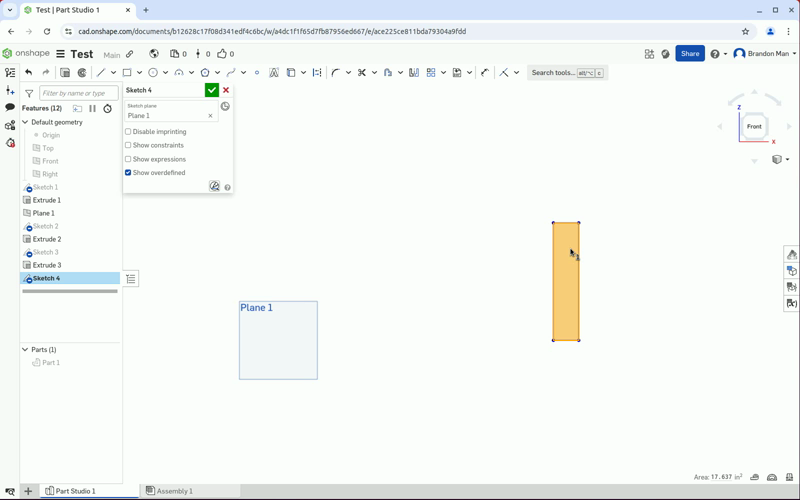
scroll(-6)
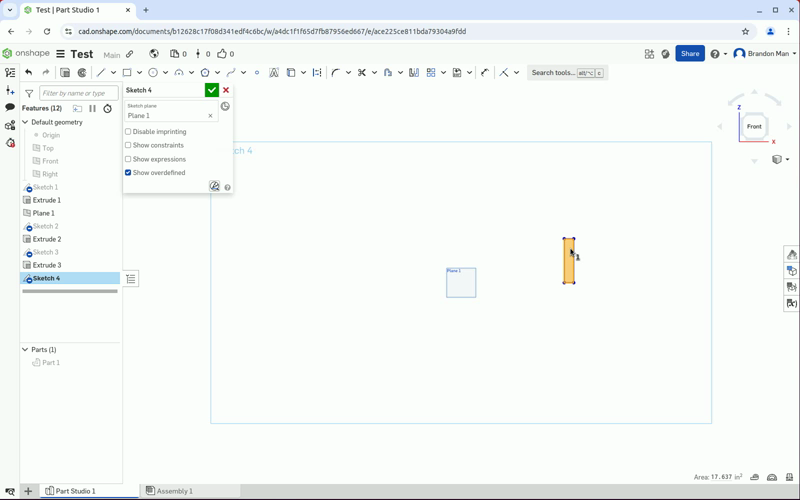
mouse_move(73, 352)
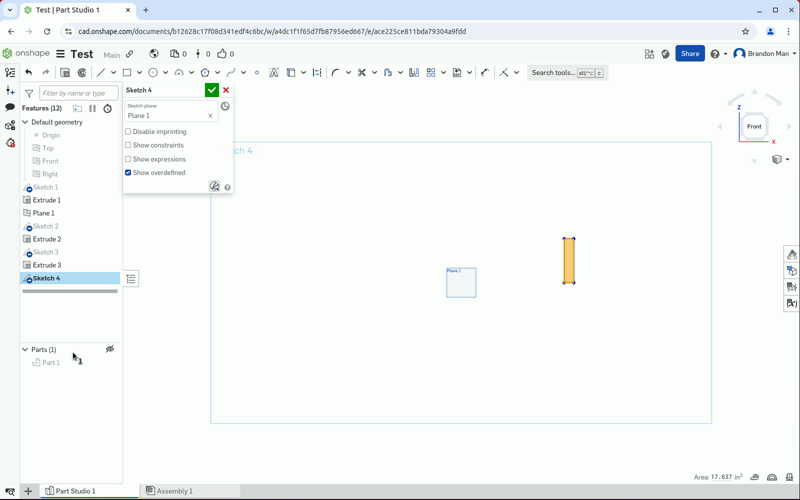
key(shift+y)
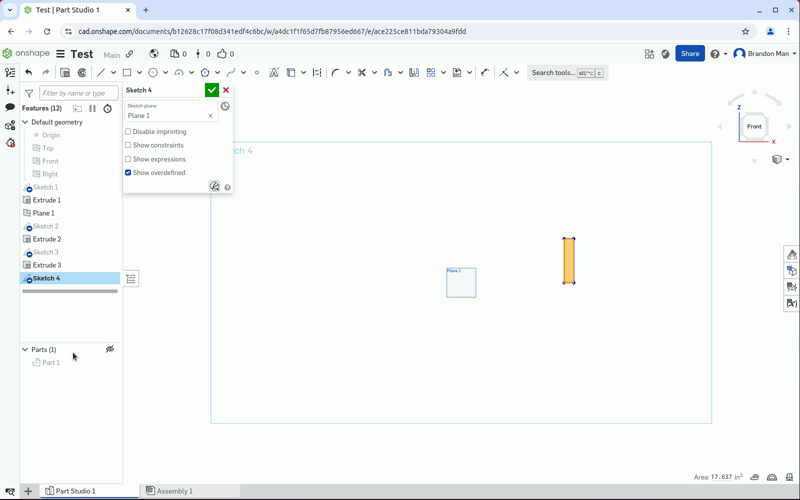
key(shift+e)
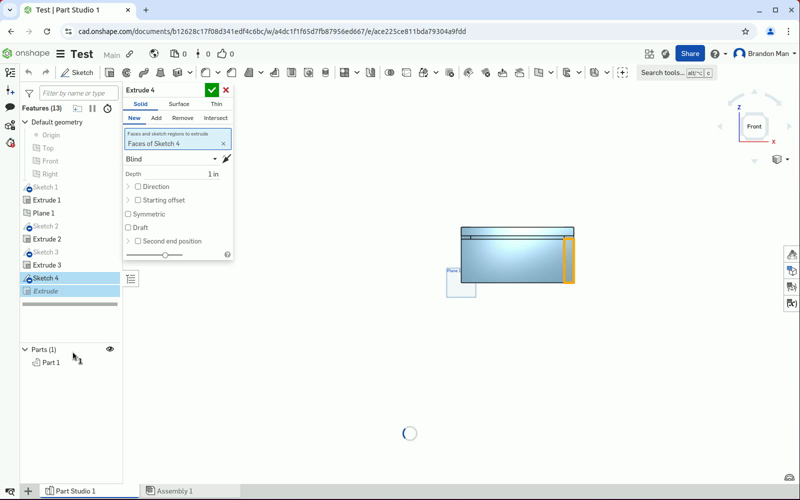
mouse_move(143, 106)
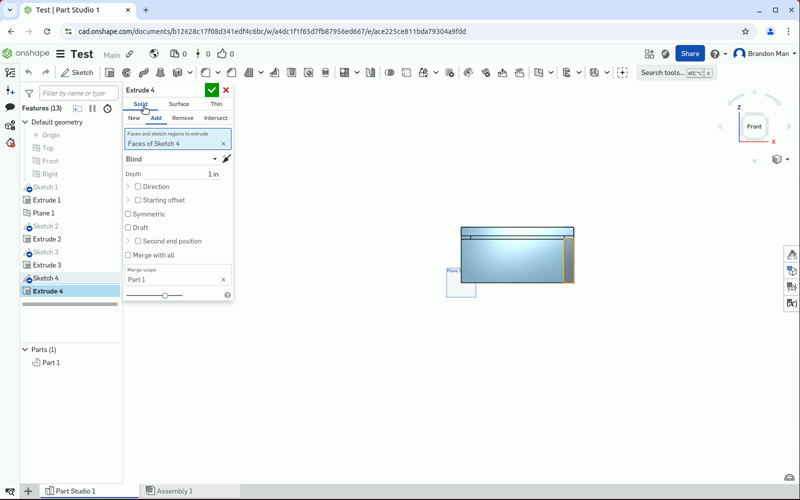
click(143, 106)
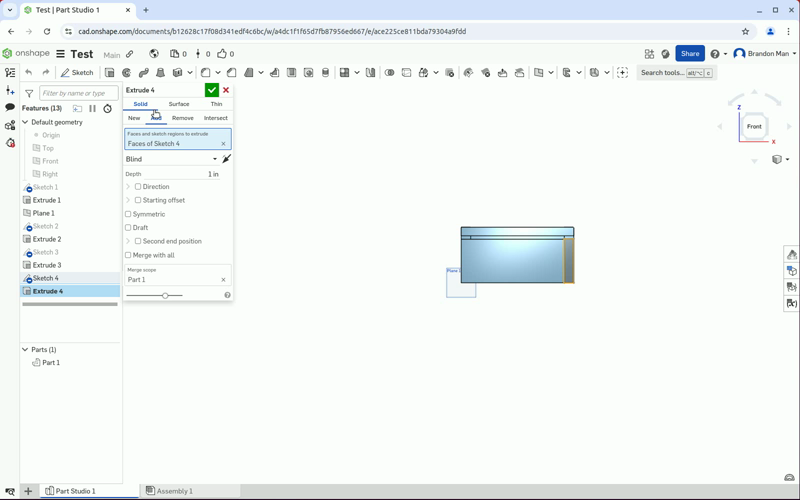
mouse_move(186, 120)
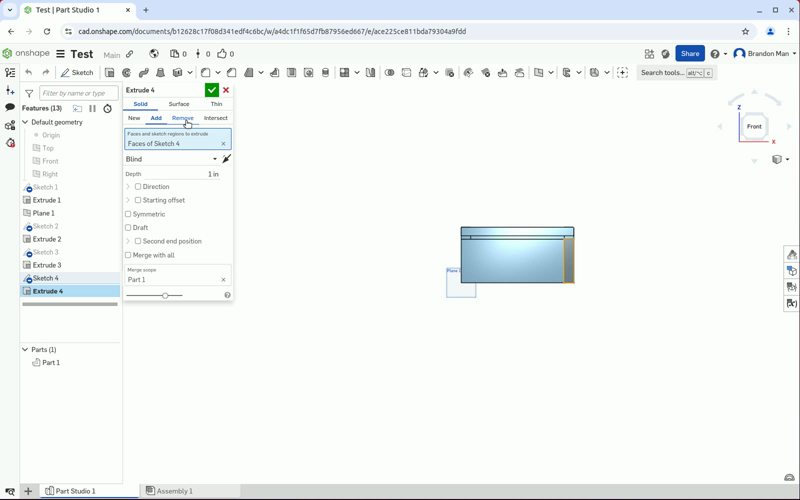
click(186, 120)
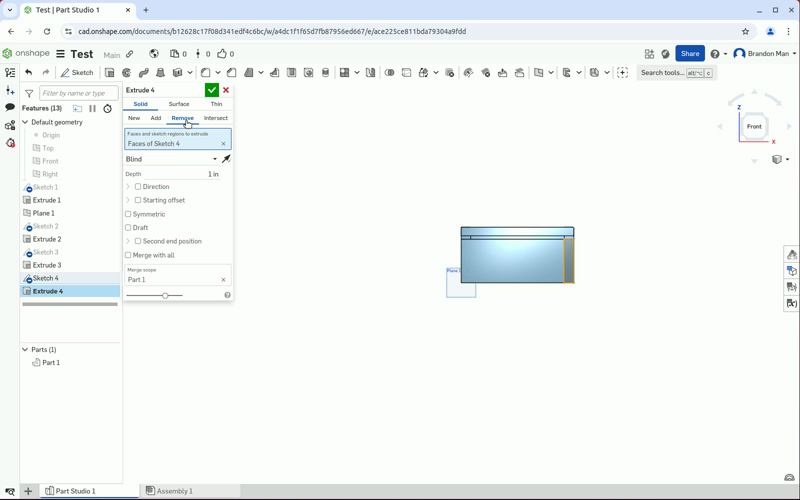
key(tab, 4)
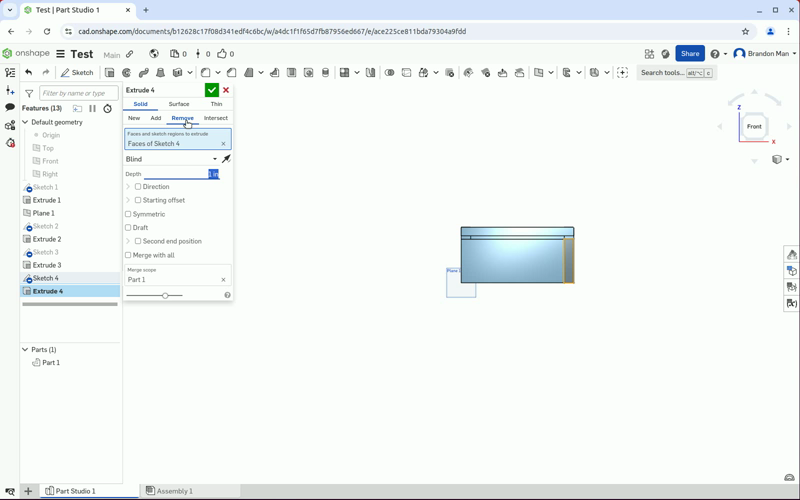
text(0.963)
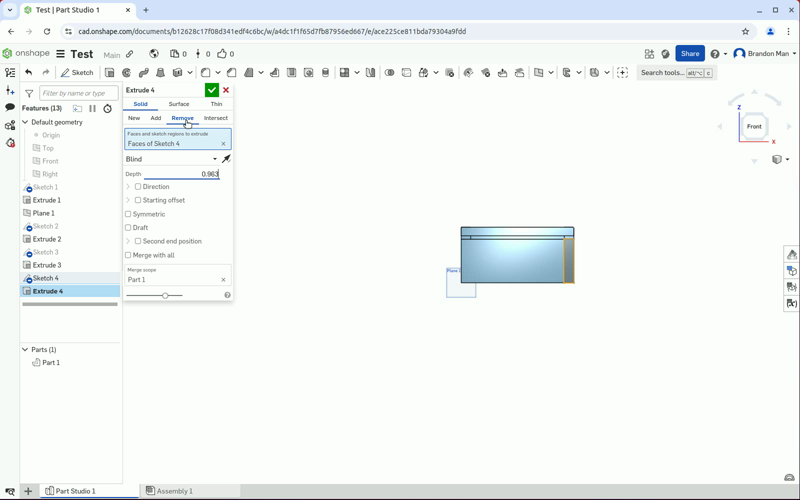
key(tab, 6)
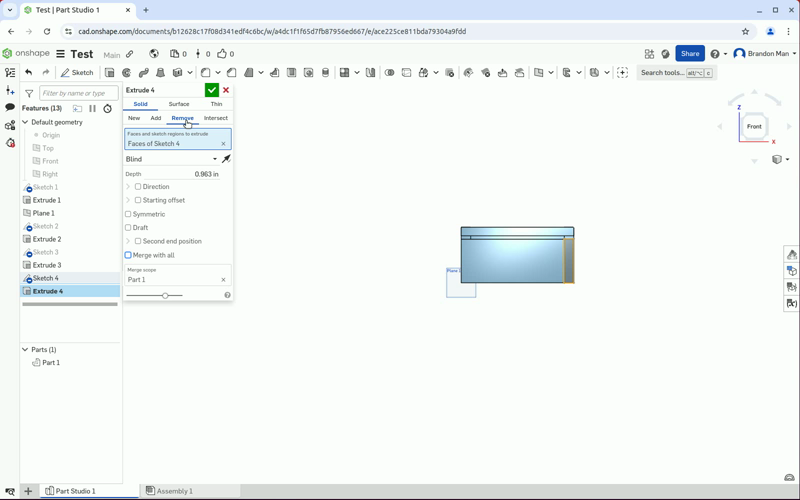
key(space)
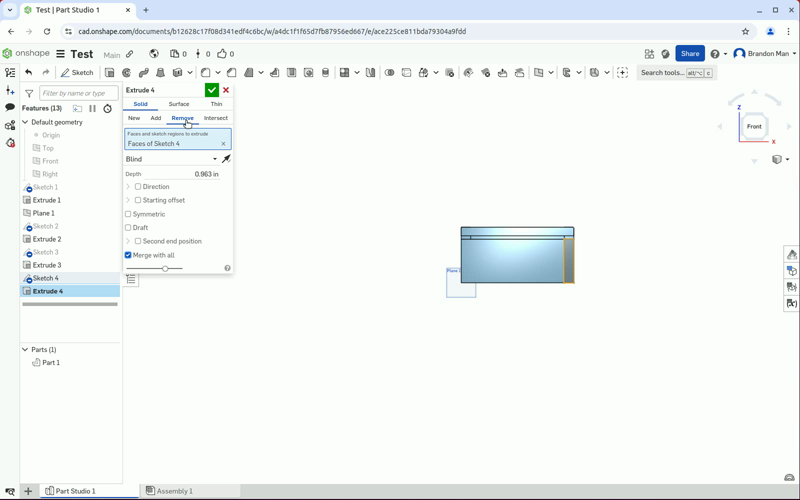
key(enter)
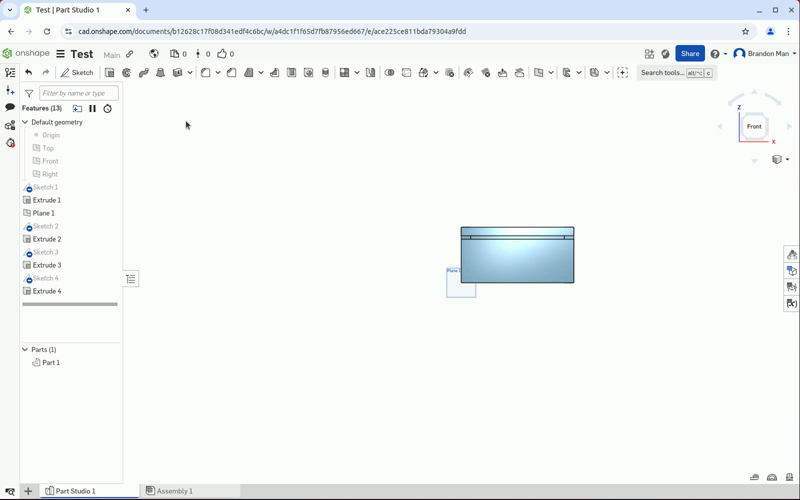
key(shift+h)
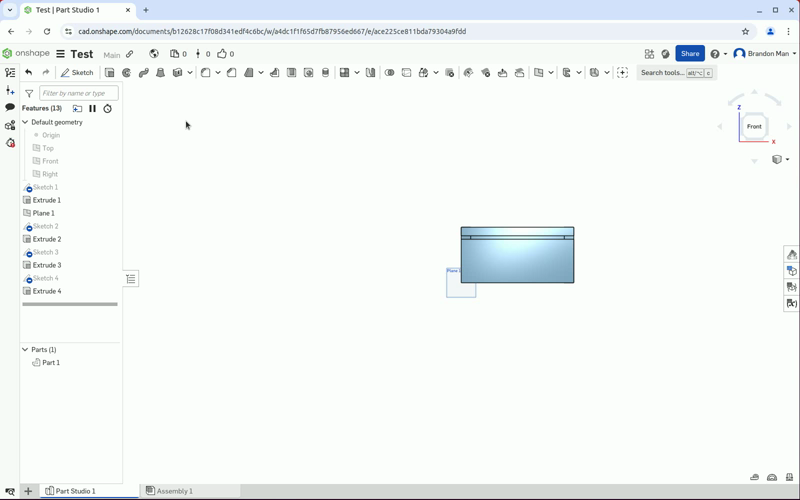
key(shift+h)
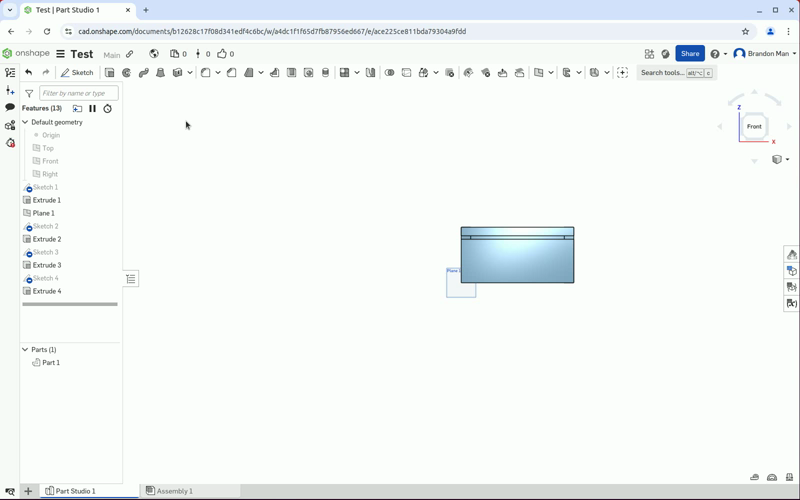
mouse_move(73, 189)
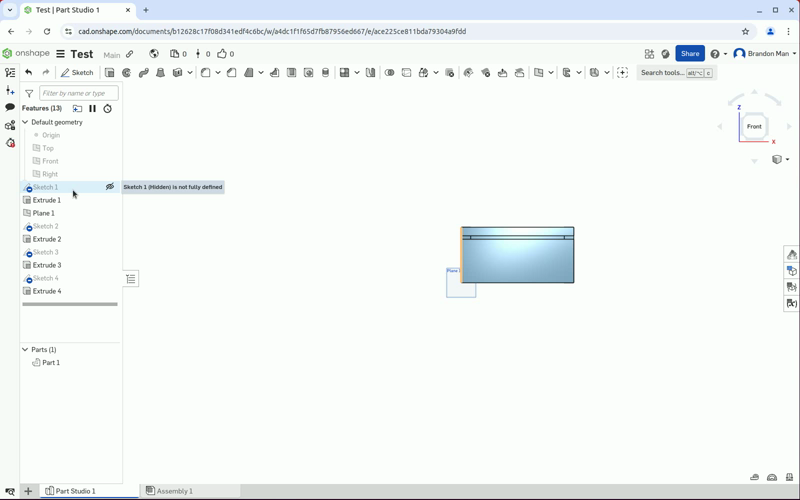
click(73, 189)
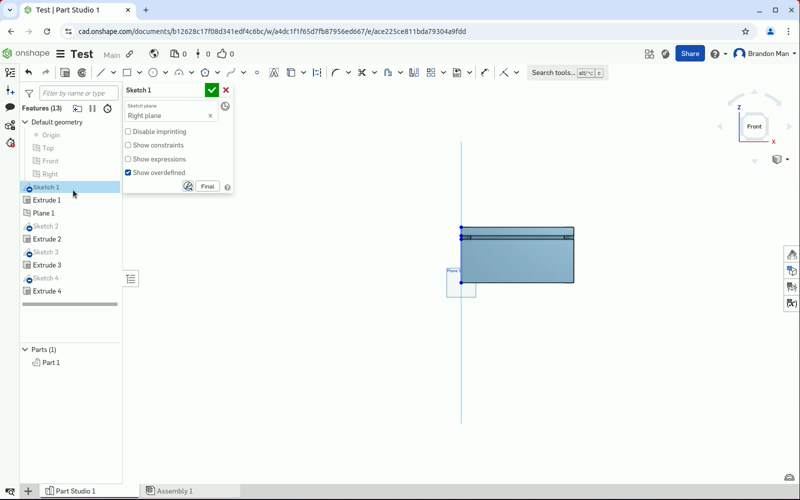
mouse_move(229, 92)
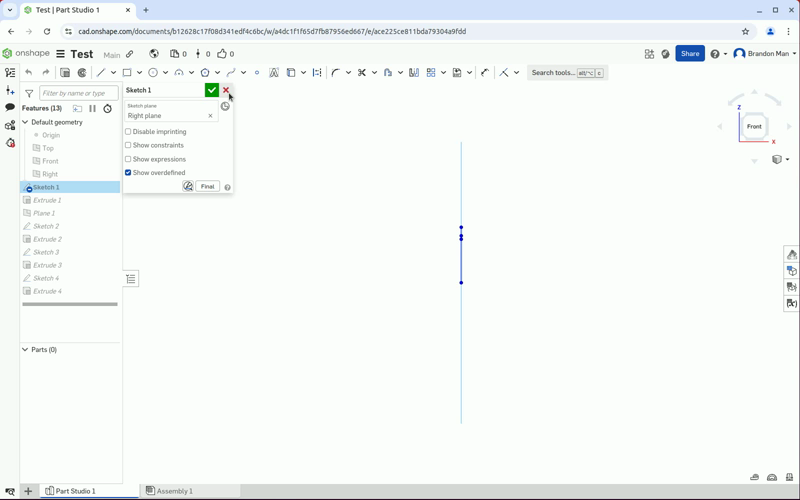
click(229, 92)
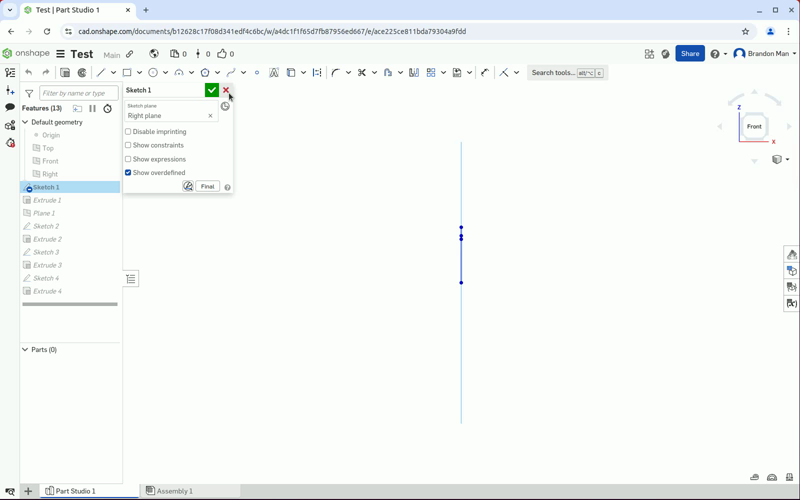
key(shift+s)
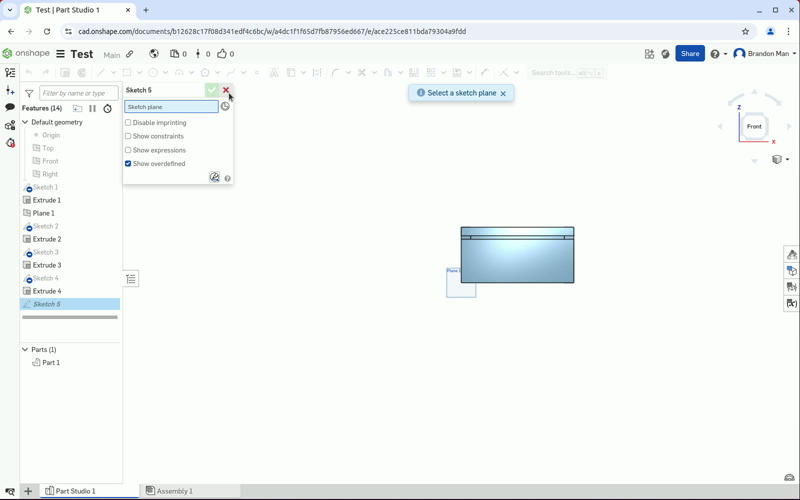
mouse_move(73, 215)
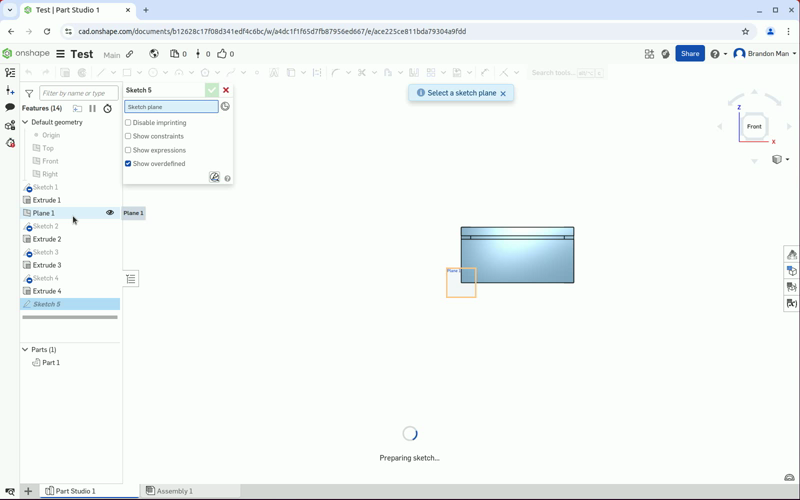
click(73, 215)
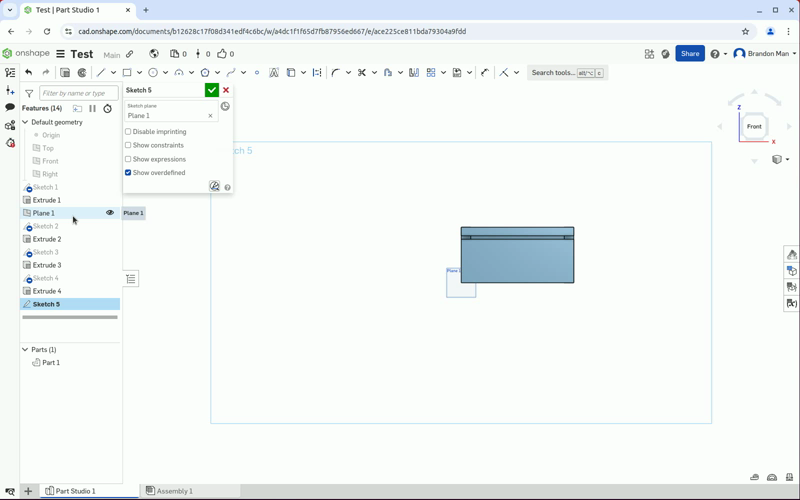
mouse_move(73, 352)
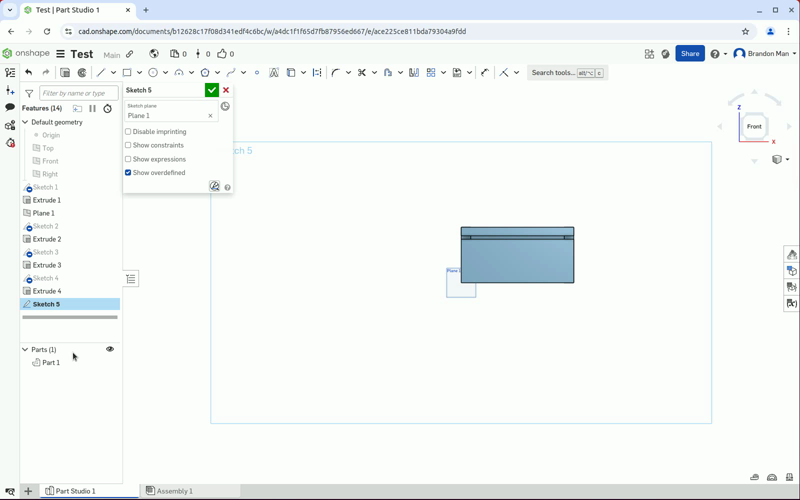
key(y)
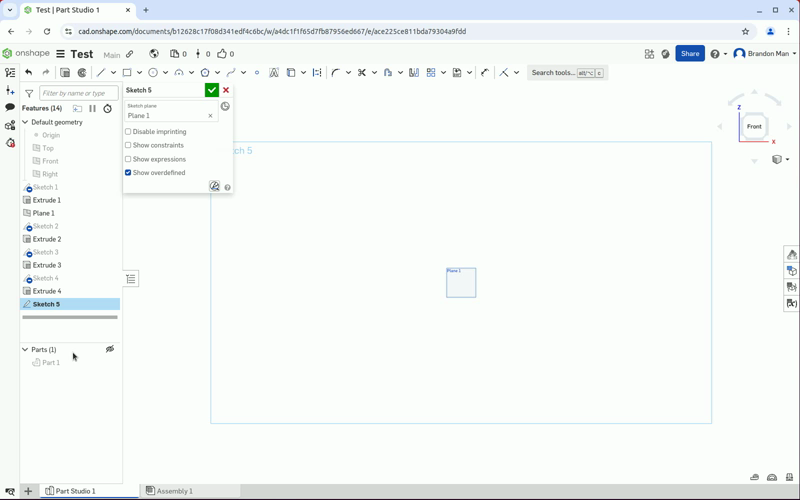
key(l)
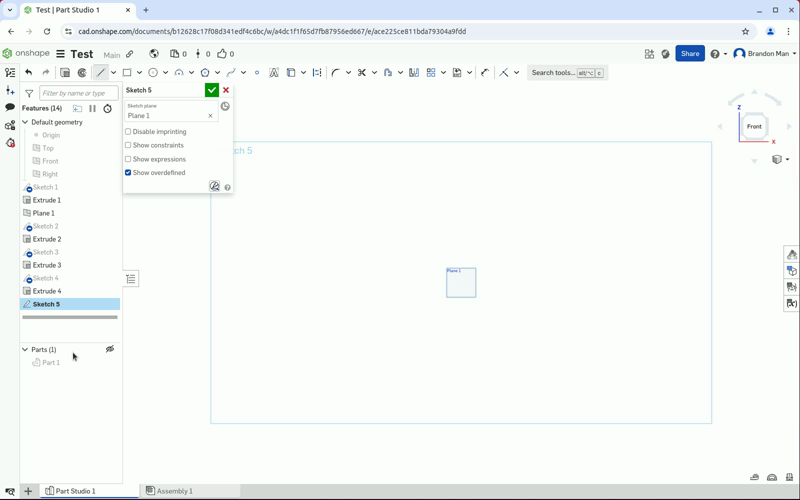
key_down(shift)
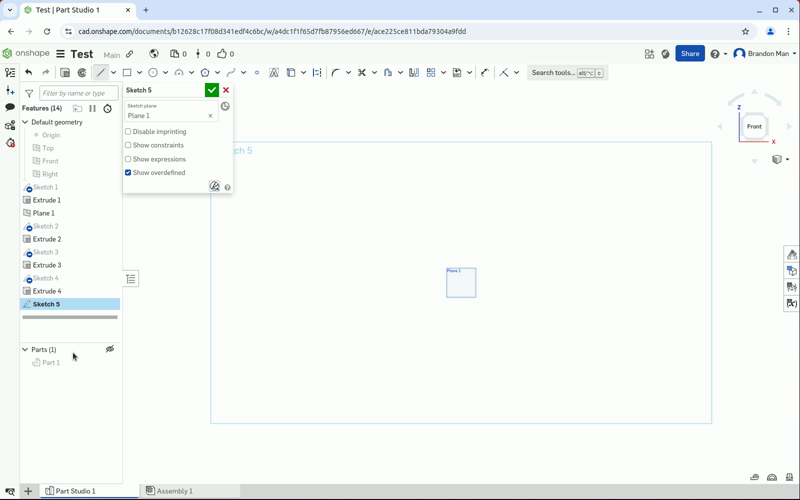
mouse_move(460, 282)
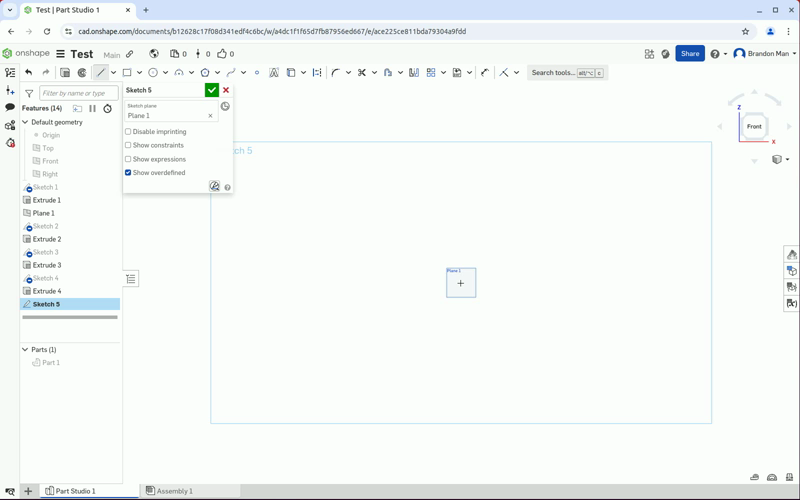
click(460, 282)
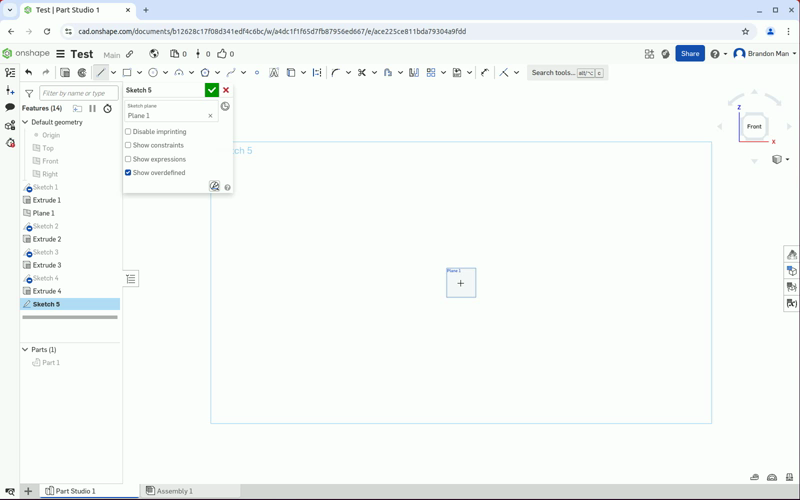
key_up(shift)
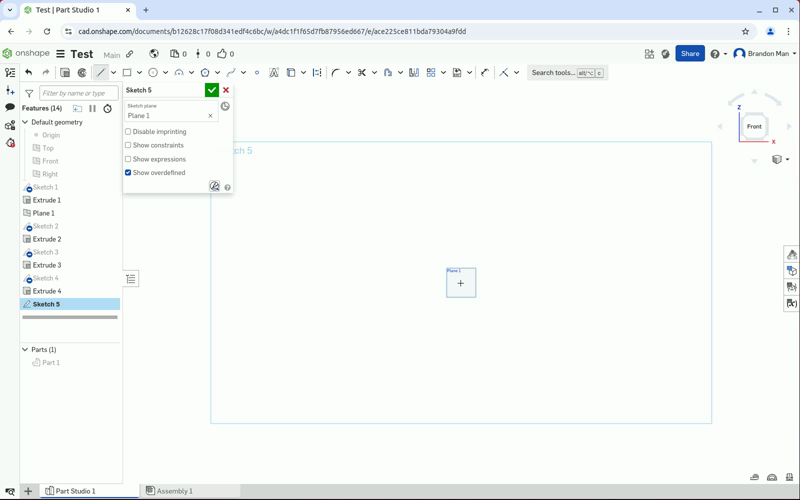
key_down(shift)
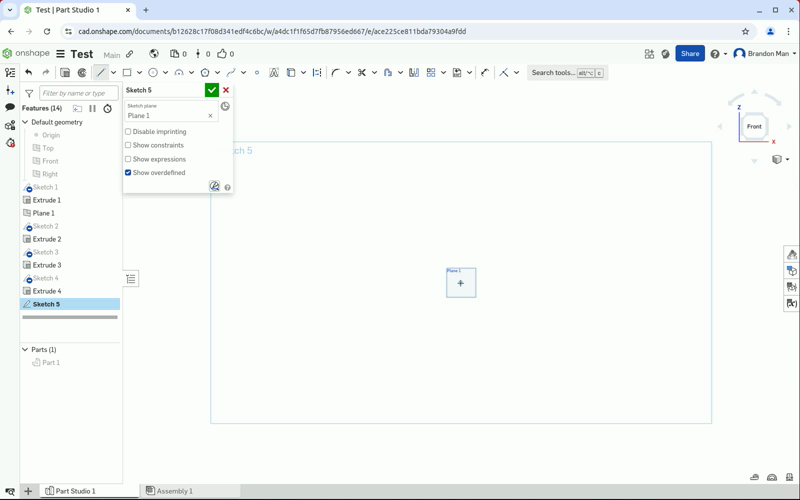
mouse_move(490, 282)
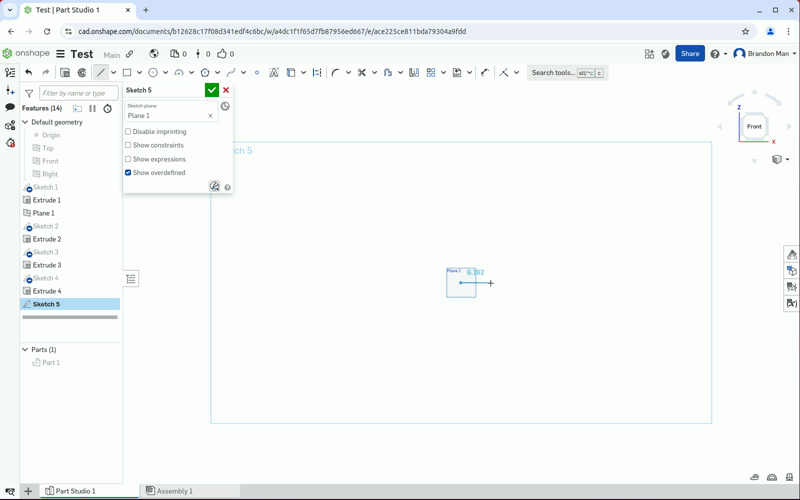
mouse_move(470, 282)
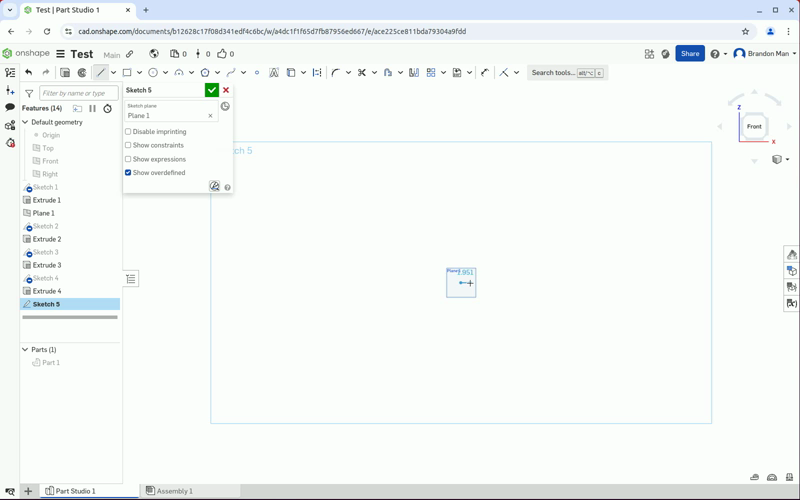
click(470, 282)
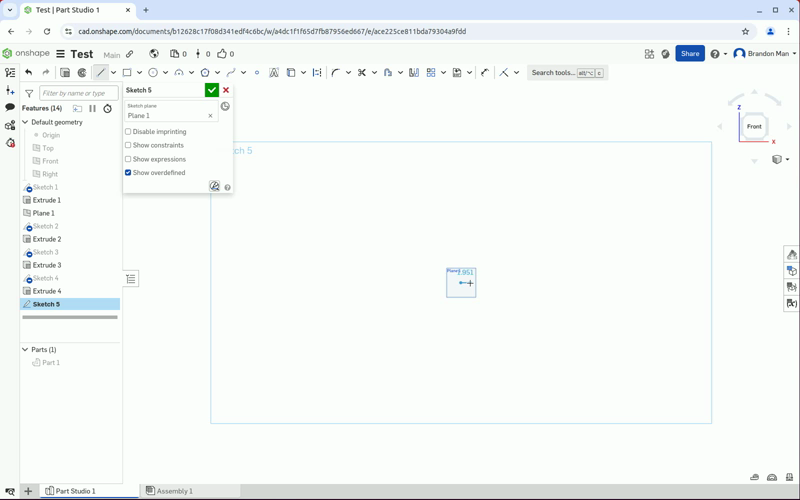
key_up(shift)
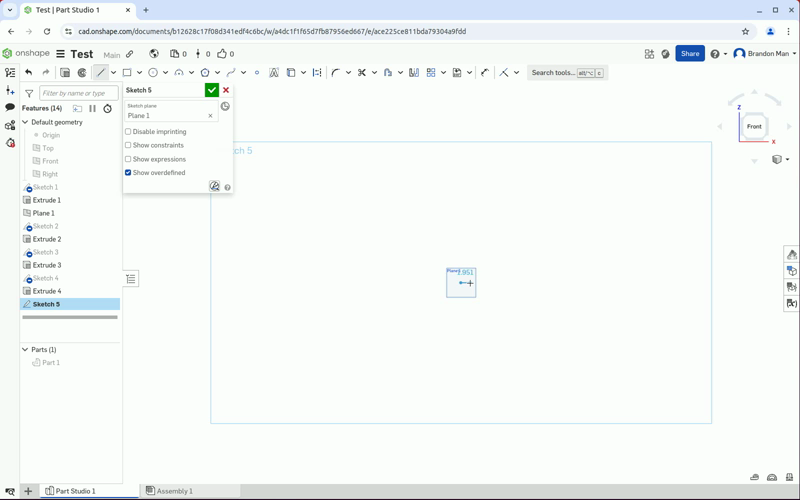
key_down(shift)
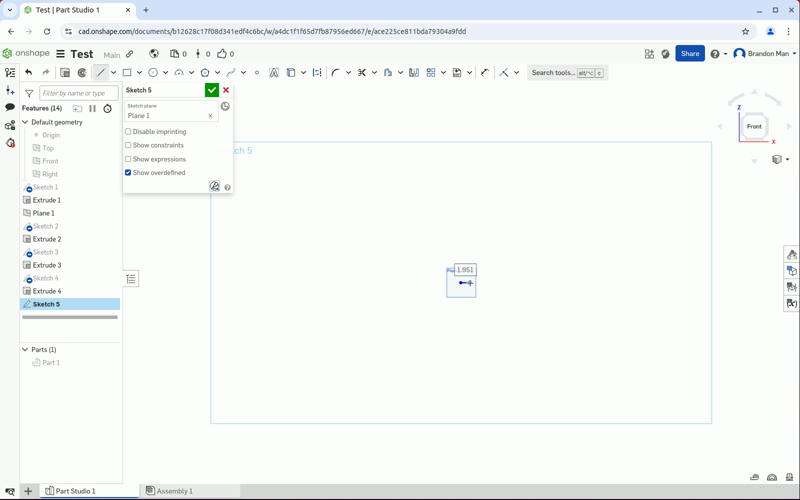
mouse_move(500, 282)
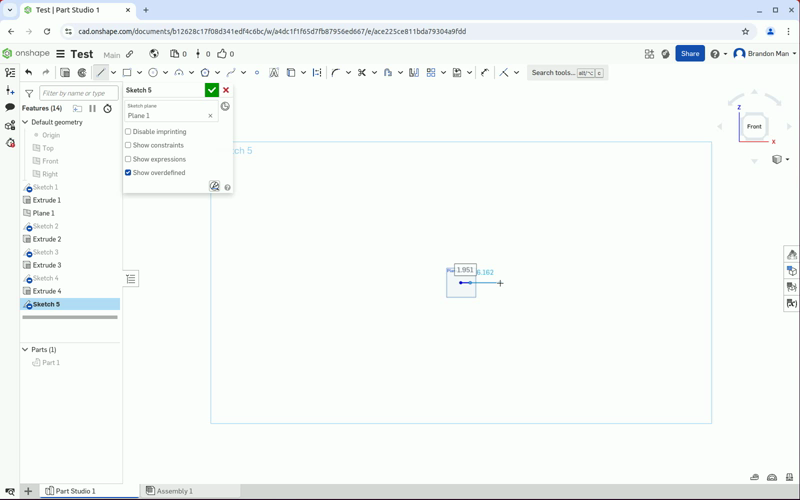
mouse_move(470, 238)
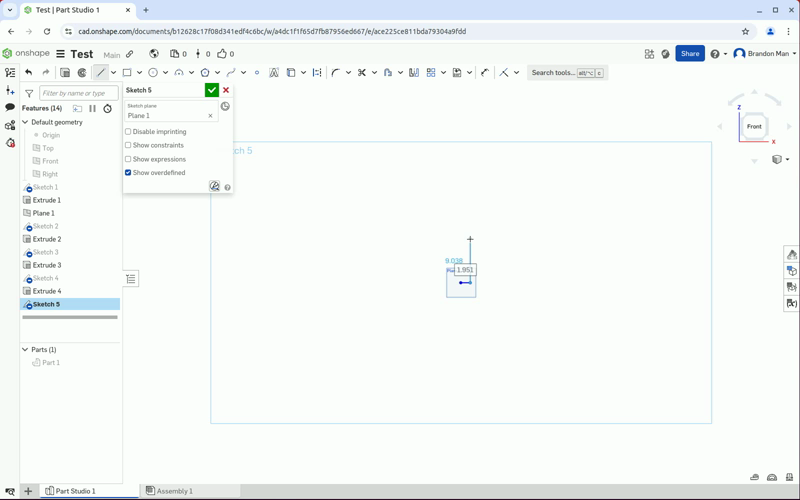
click(470, 238)
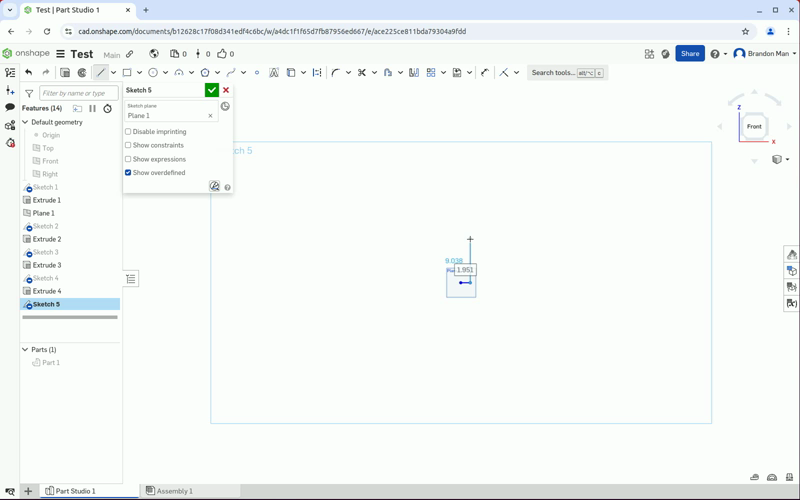
key_up(shift)
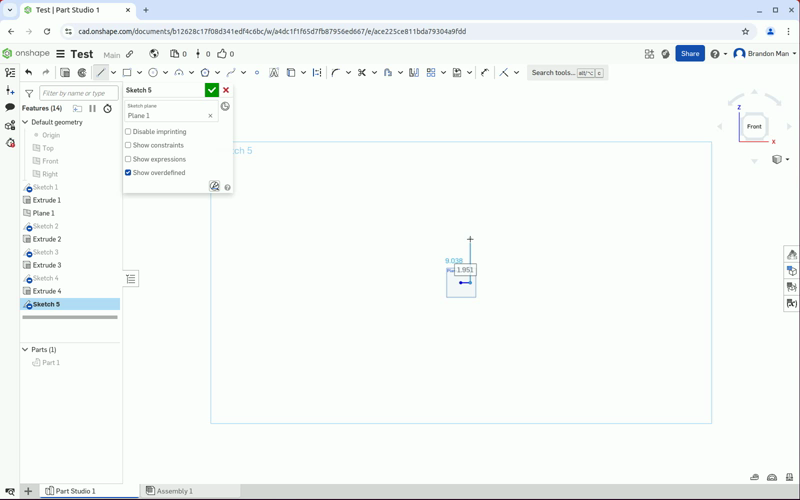
key_down(shift)
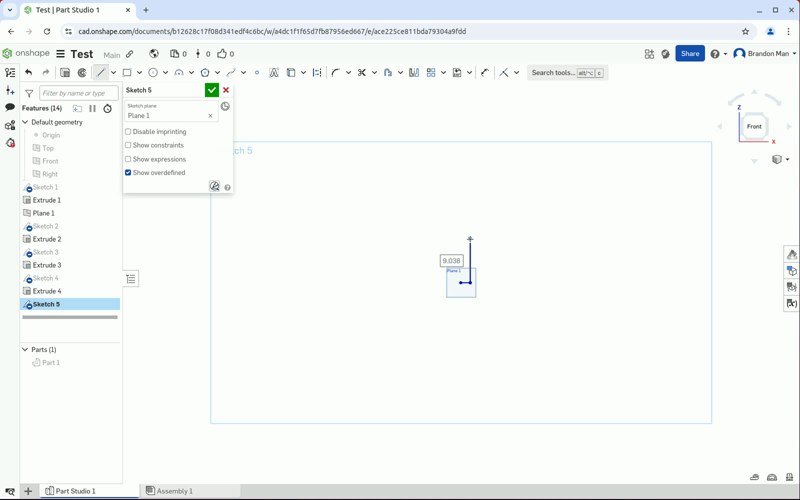
mouse_move(500, 238)
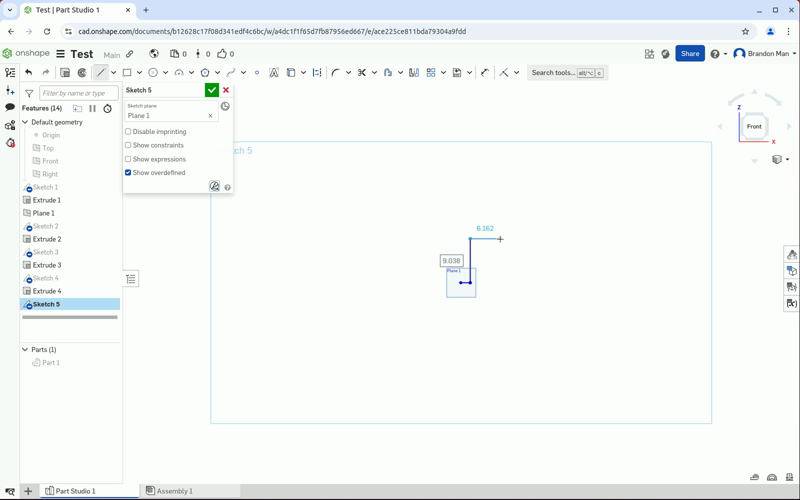
mouse_move(460, 238)
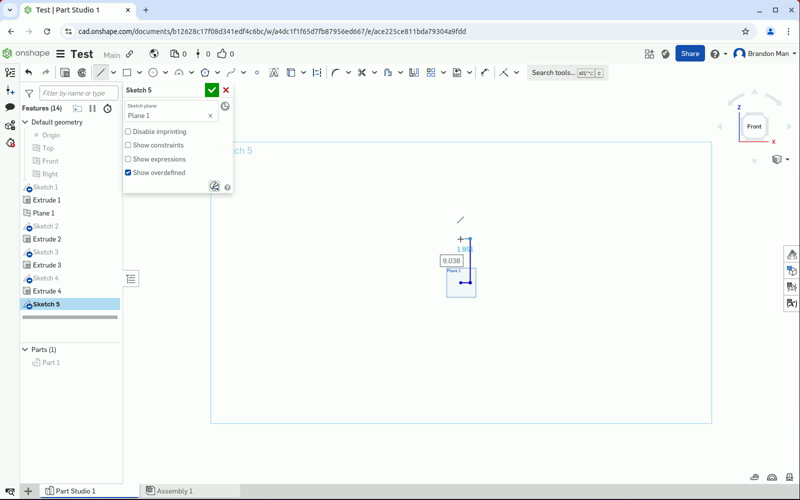
click(460, 238)
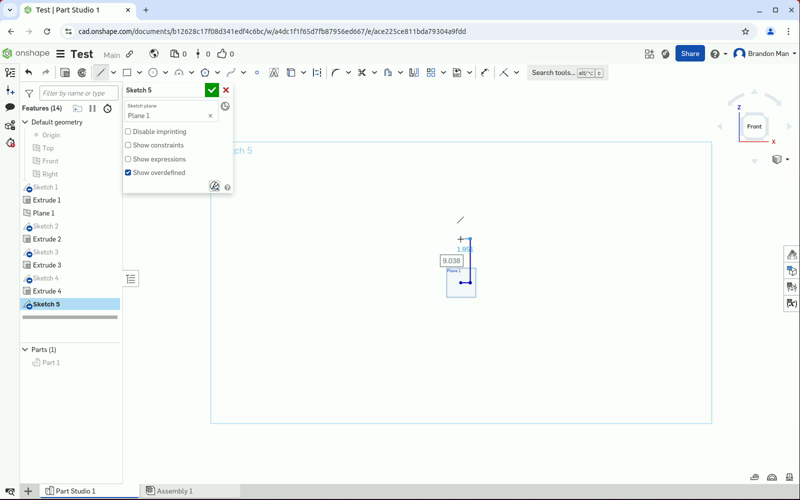
key_up(shift)
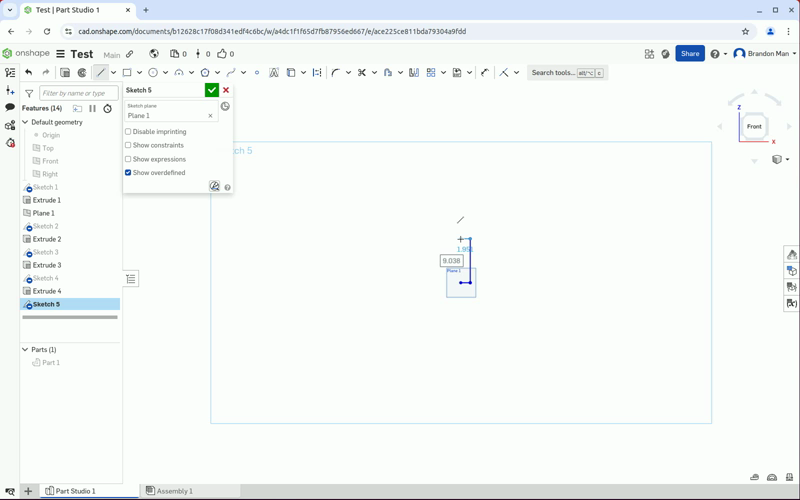
mouse_move(490, 238)
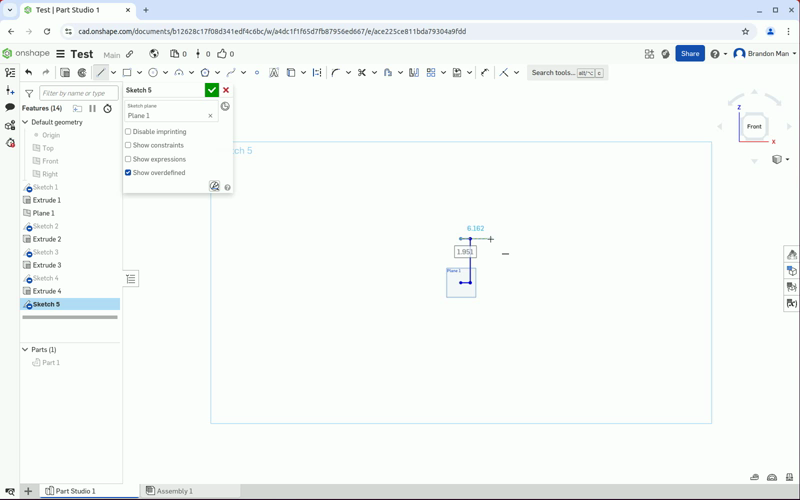
key_down(shift)
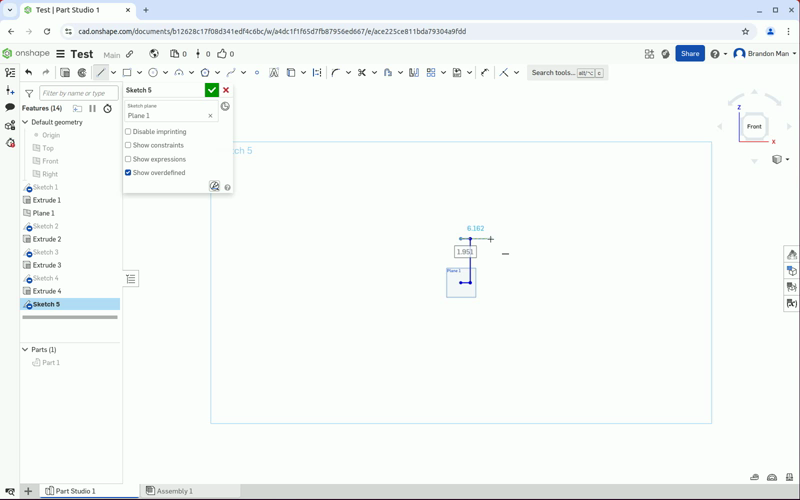
mouse_move(460, 282)
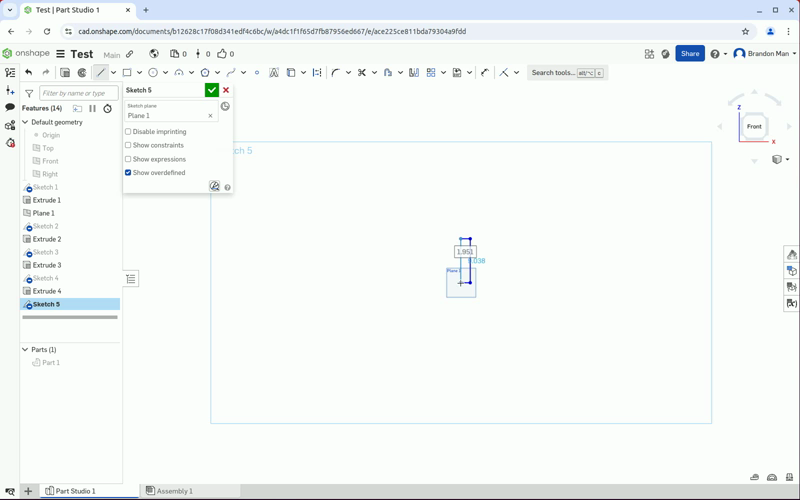
key_up(shift)
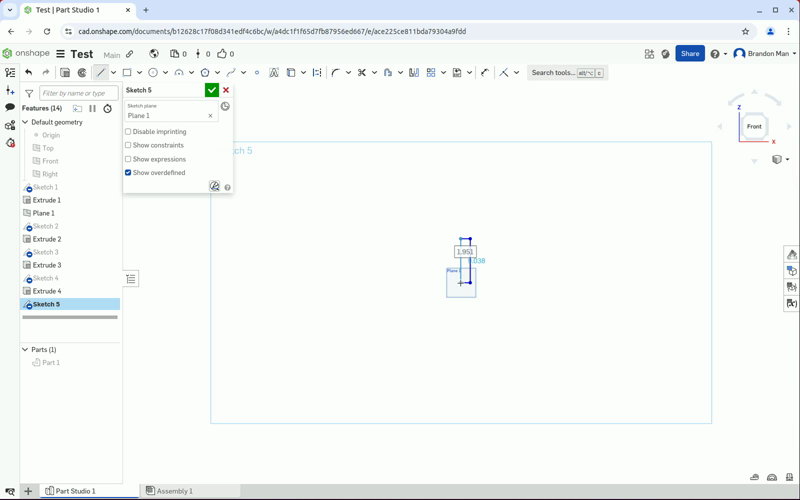
click(460, 282)
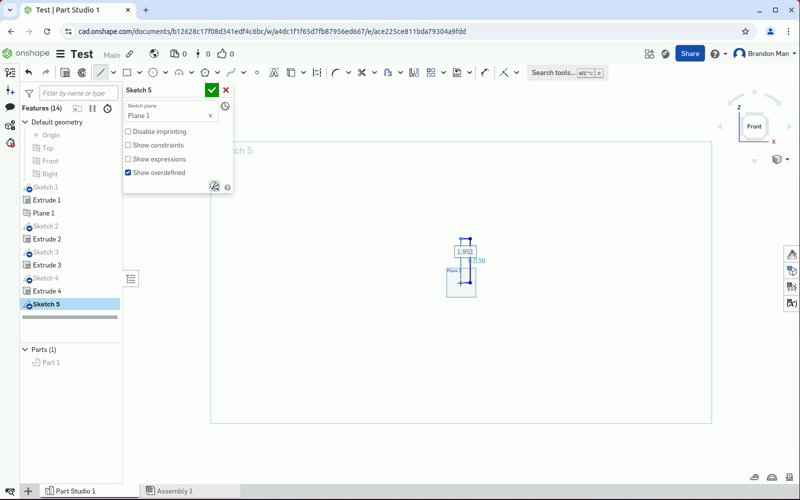
key(esc)
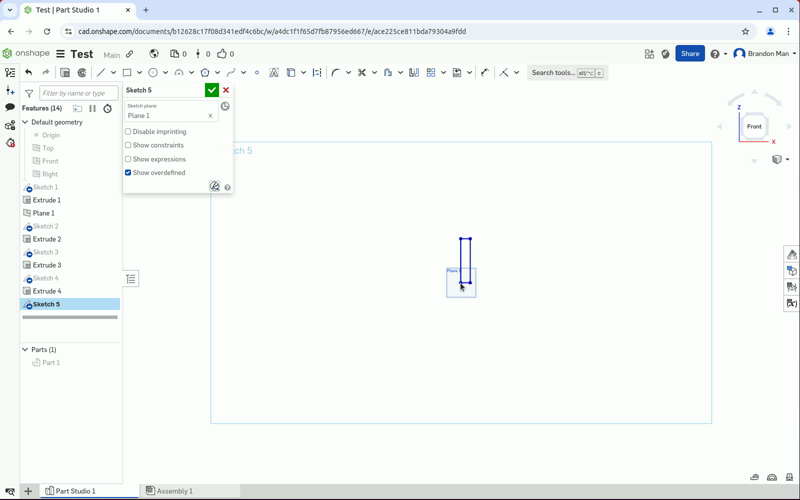
mouse_move(465, 245)
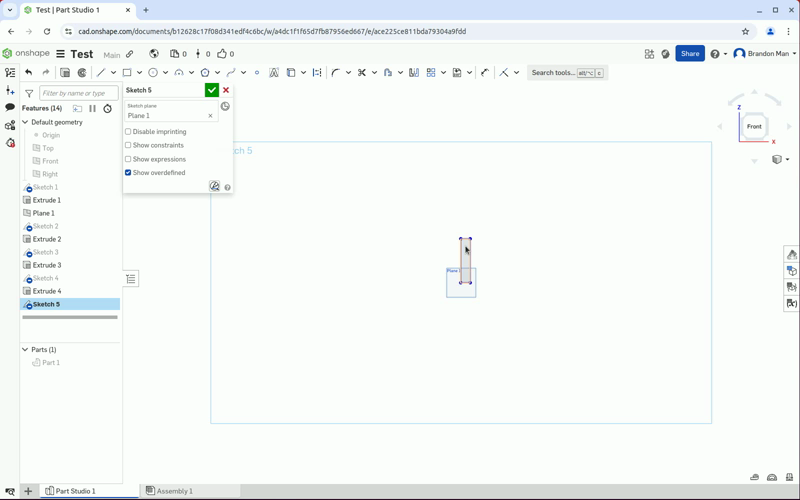
scroll(6)
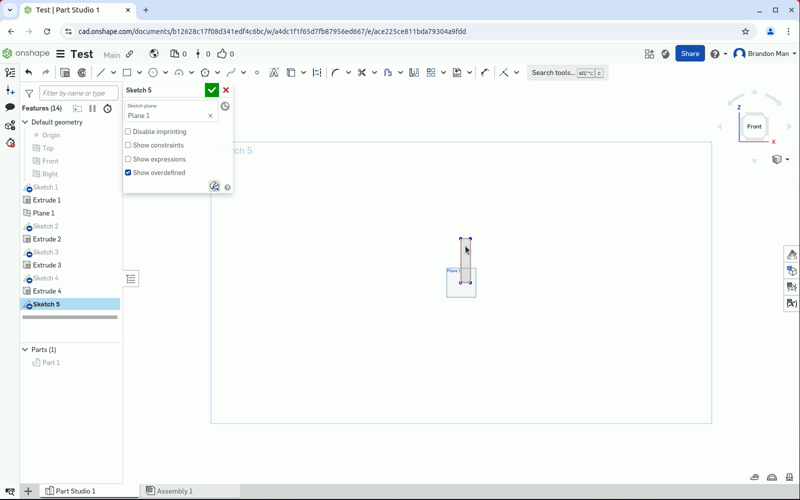
scroll(6)
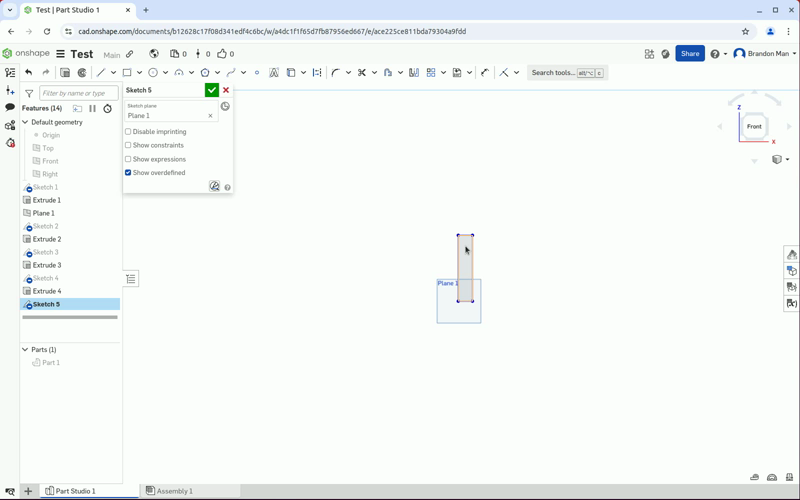
scroll(6)
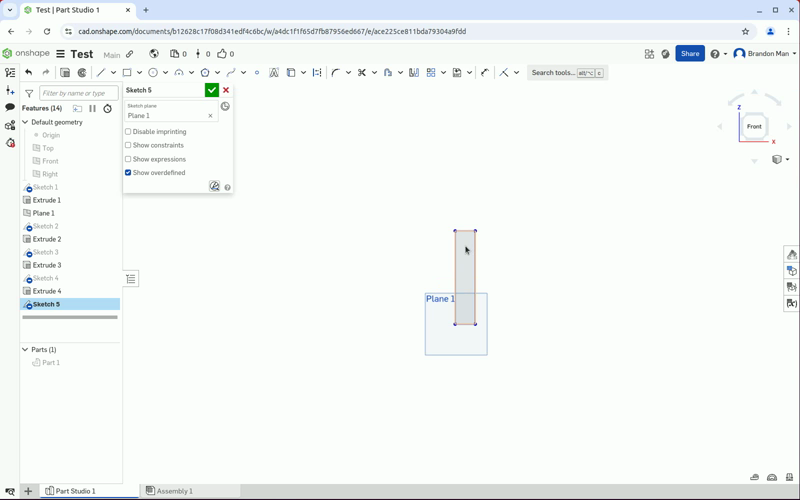
scroll(6)
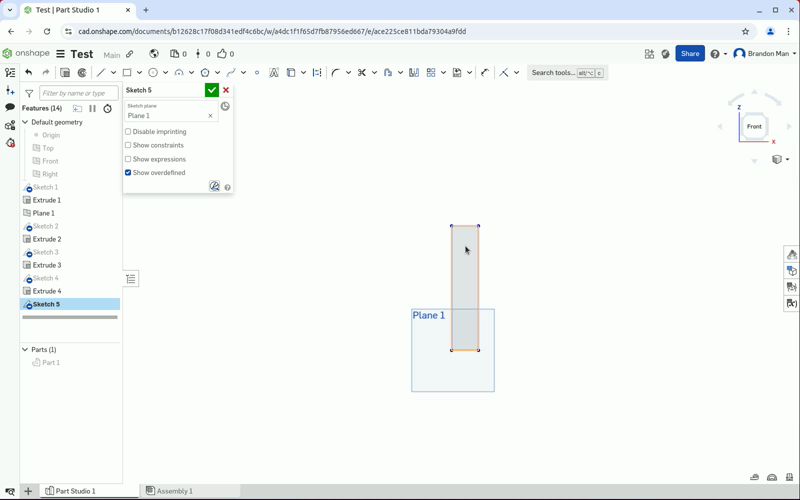
scroll(6)
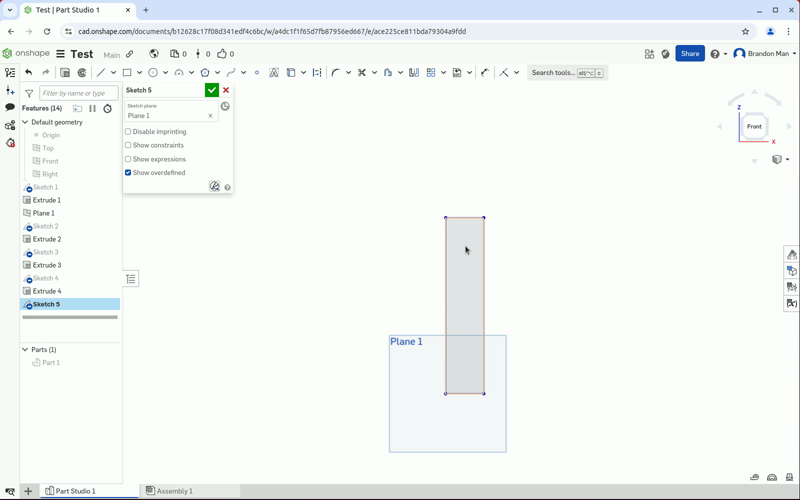
scroll(6)
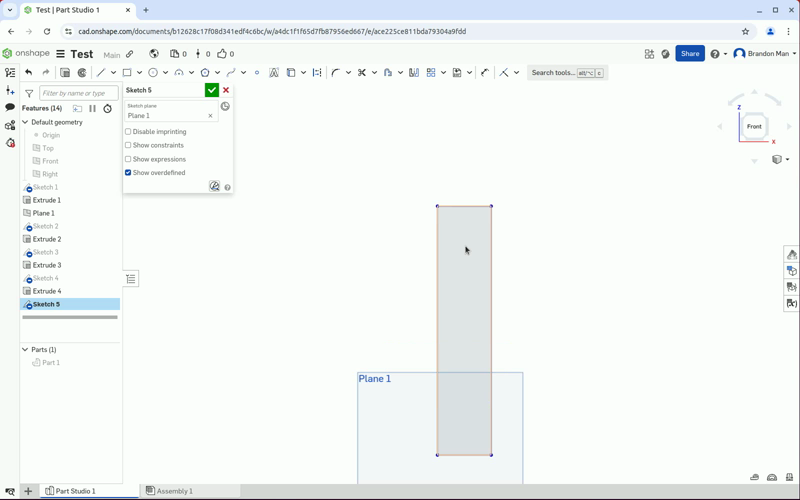
scroll(6)
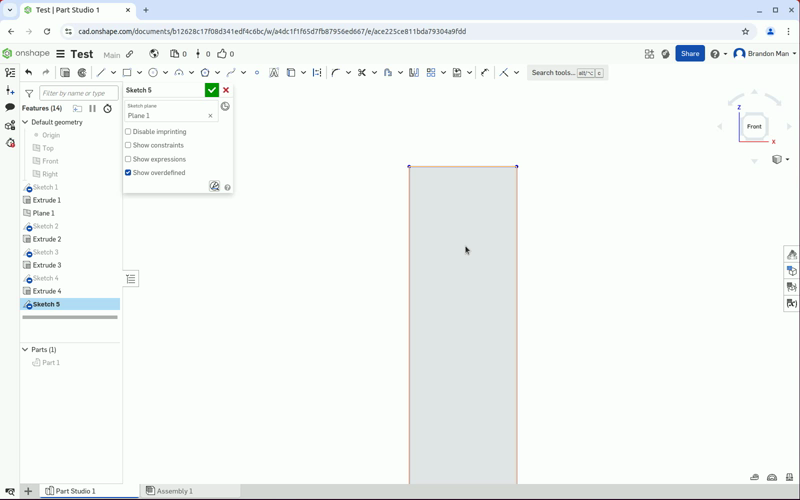
click(465, 245)
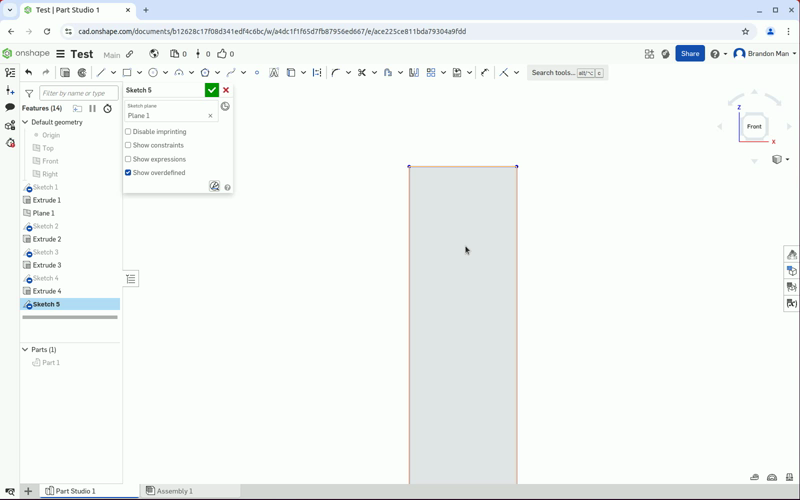
scroll(-6)
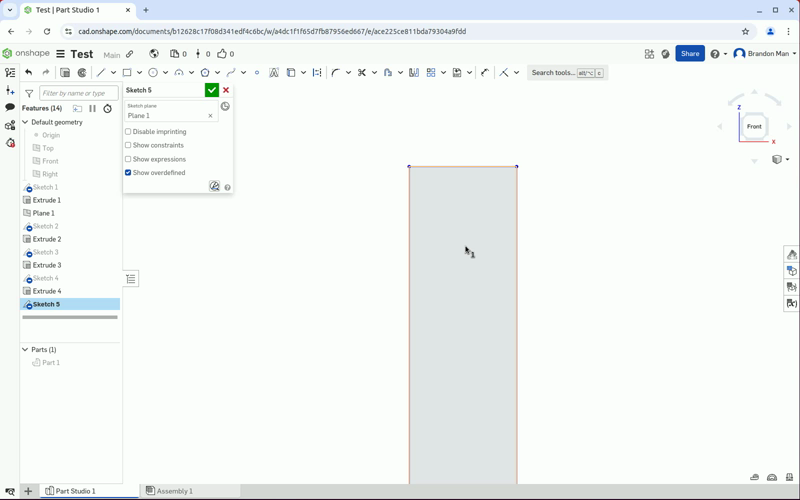
scroll(-6)
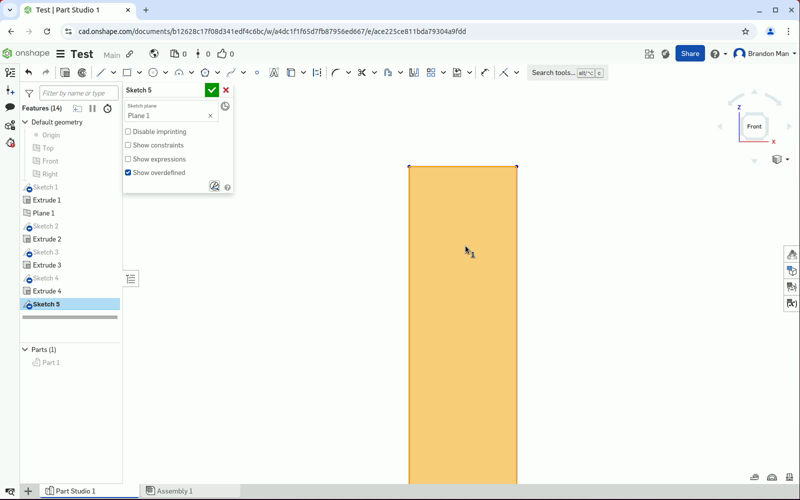
scroll(-6)
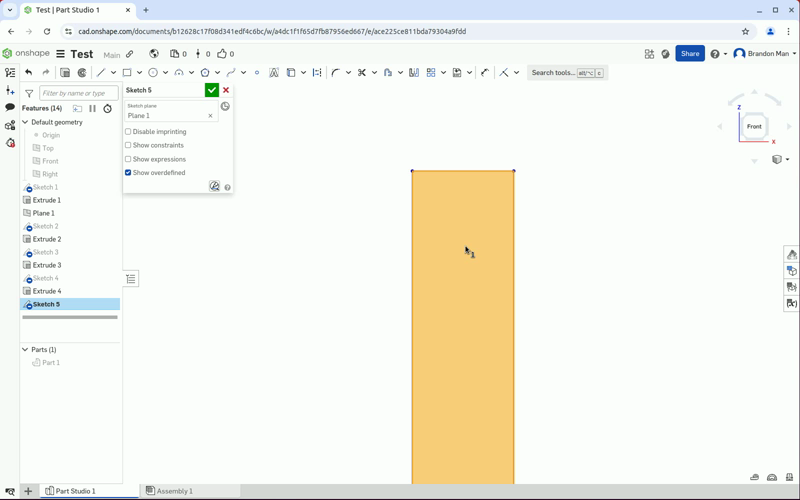
scroll(-6)
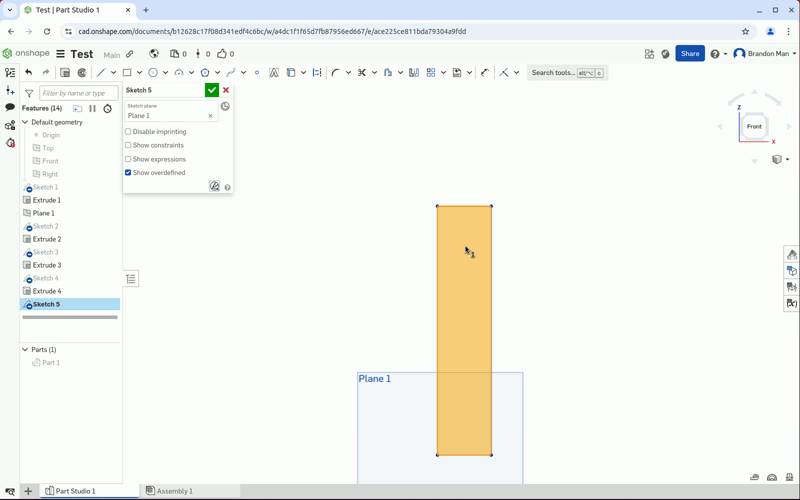
scroll(-6)
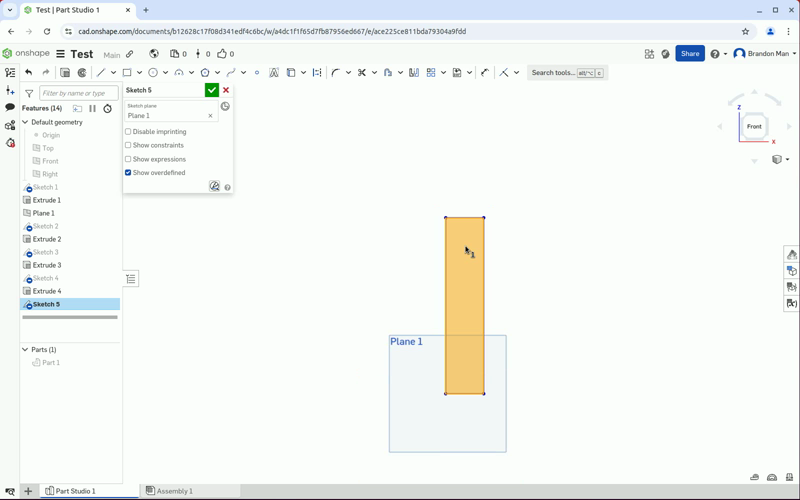
scroll(-6)
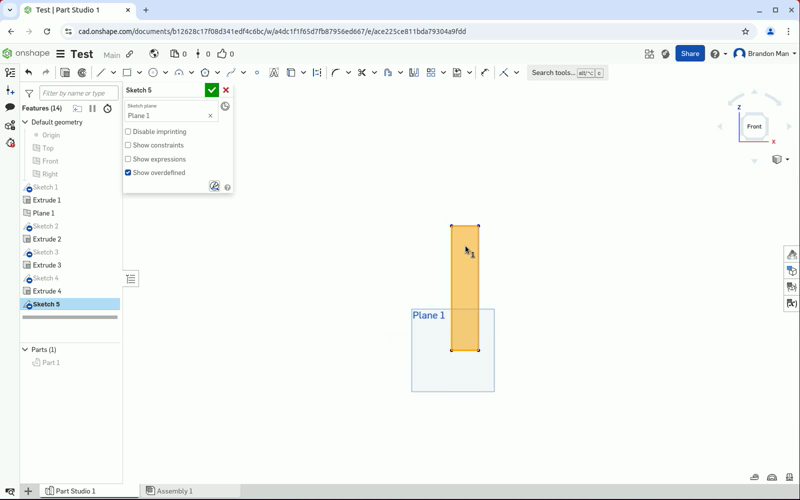
scroll(-6)
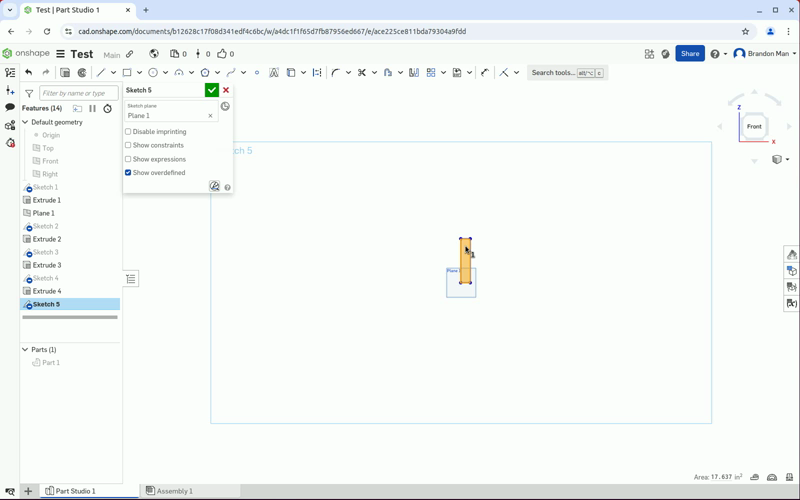
mouse_move(73, 352)
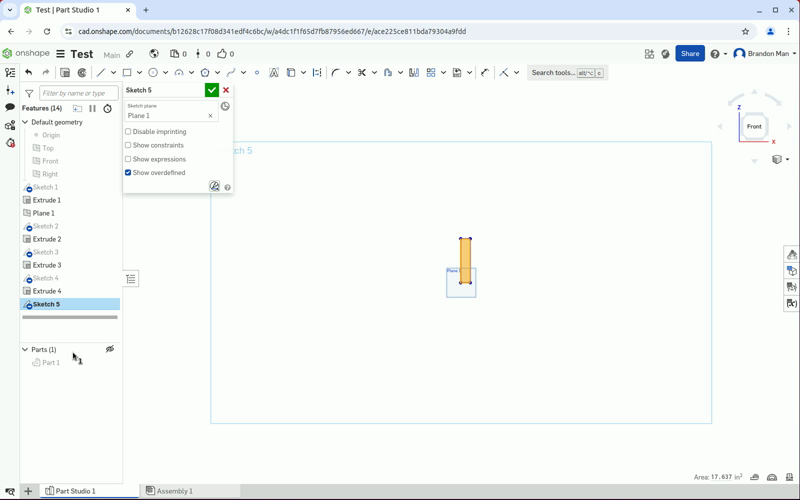
key(shift+y)
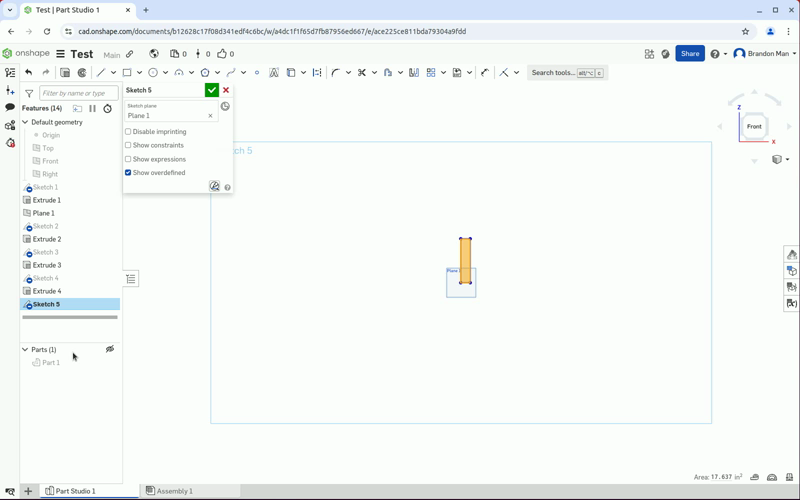
key(shift+e)
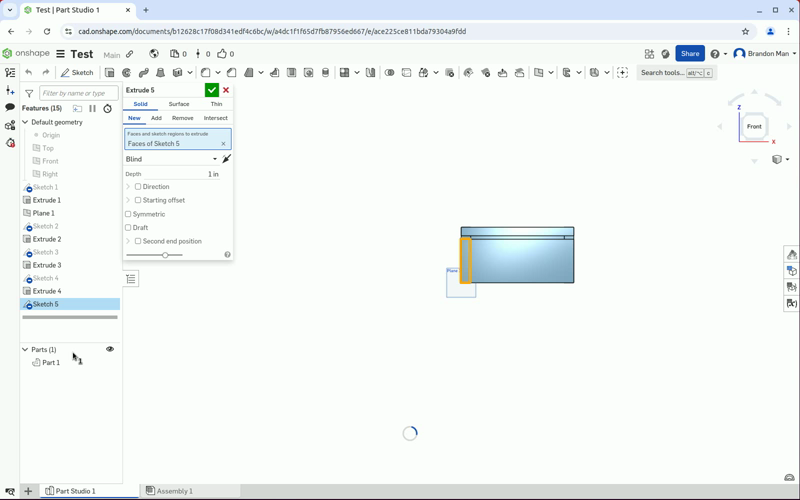
mouse_move(143, 106)
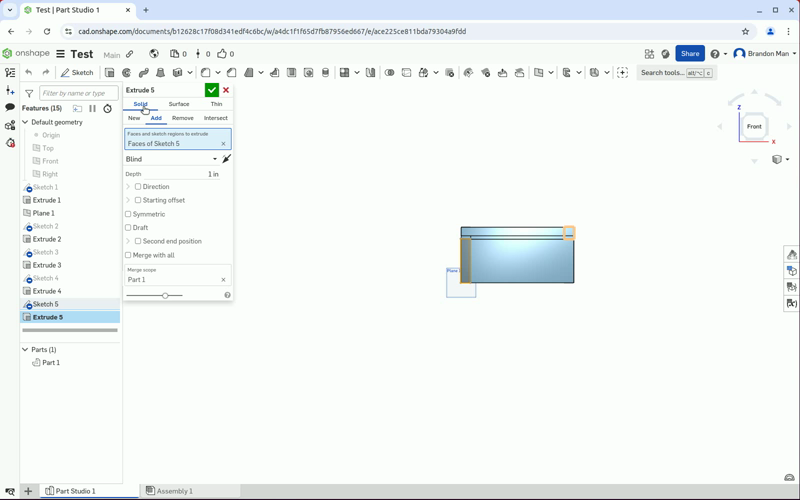
click(143, 106)
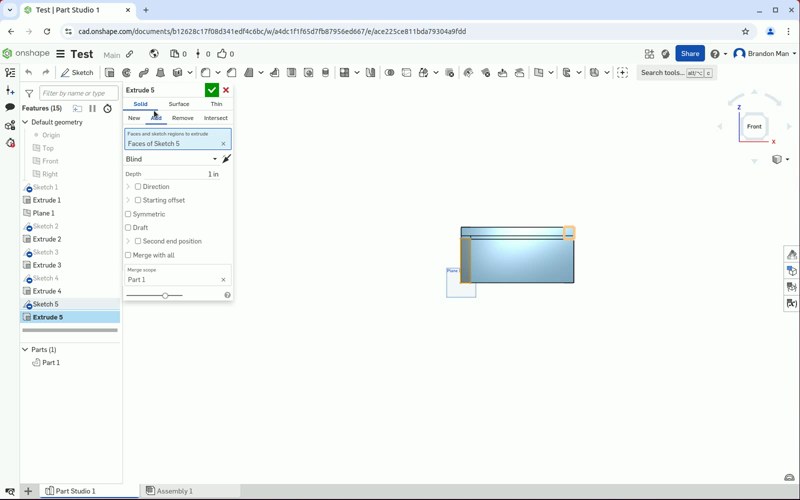
mouse_move(186, 120)
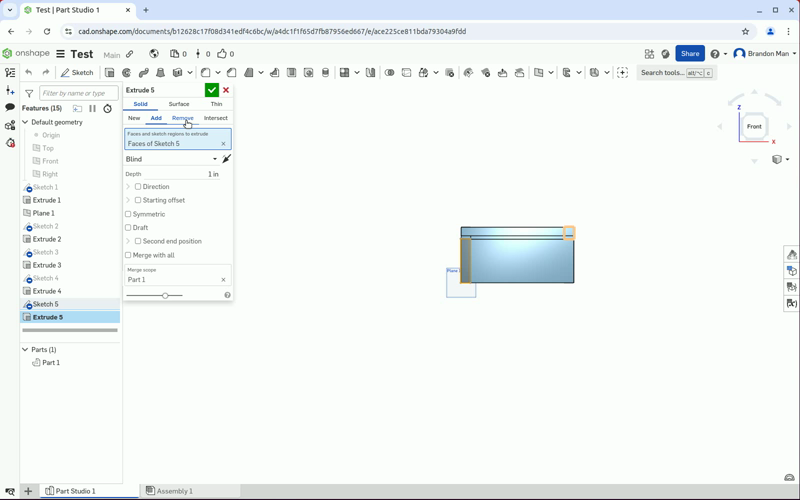
click(186, 120)
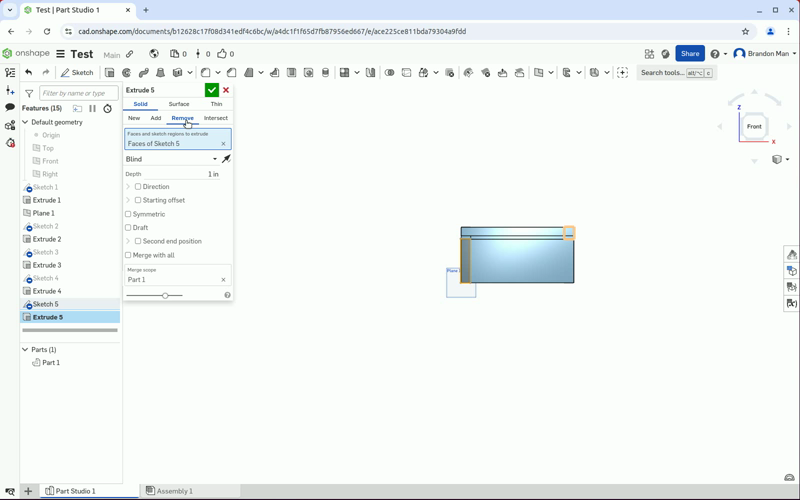
key(tab, 4)
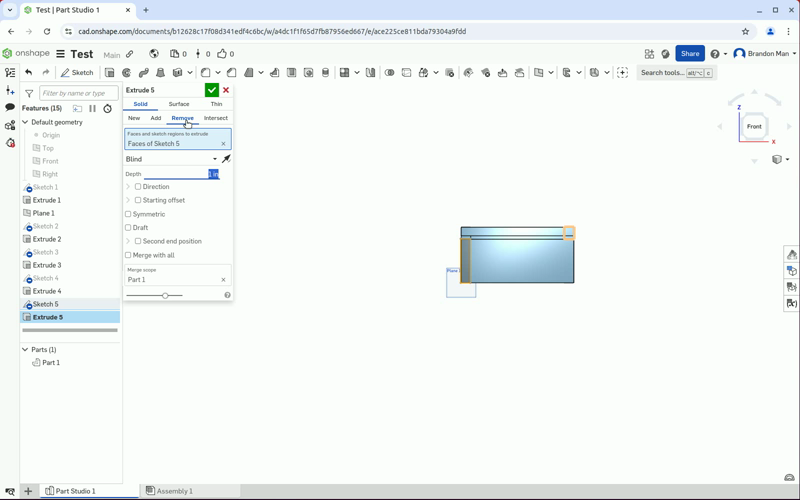
text(0.963)
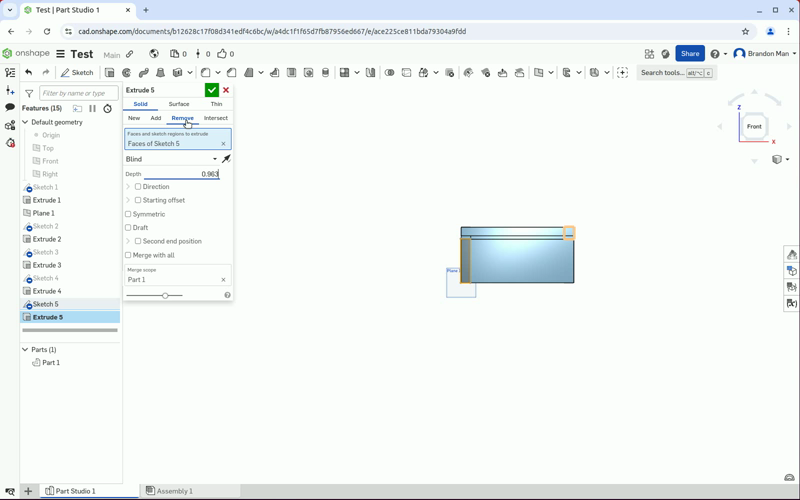
key(tab, 6)
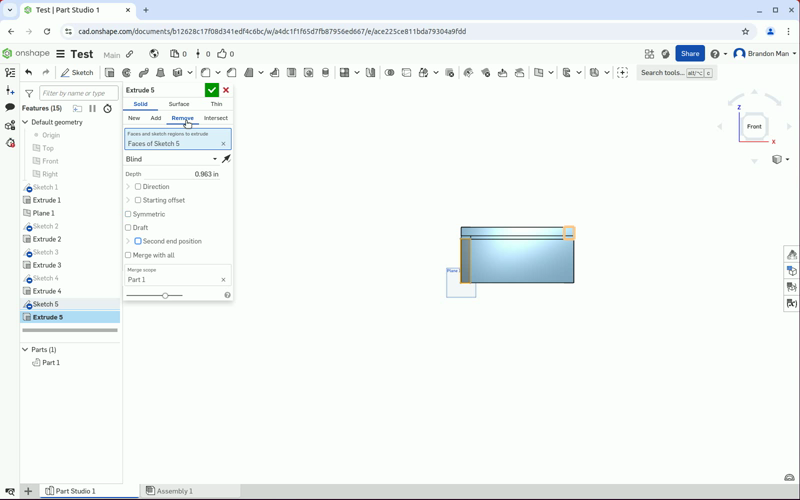
key(space)
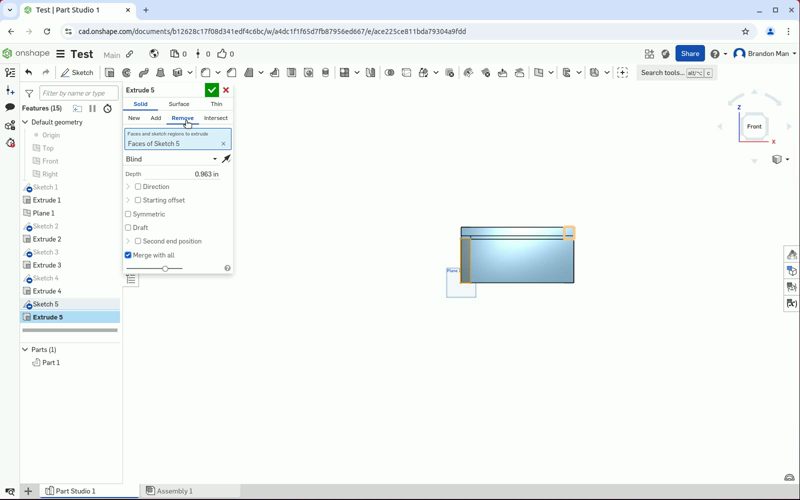
key(enter)
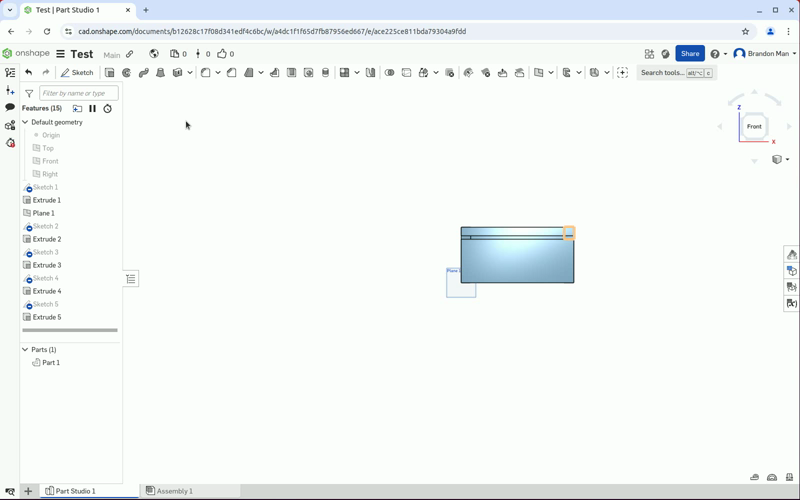
key(shift+h)
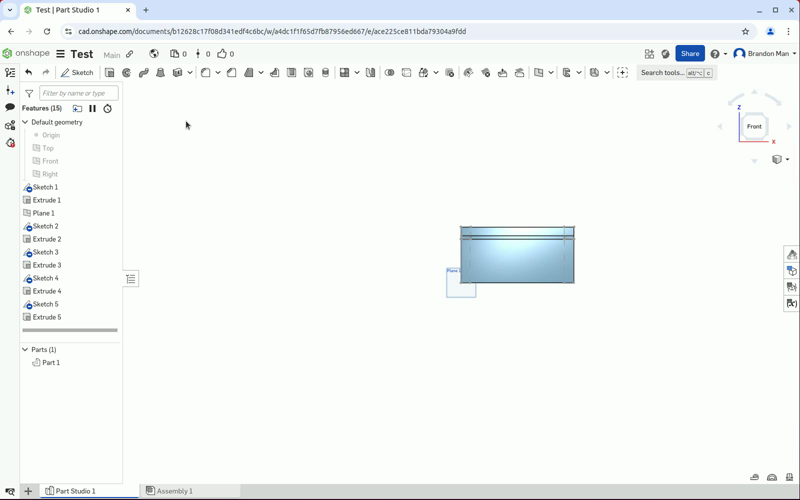
key(shift+h)
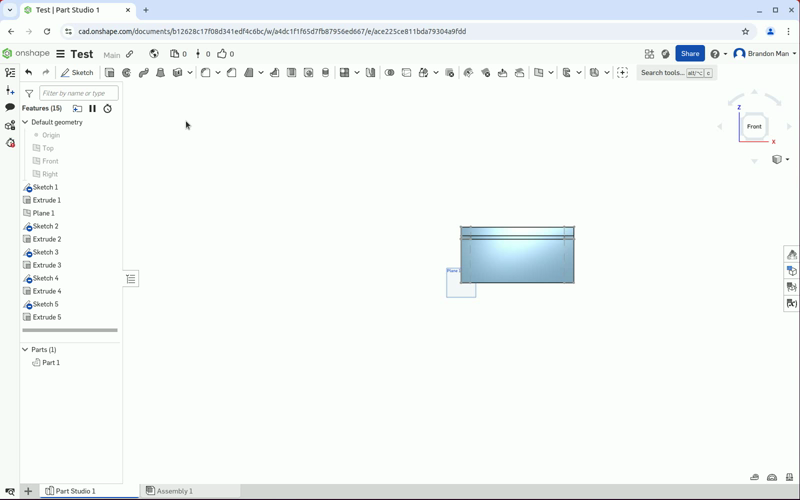
key(shift+7)
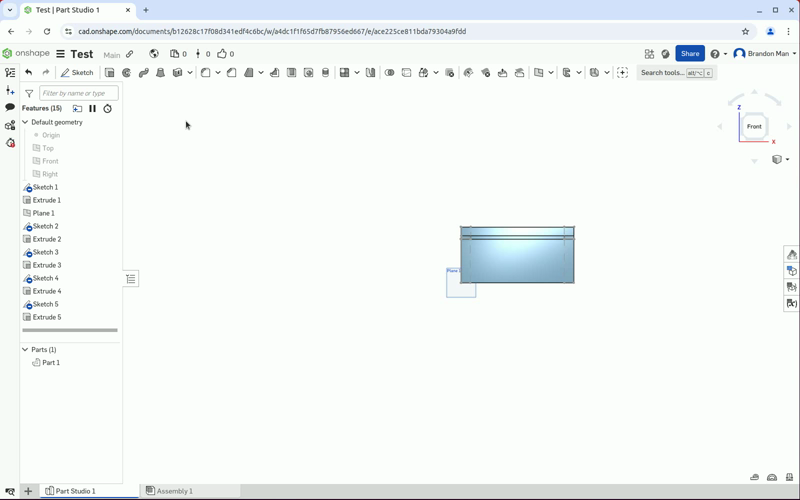
key(left, 2)
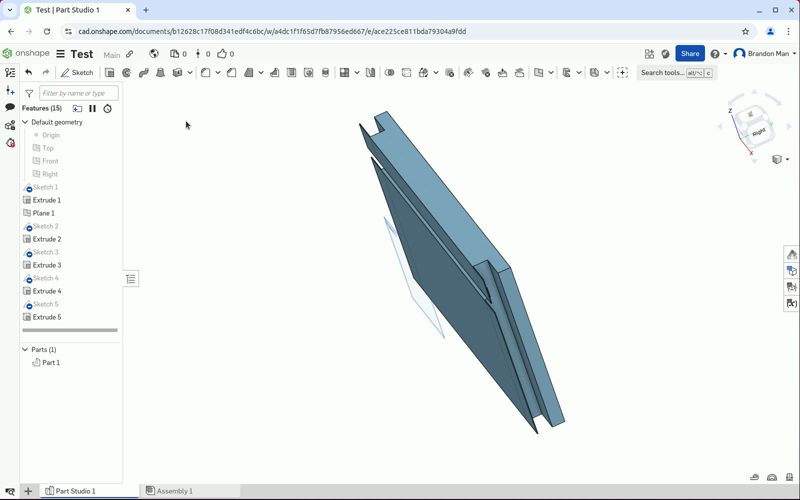
key(down, 2)
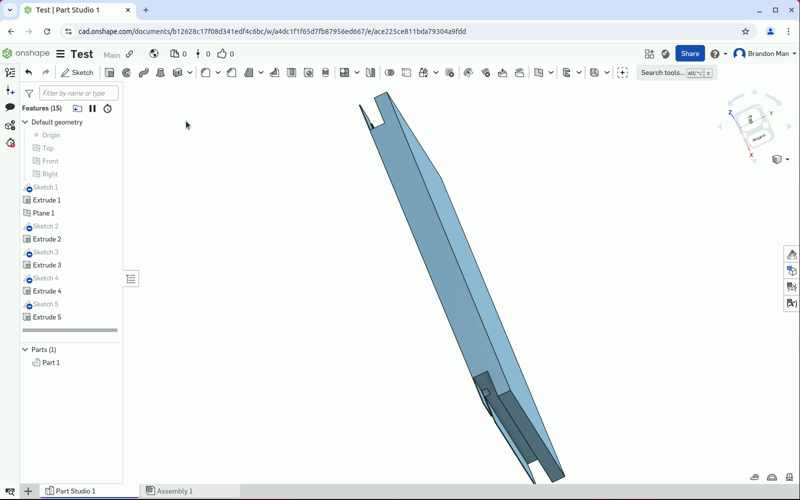
key(up, 2)
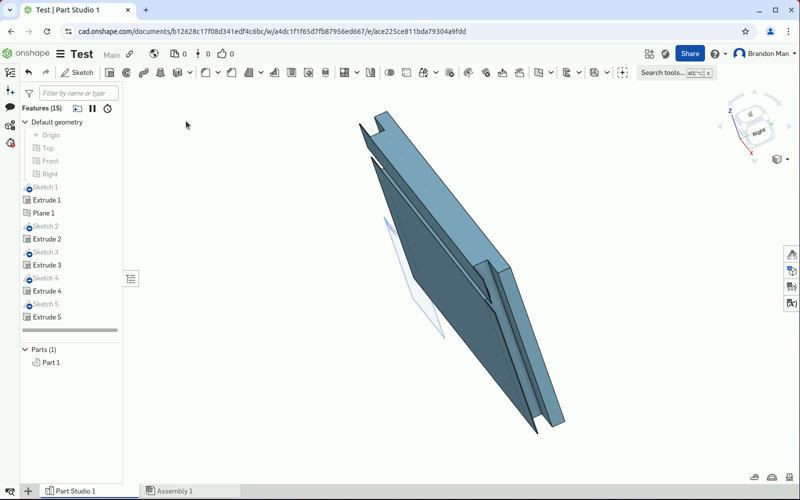
key(right, 2)
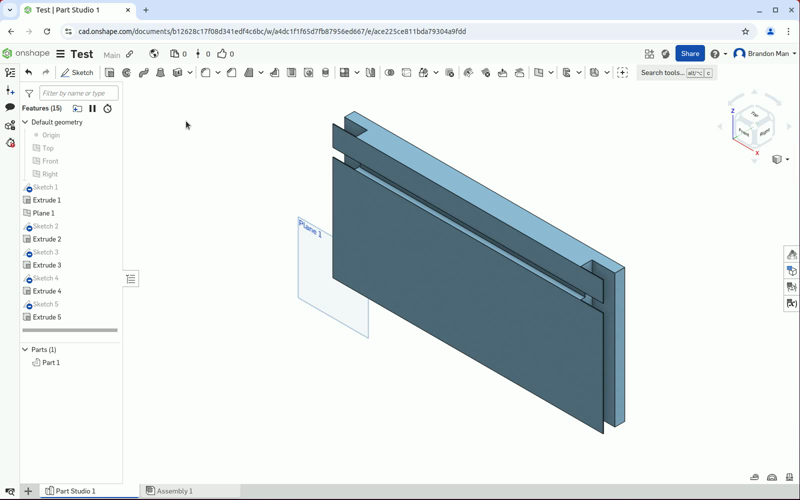
mouse_move(73, 189)
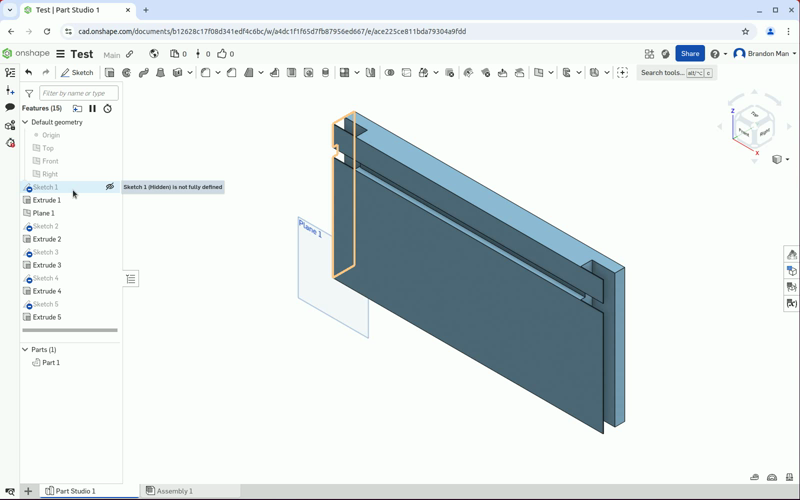
click(73, 189)